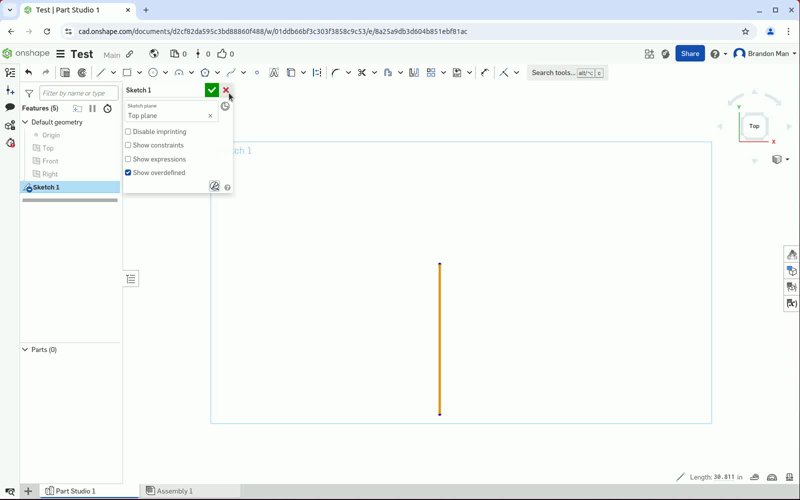
key(shift+h)
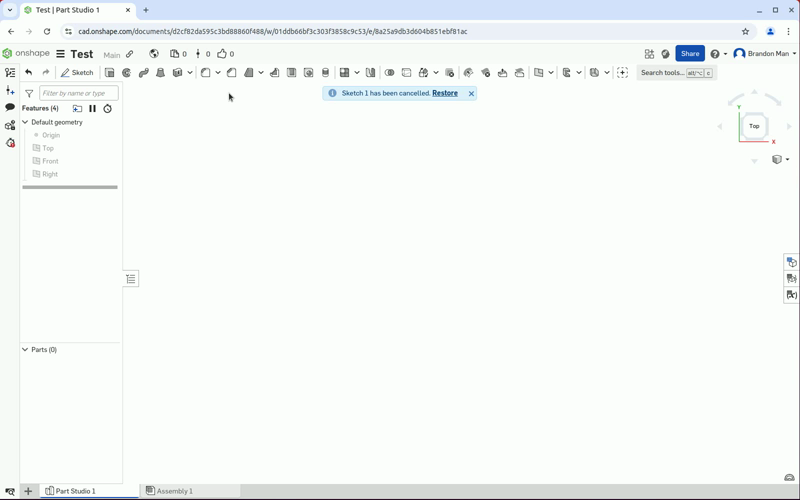
mouse_move(73, 352)
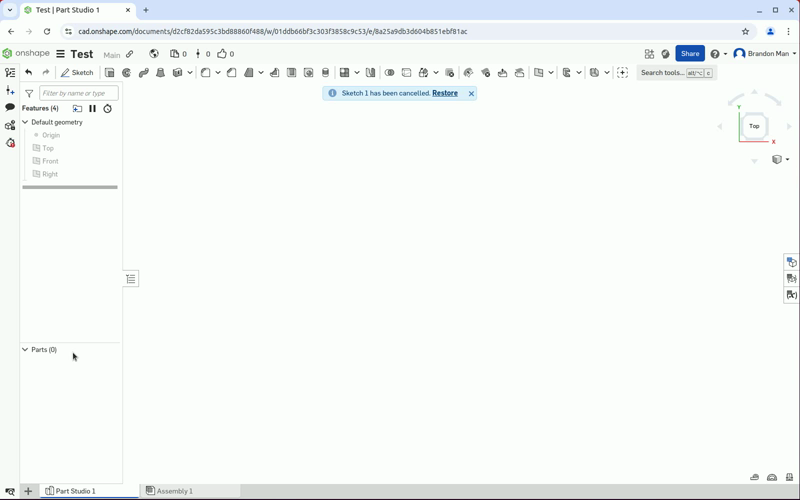
key(y)
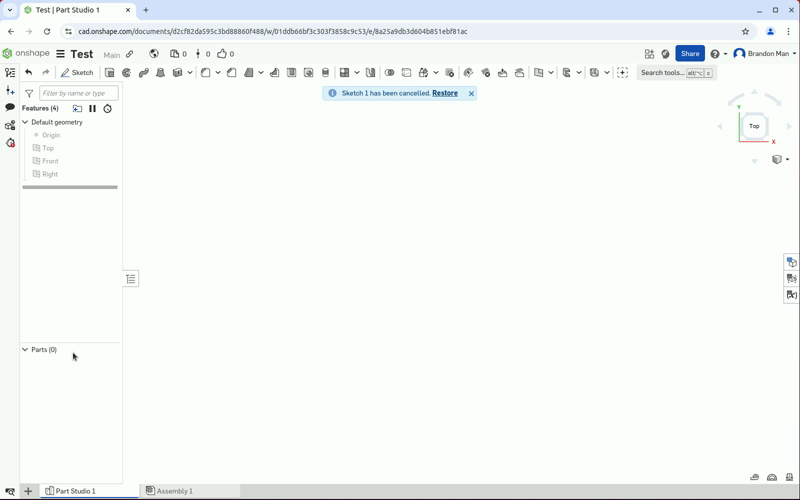
key(shift+p)
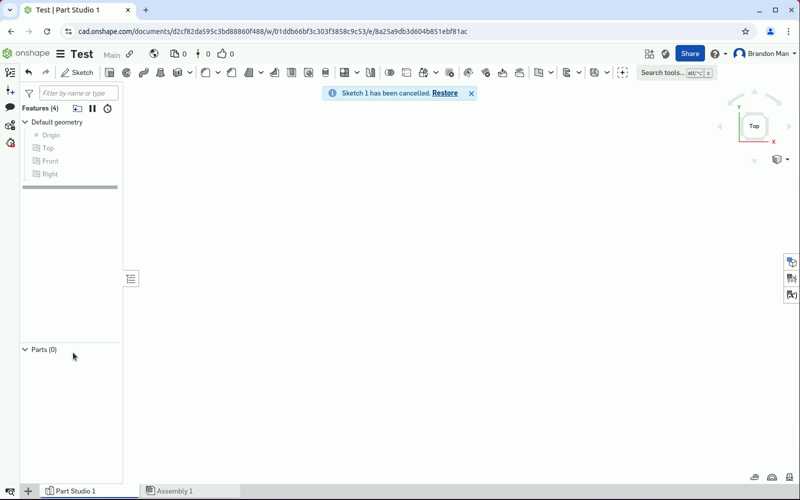
key(space)
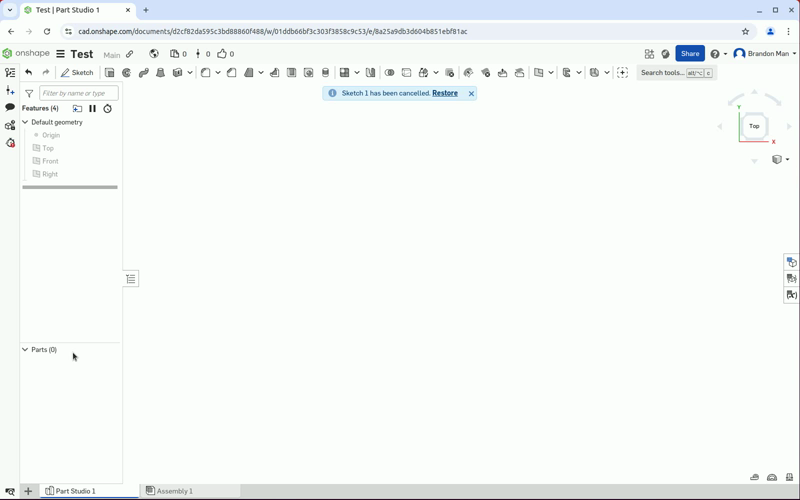
key_down(shift)
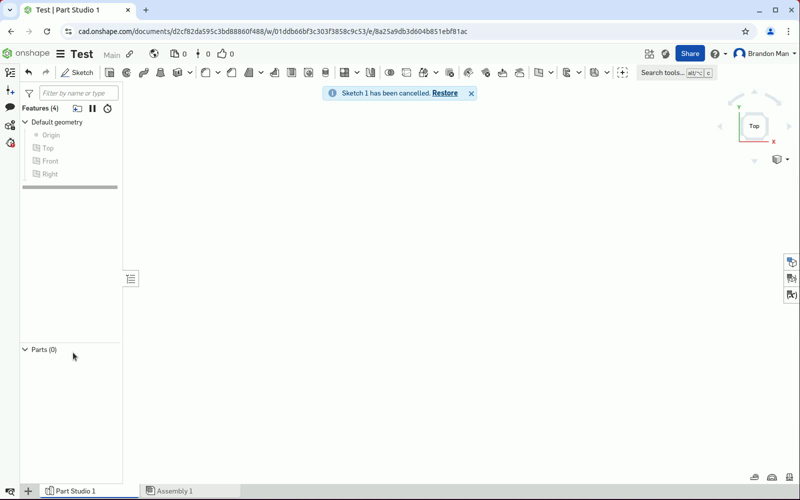
key(up)
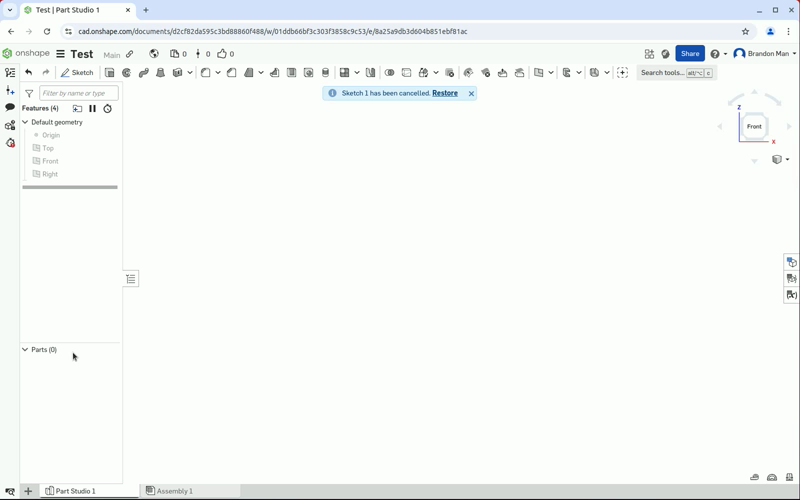
key_up(shift)
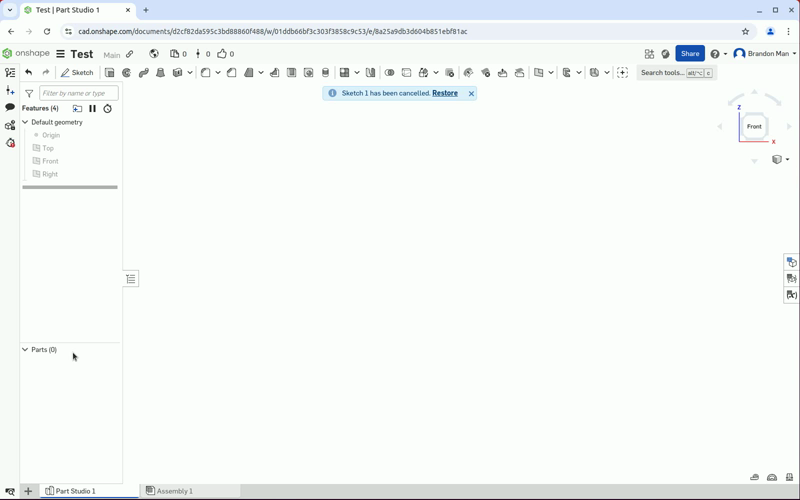
mouse_move(73, 352)
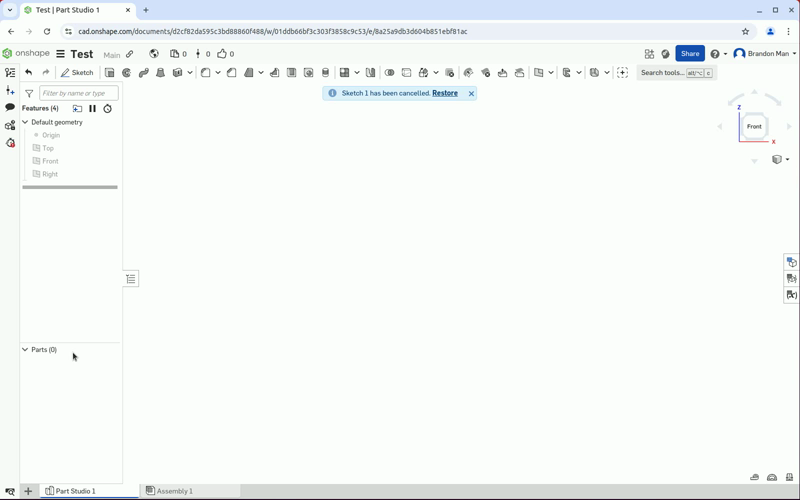
key(shift+y)
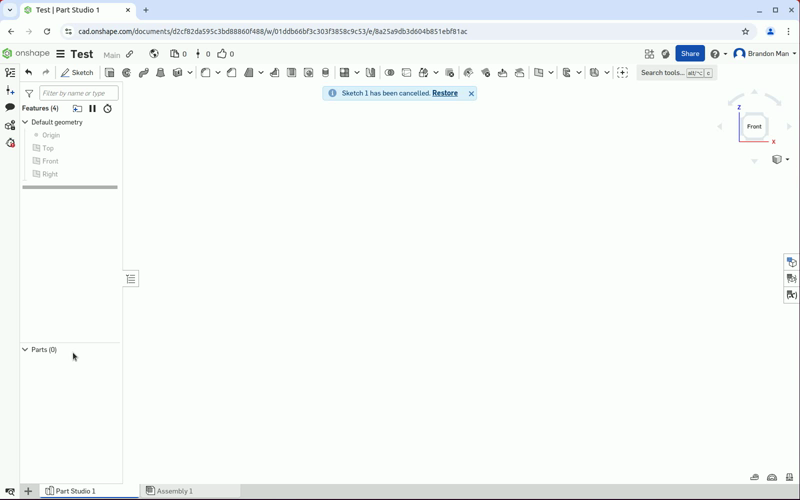
key(shift+s)
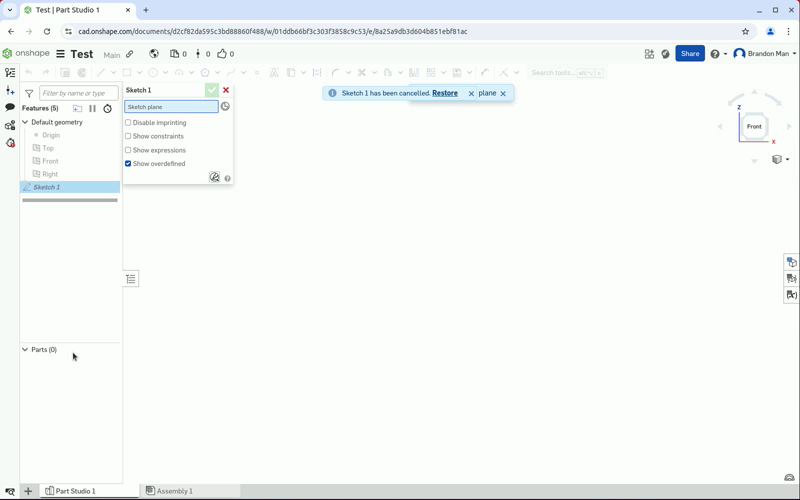
mouse_move(73, 163)
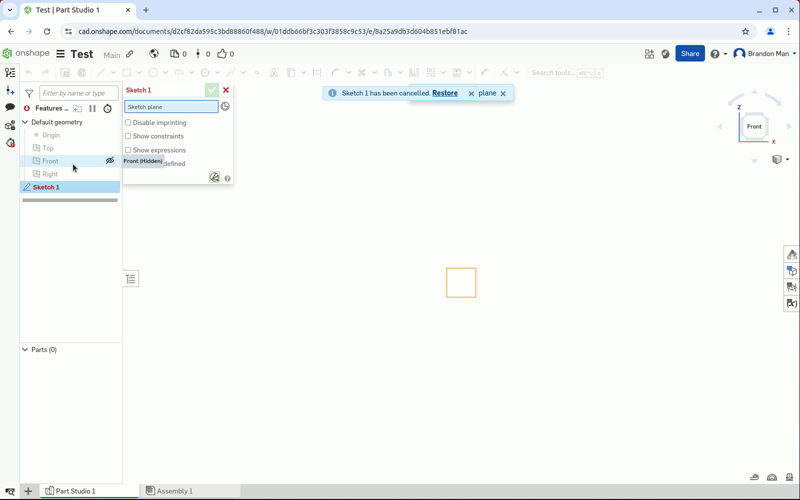
click(73, 163)
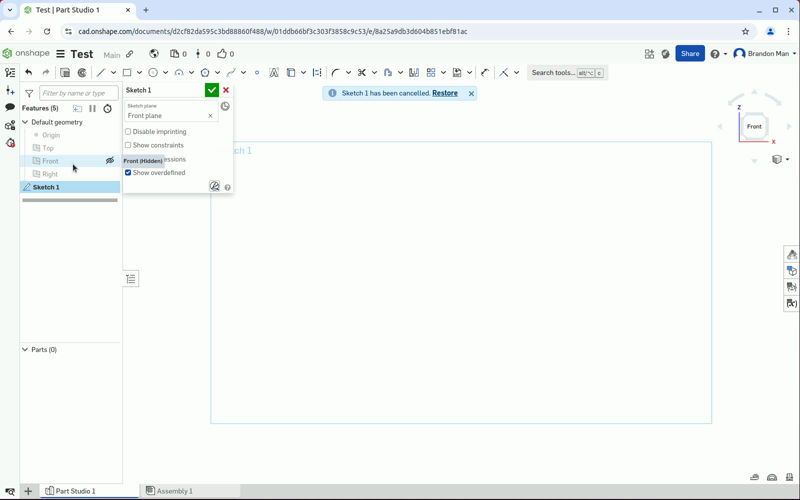
mouse_move(73, 352)
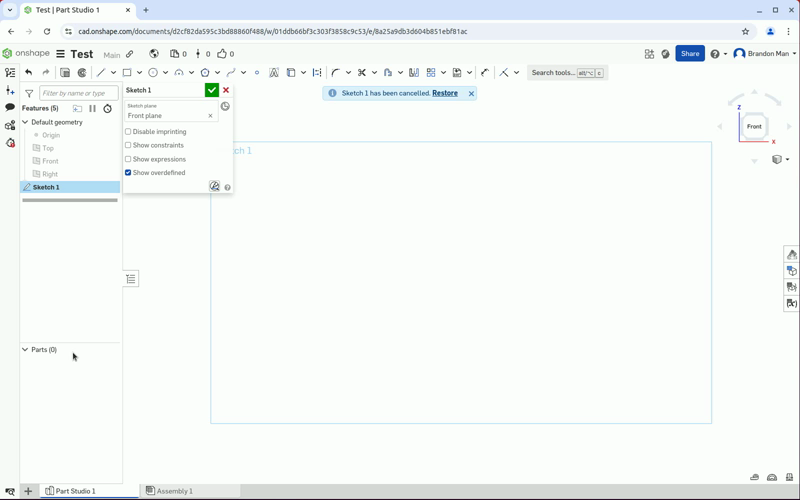
key(y)
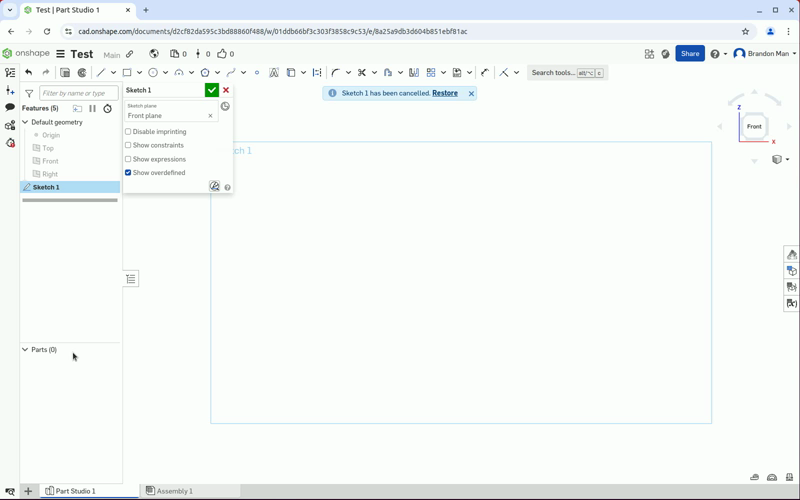
key(l)
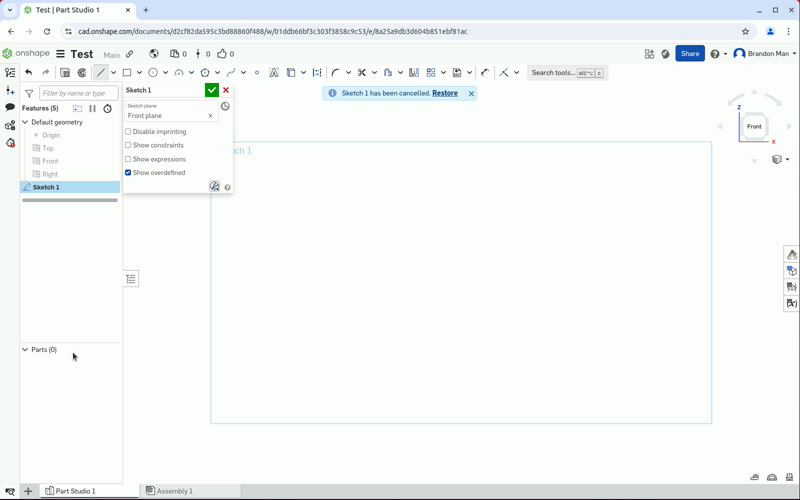
key_down(shift)
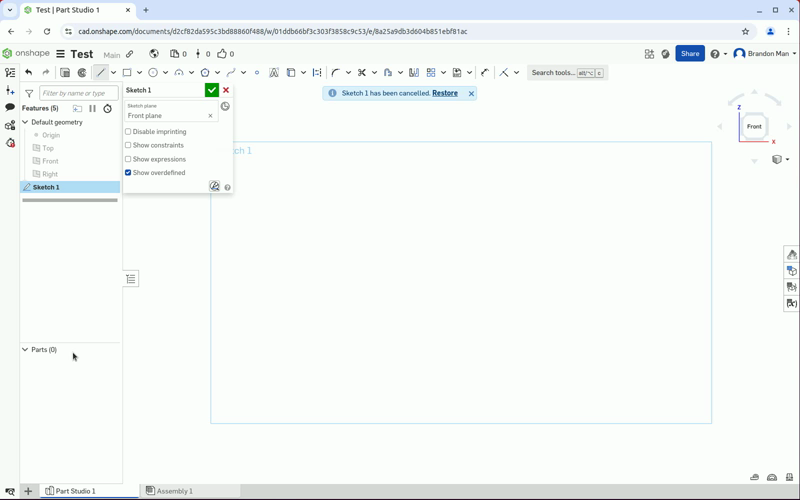
mouse_move(365, 395)
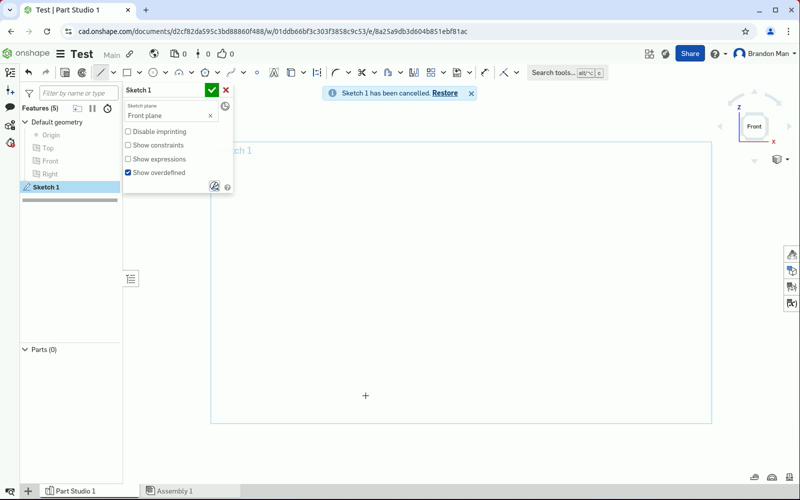
click(365, 395)
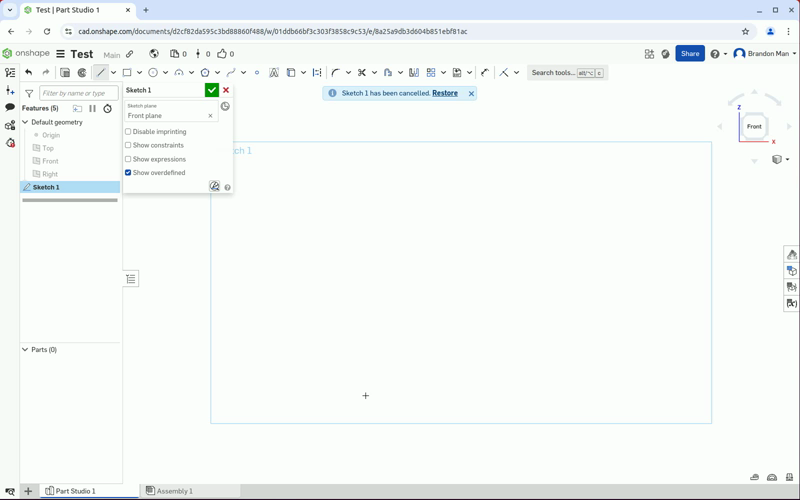
key_up(shift)
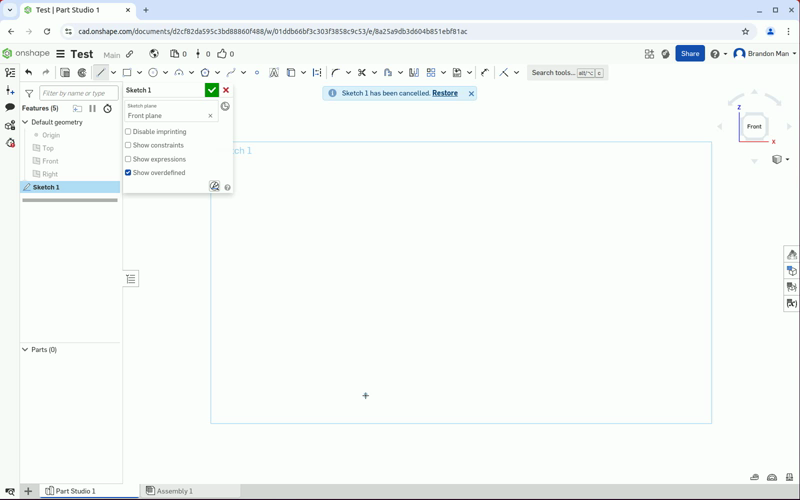
key_down(shift)
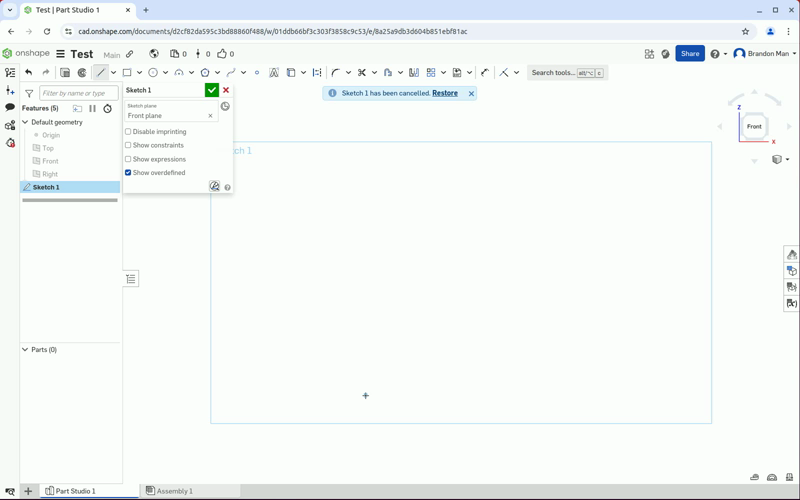
mouse_move(559, 395)
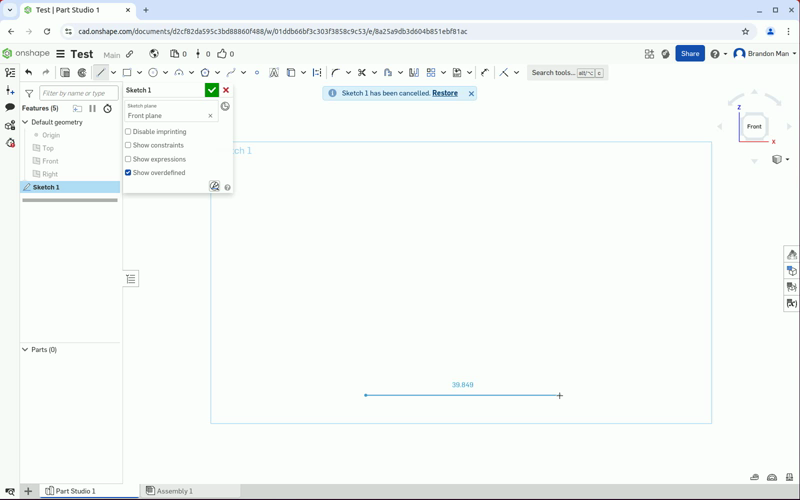
click(559, 395)
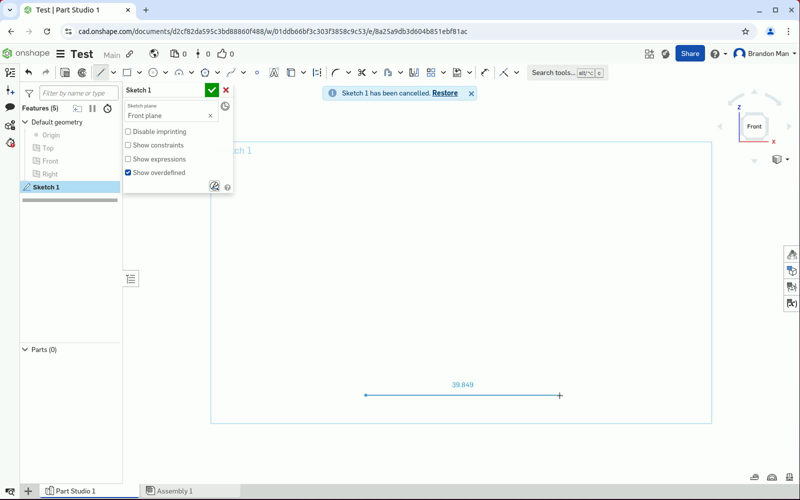
key_up(shift)
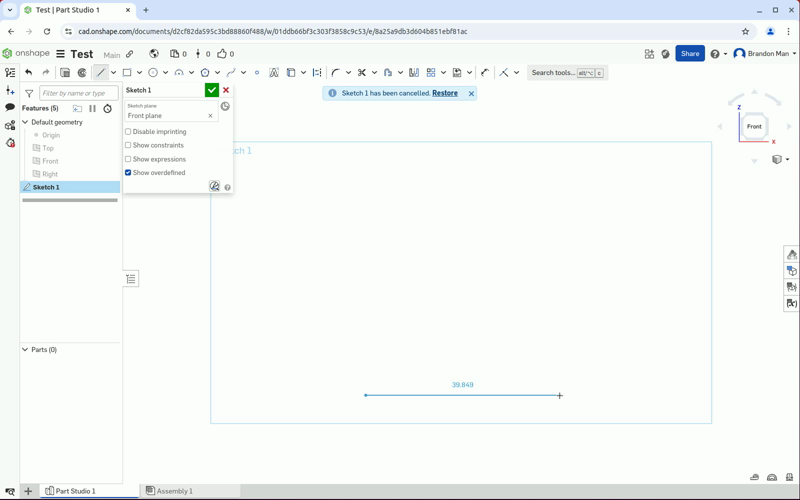
key_down(shift)
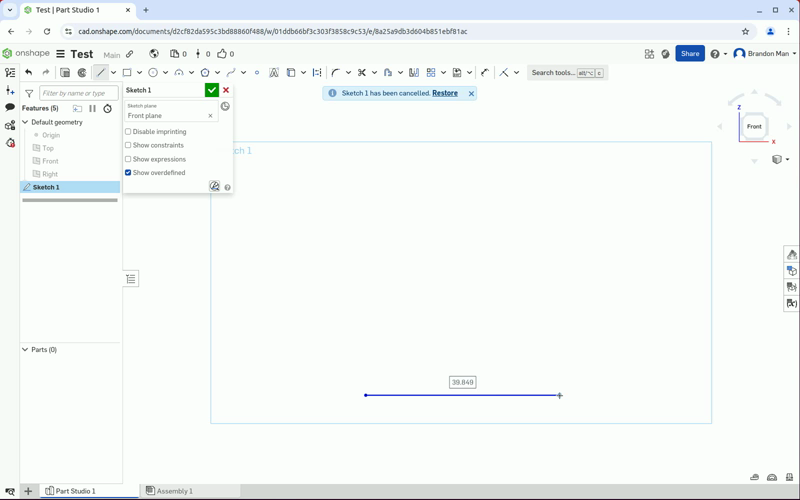
mouse_move(559, 262)
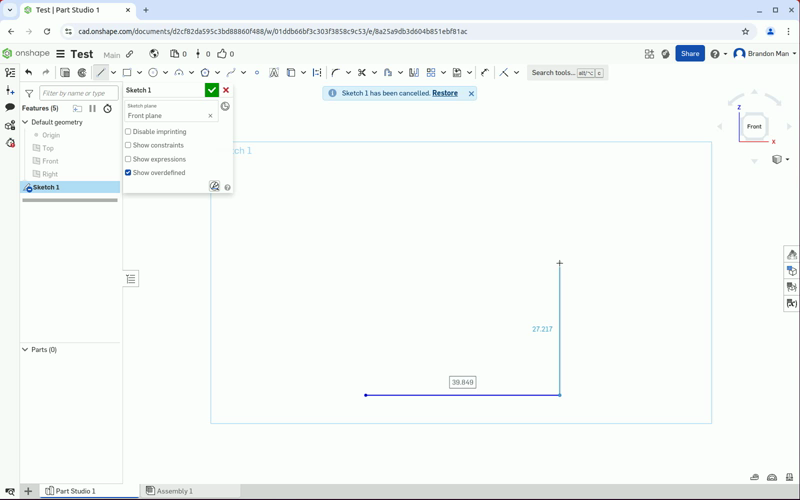
click(559, 262)
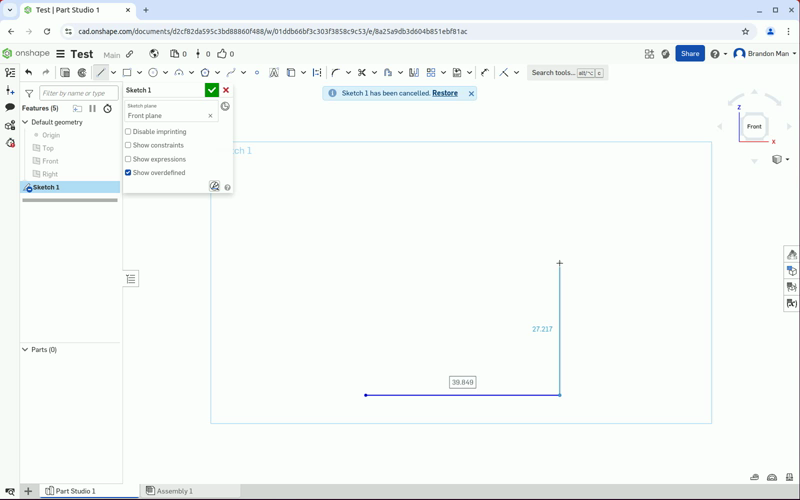
key_up(shift)
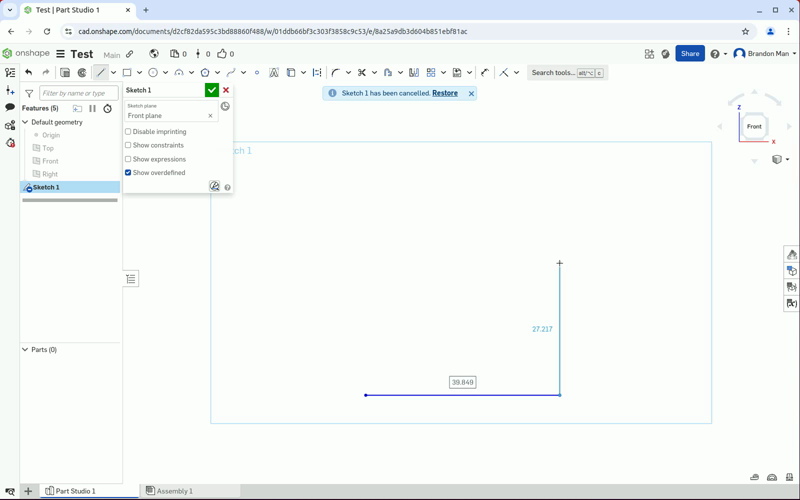
key_down(shift)
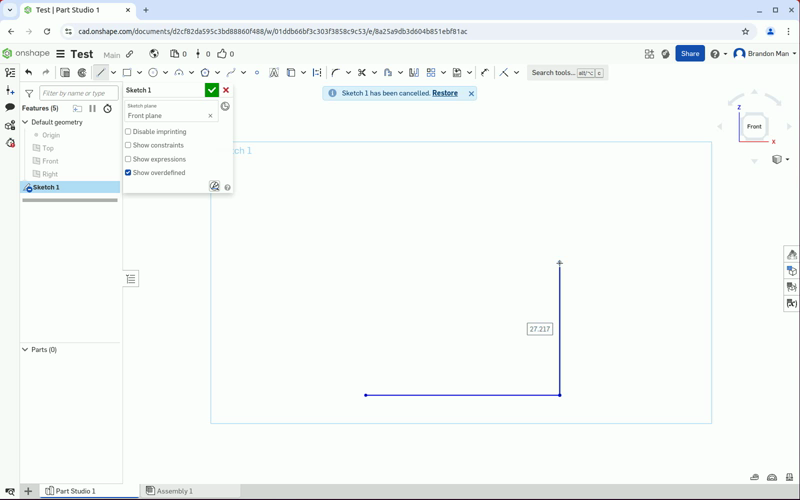
mouse_move(512, 207)
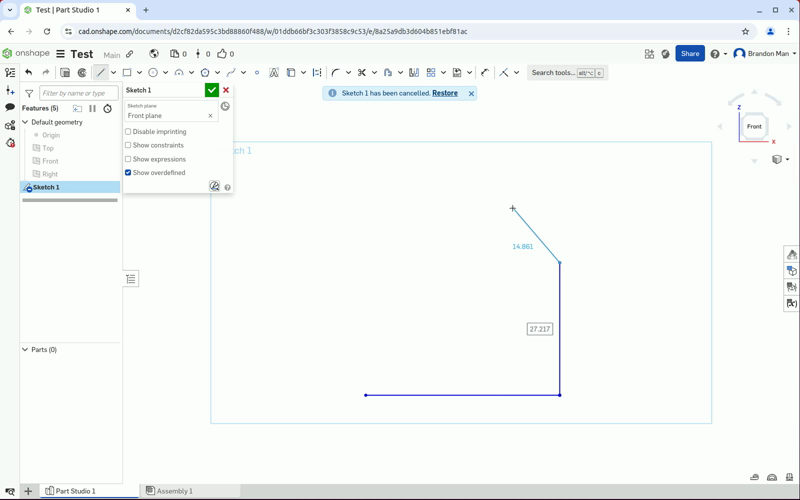
click(512, 207)
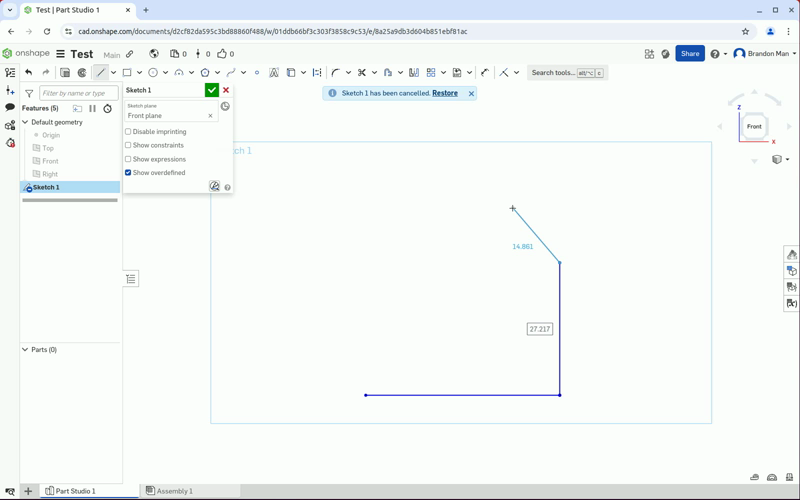
key_up(shift)
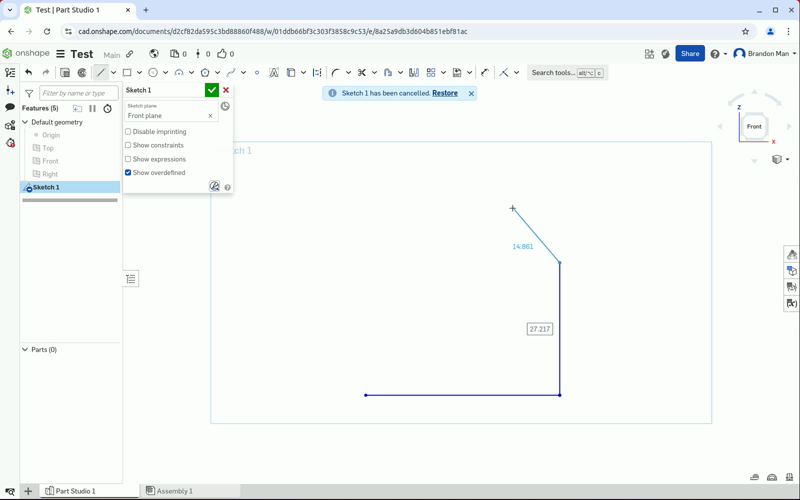
key_down(shift)
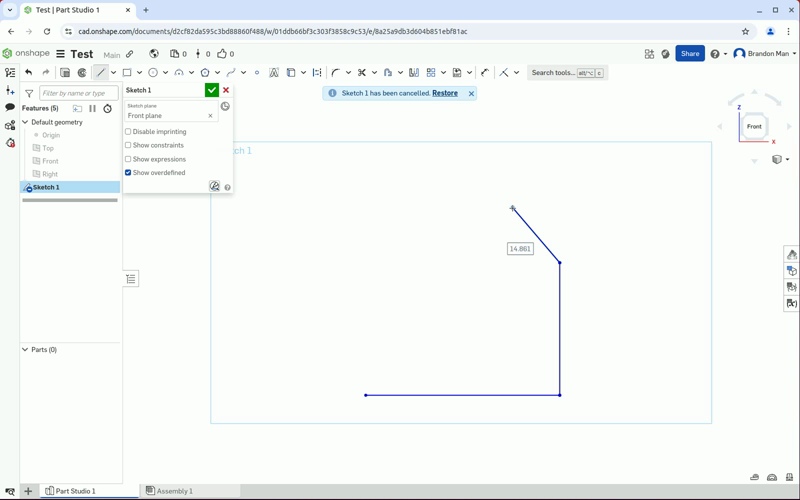
mouse_move(400, 207)
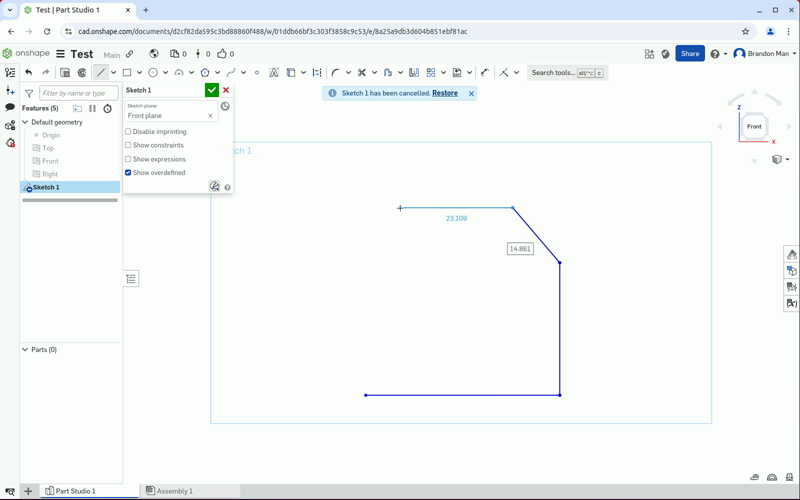
click(400, 207)
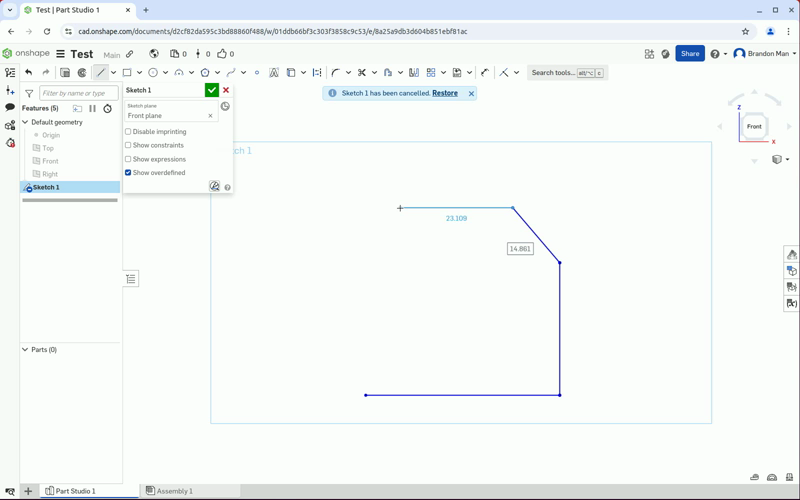
key_up(shift)
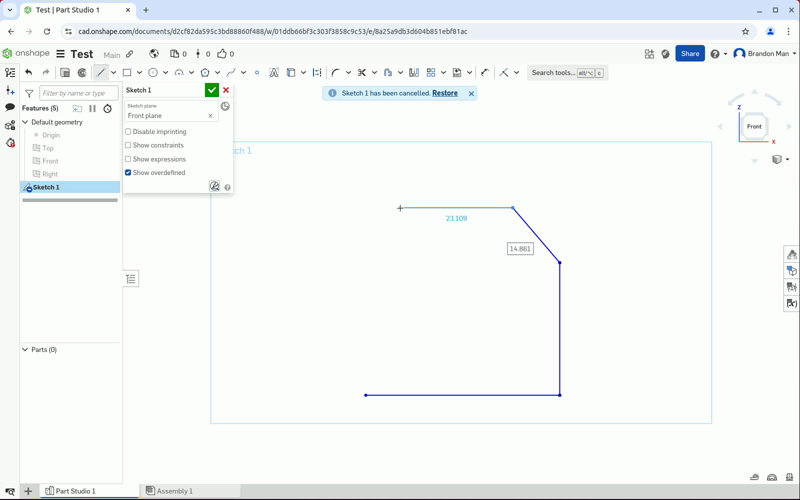
key_down(shift)
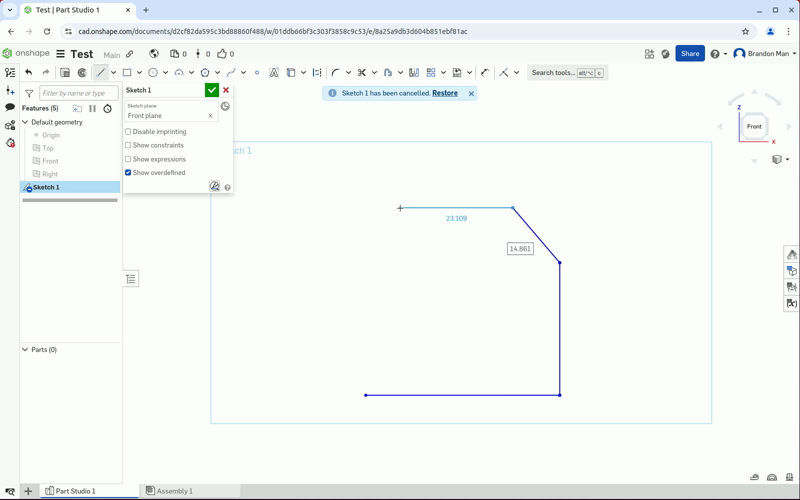
mouse_move(430, 207)
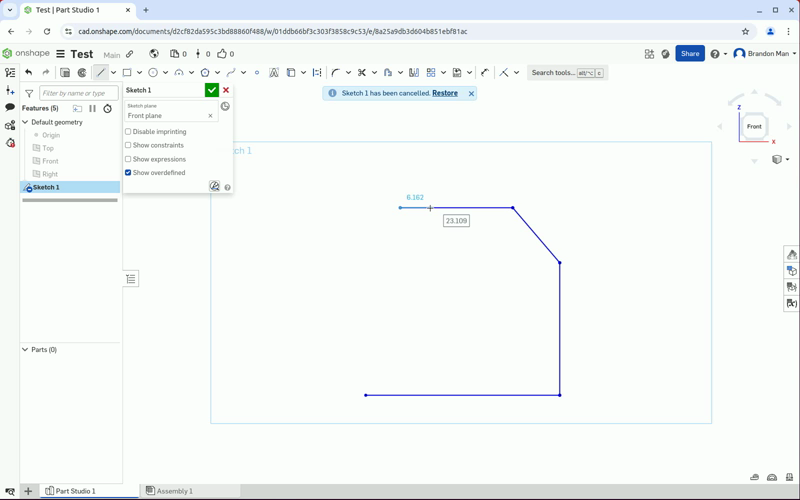
mouse_move(365, 250)
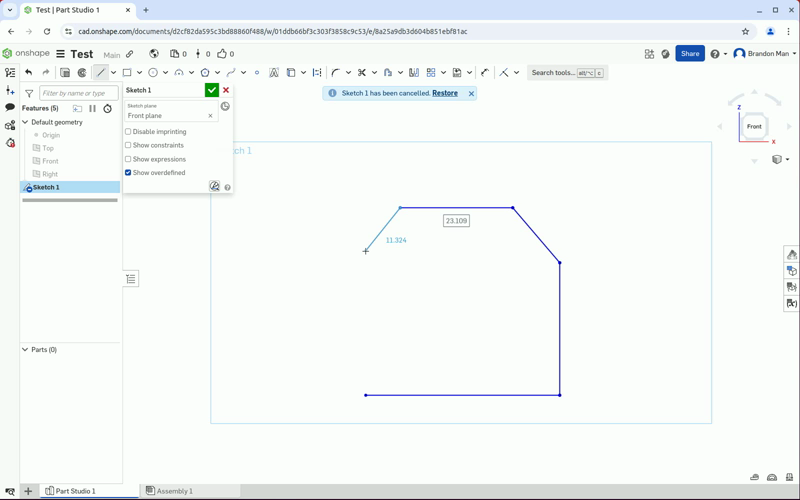
click(365, 250)
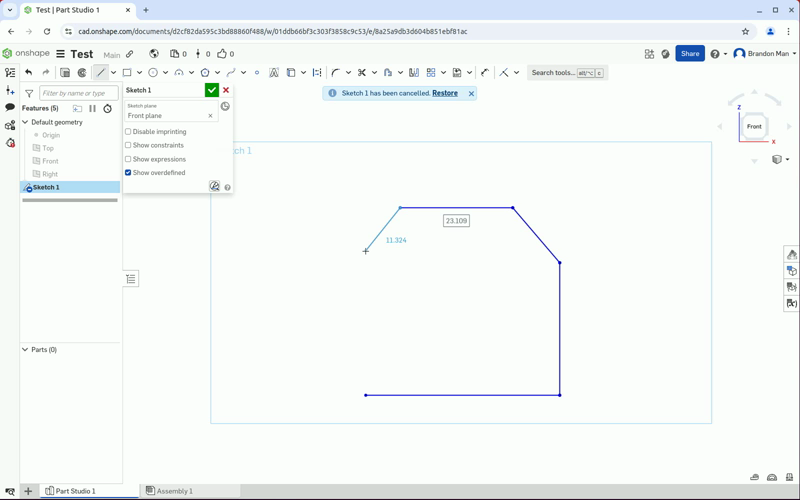
key_up(shift)
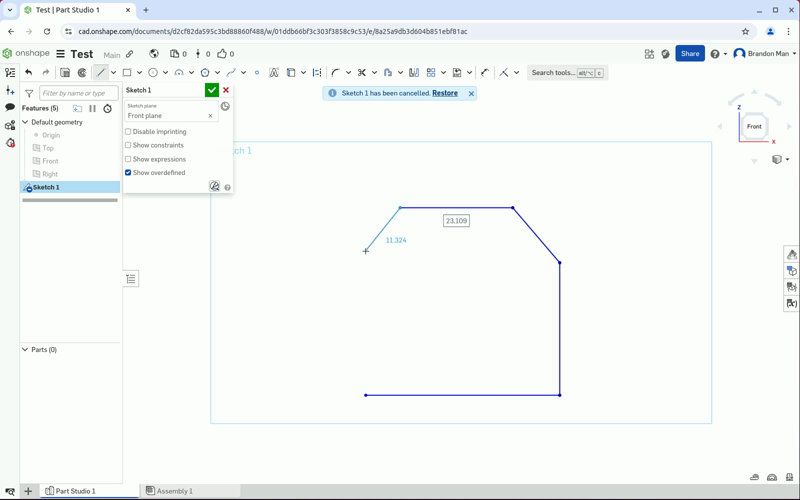
key_down(shift)
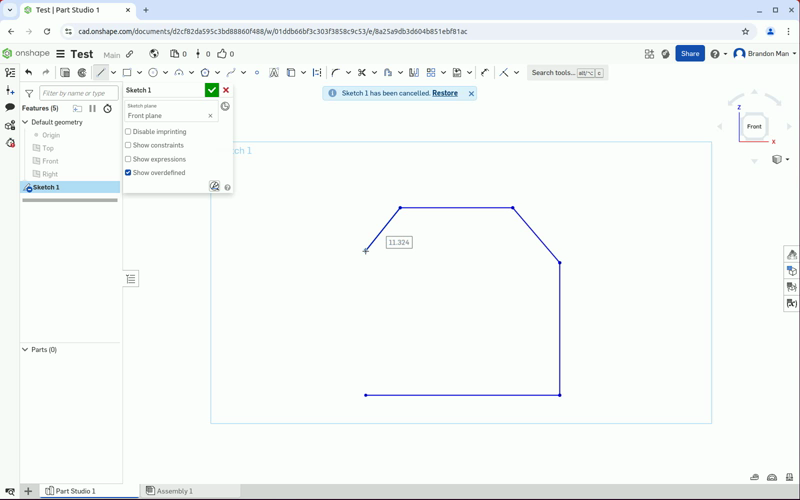
mouse_move(365, 395)
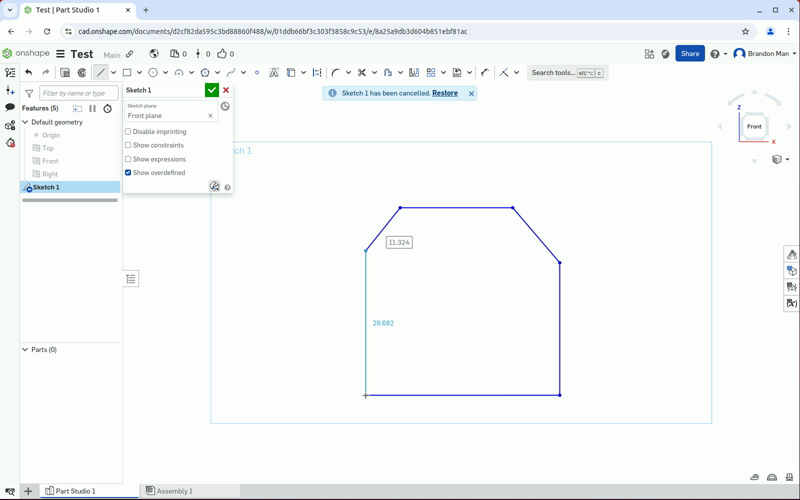
key_up(shift)
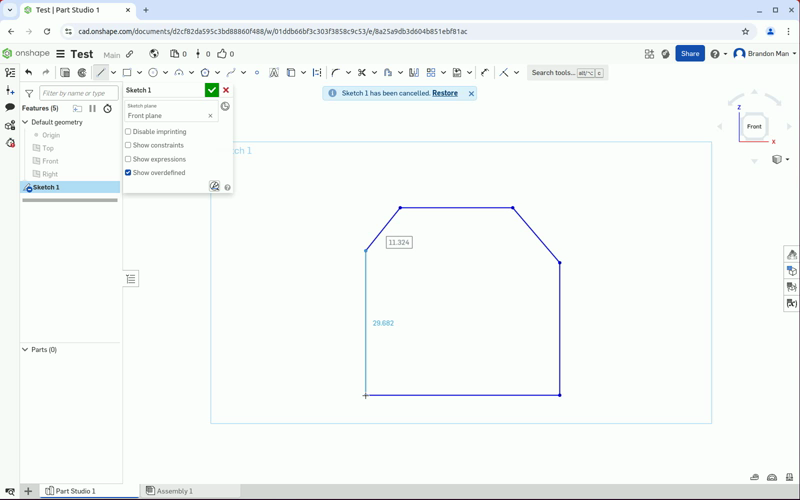
click(365, 395)
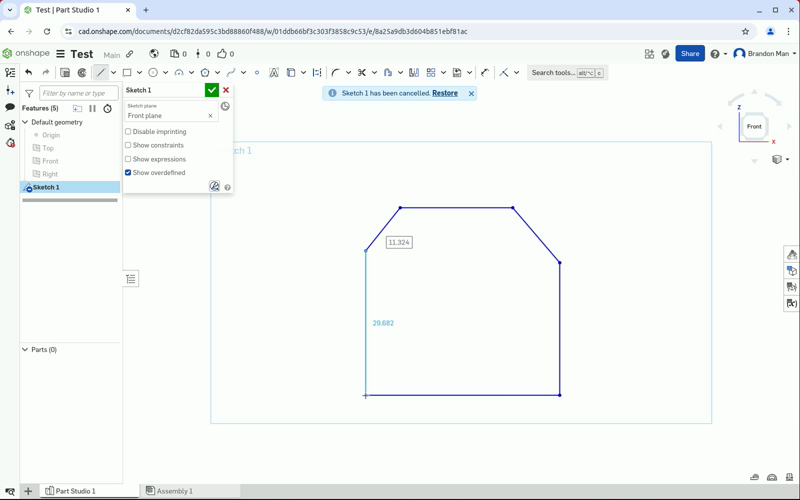
key(esc)
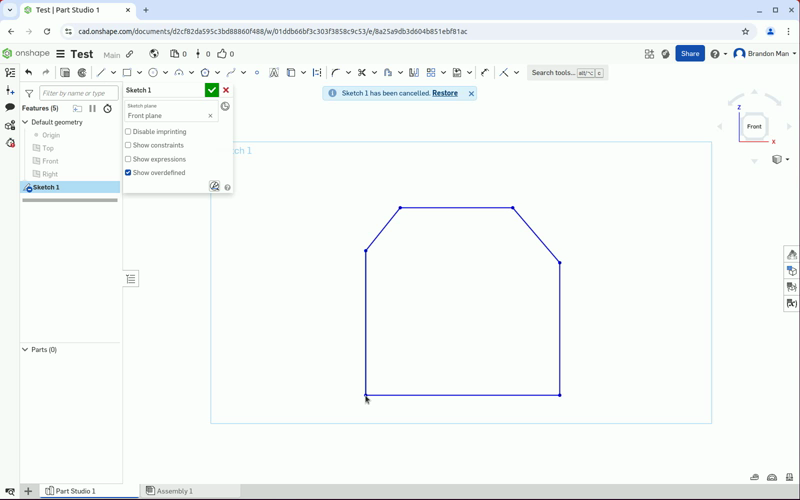
mouse_move(492, 308)
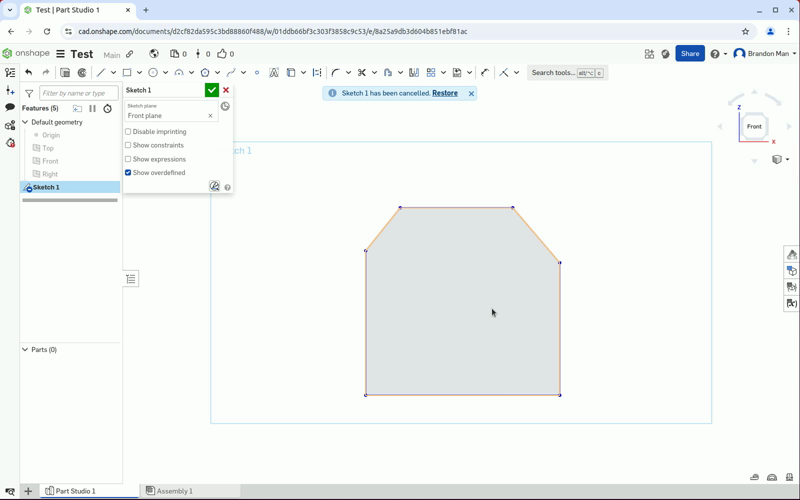
click(492, 308)
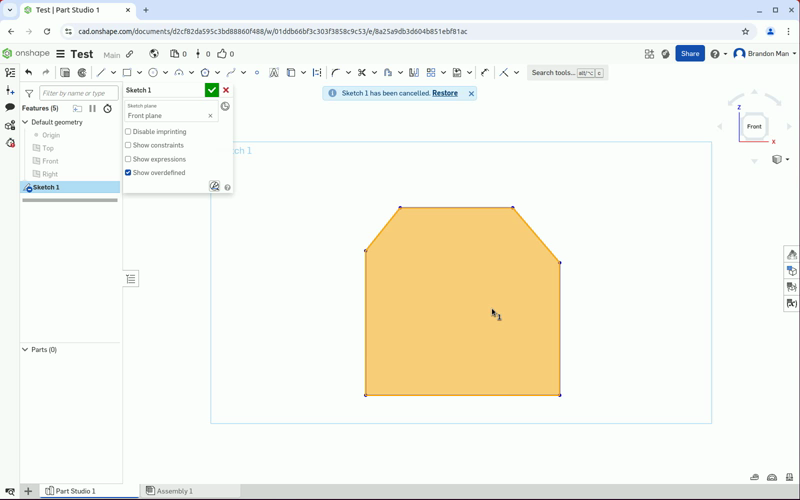
mouse_move(73, 352)
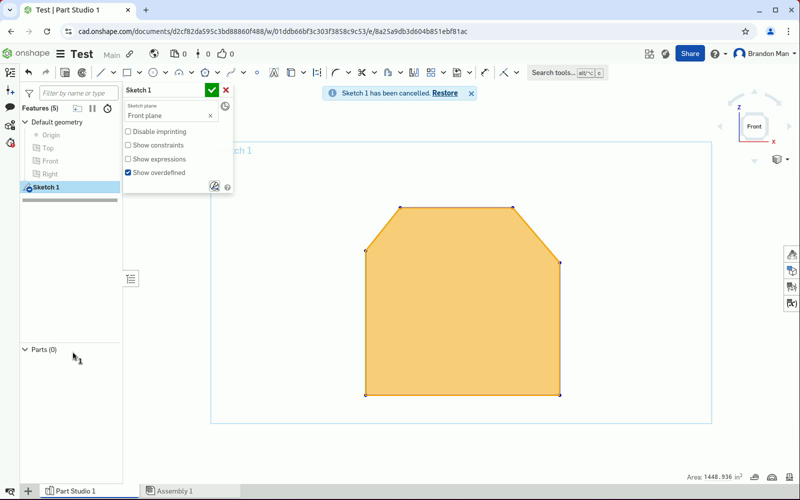
key(shift+y)
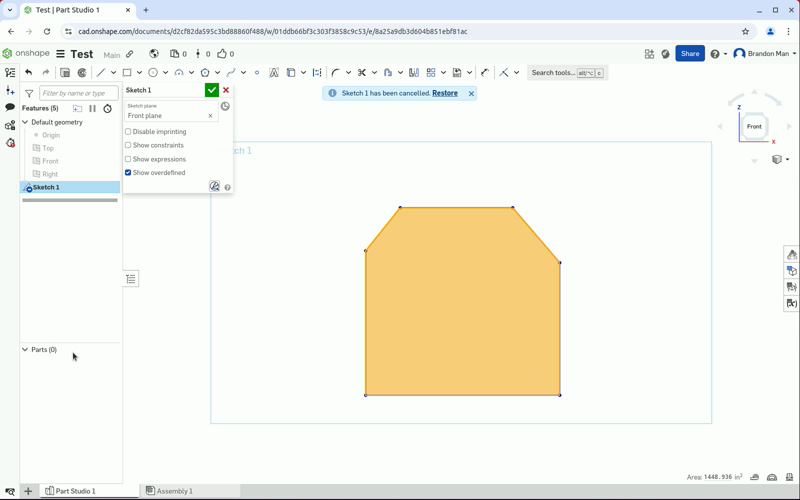
key(shift+e)
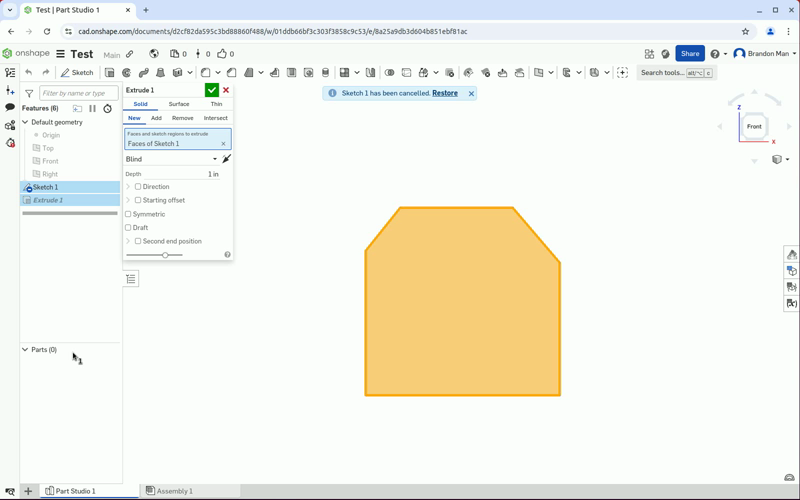
mouse_move(143, 106)
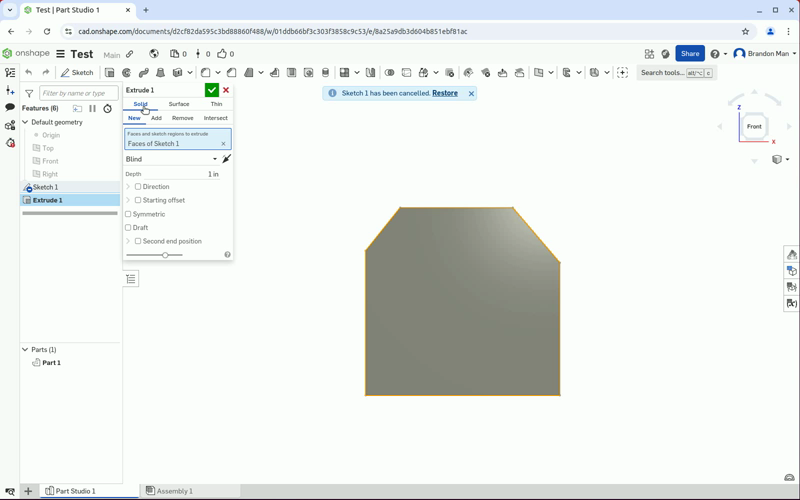
click(143, 106)
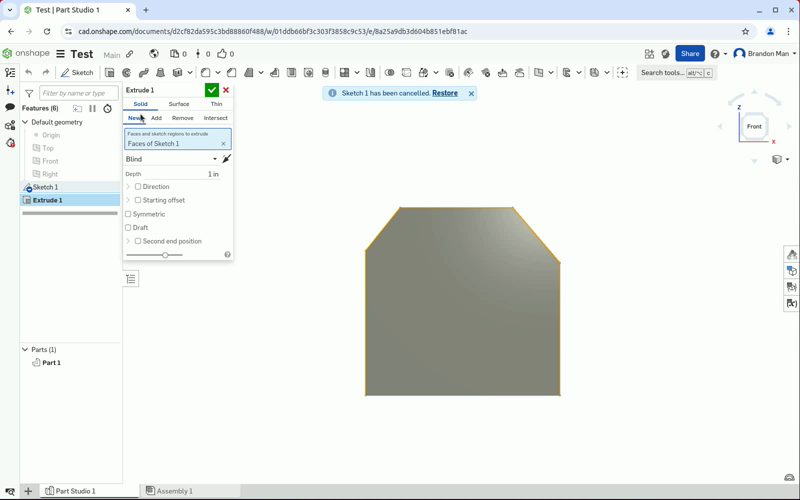
mouse_move(137, 120)
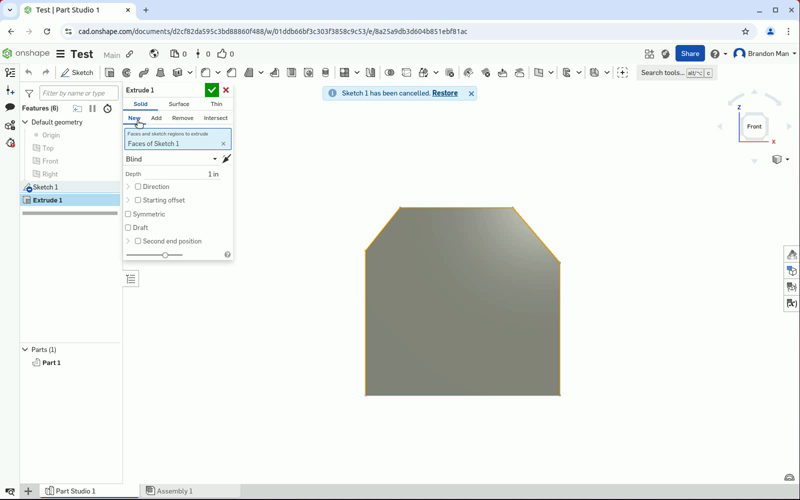
click(137, 120)
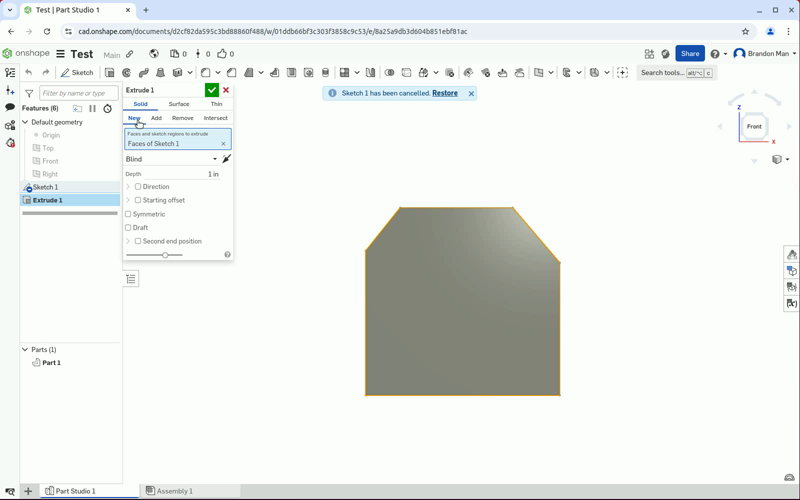
key(tab, 4)
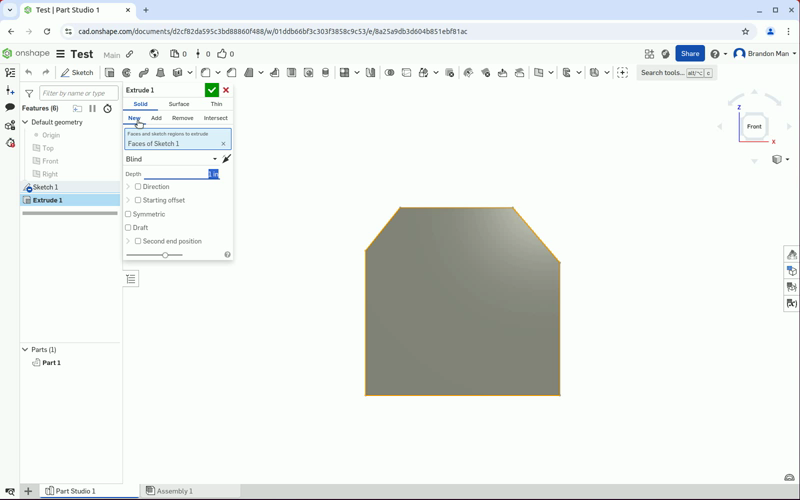
text(9.869)
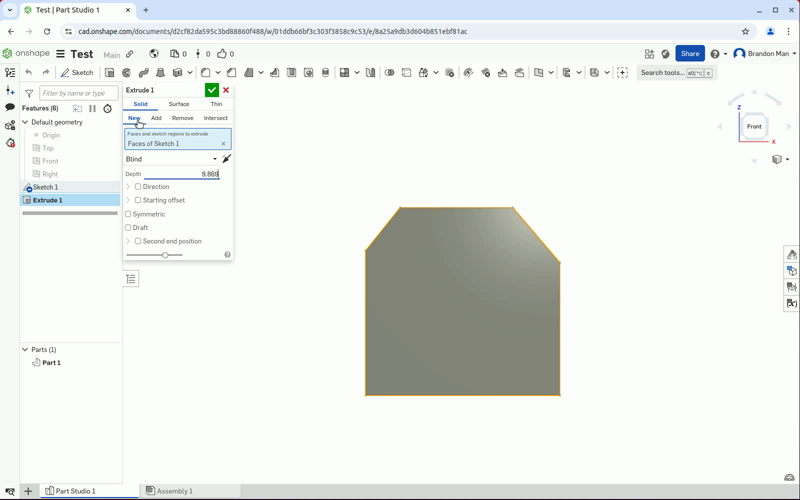
key(enter)
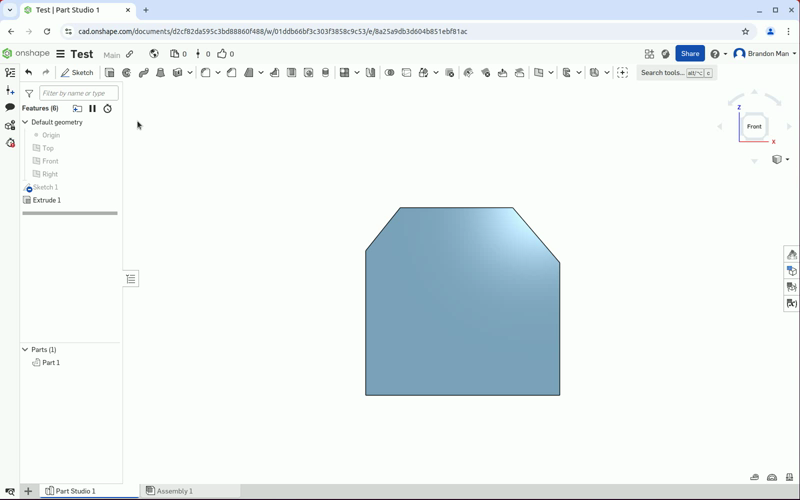
key(shift+h)
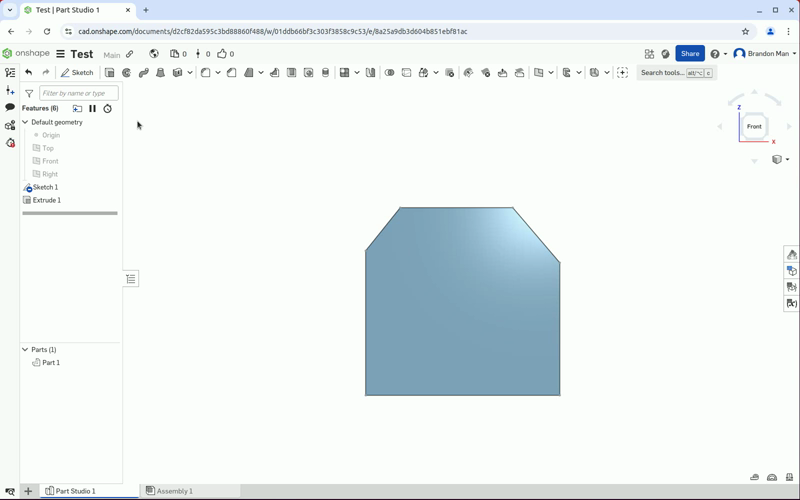
key(shift+h)
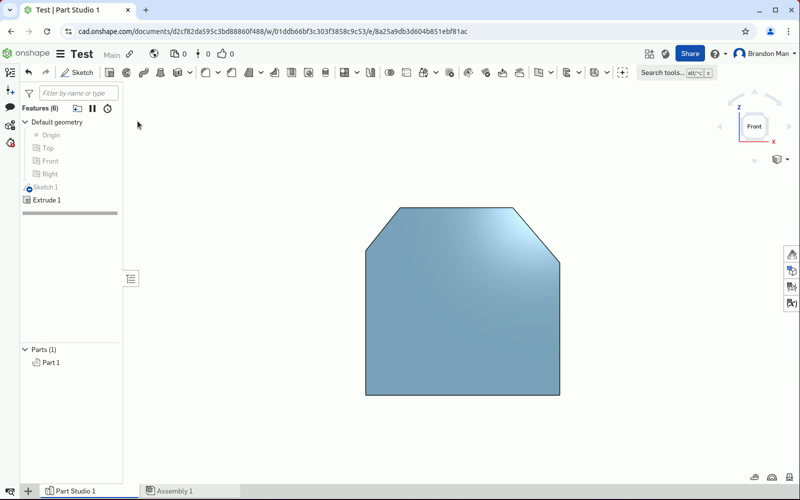
mouse_move(73, 189)
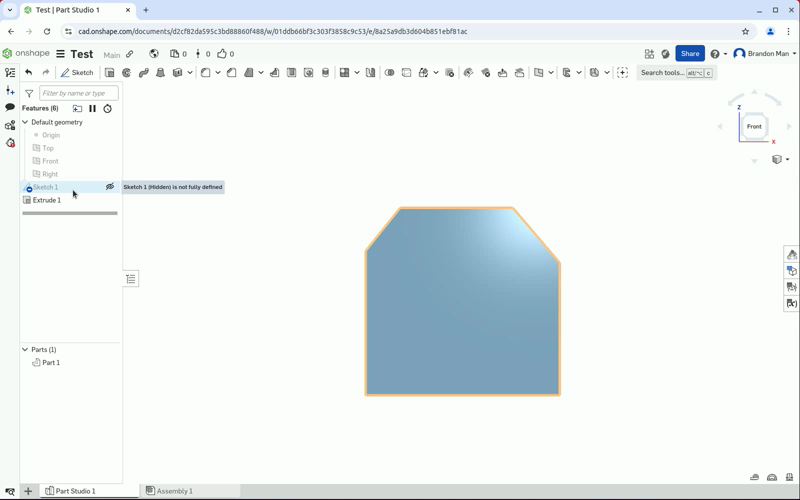
click(73, 189)
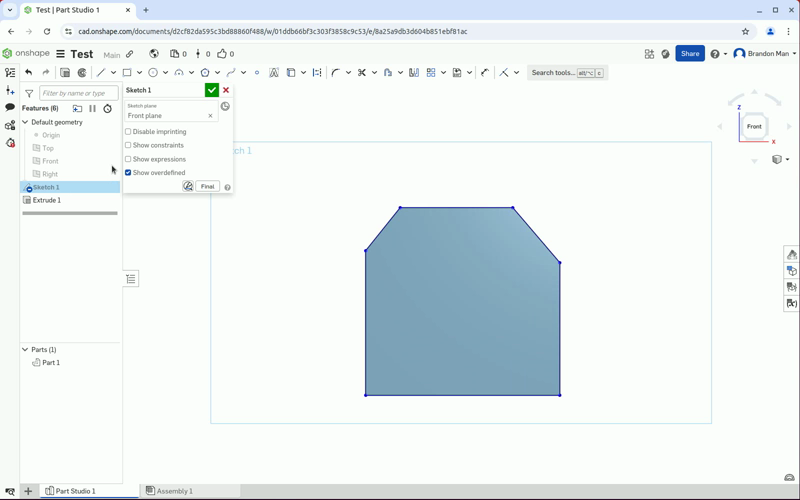
mouse_move(229, 92)
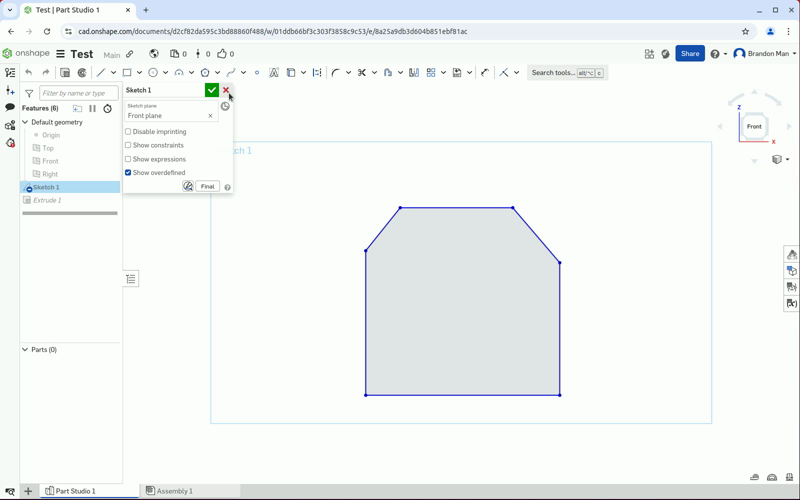
click(229, 92)
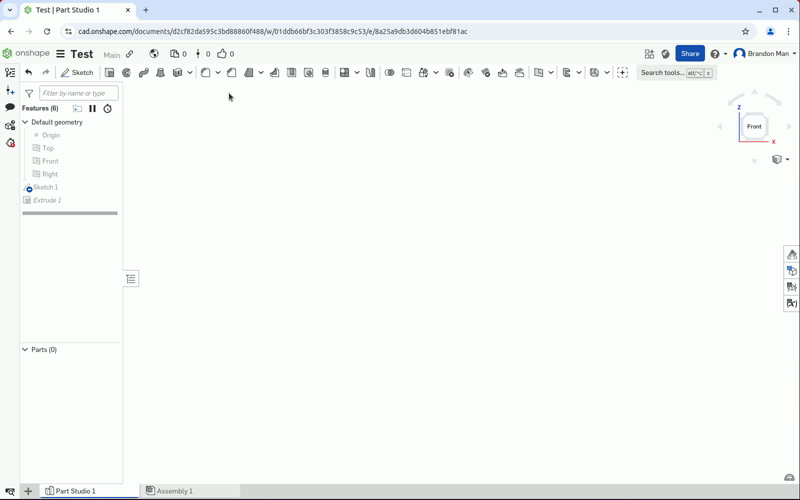
mouse_move(541, 75)
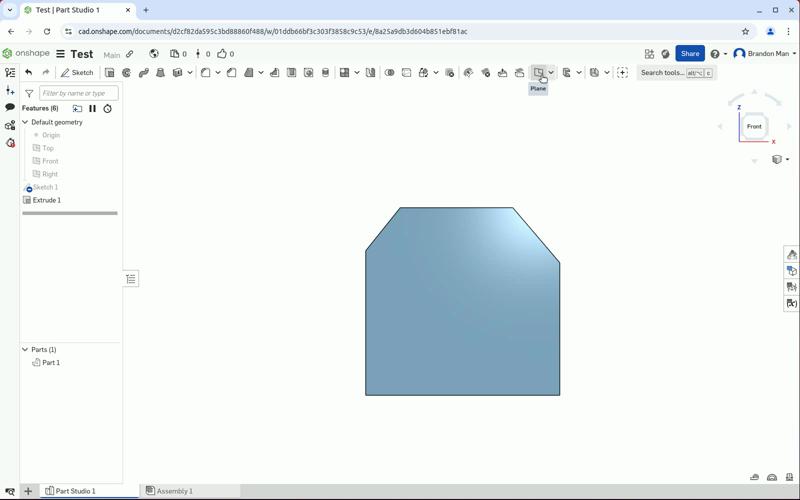
click(541, 75)
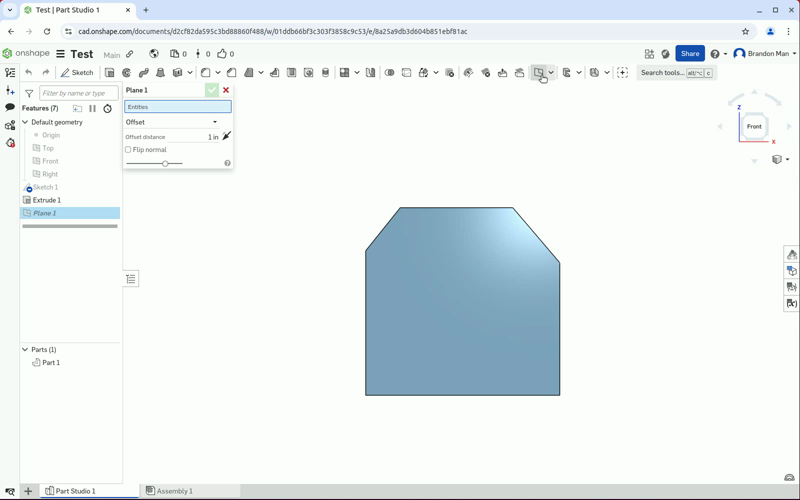
mouse_move(73, 163)
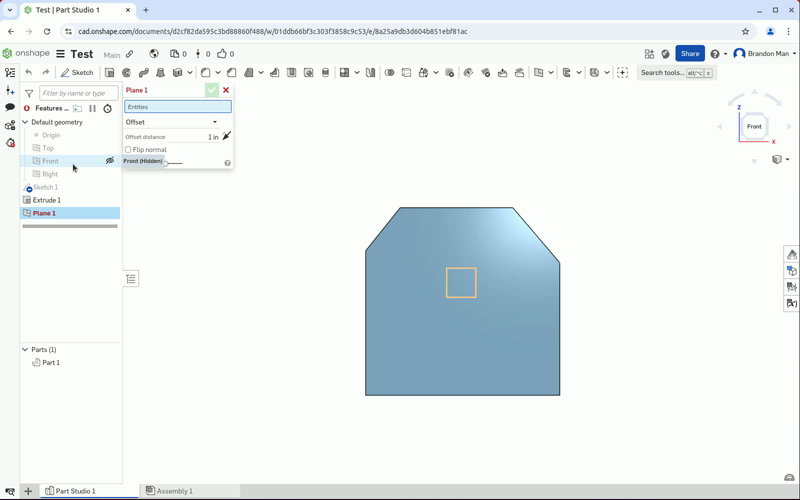
click(73, 163)
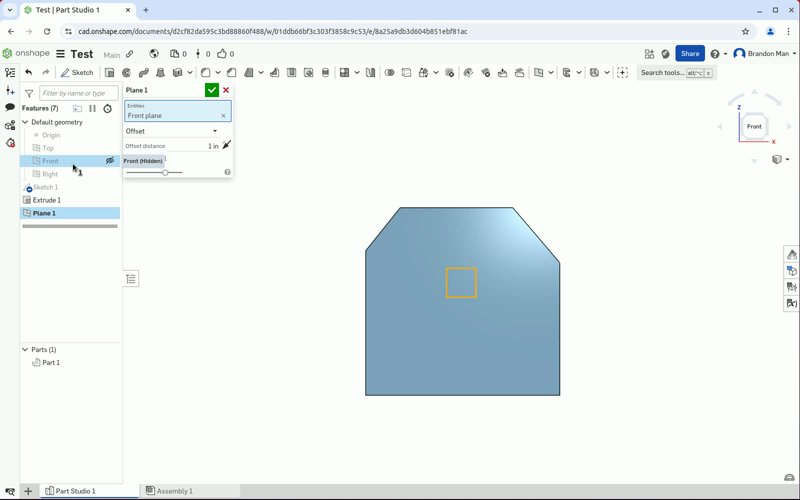
key(tab, 2)
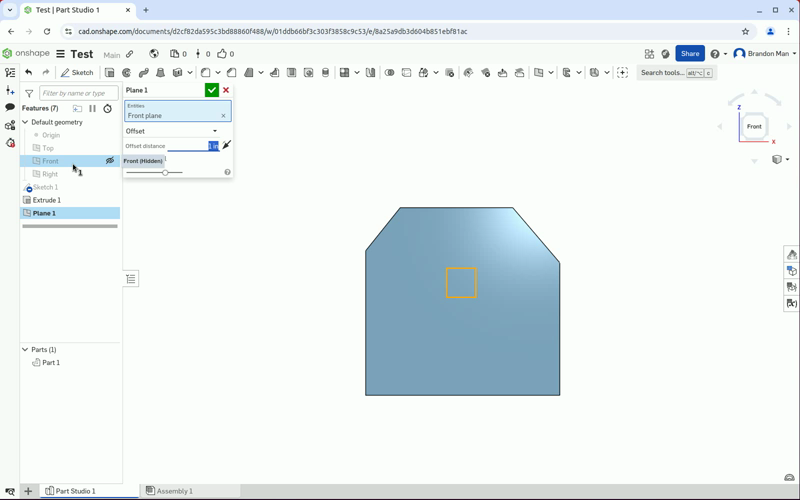
text(9.86)
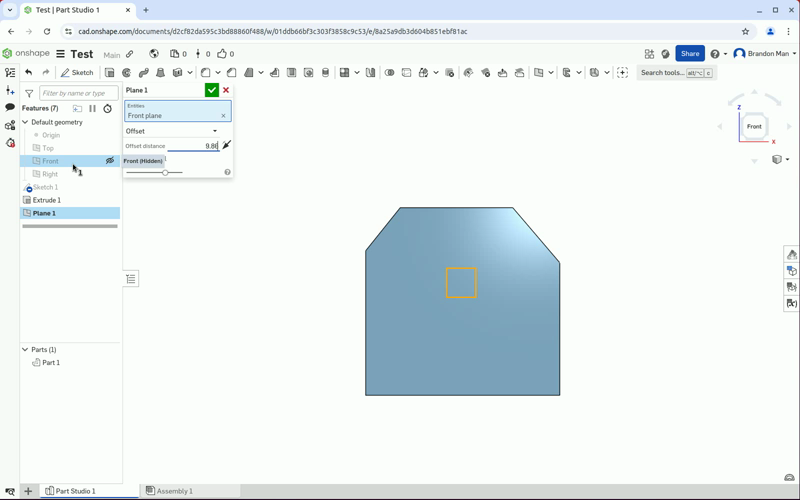
key(enter, 2)
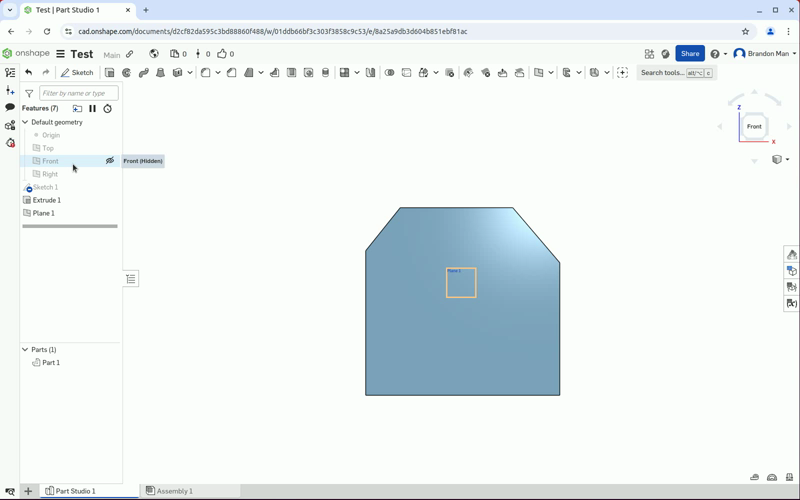
key(shift+s)
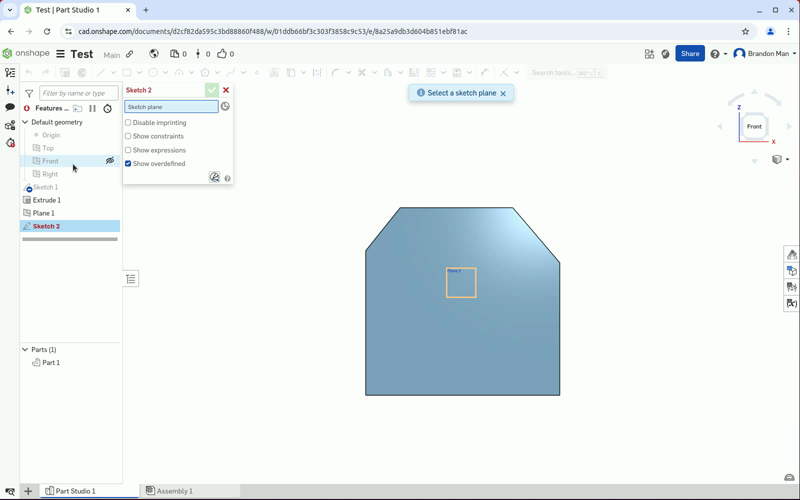
mouse_move(73, 215)
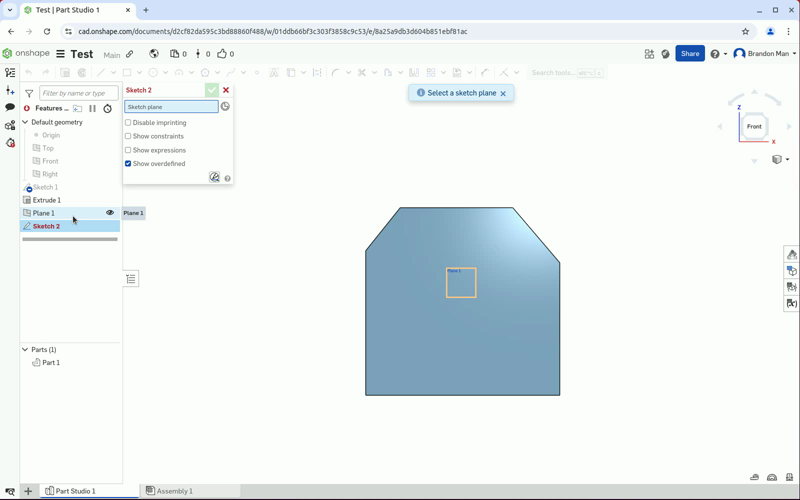
click(73, 215)
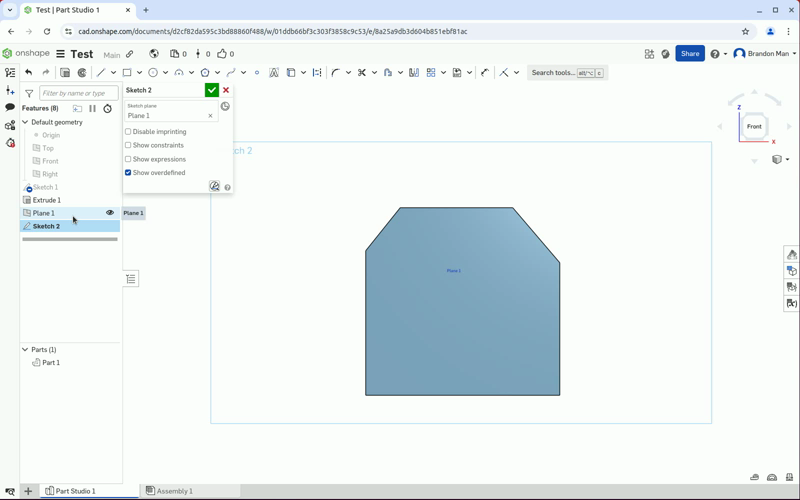
mouse_move(73, 352)
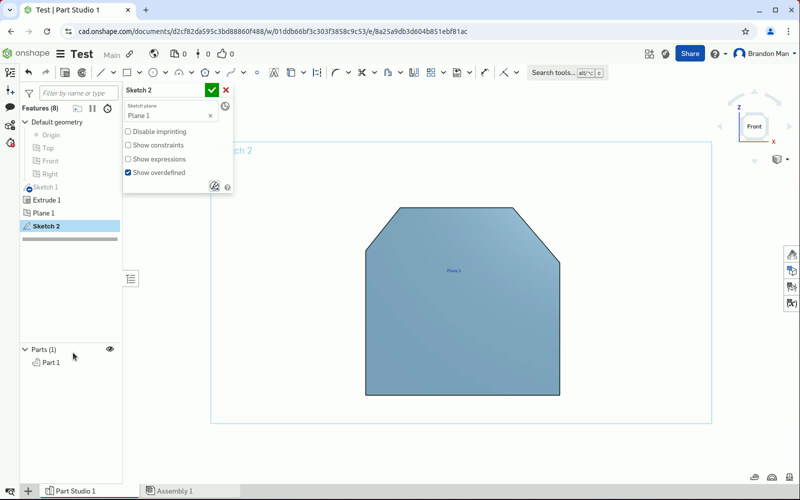
key(y)
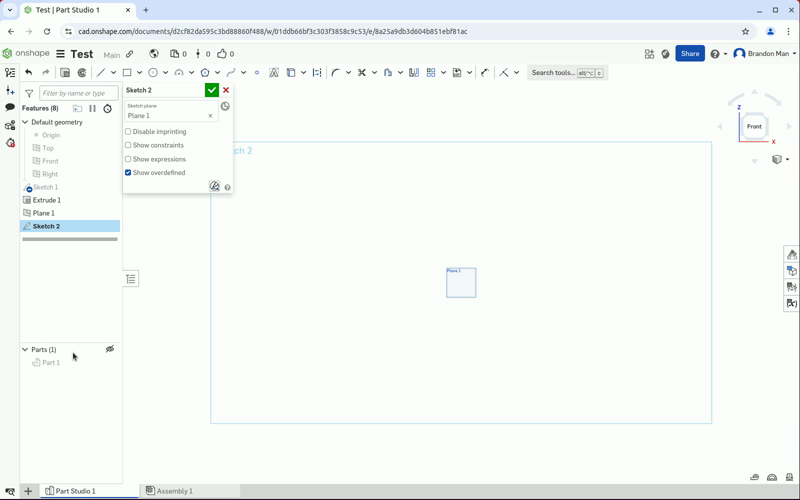
key(l)
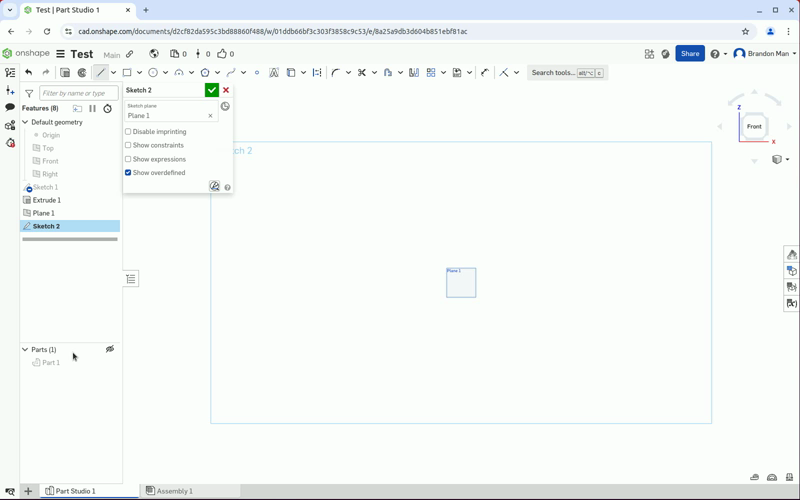
key_down(shift)
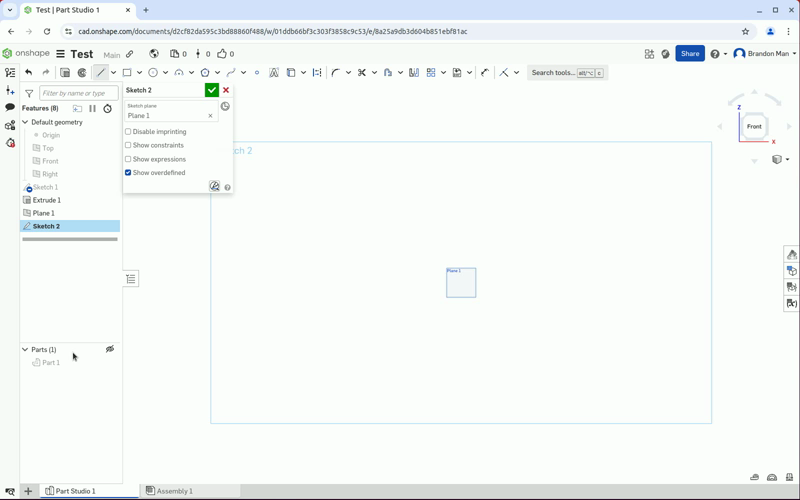
mouse_move(366, 261)
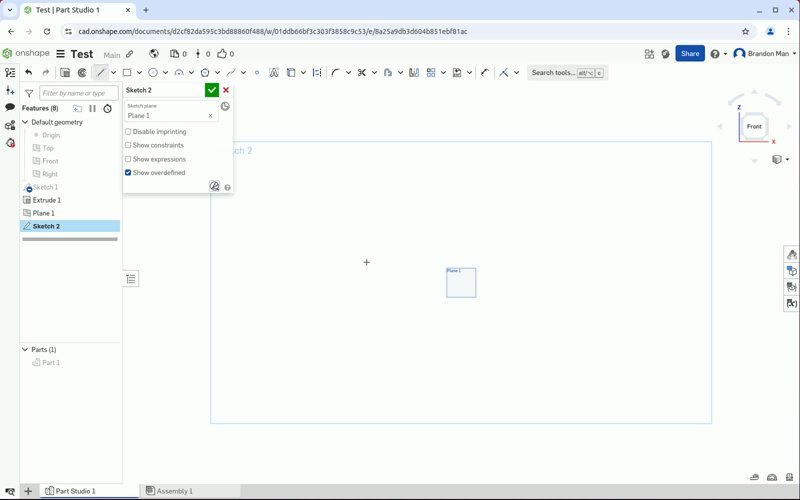
click(366, 261)
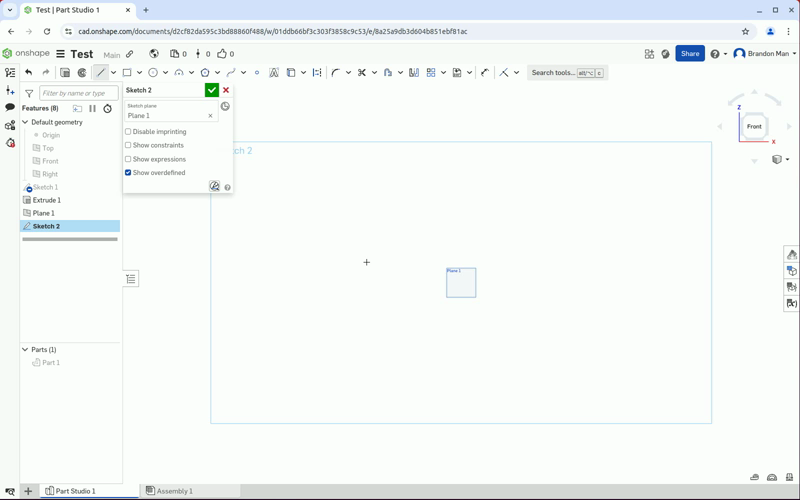
key_up(shift)
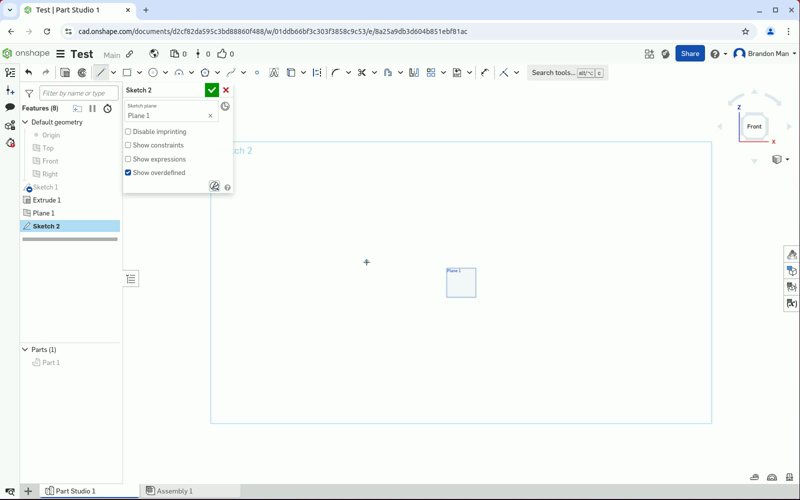
key_down(shift)
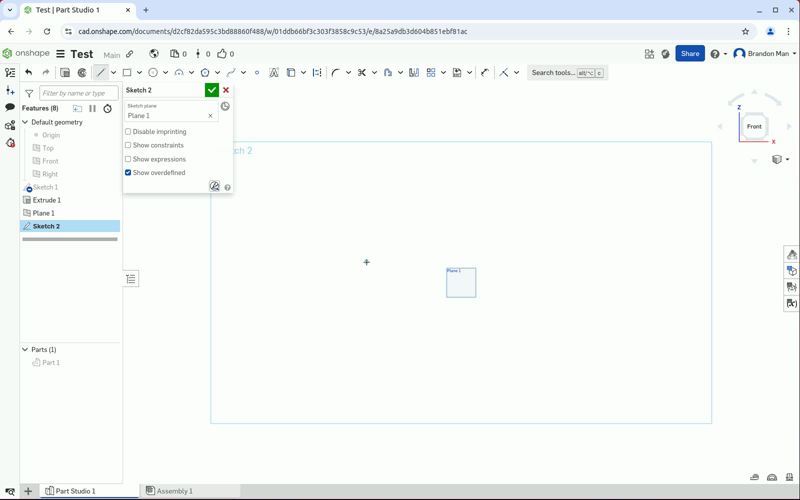
mouse_move(396, 261)
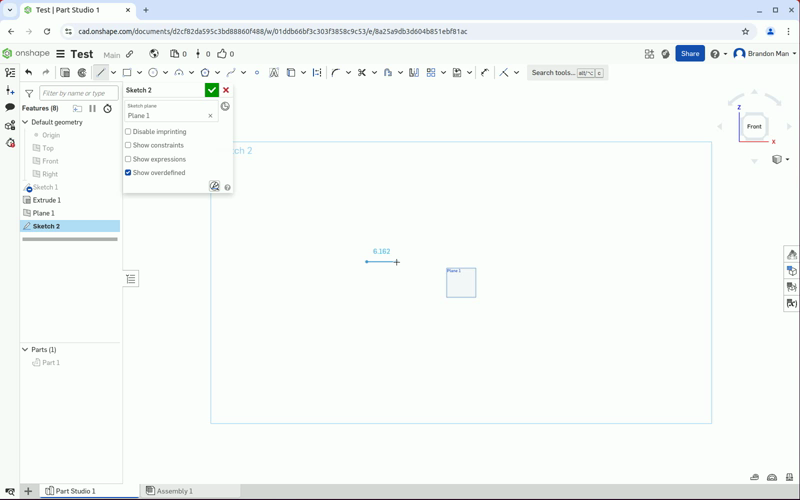
mouse_move(414, 261)
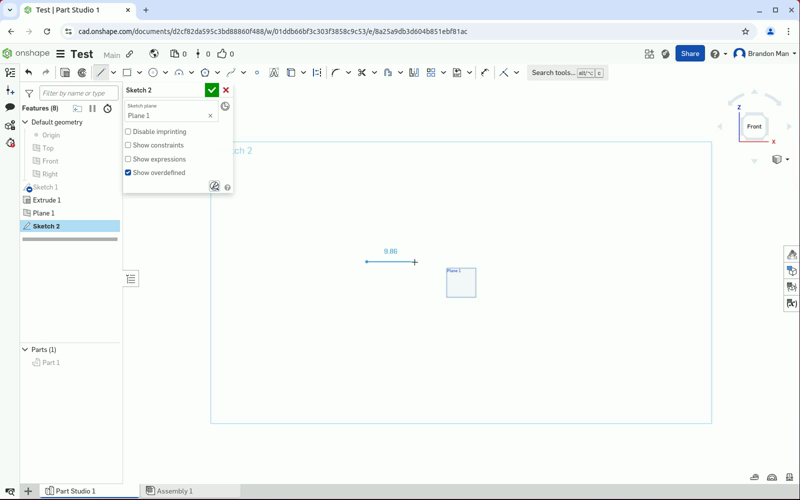
click(414, 261)
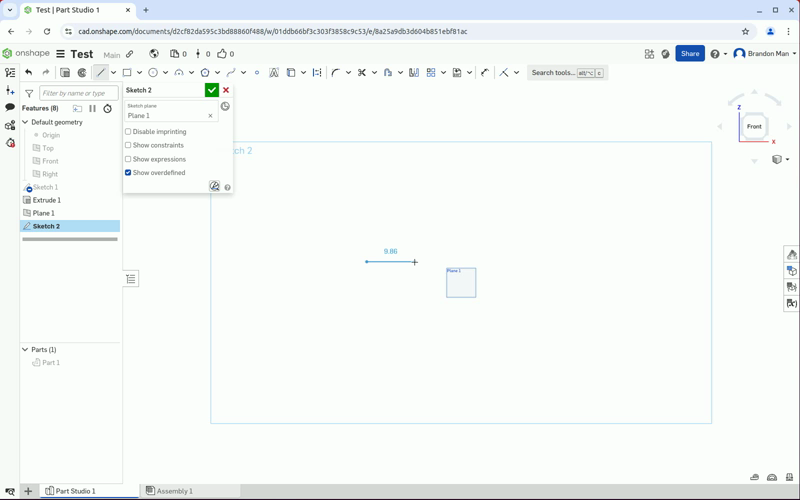
key_up(shift)
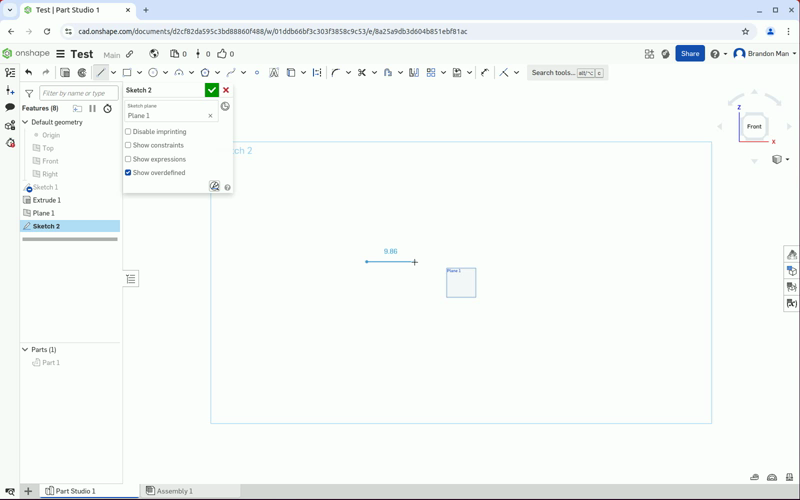
key_down(shift)
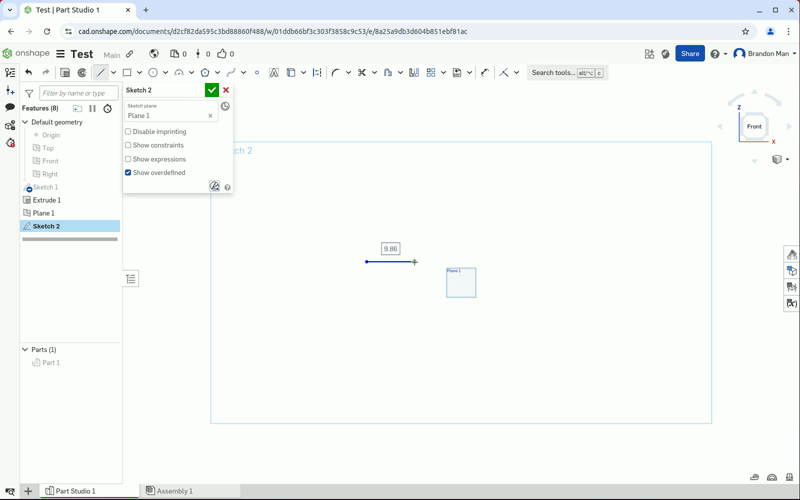
mouse_move(444, 261)
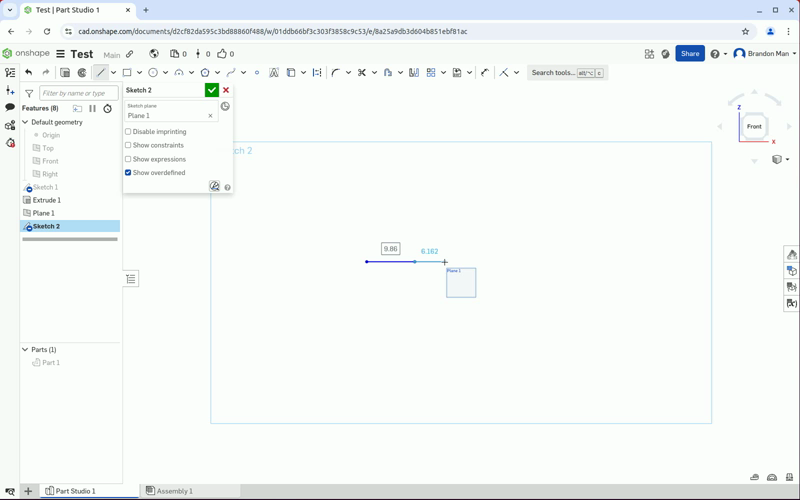
mouse_move(414, 207)
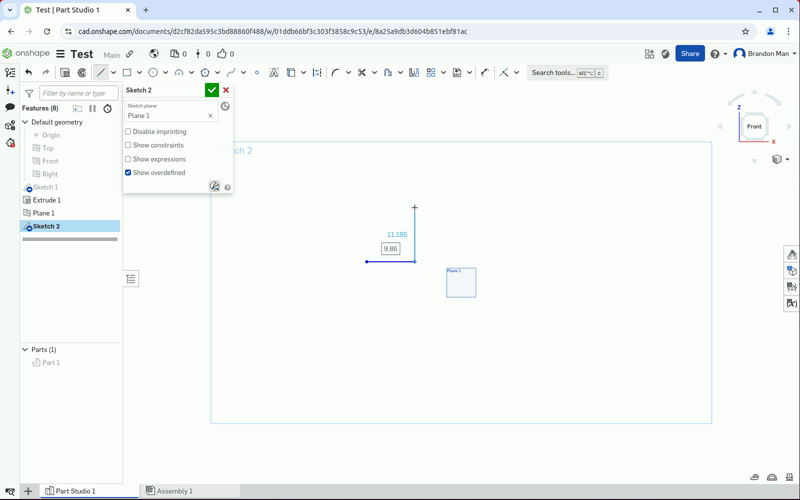
click(414, 207)
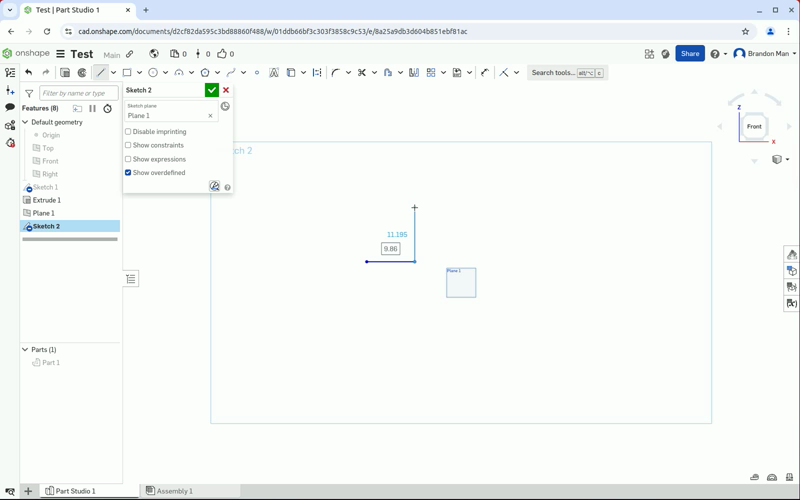
key_up(shift)
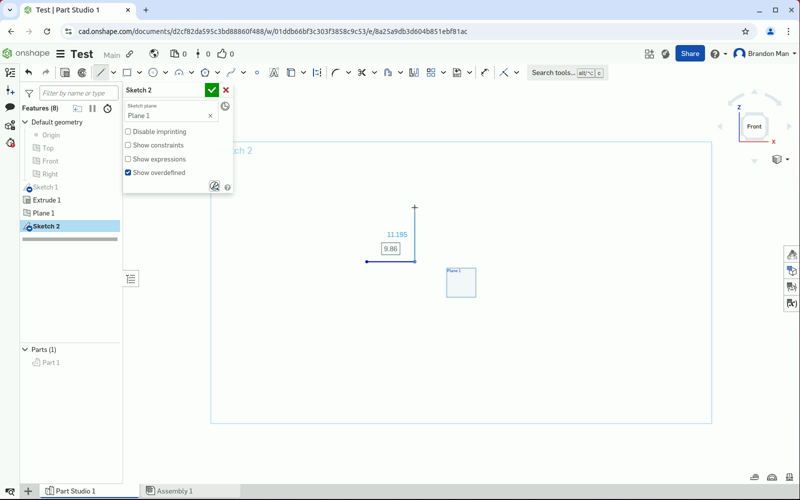
key_down(shift)
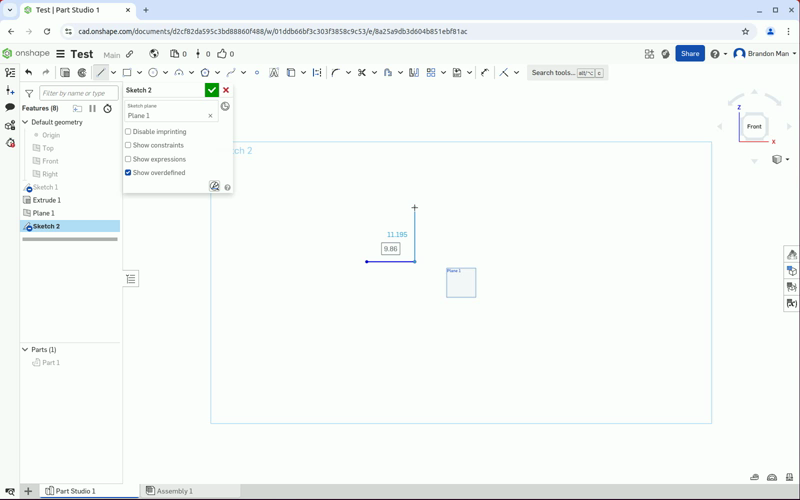
mouse_move(444, 207)
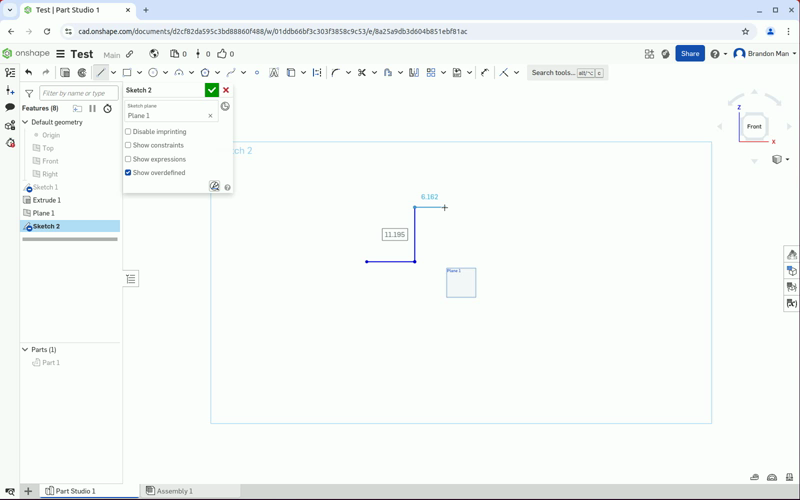
mouse_move(402, 207)
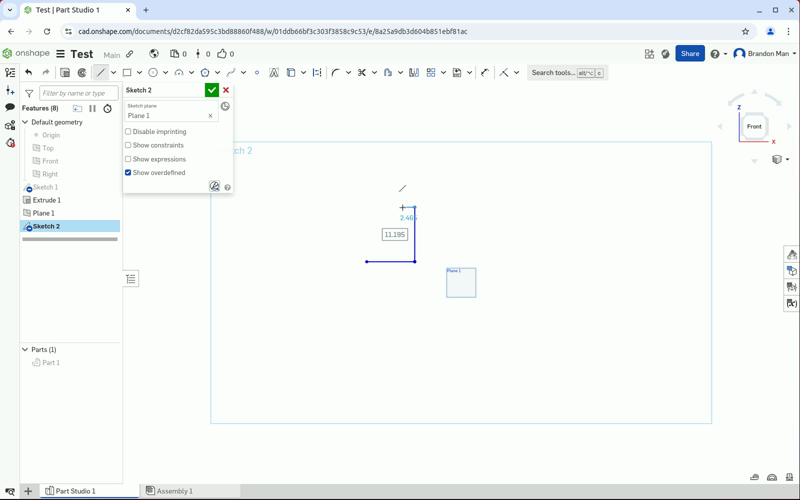
click(402, 207)
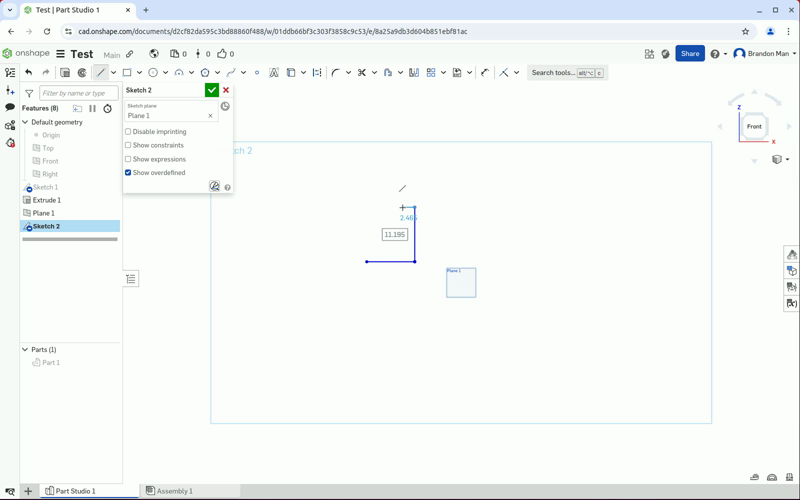
key_up(shift)
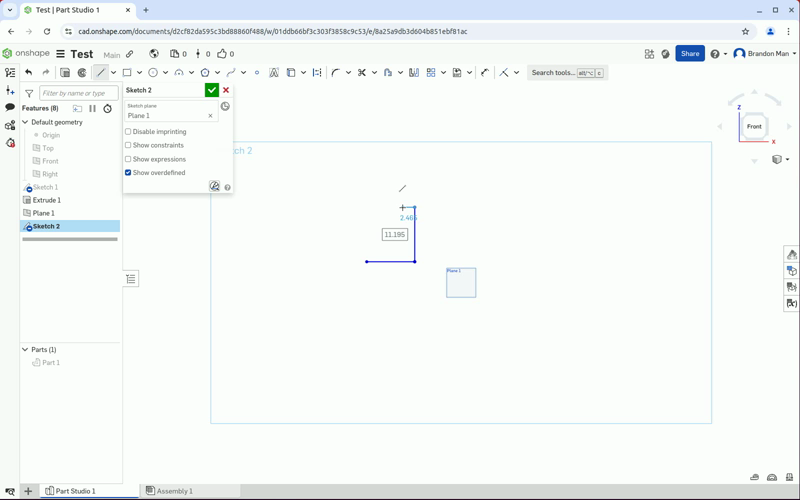
key_down(shift)
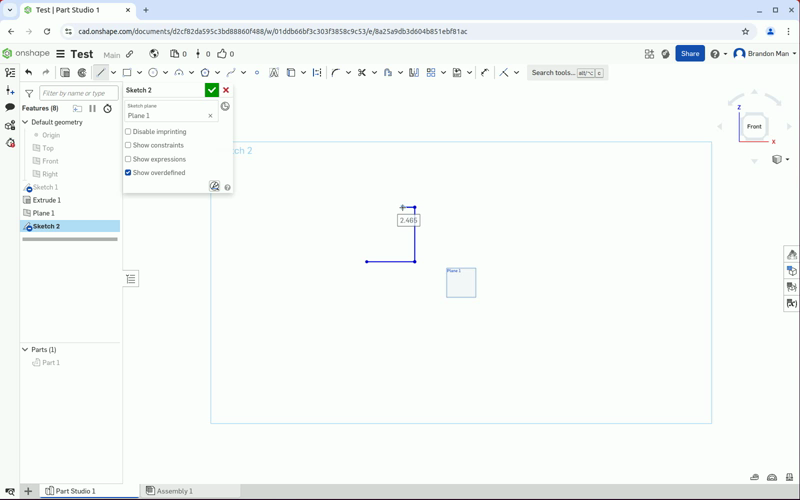
mouse_move(432, 207)
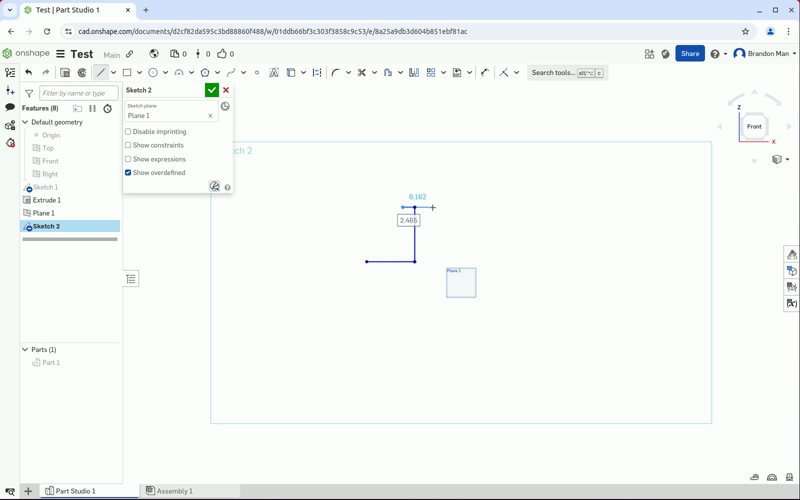
mouse_move(366, 249)
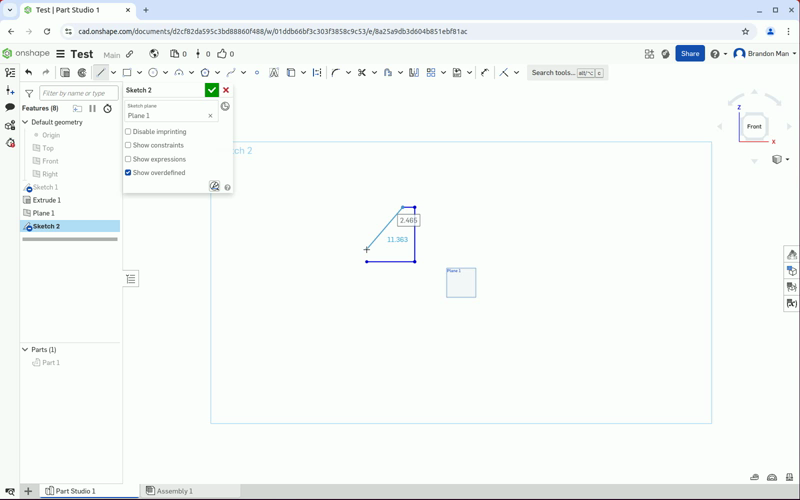
click(366, 249)
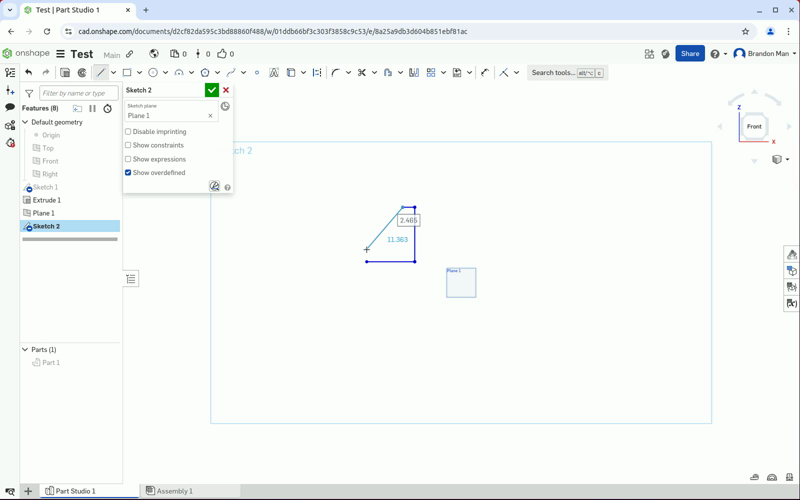
key_up(shift)
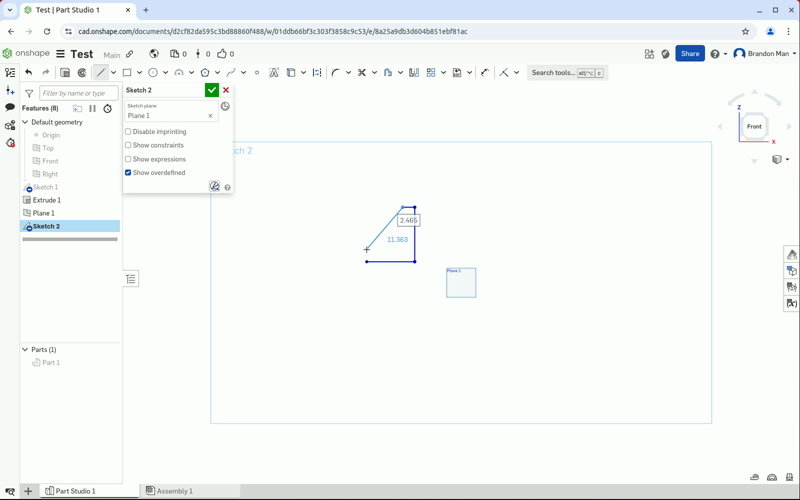
mouse_move(396, 249)
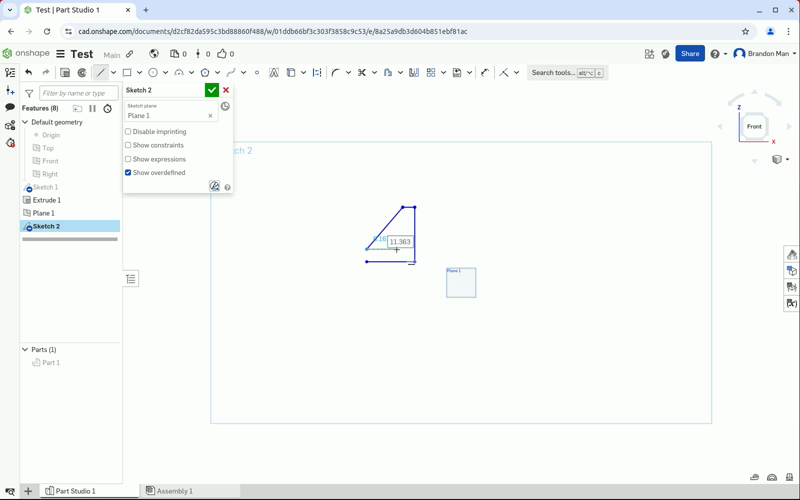
key_down(shift)
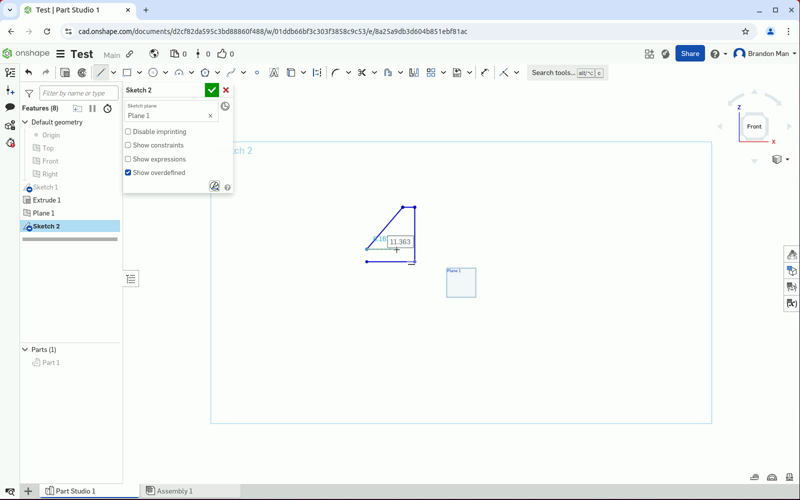
mouse_move(366, 261)
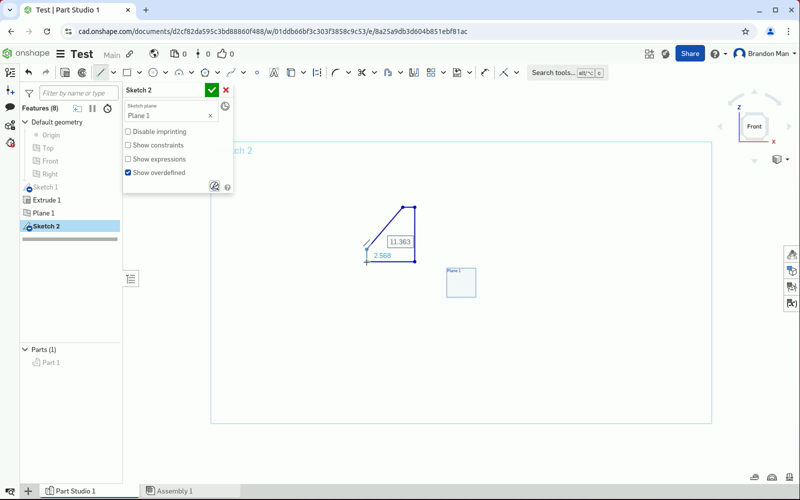
key_up(shift)
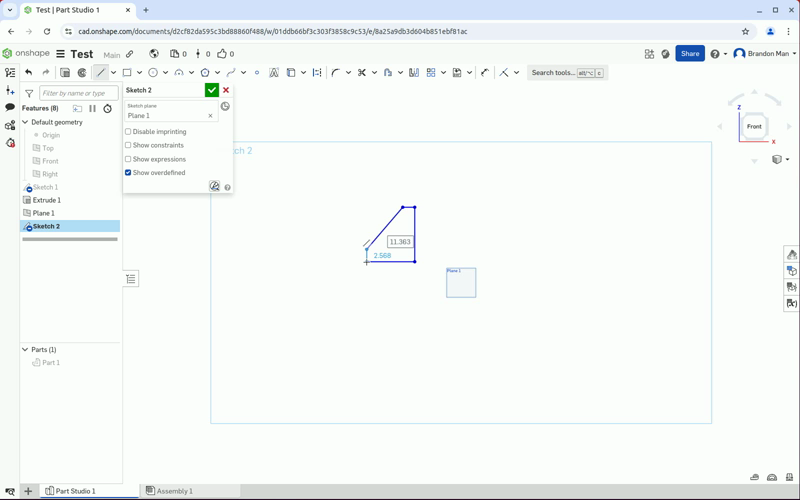
click(366, 261)
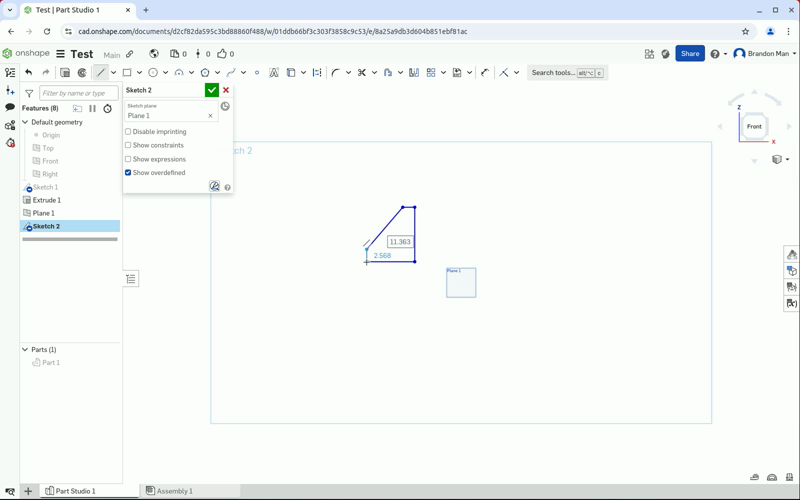
key(esc)
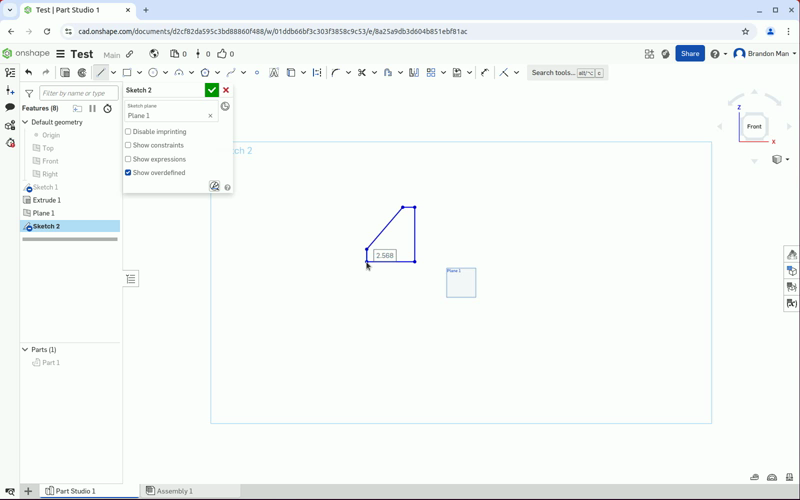
mouse_move(379, 248)
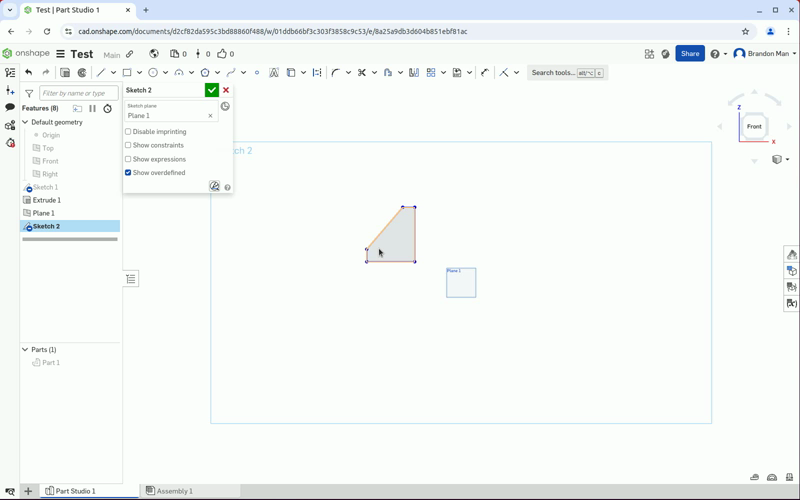
click(379, 248)
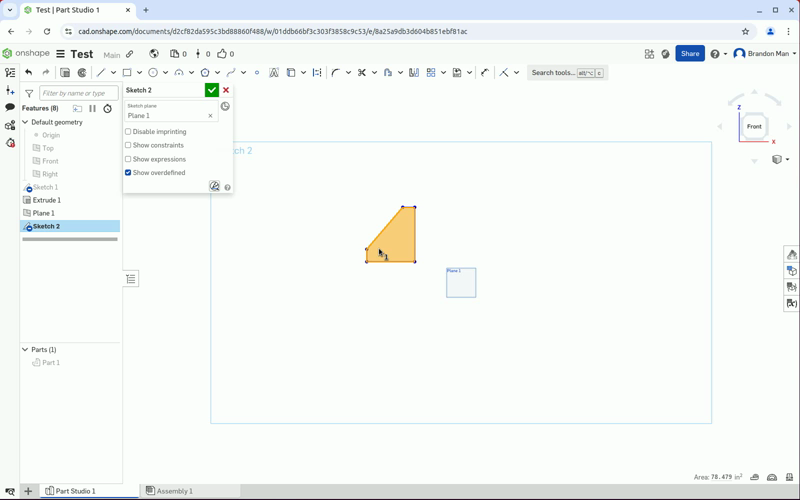
mouse_move(73, 352)
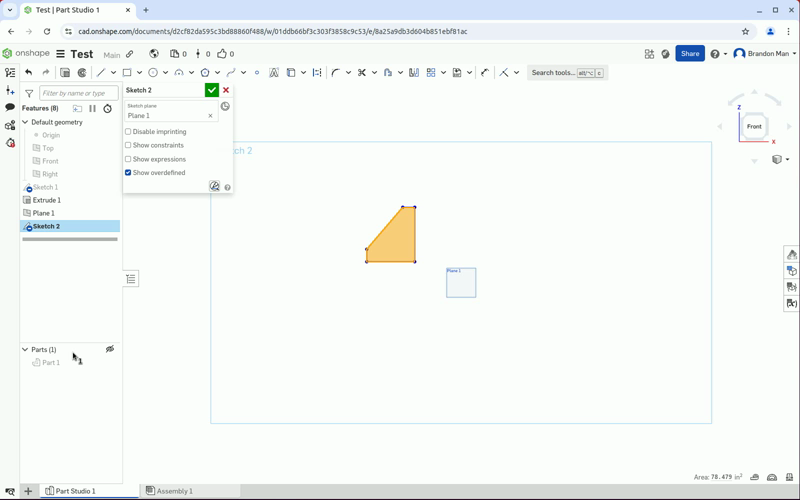
key(shift+y)
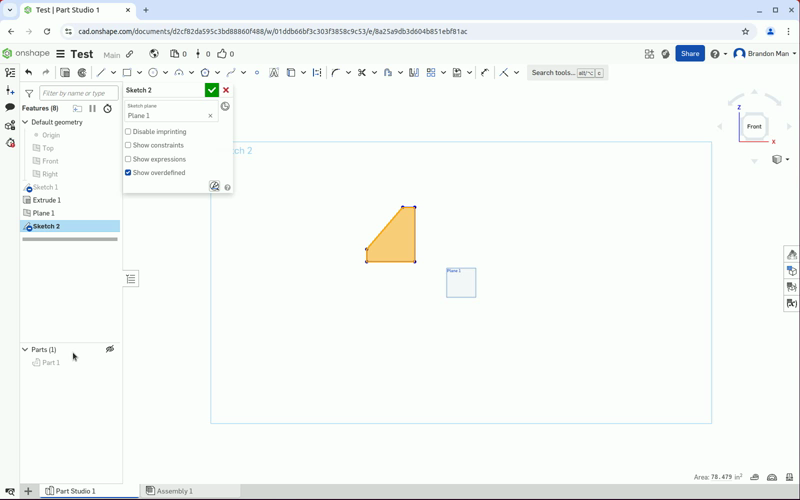
key(shift+e)
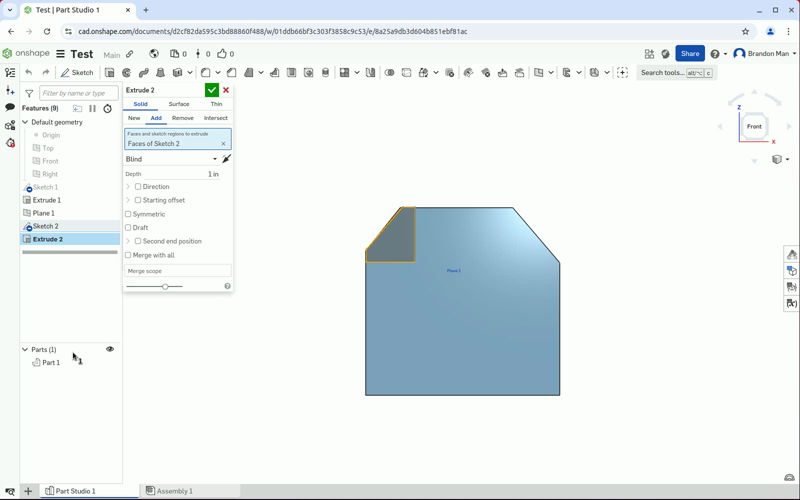
mouse_move(143, 106)
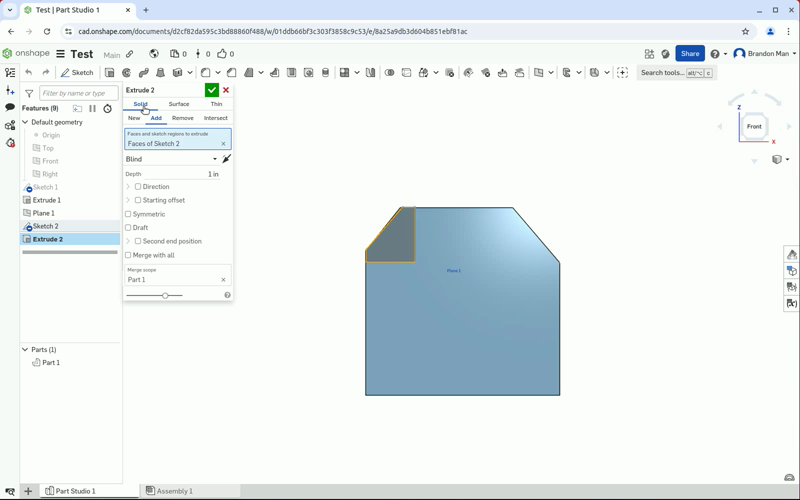
click(143, 106)
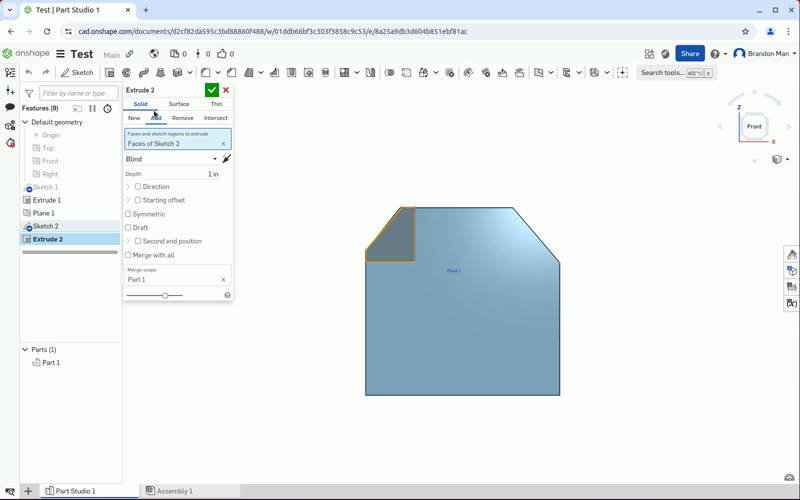
mouse_move(186, 120)
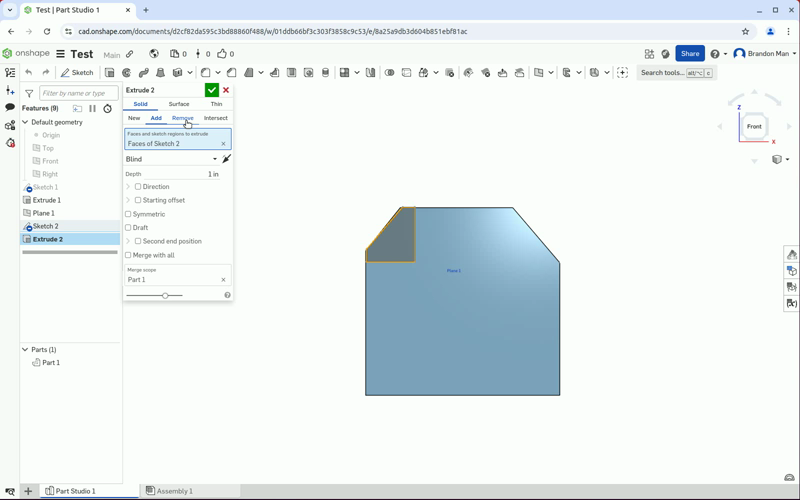
click(186, 120)
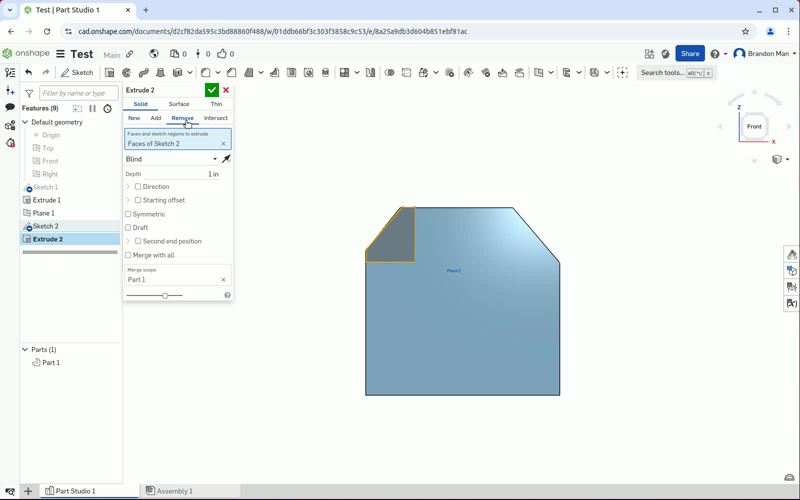
key(tab, 4)
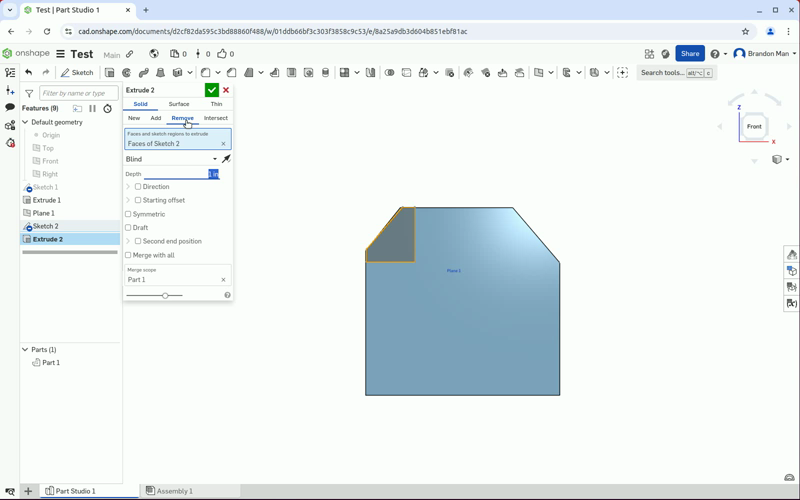
text(9.628)
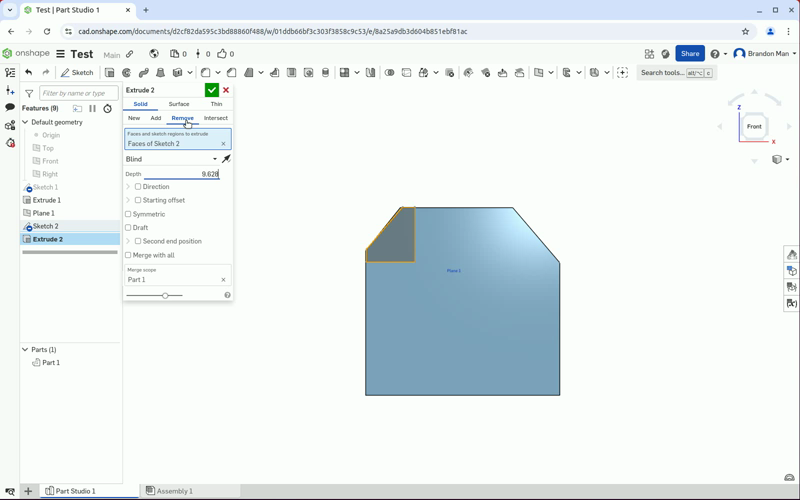
key(tab, 6)
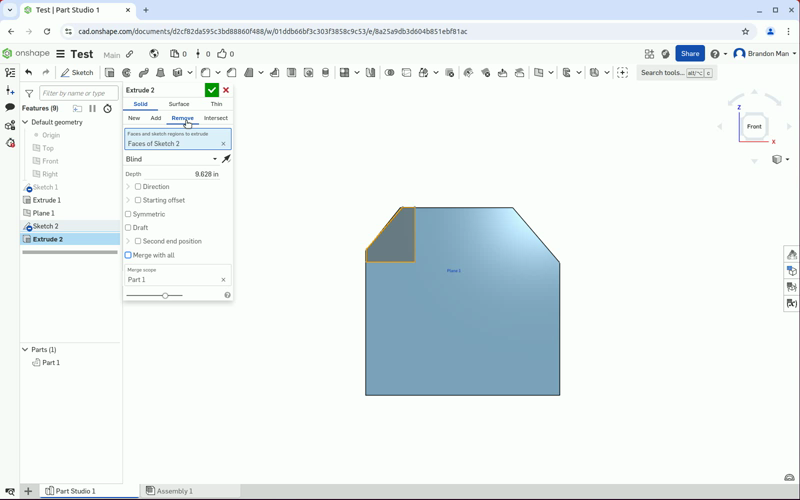
key(space)
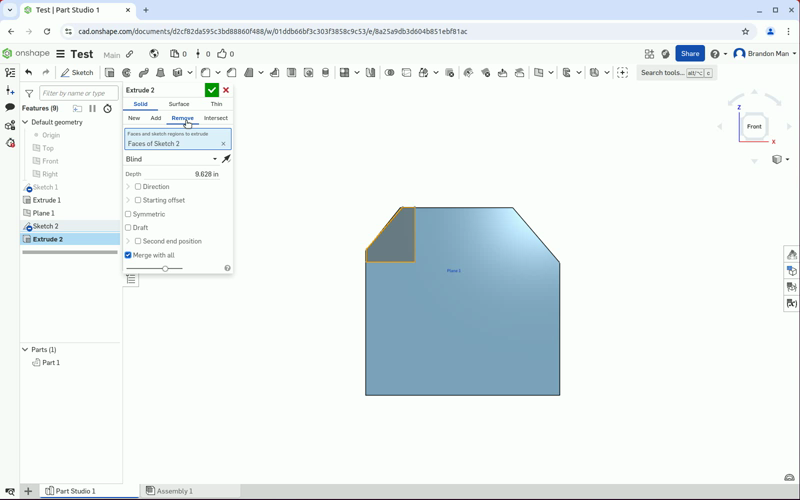
key(enter)
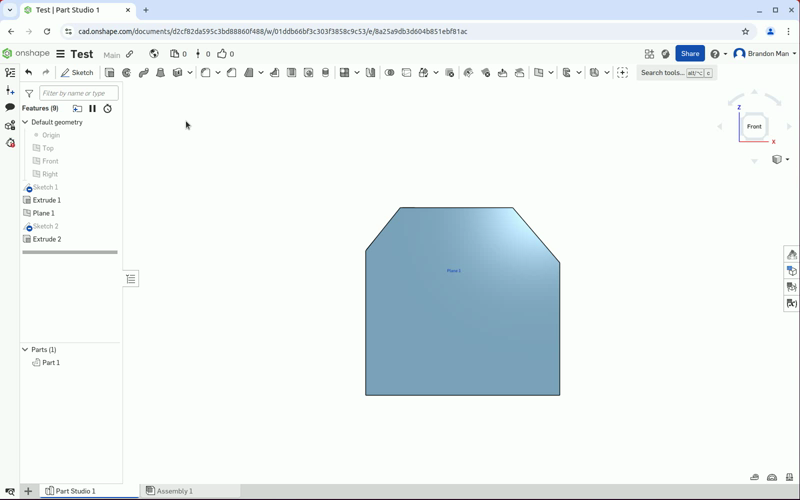
key(shift+h)
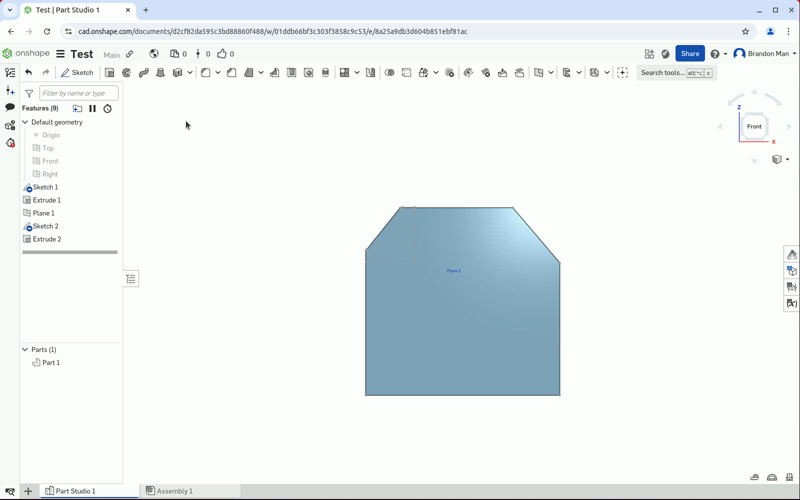
key(shift+h)
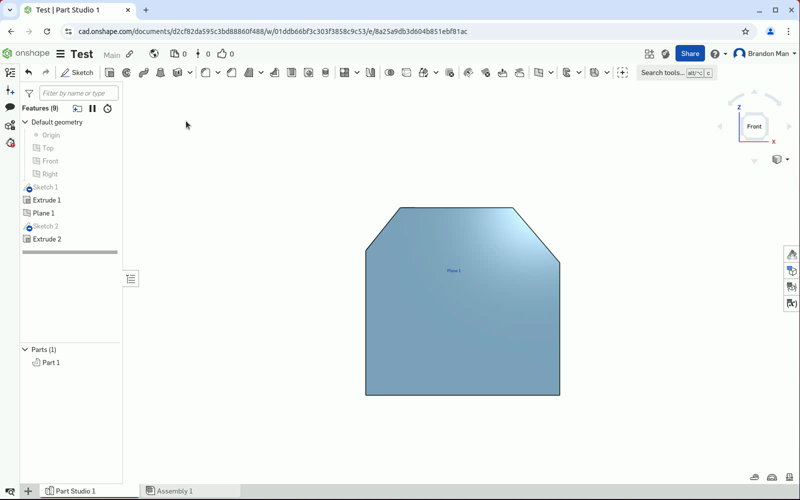
mouse_move(73, 189)
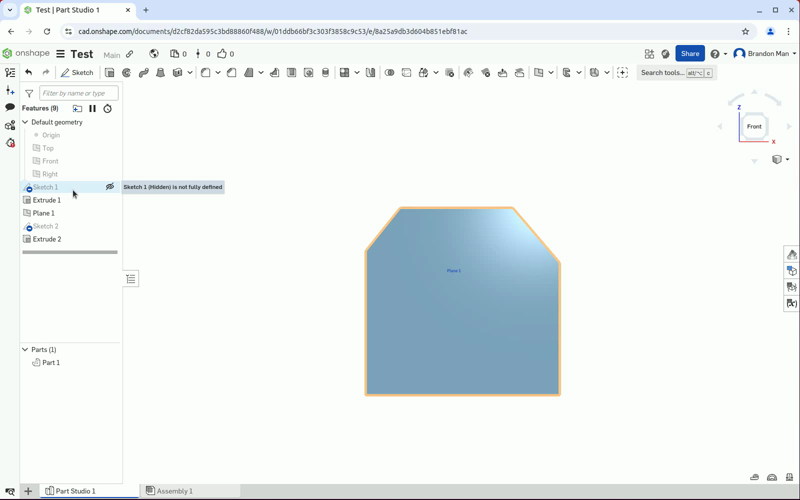
click(73, 189)
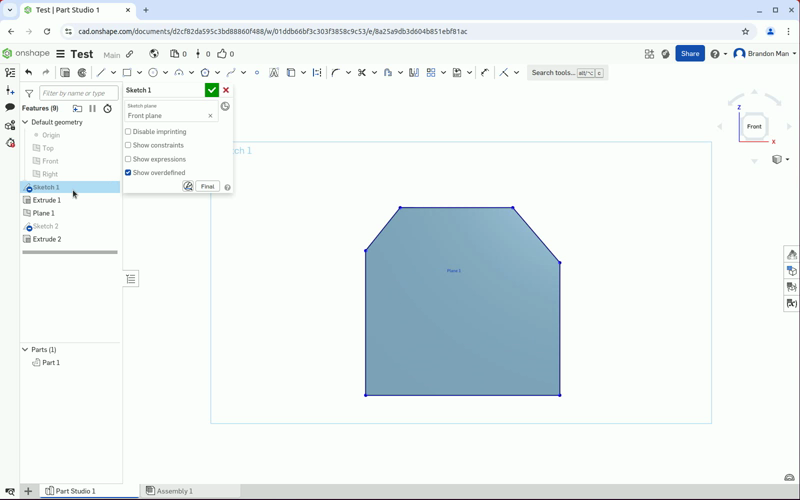
mouse_move(229, 92)
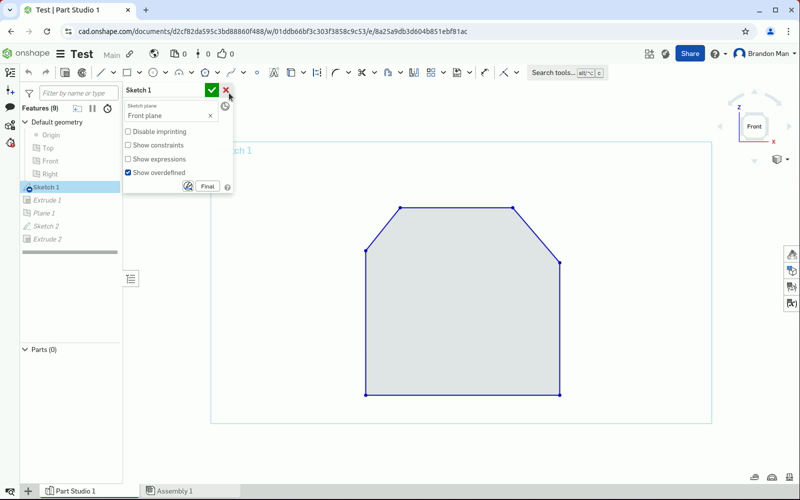
click(229, 92)
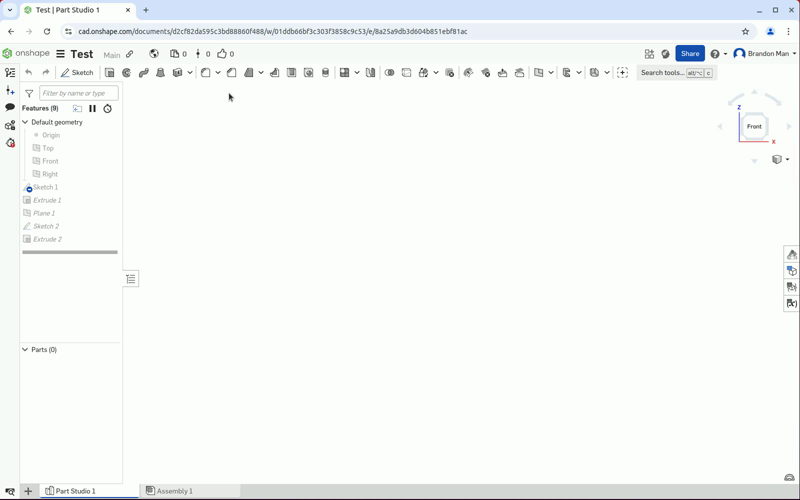
key(shift+s)
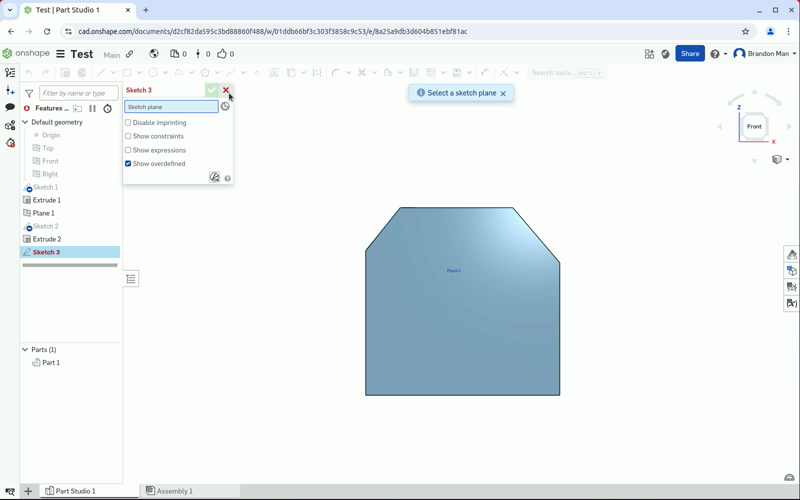
mouse_move(73, 215)
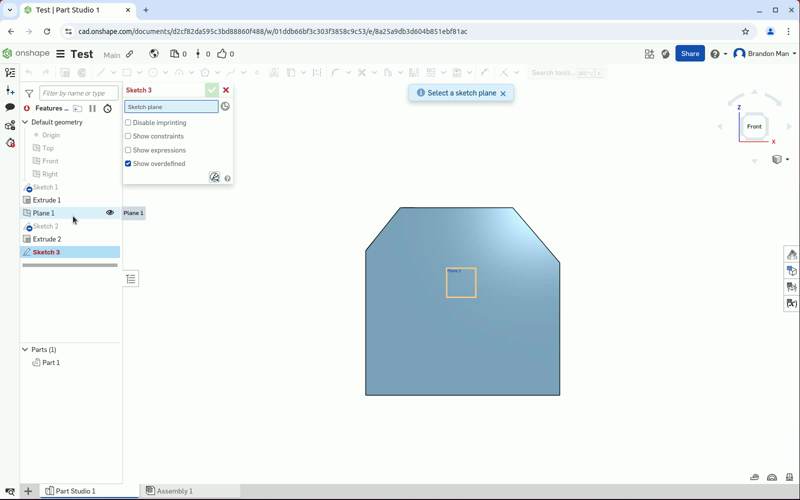
click(73, 215)
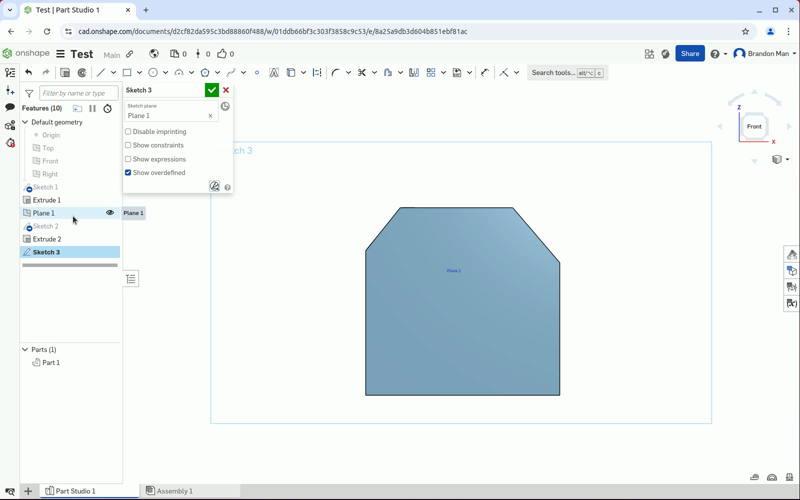
mouse_move(73, 352)
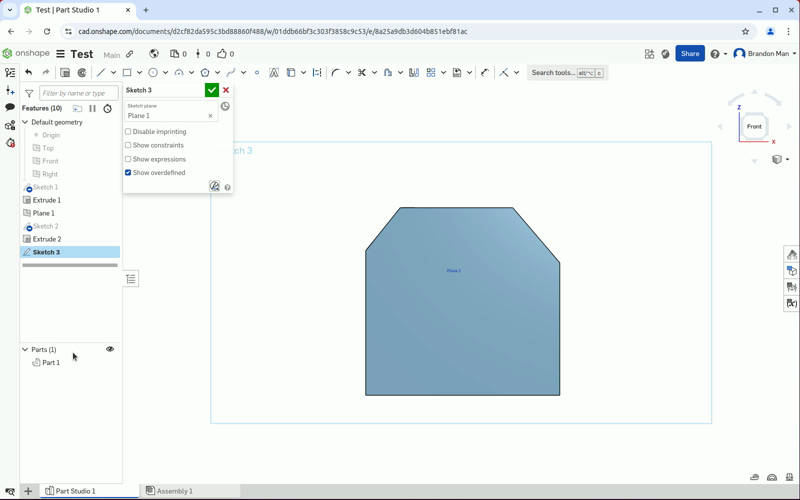
key(y)
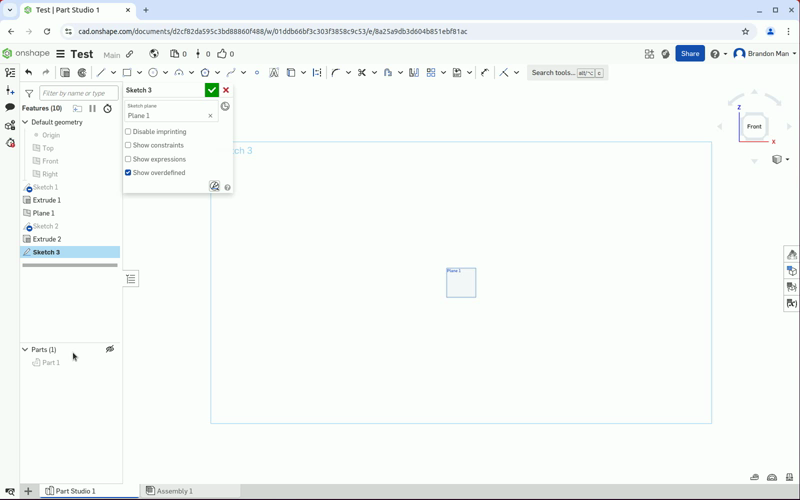
key(l)
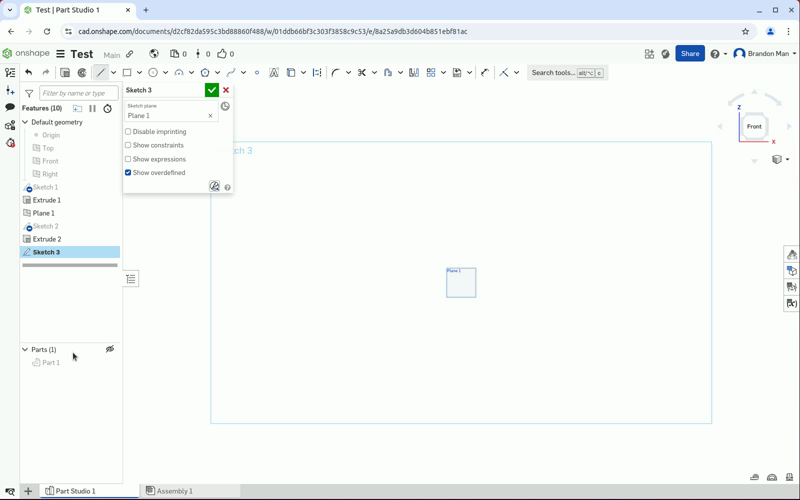
key_down(shift)
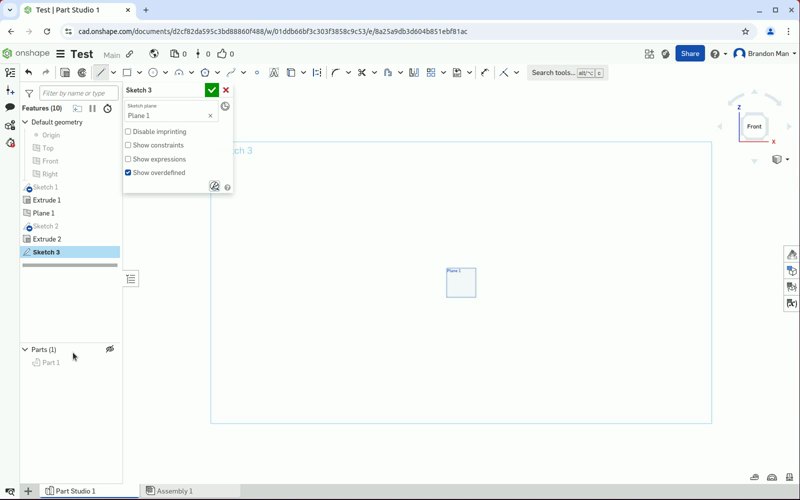
mouse_move(366, 394)
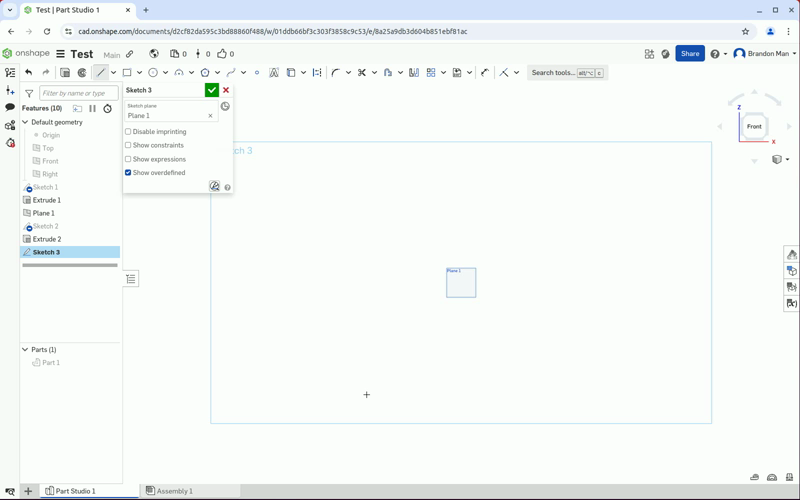
click(366, 394)
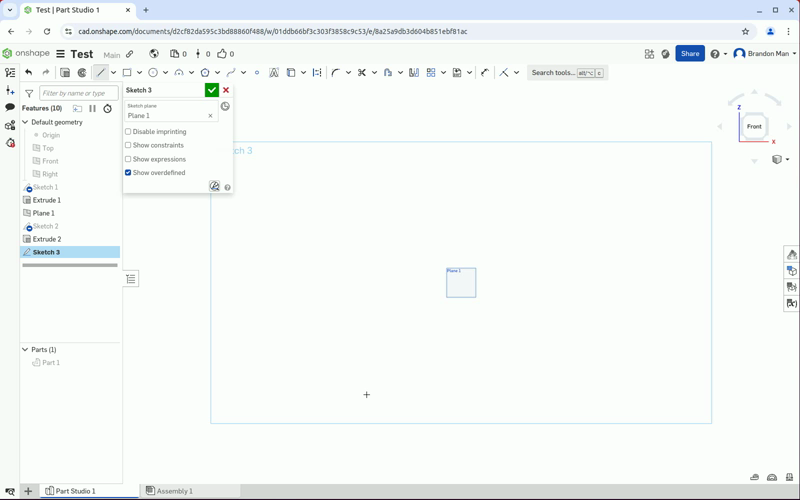
key_up(shift)
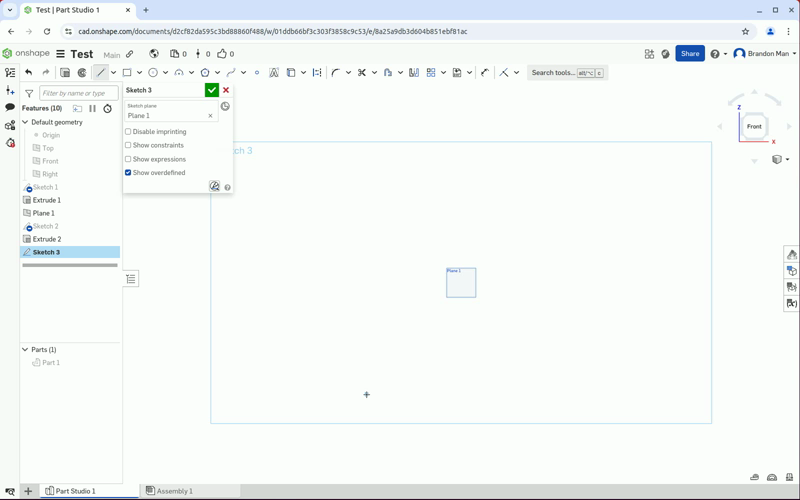
key_down(shift)
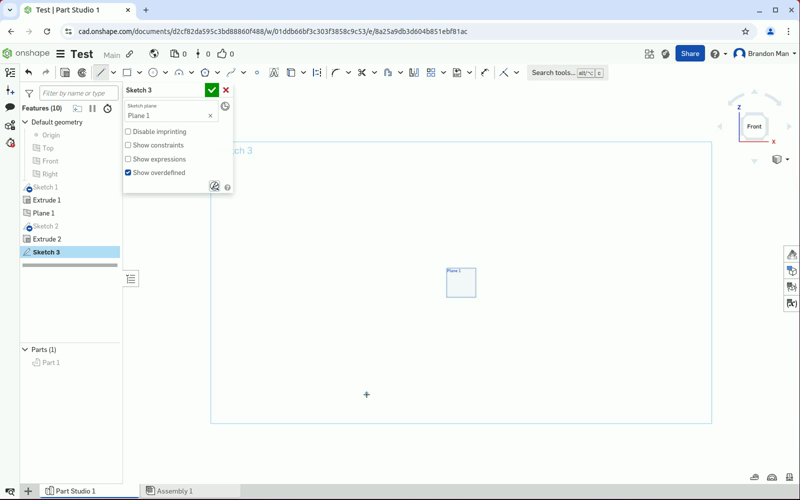
mouse_move(396, 394)
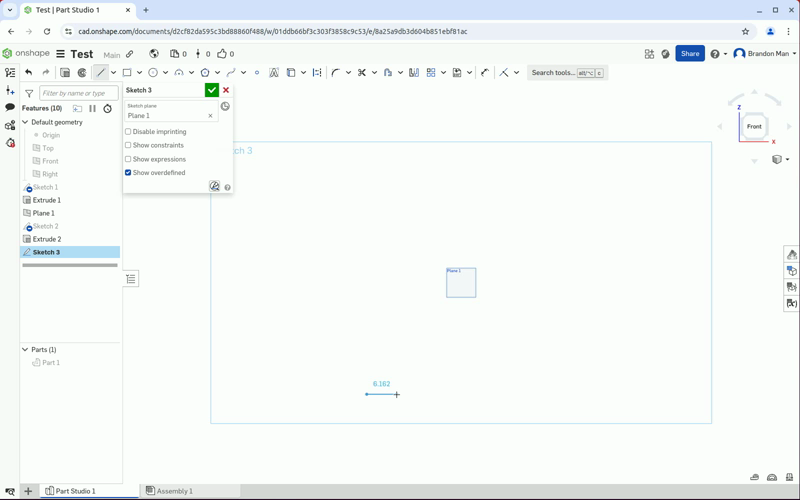
mouse_move(413, 394)
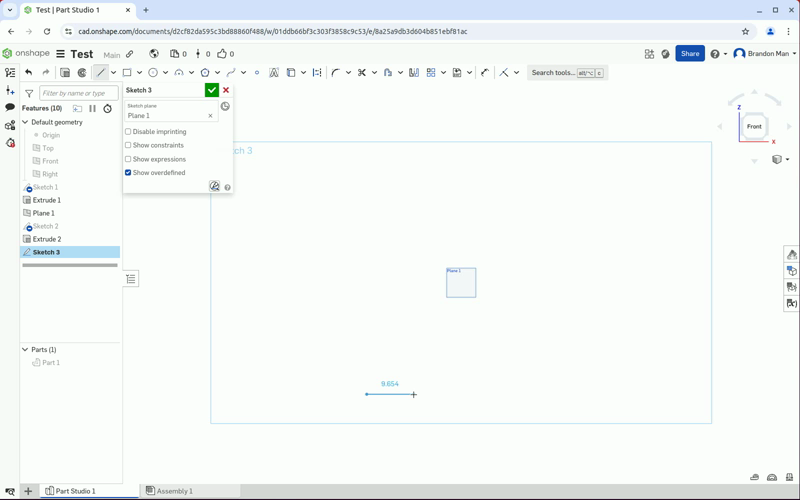
click(413, 394)
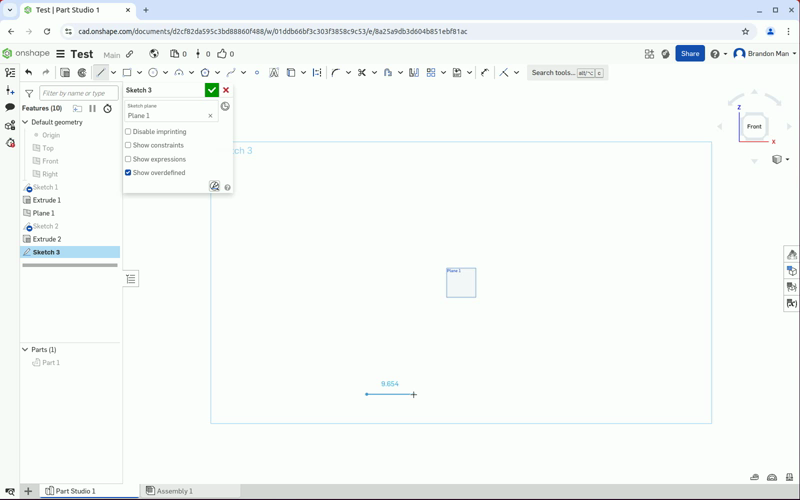
key_up(shift)
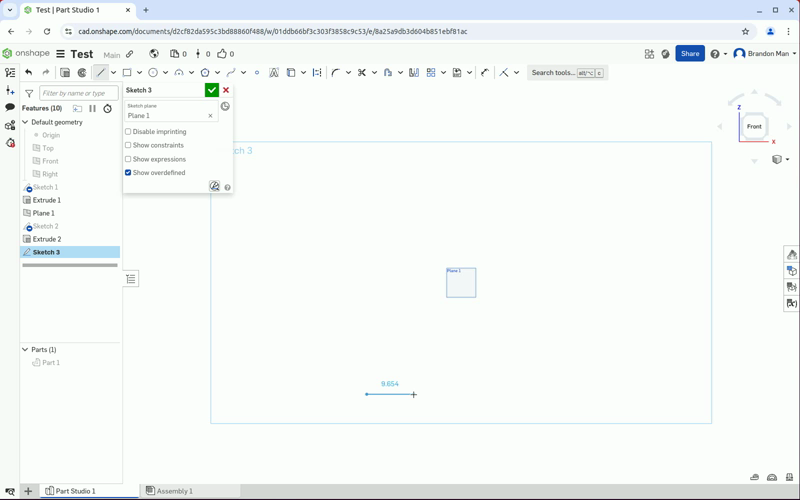
key_down(shift)
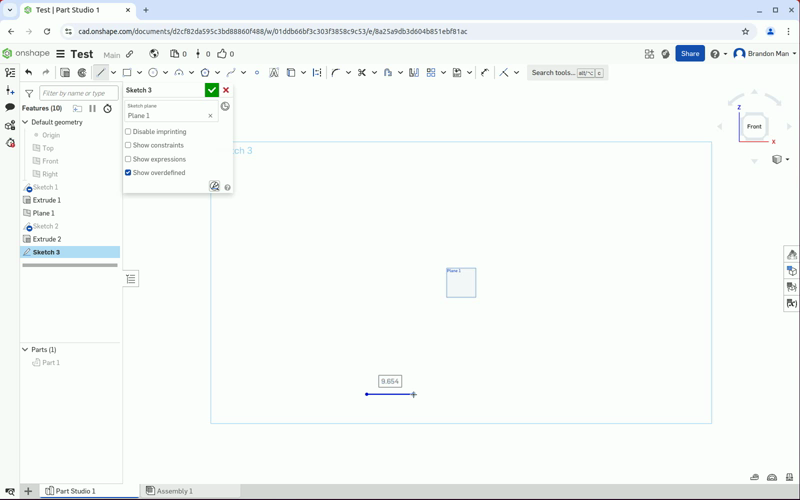
mouse_move(413, 263)
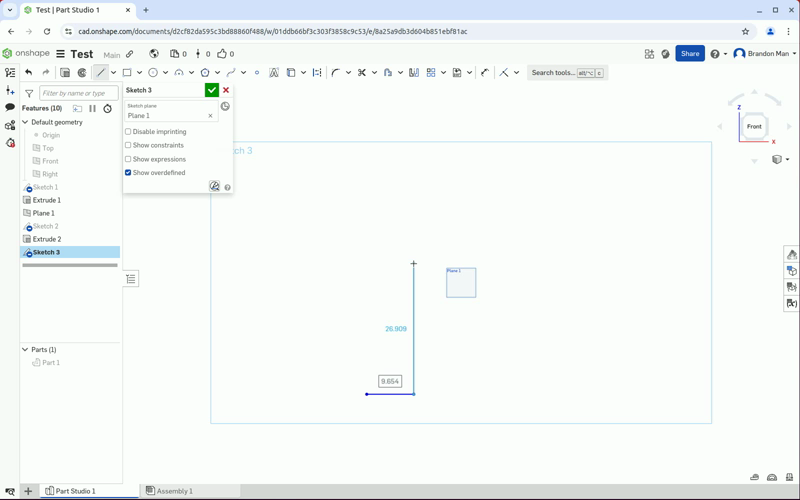
click(413, 263)
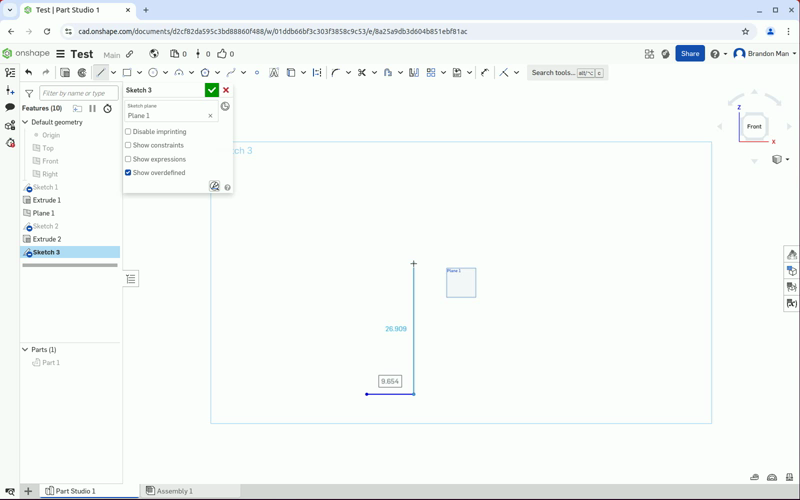
key_up(shift)
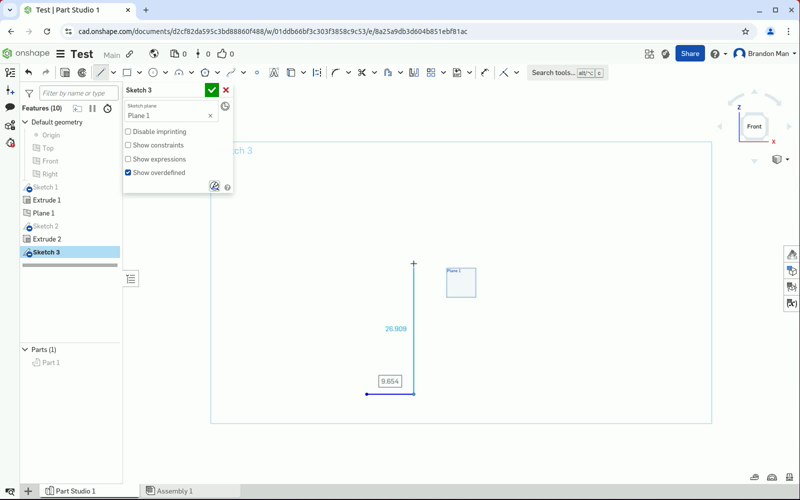
key_down(shift)
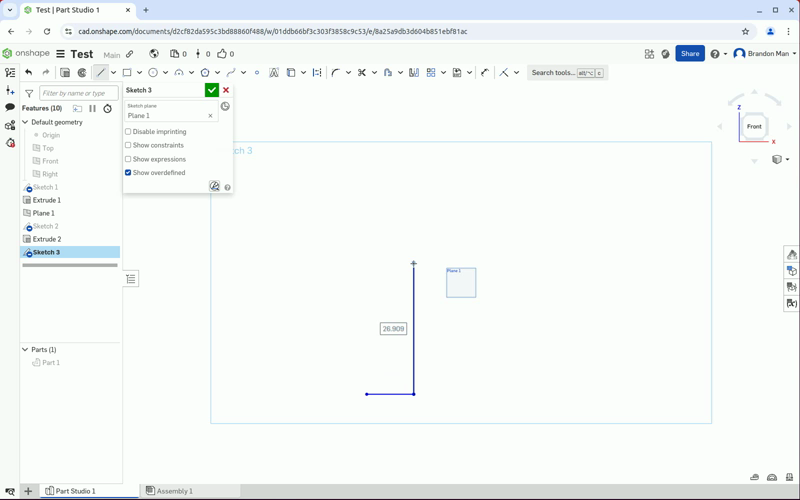
mouse_move(444, 263)
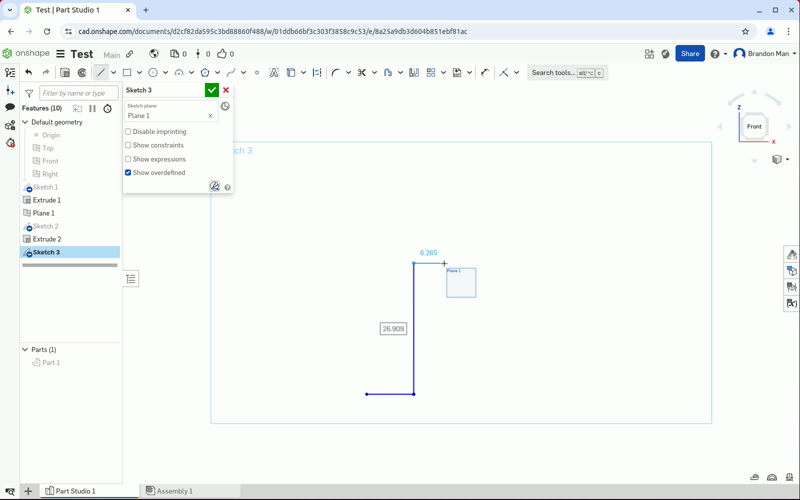
mouse_move(366, 263)
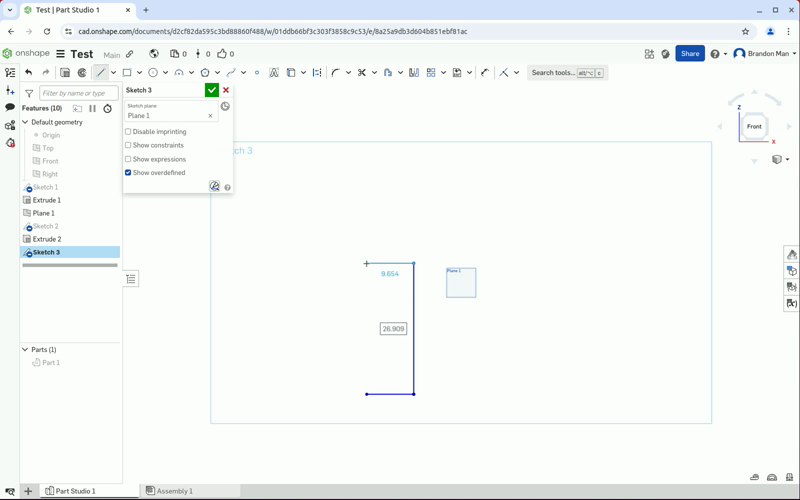
click(366, 263)
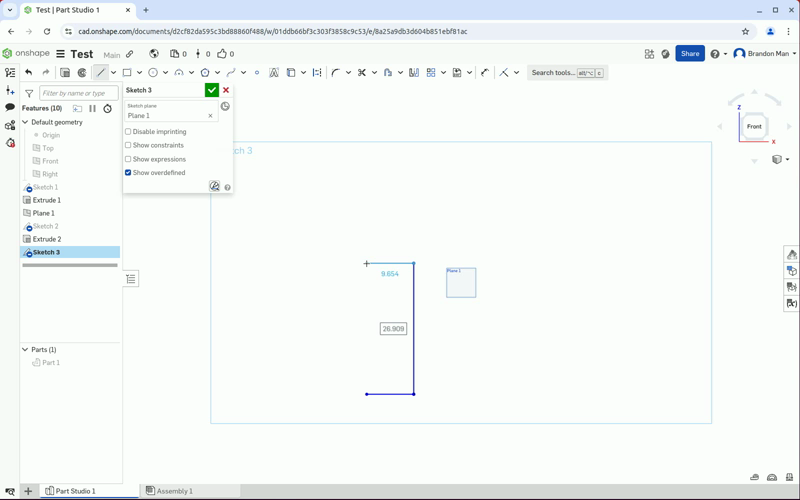
key_up(shift)
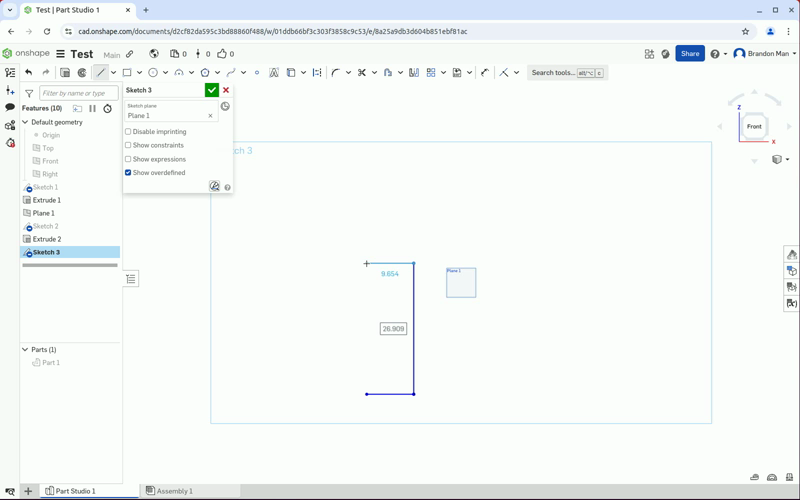
key_down(shift)
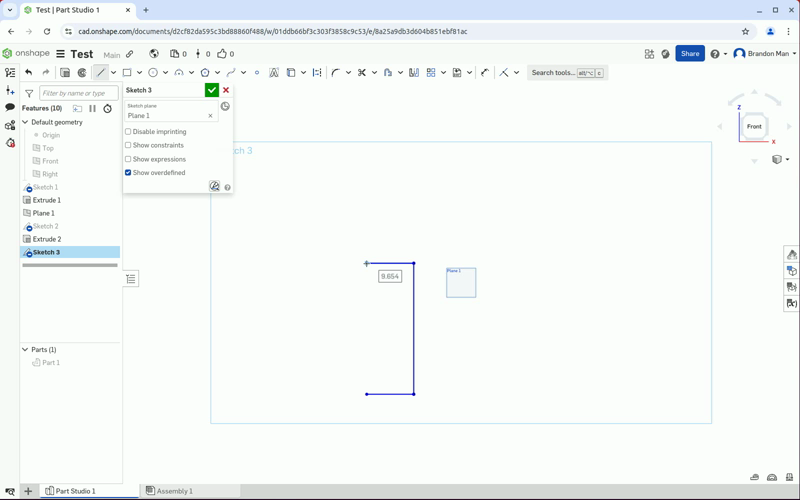
mouse_move(366, 394)
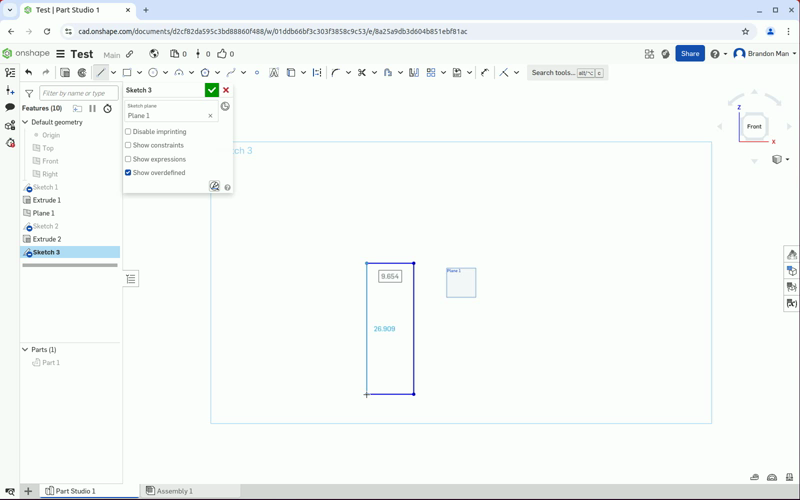
key_up(shift)
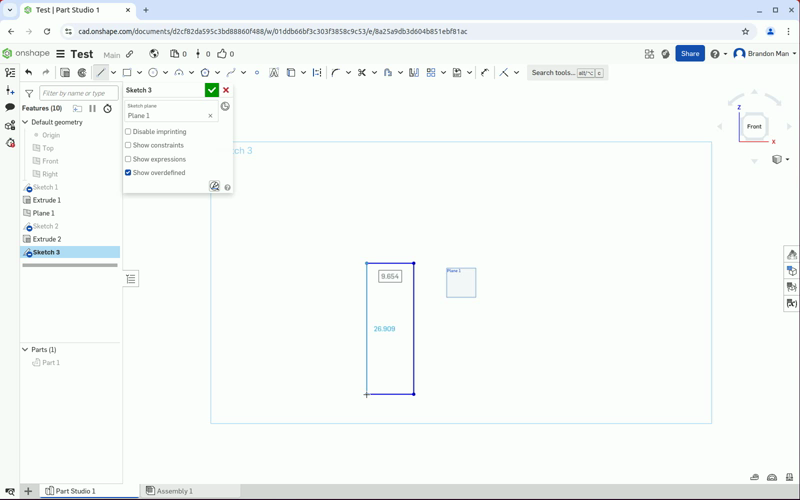
click(366, 394)
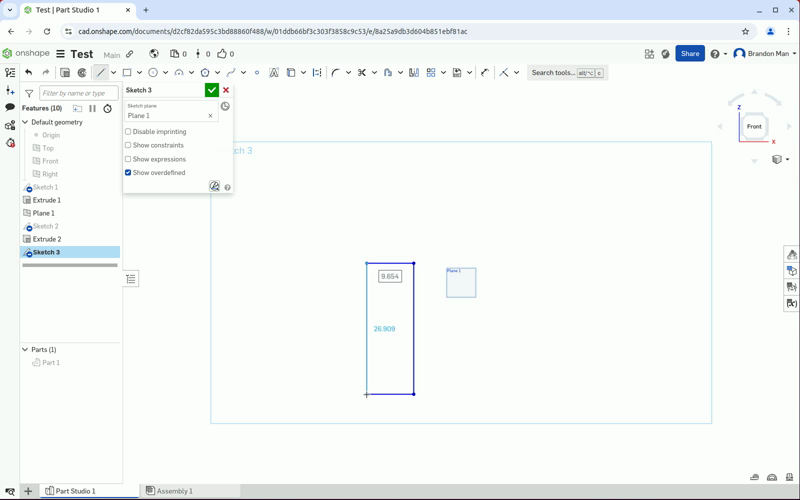
key(esc)
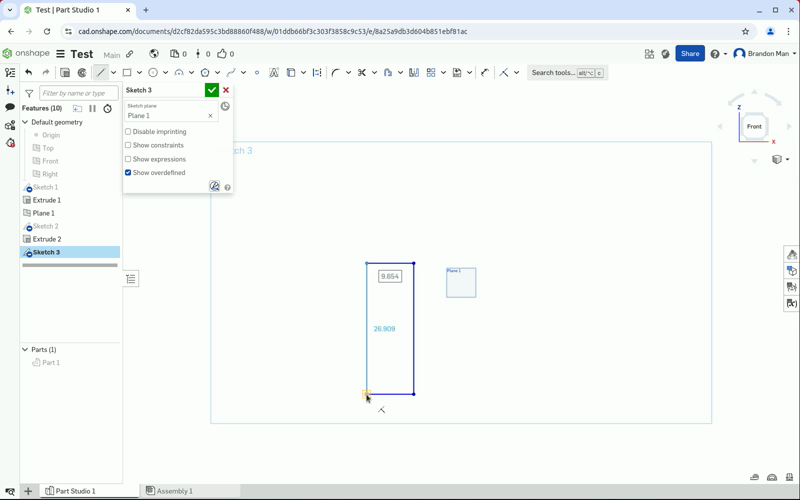
mouse_move(402, 359)
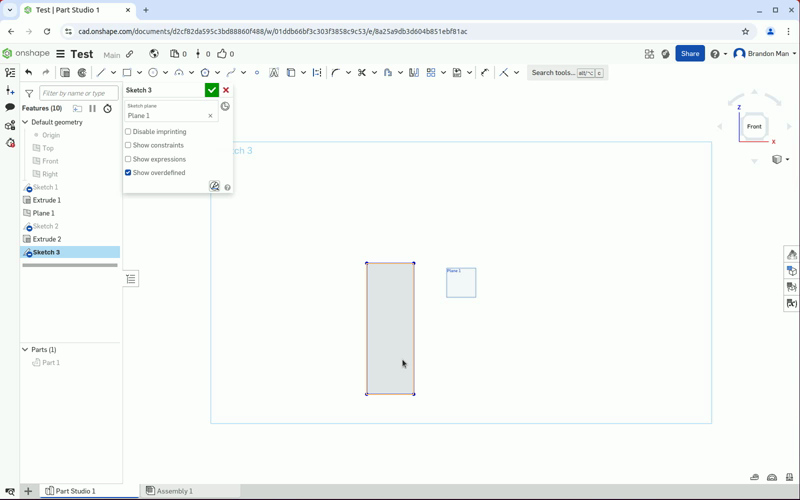
click(402, 359)
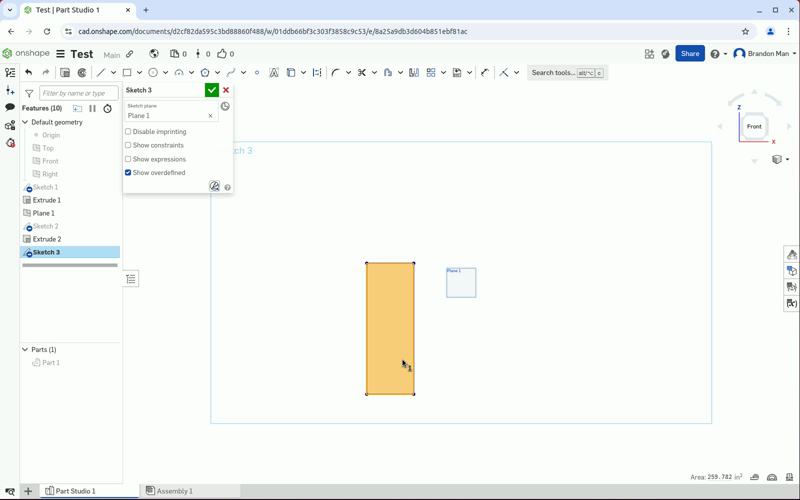
mouse_move(73, 352)
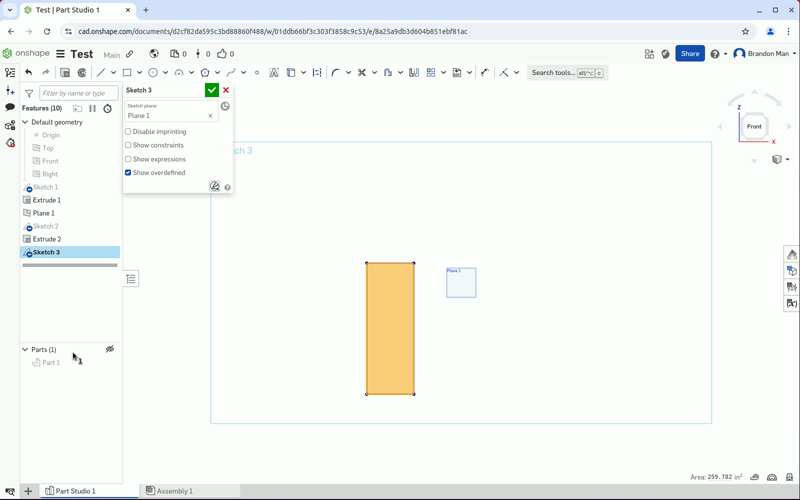
key(shift+y)
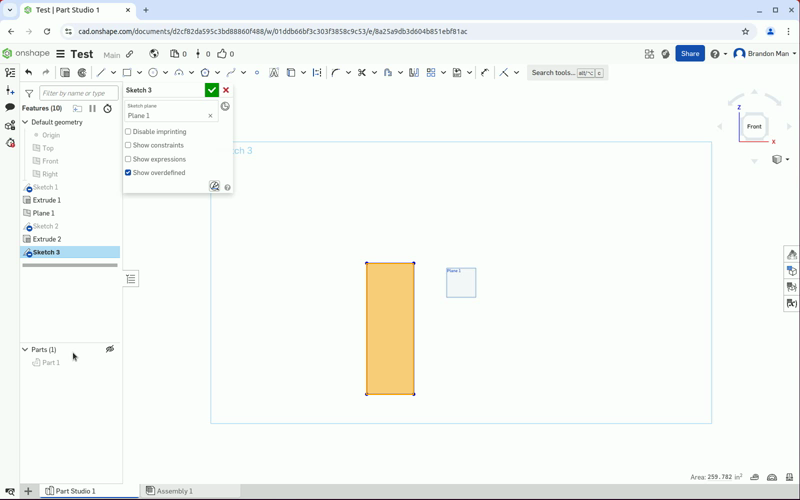
key(shift+e)
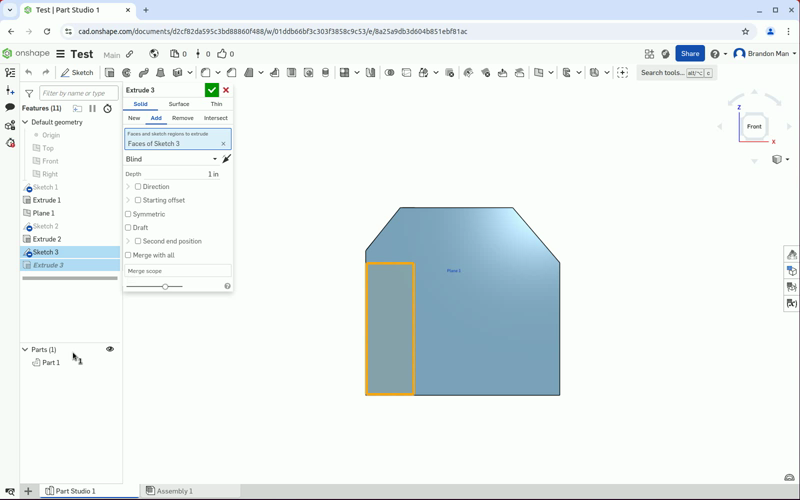
mouse_move(143, 106)
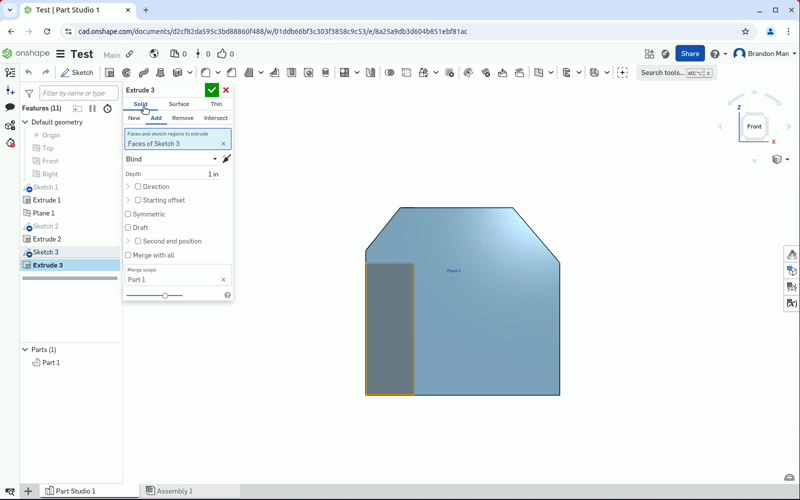
click(143, 106)
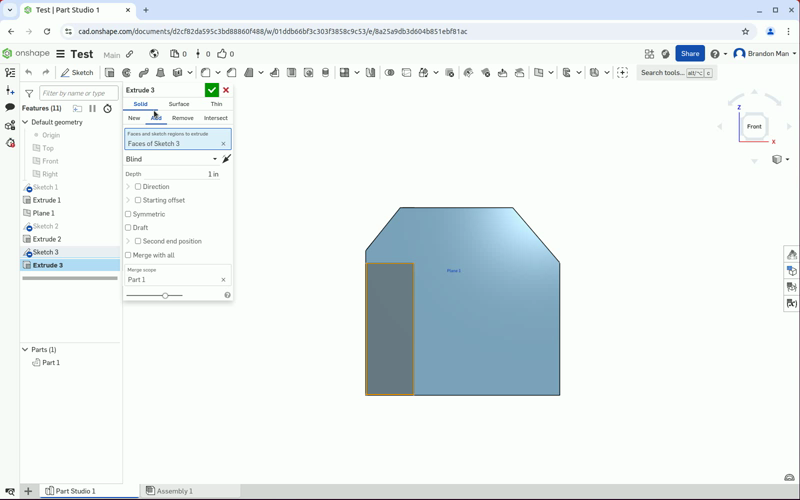
mouse_move(186, 120)
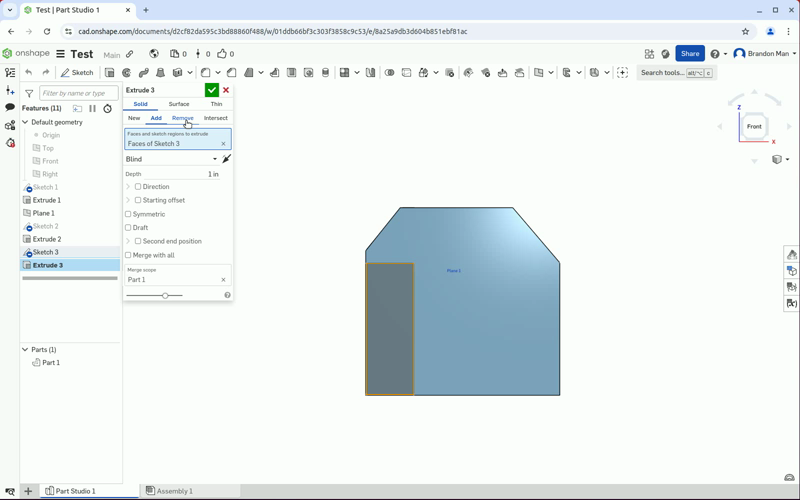
click(186, 120)
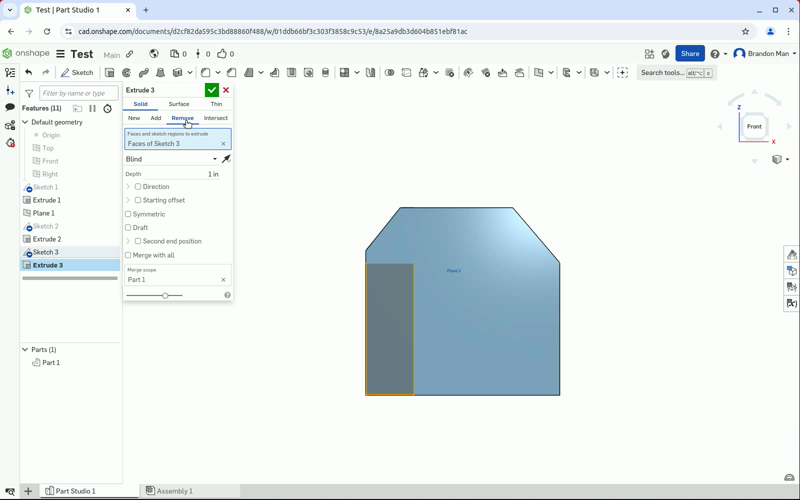
key(tab, 4)
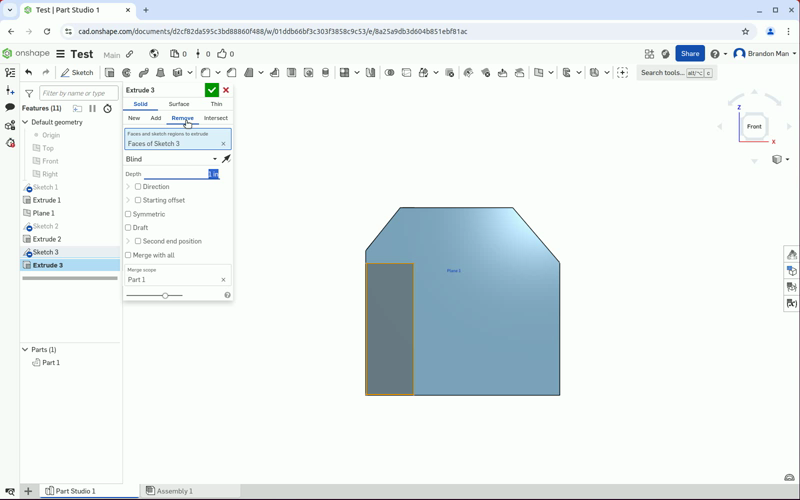
text(9.628)
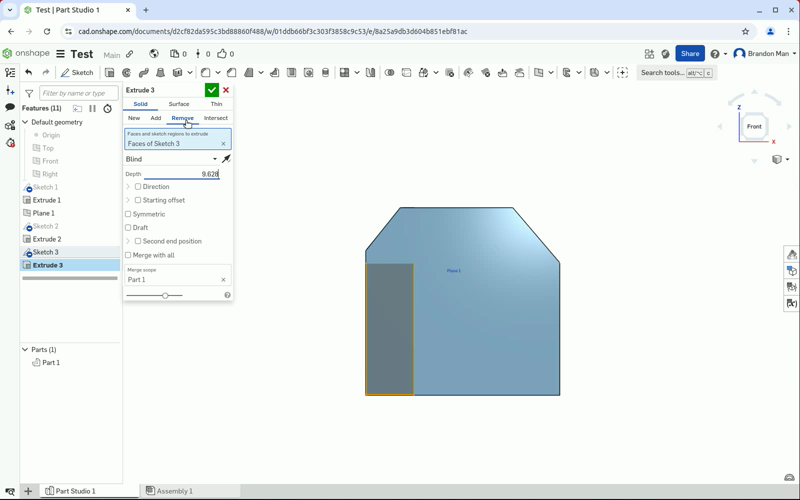
key(tab, 6)
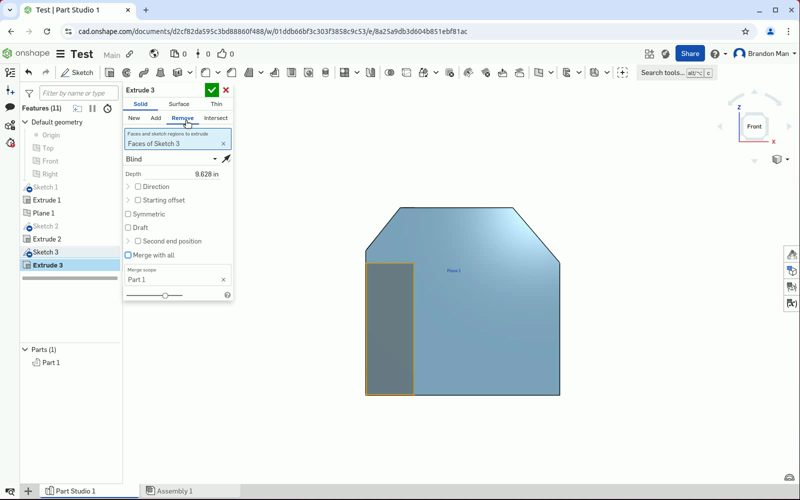
key(space)
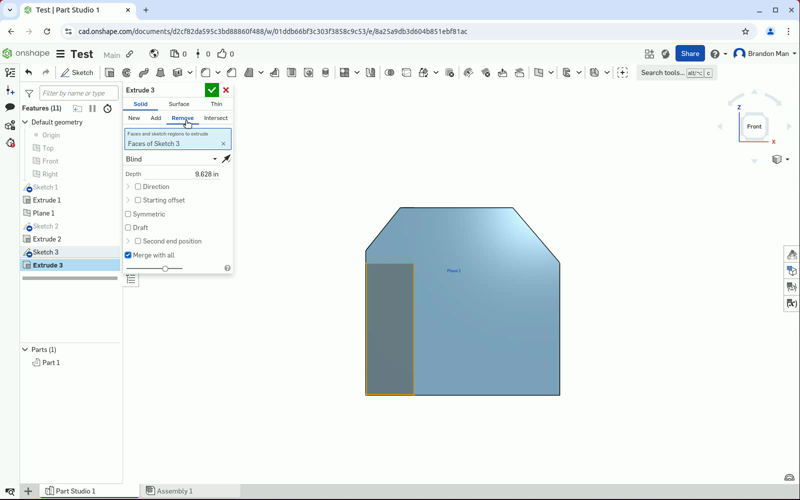
key(enter)
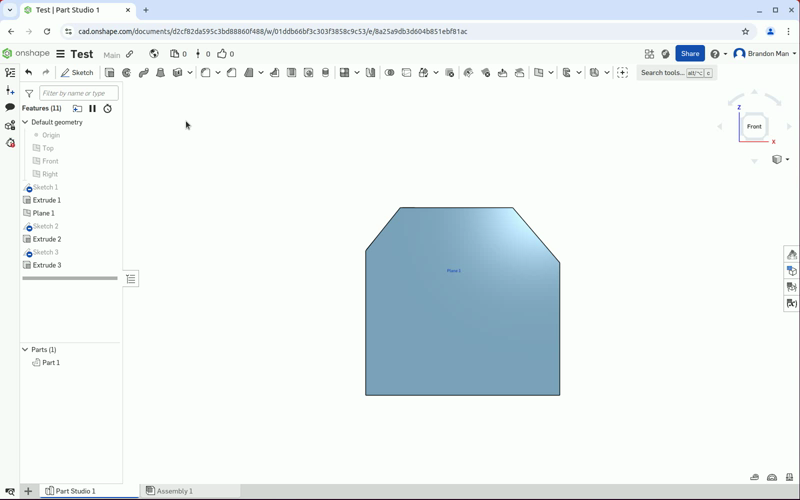
key(shift+h)
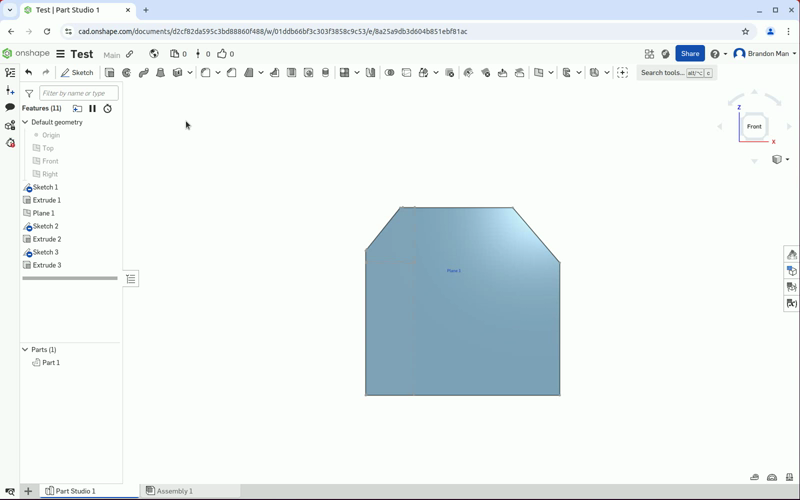
key(shift+h)
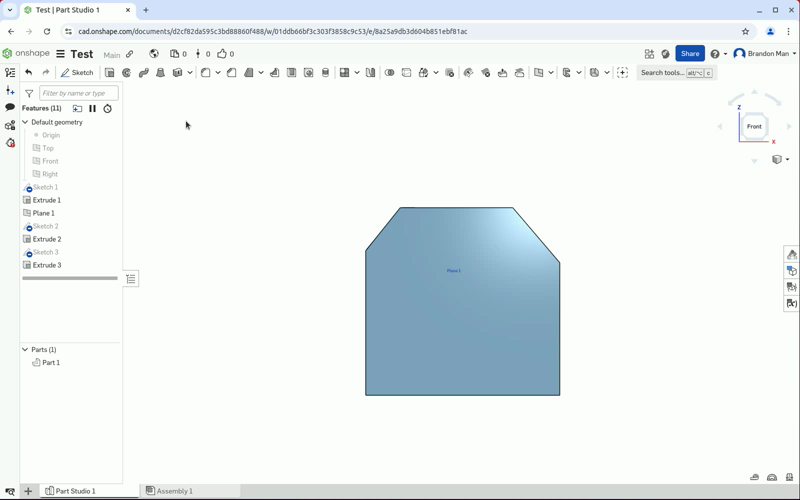
mouse_move(73, 189)
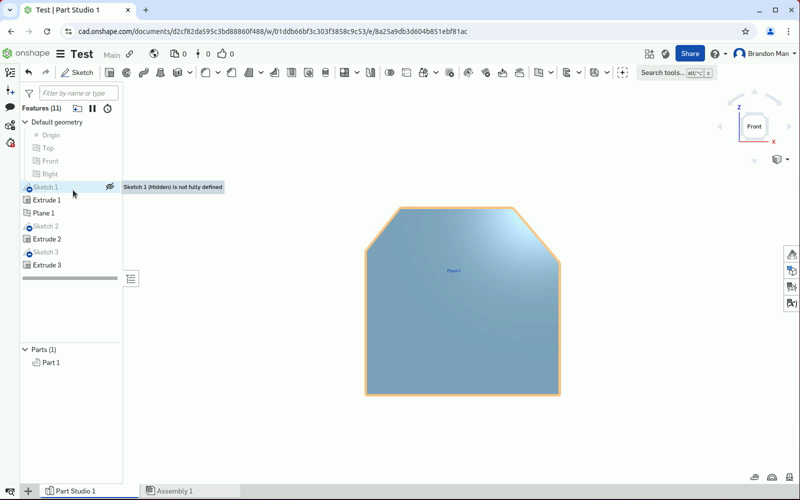
click(73, 189)
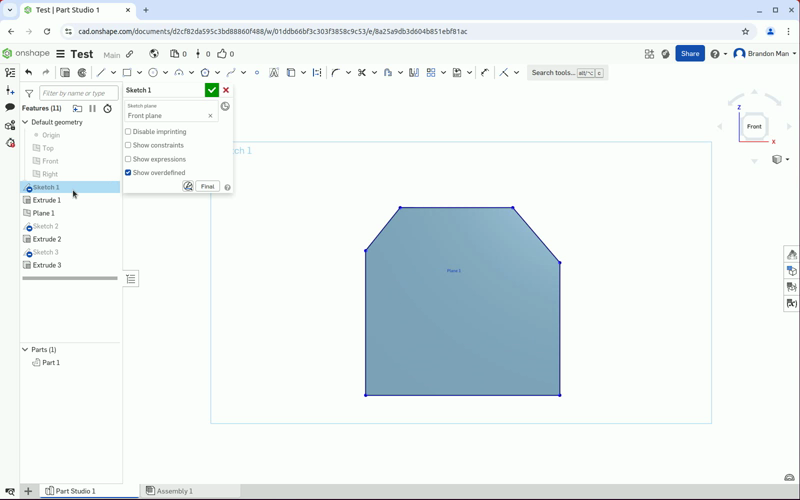
mouse_move(229, 92)
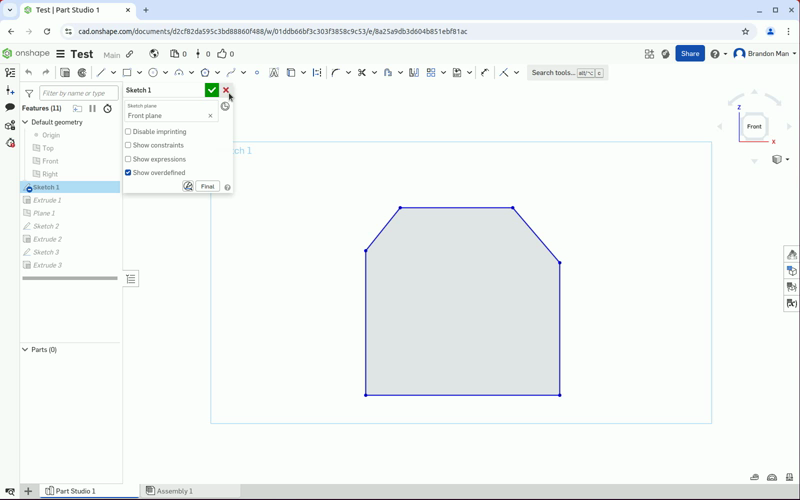
click(229, 92)
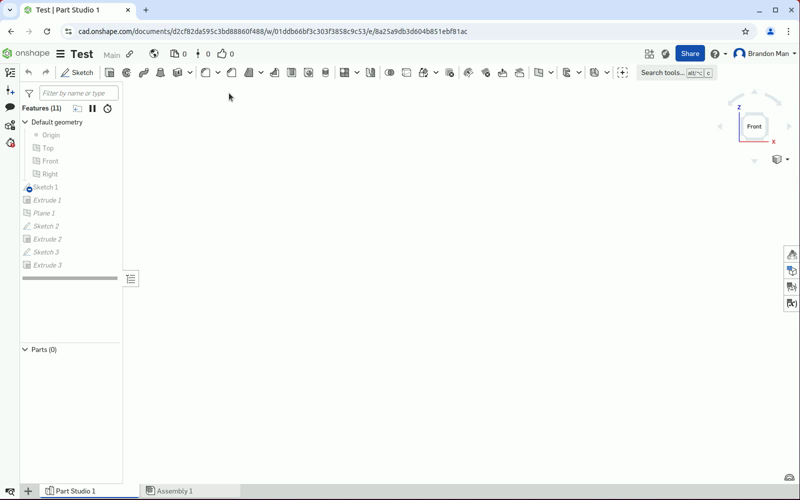
key(shift+s)
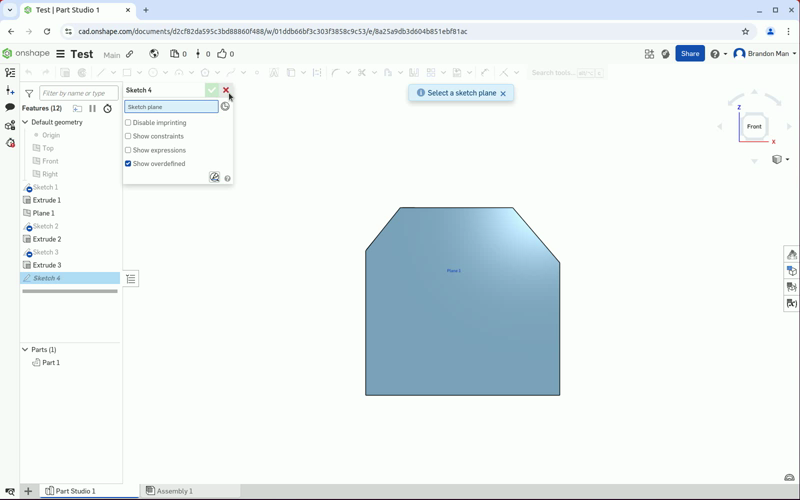
mouse_move(73, 215)
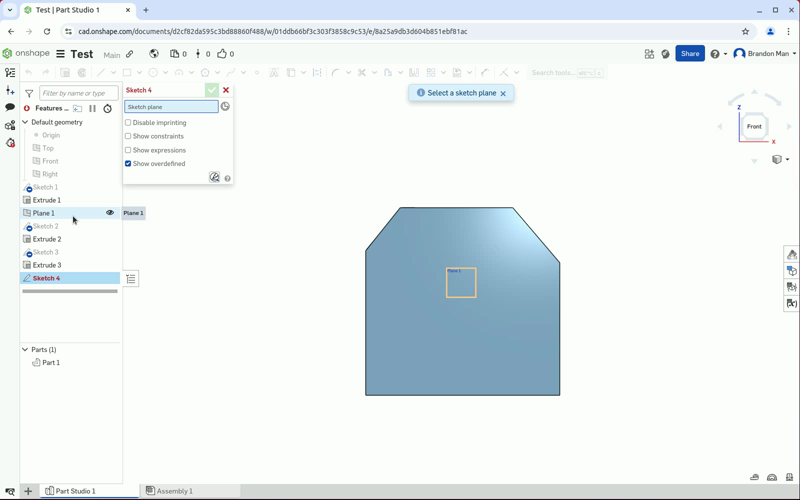
click(73, 215)
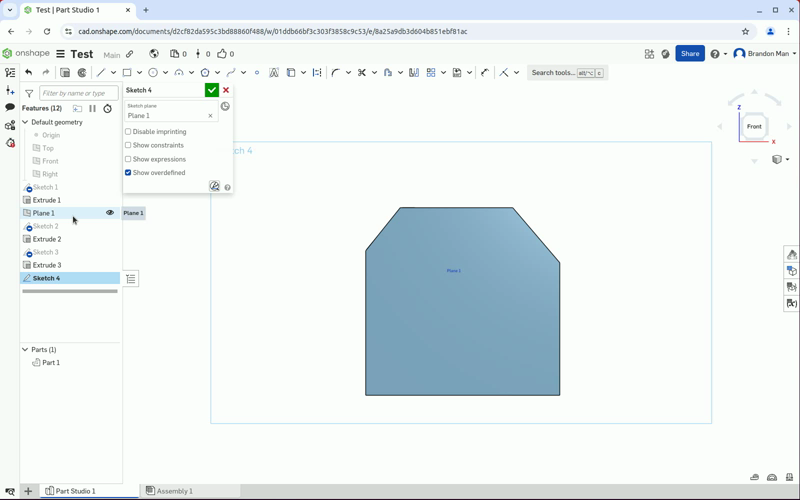
mouse_move(73, 352)
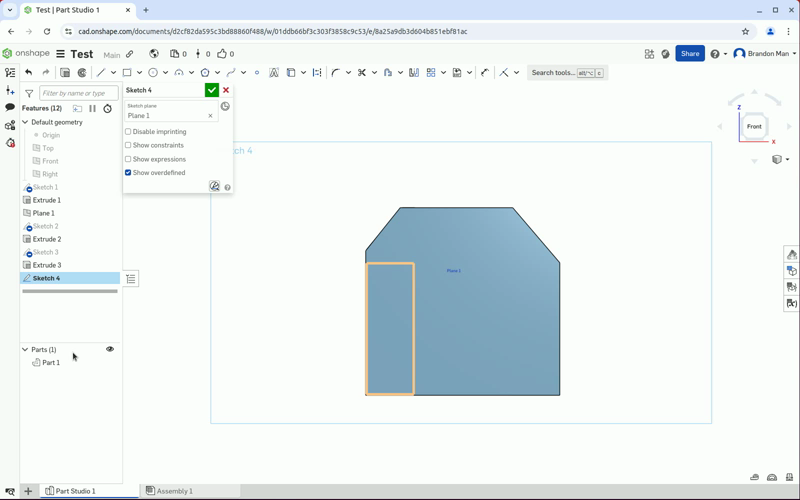
key(y)
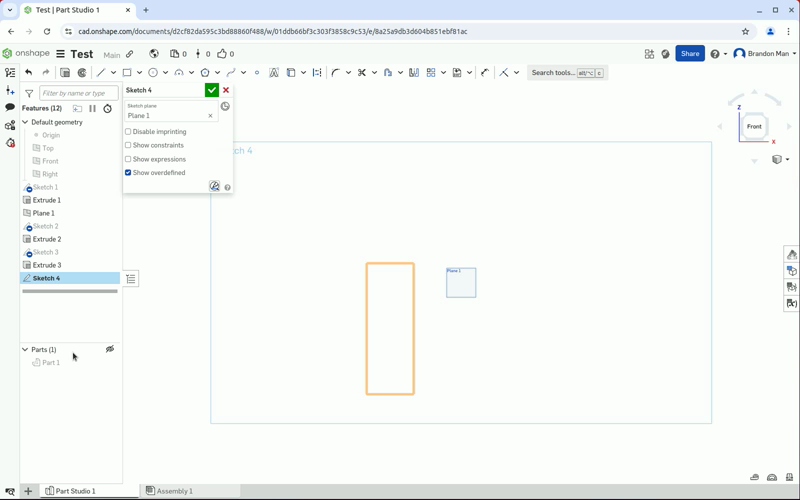
key(l)
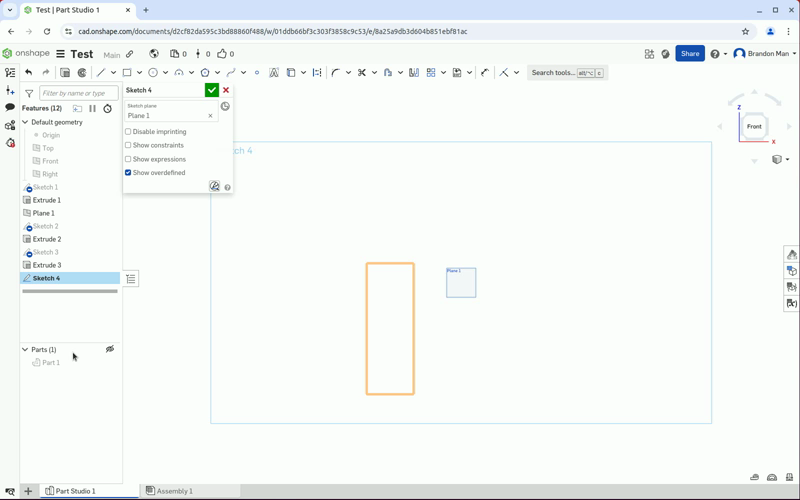
key_down(shift)
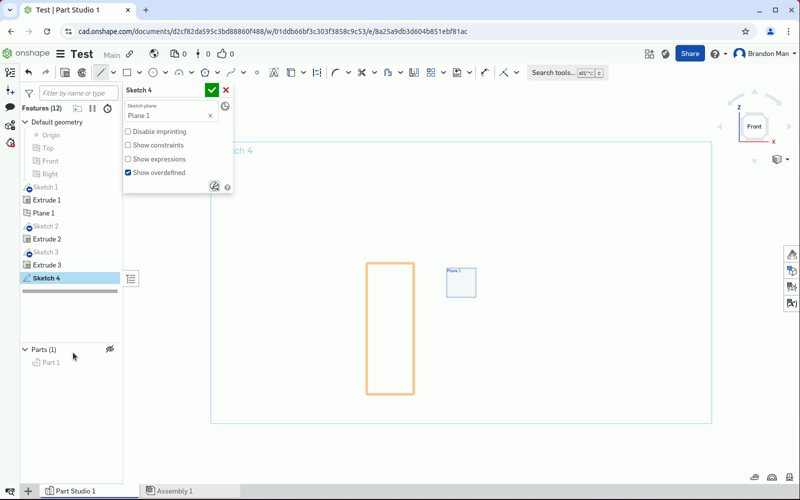
mouse_move(413, 394)
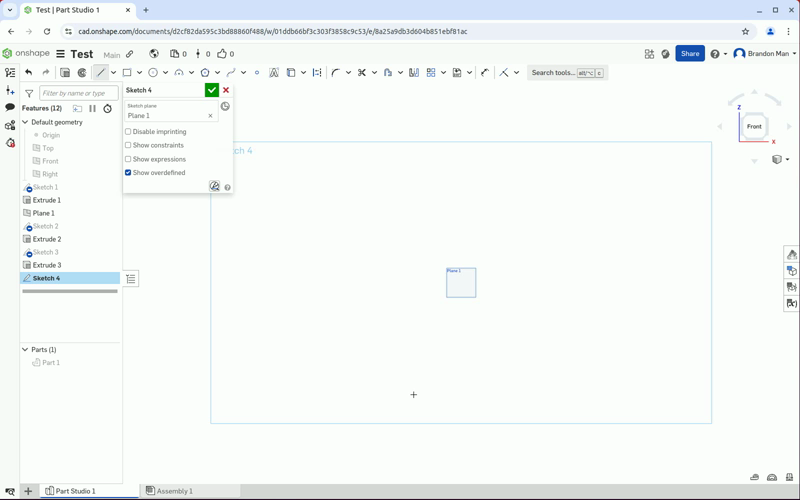
click(413, 394)
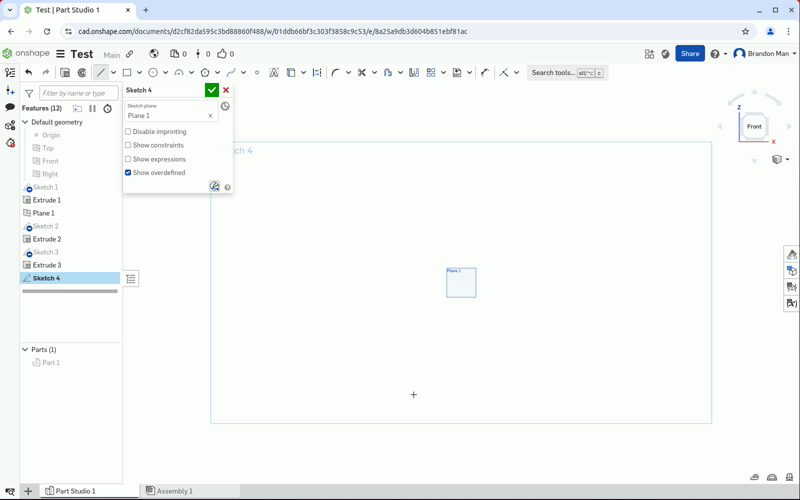
key_up(shift)
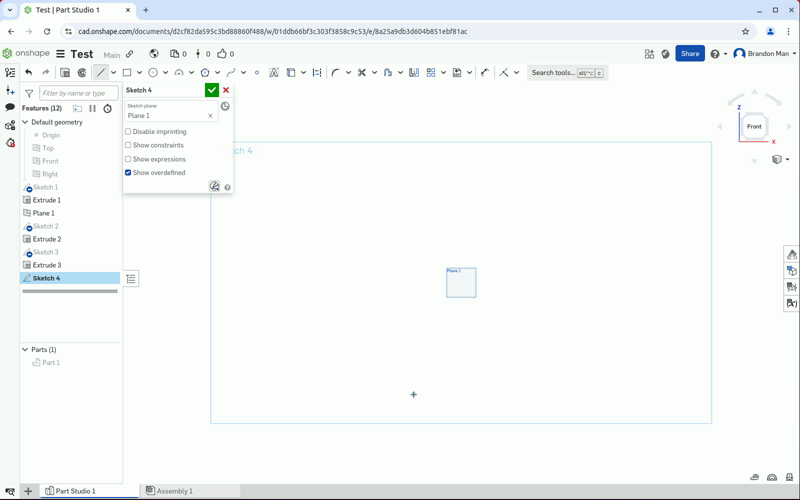
key_down(shift)
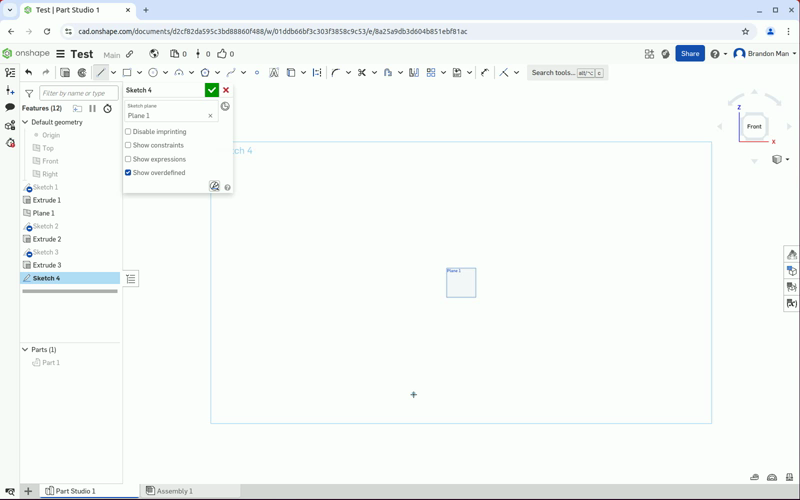
mouse_move(444, 394)
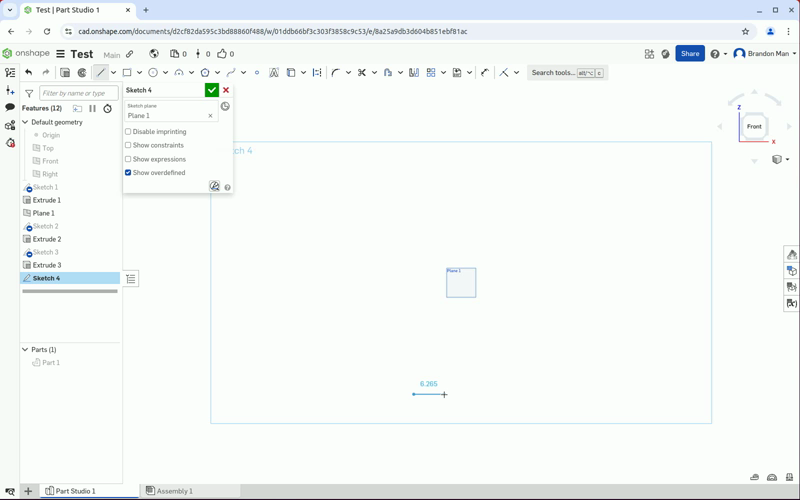
mouse_move(460, 394)
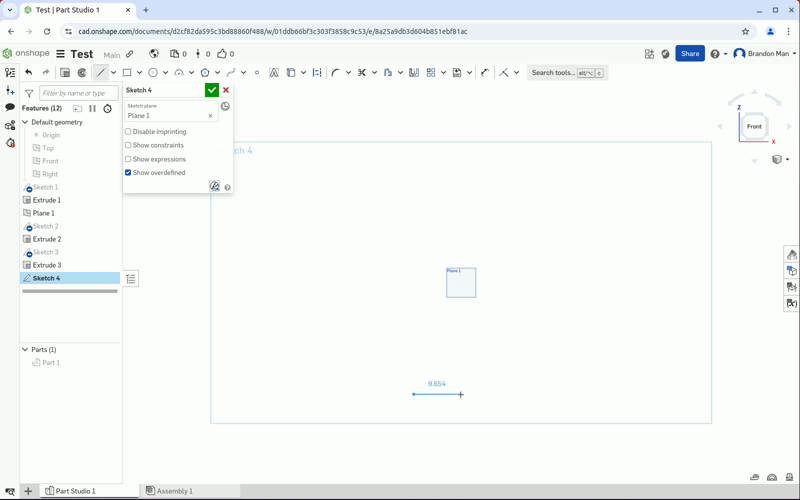
click(460, 394)
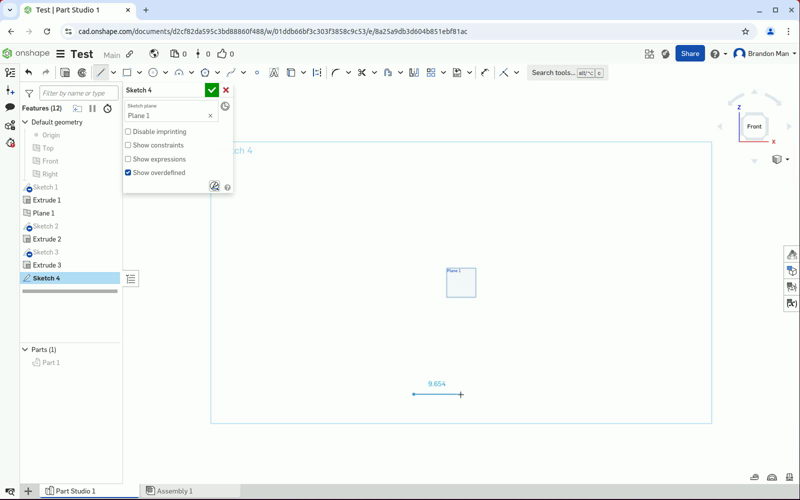
key_up(shift)
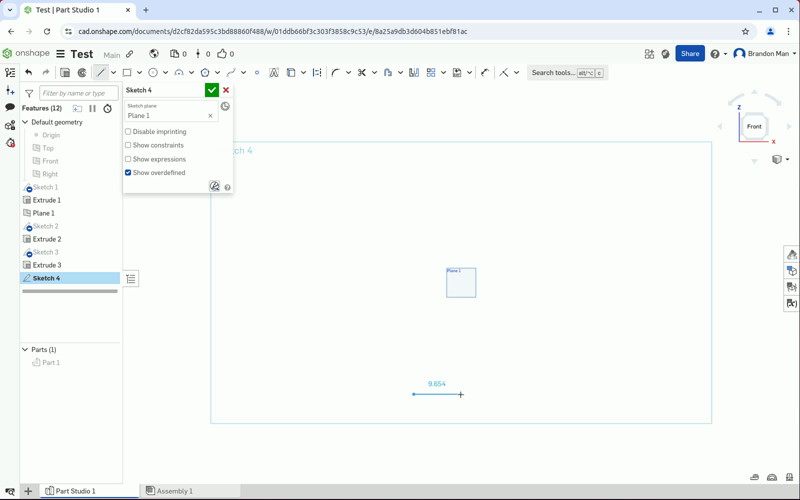
key_down(shift)
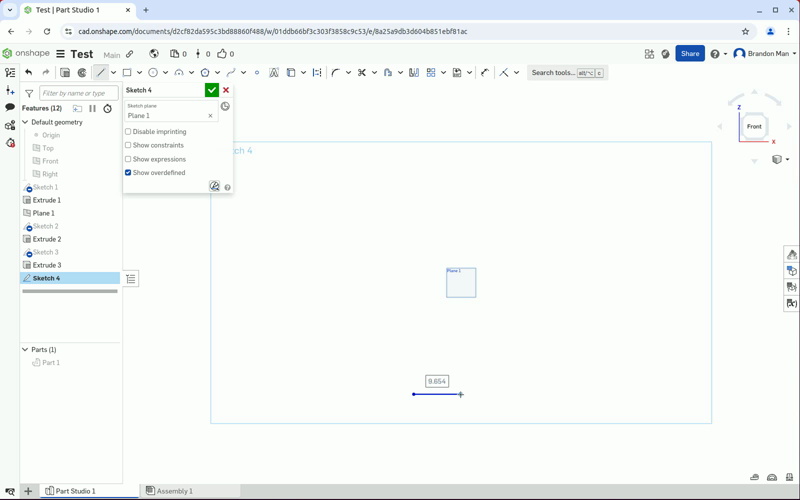
mouse_move(460, 208)
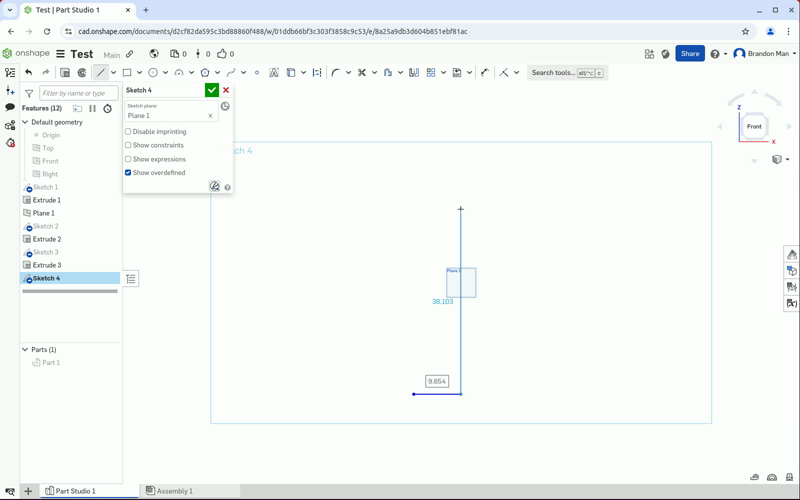
click(460, 208)
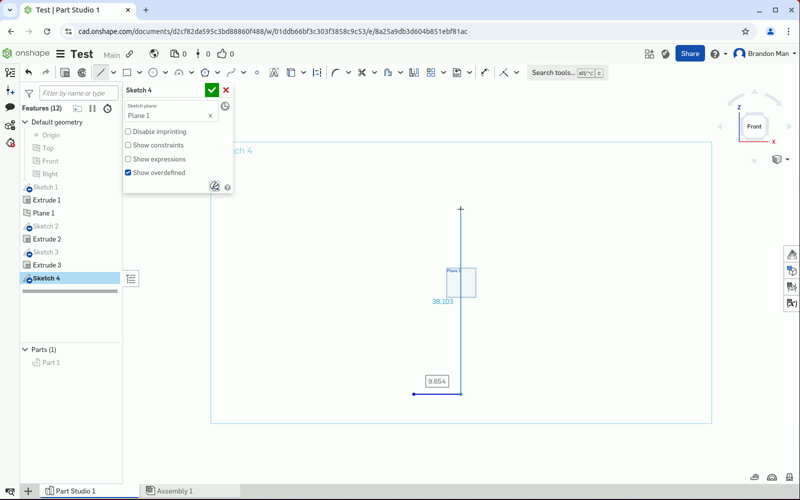
key_up(shift)
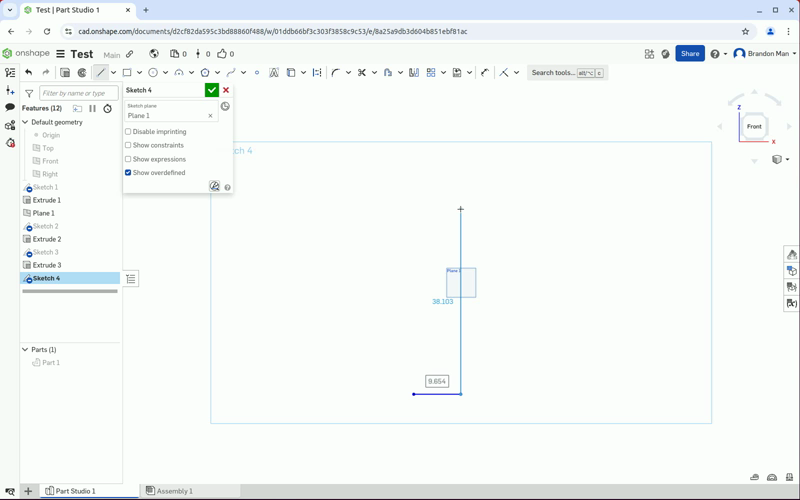
key_down(shift)
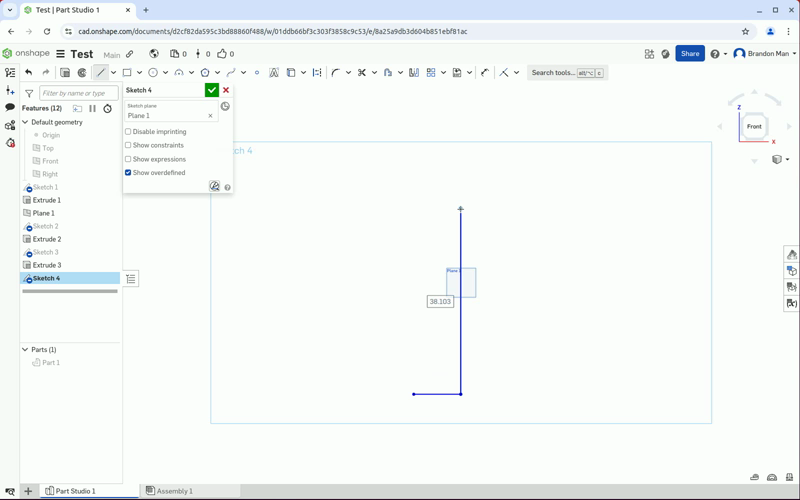
mouse_move(490, 208)
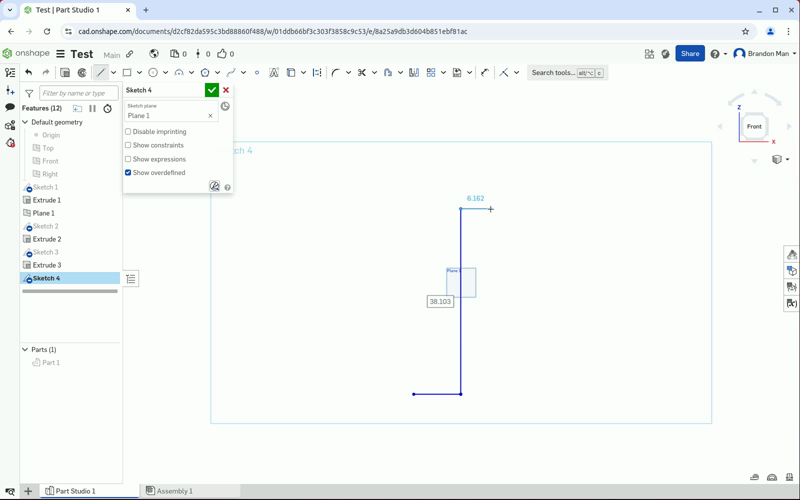
mouse_move(413, 208)
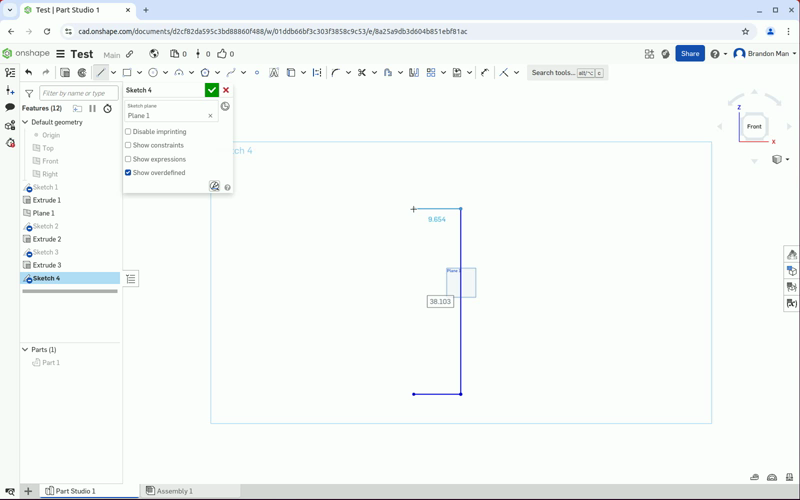
click(413, 208)
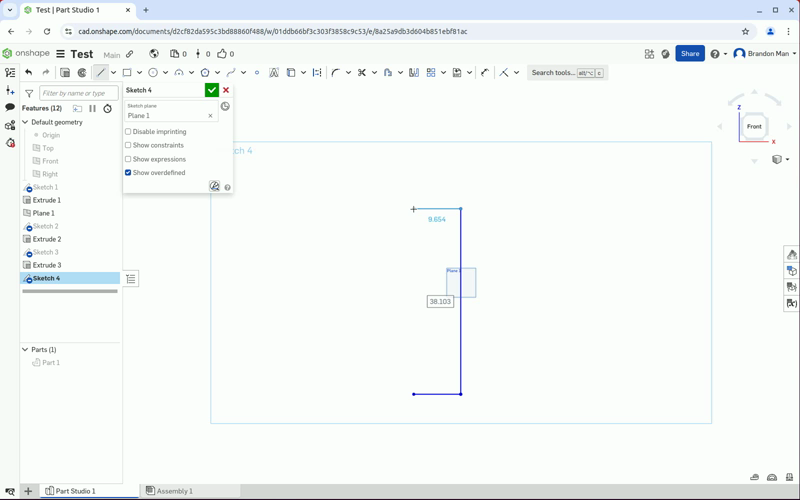
key_up(shift)
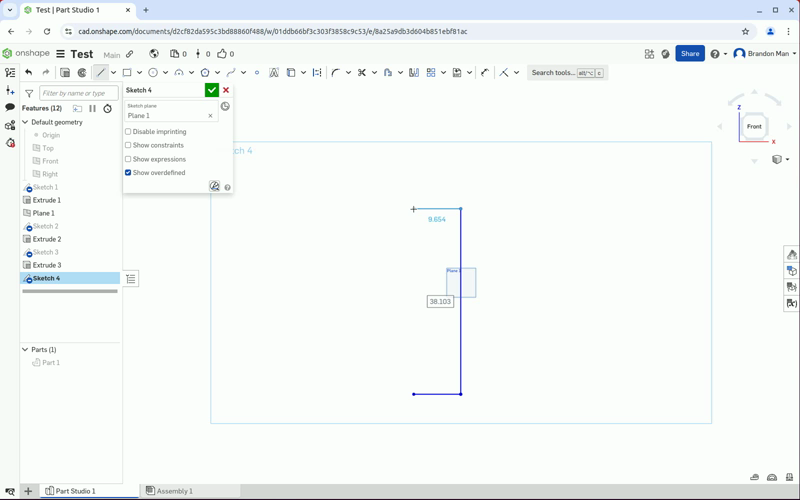
key_down(shift)
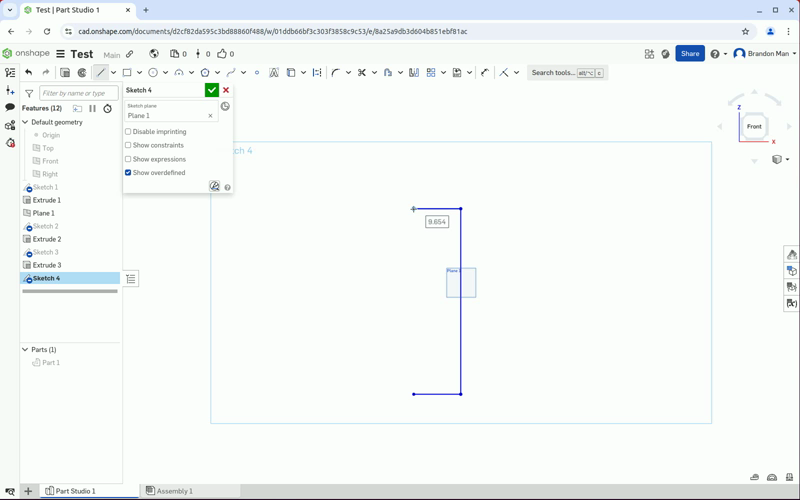
mouse_move(413, 394)
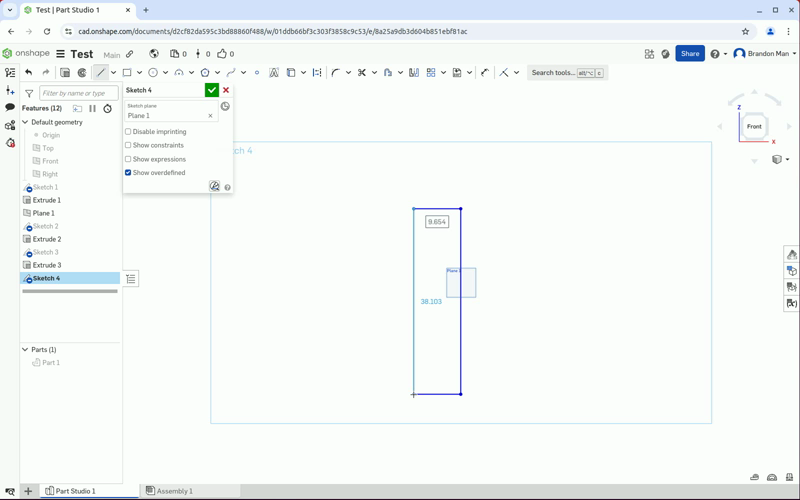
key_up(shift)
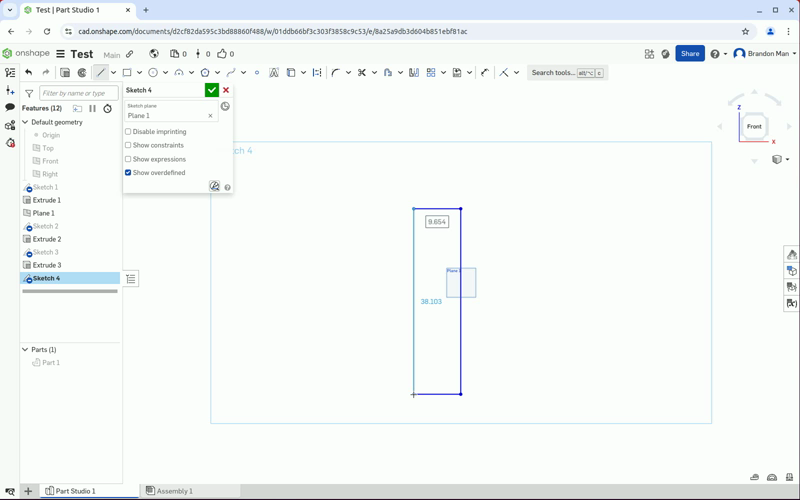
click(413, 394)
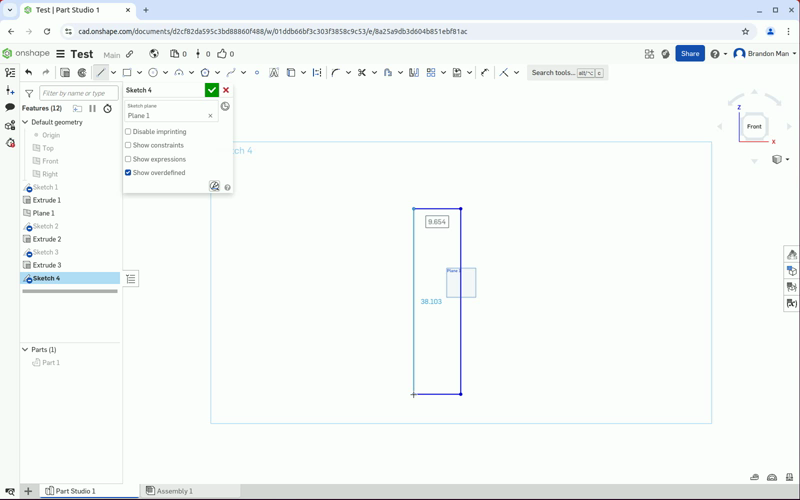
key(esc)
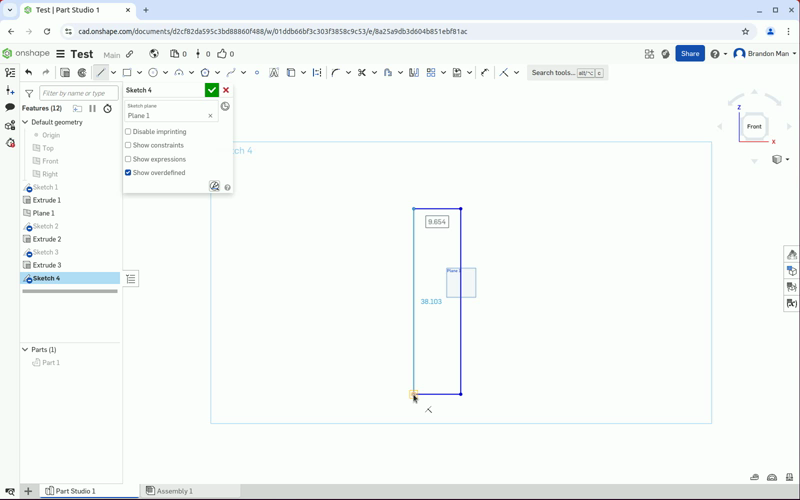
mouse_move(451, 384)
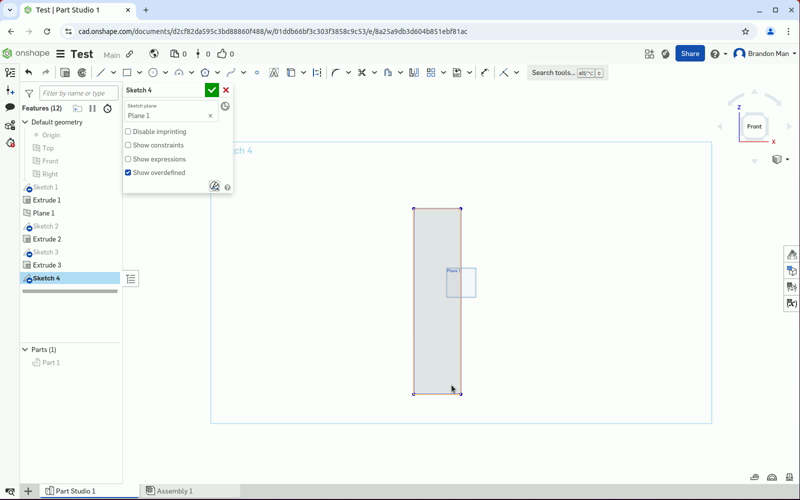
click(451, 384)
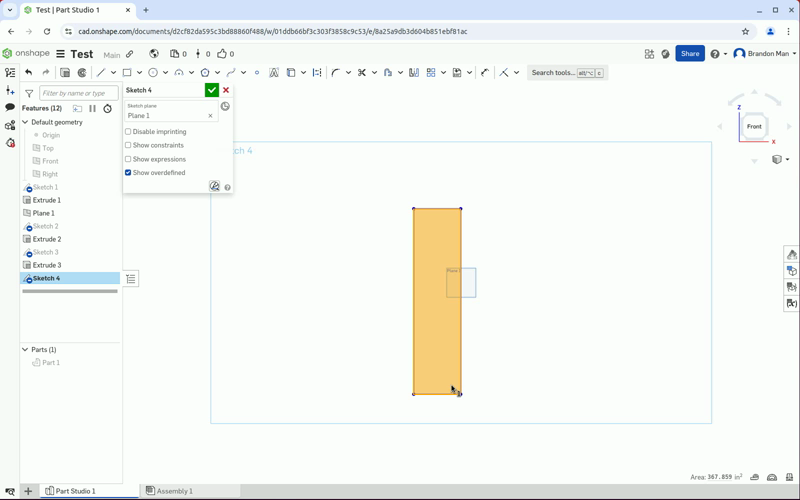
mouse_move(73, 352)
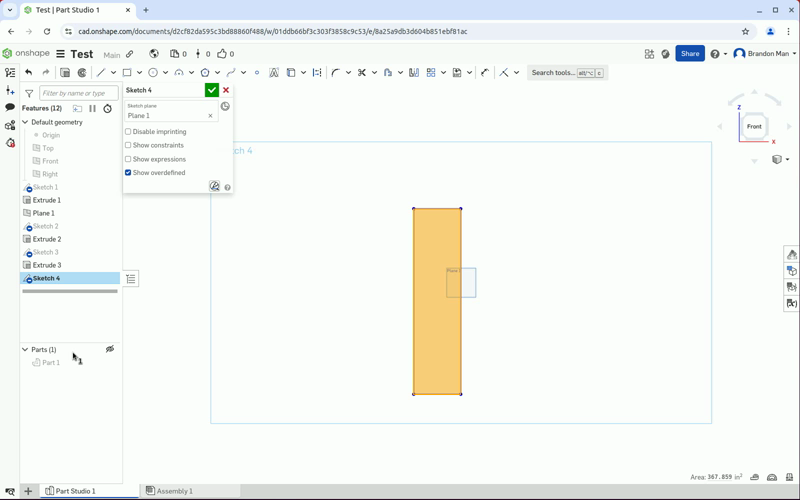
key(shift+y)
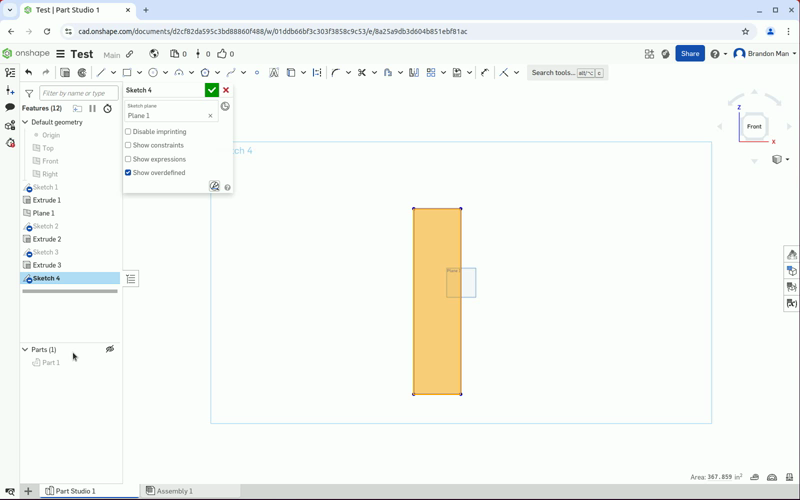
key(shift+e)
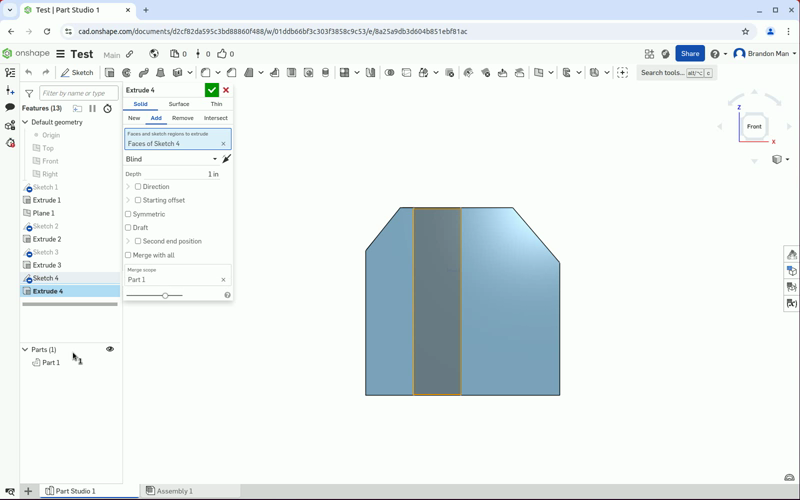
mouse_move(143, 106)
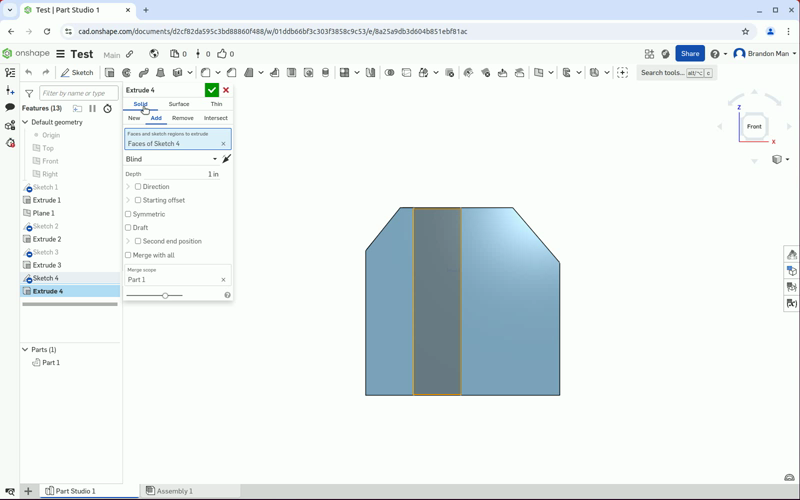
click(143, 106)
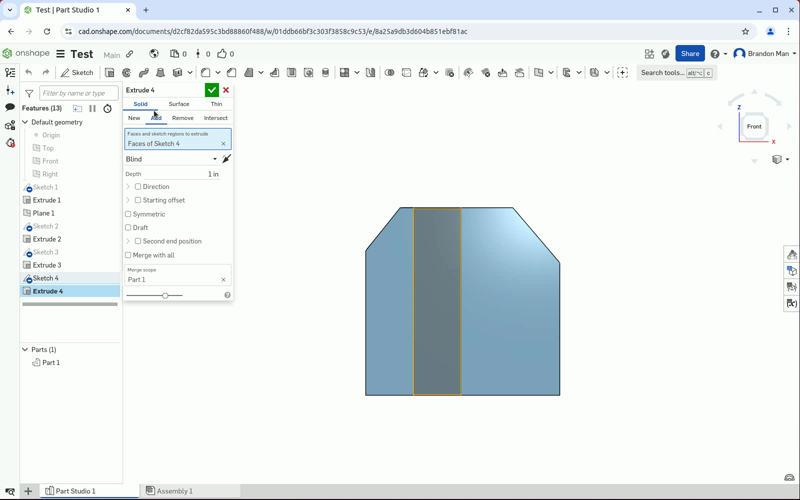
mouse_move(186, 120)
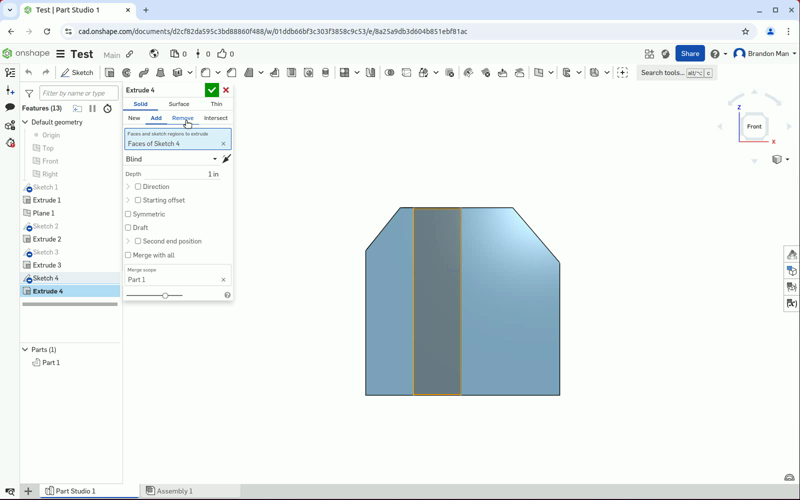
click(186, 120)
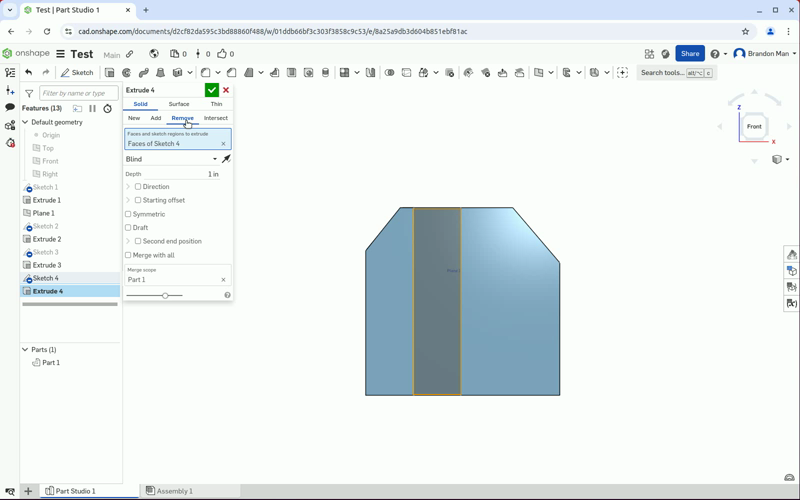
key(tab, 4)
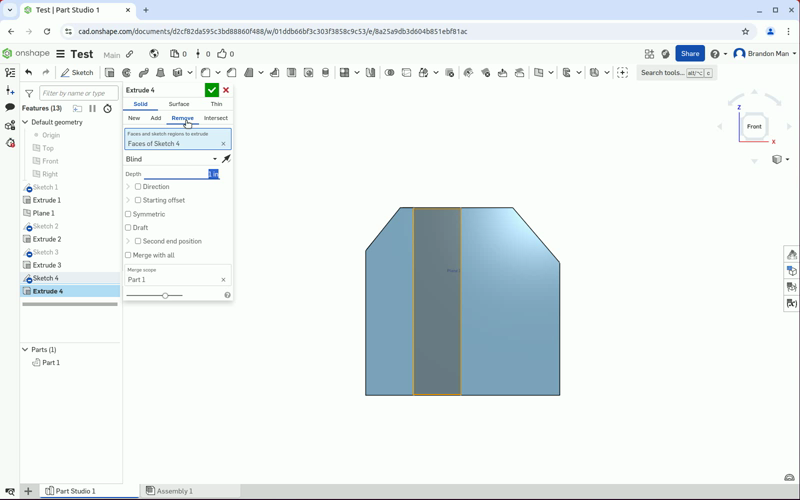
text(9.628)
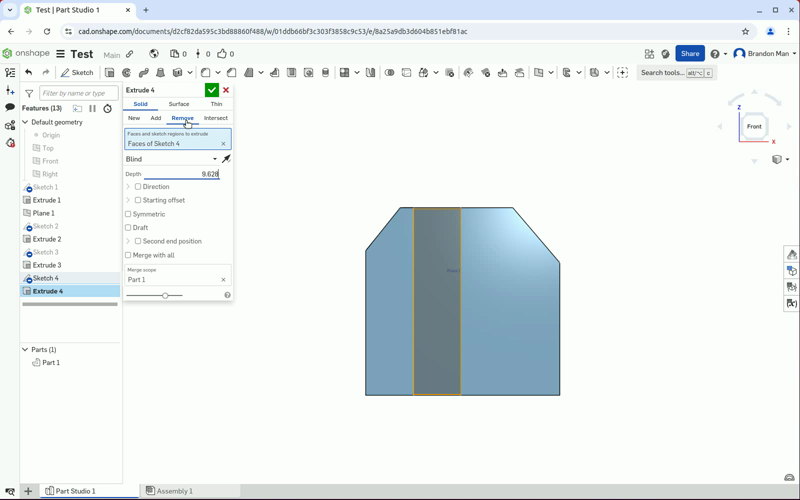
key(tab, 6)
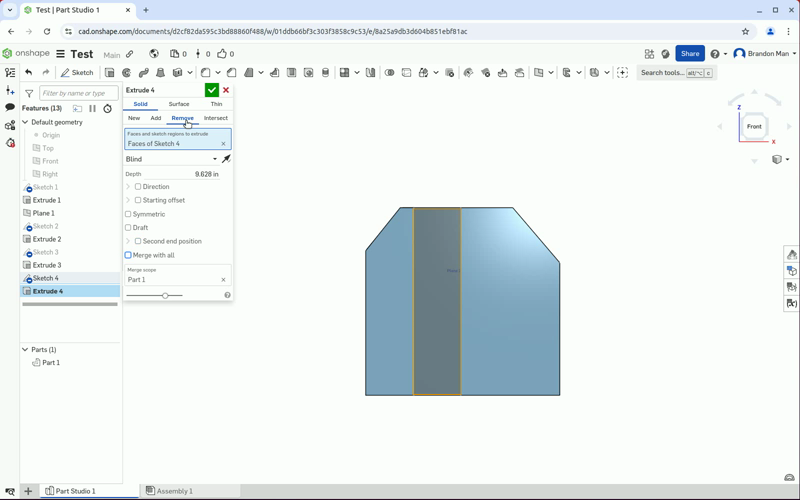
key(space)
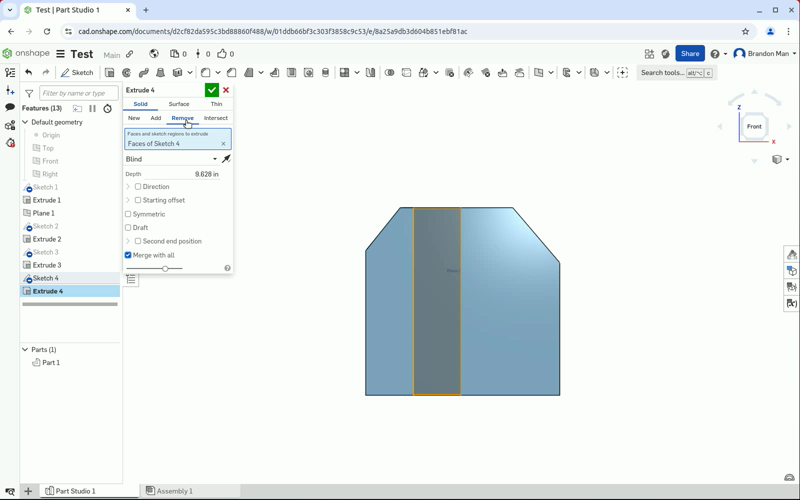
key(enter)
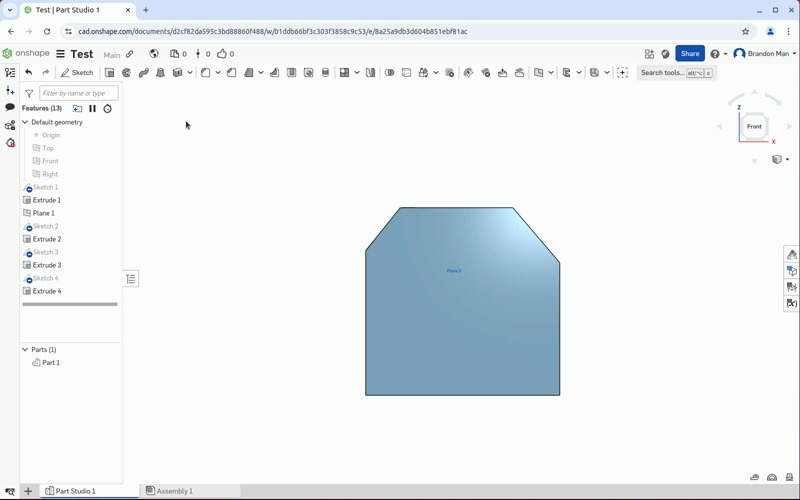
key(shift+h)
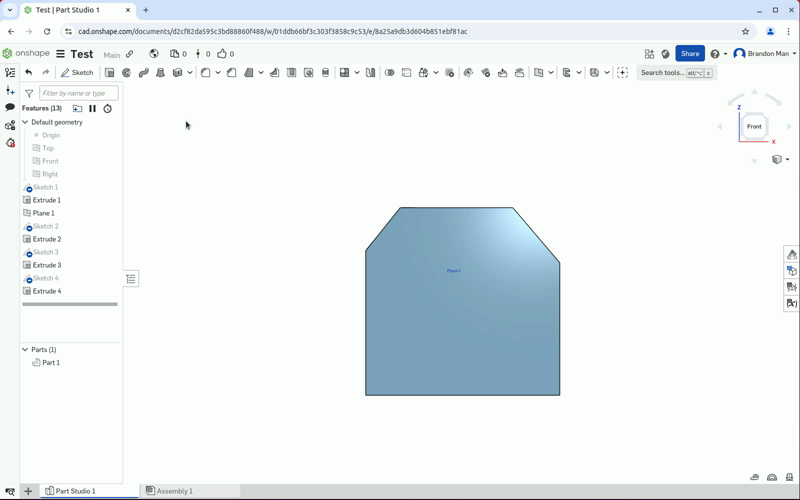
key(shift+h)
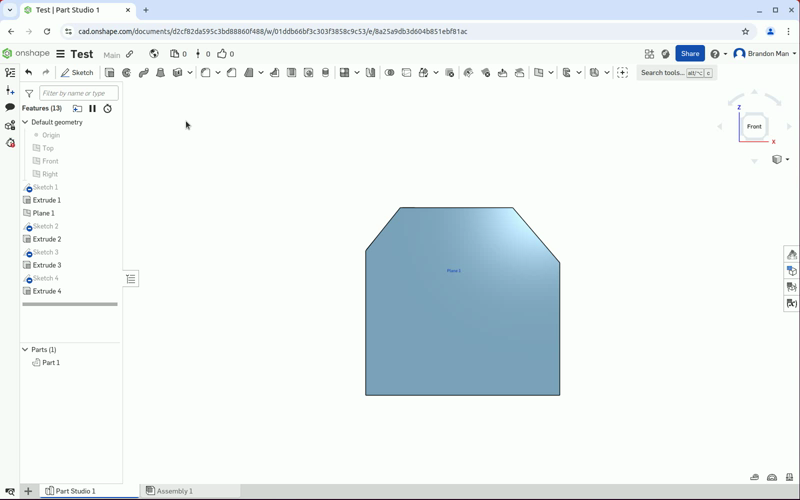
mouse_move(73, 189)
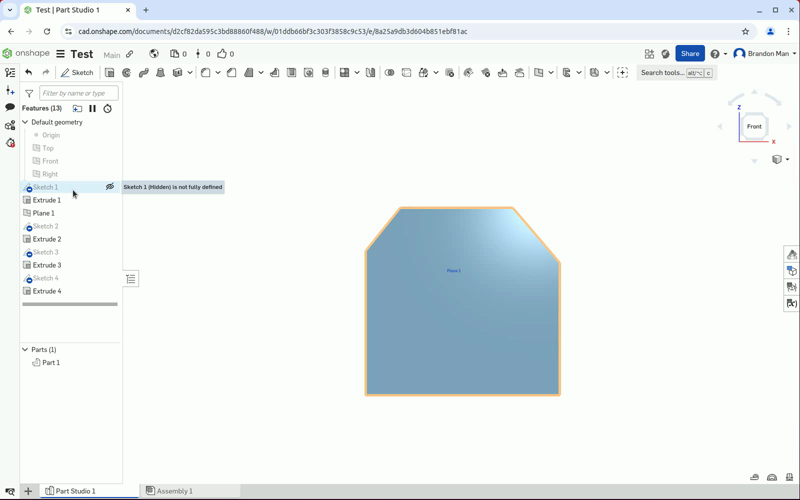
click(73, 189)
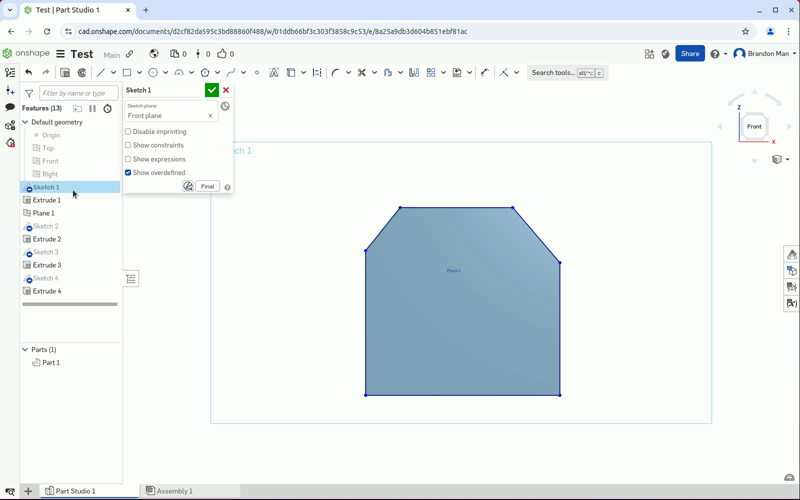
mouse_move(229, 92)
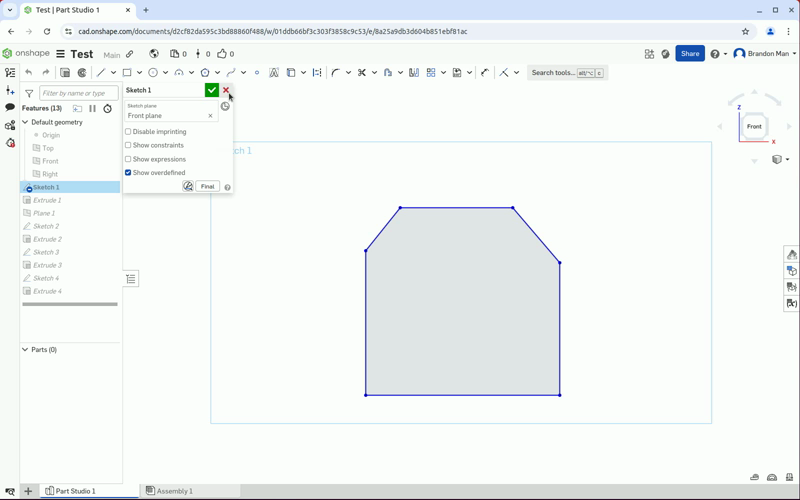
click(229, 92)
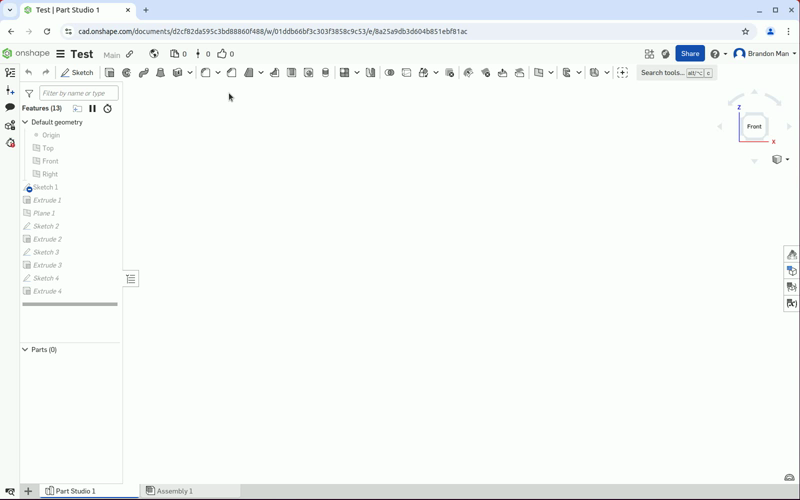
key(shift+s)
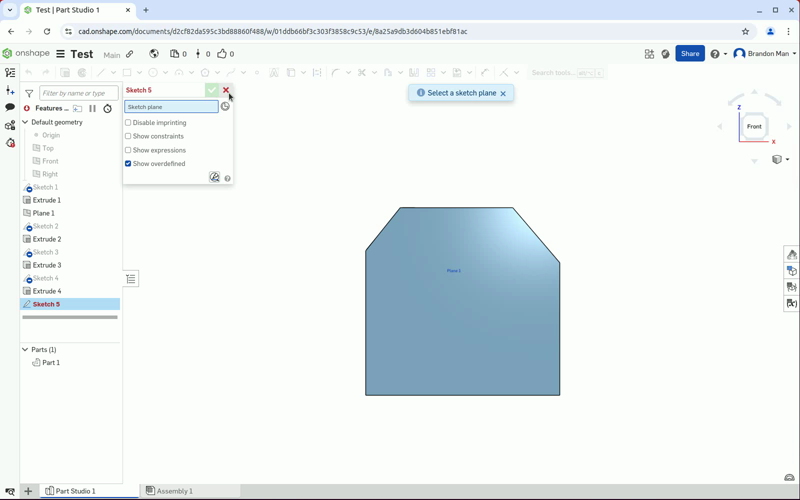
mouse_move(73, 215)
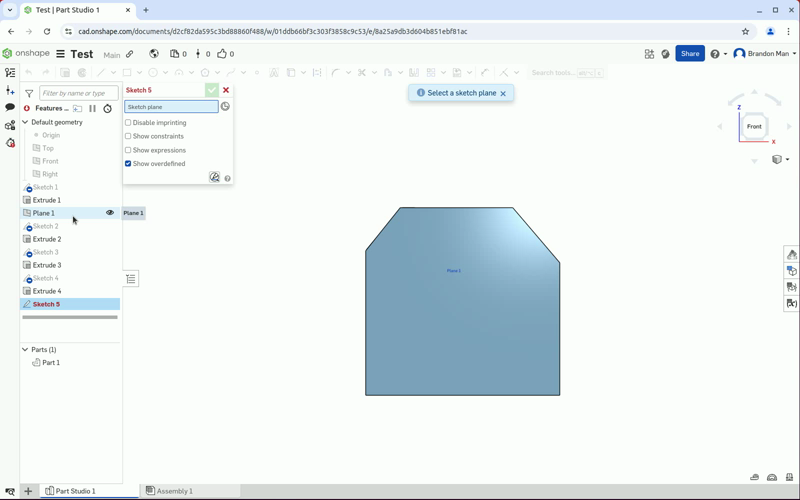
click(73, 215)
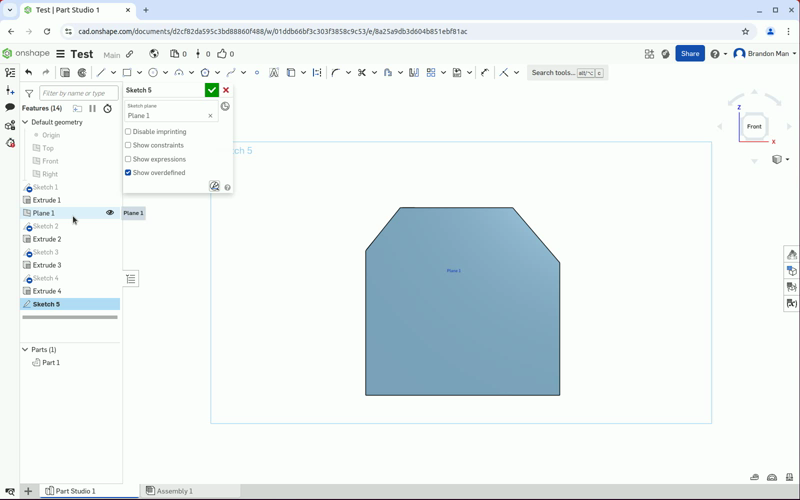
mouse_move(73, 352)
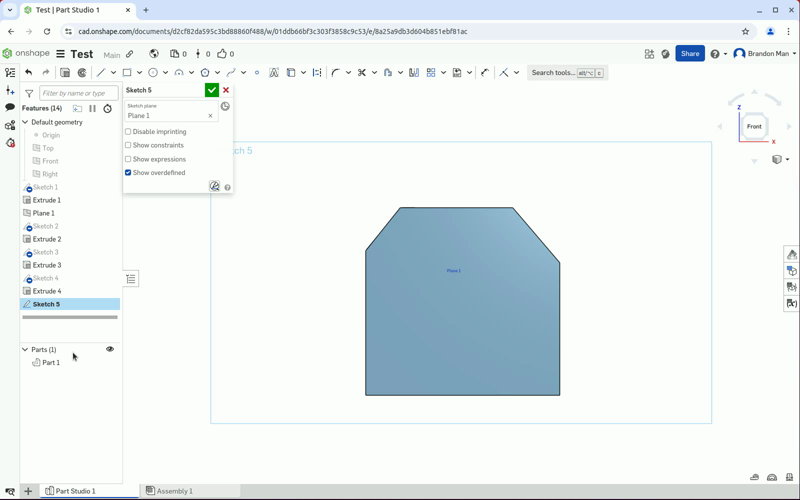
key(y)
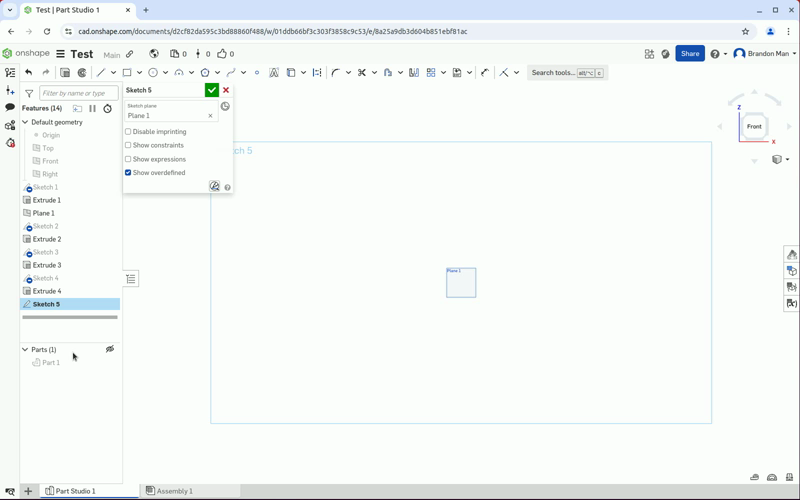
key(l)
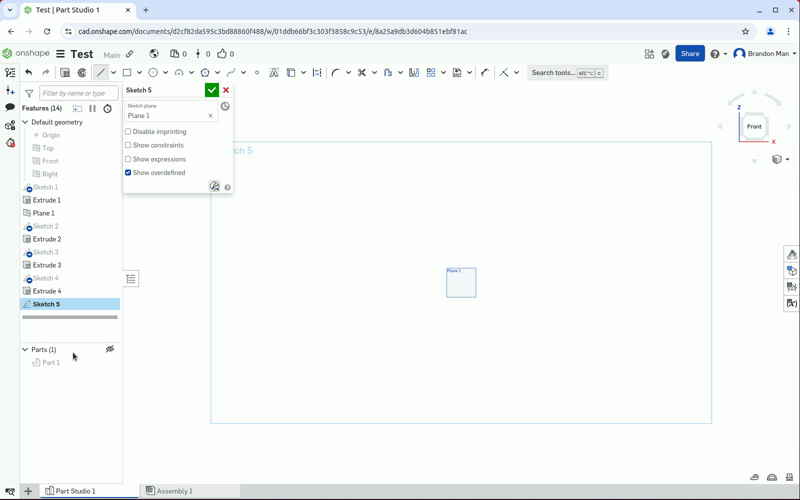
key_down(shift)
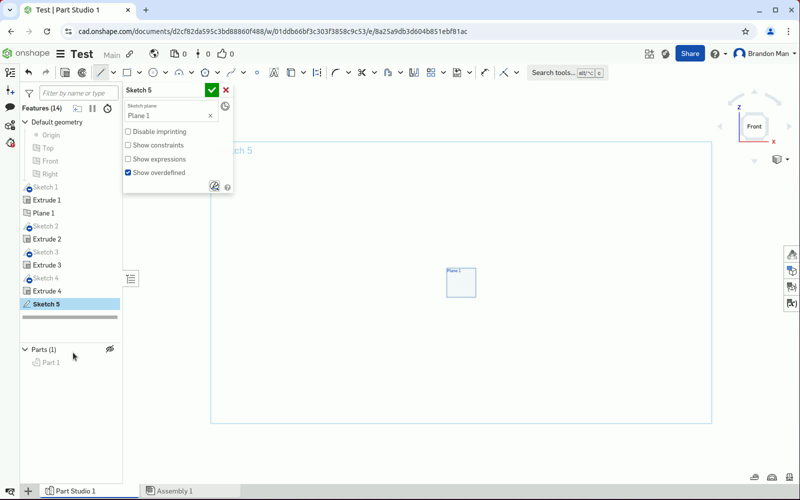
mouse_move(463, 394)
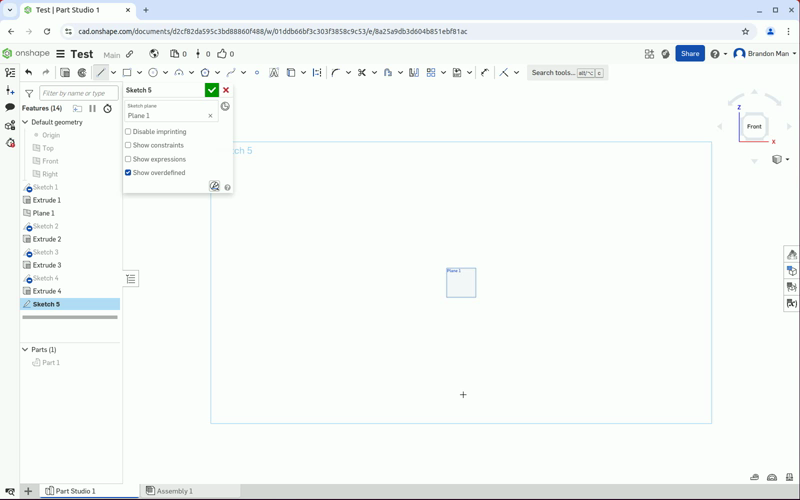
click(463, 394)
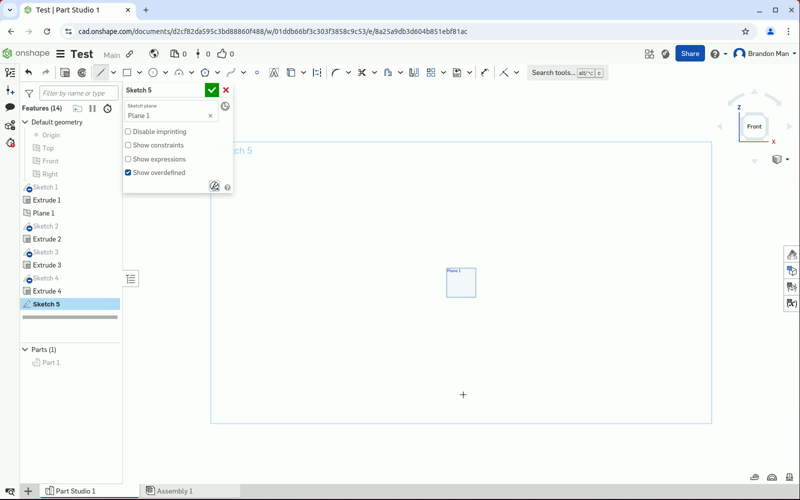
key_up(shift)
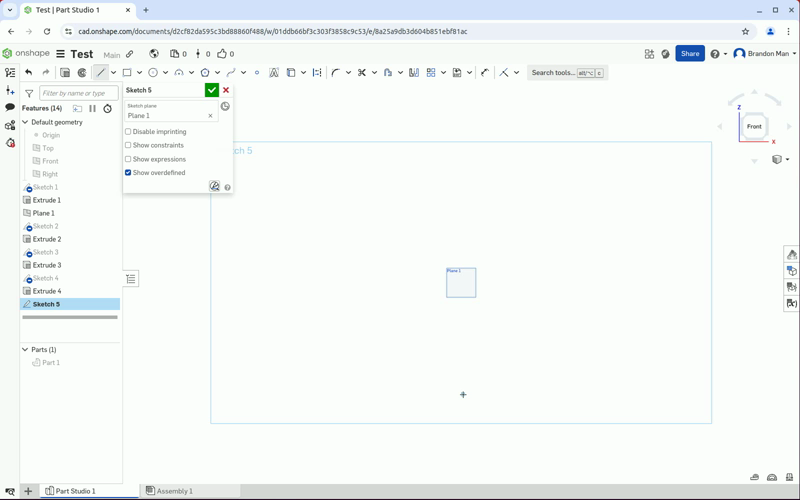
key_down(shift)
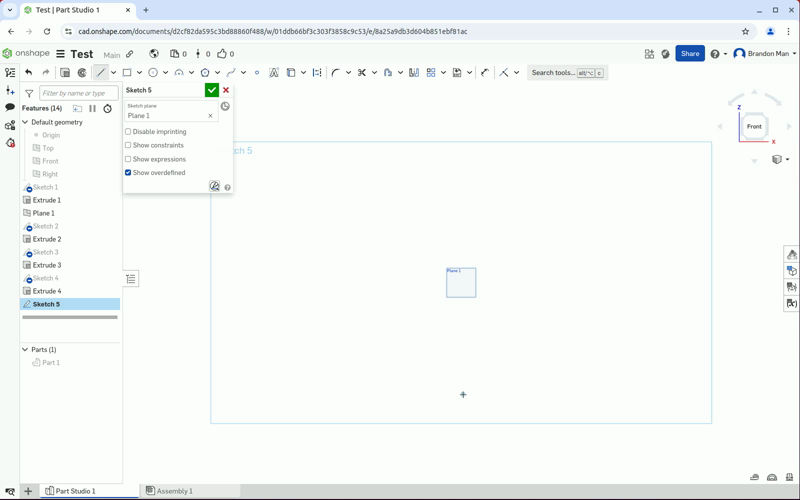
mouse_move(493, 394)
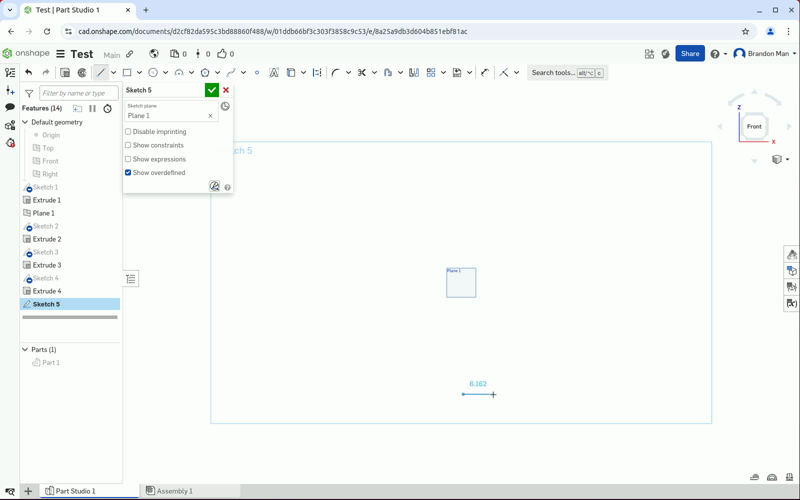
mouse_move(510, 394)
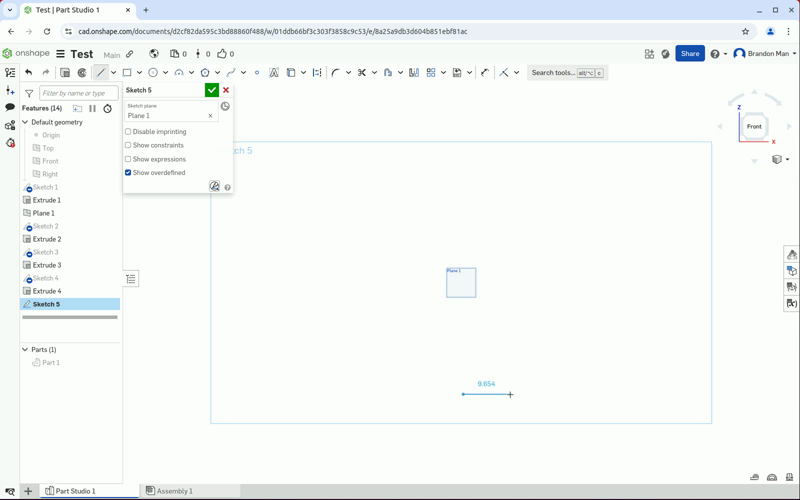
click(510, 394)
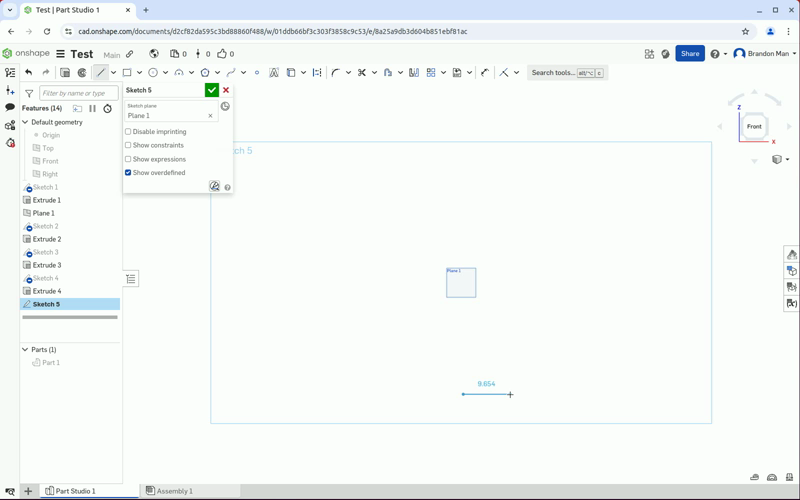
key_up(shift)
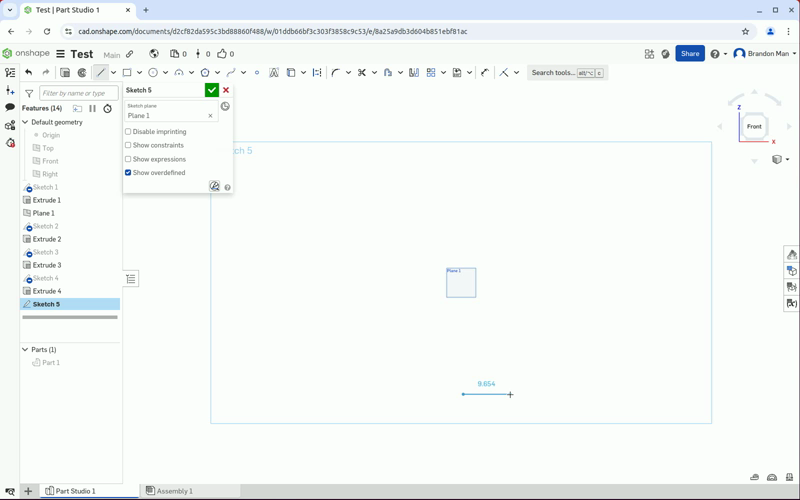
key_down(shift)
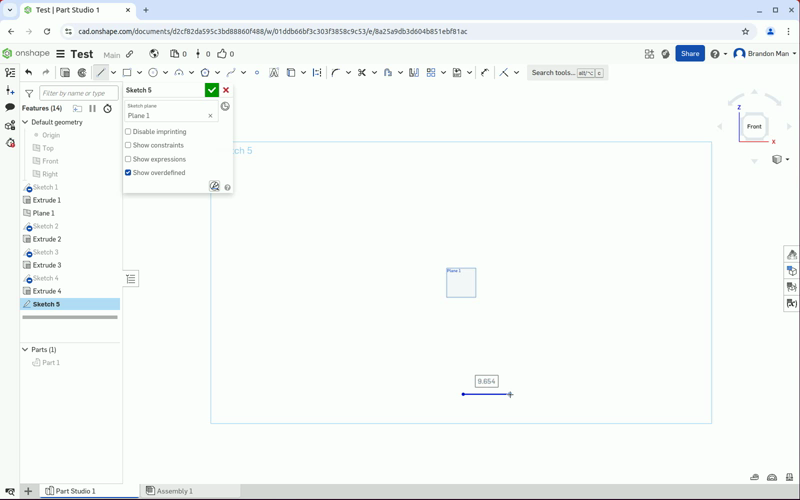
mouse_move(510, 208)
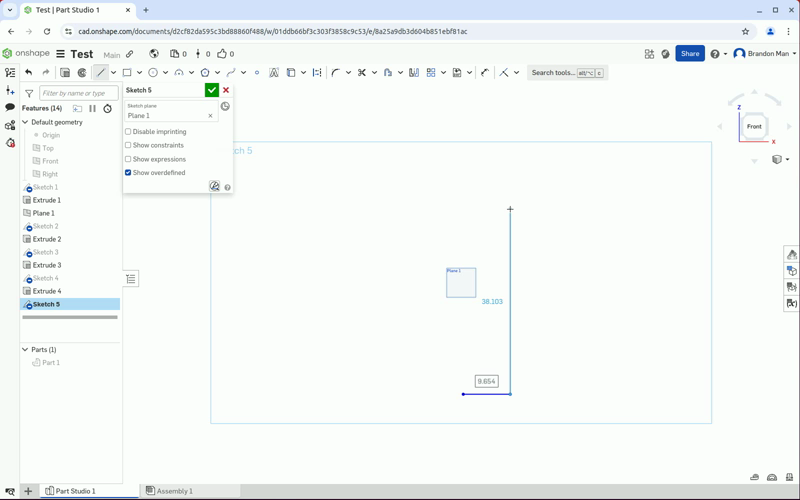
click(510, 208)
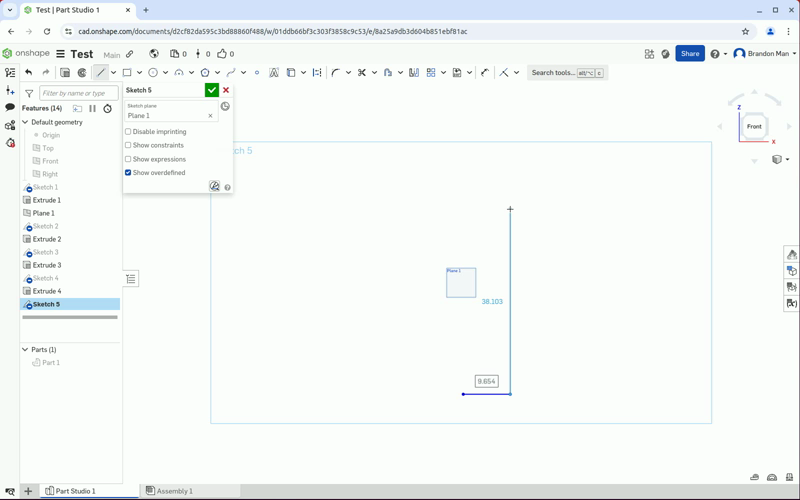
key_up(shift)
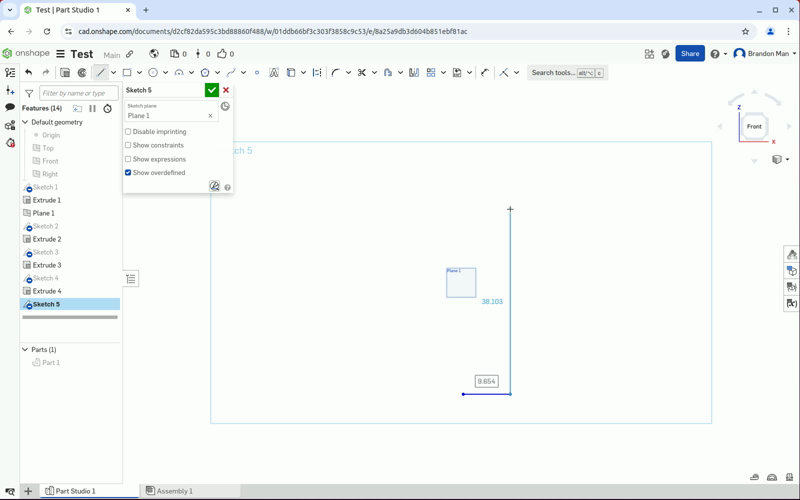
key_down(shift)
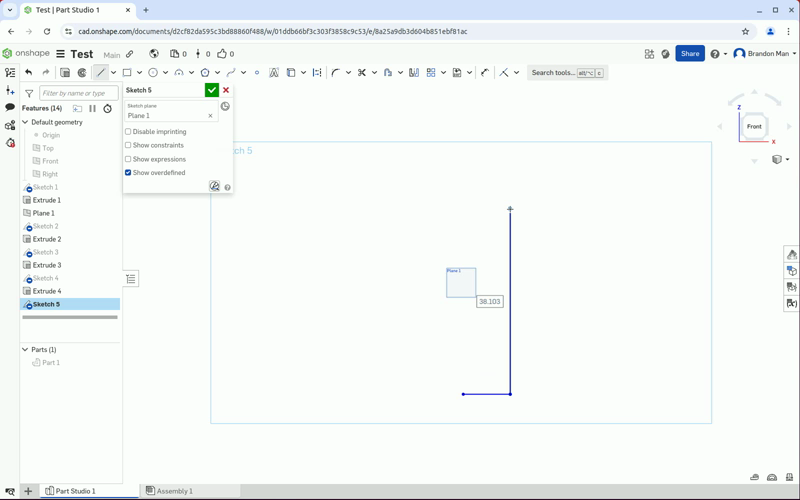
mouse_move(540, 208)
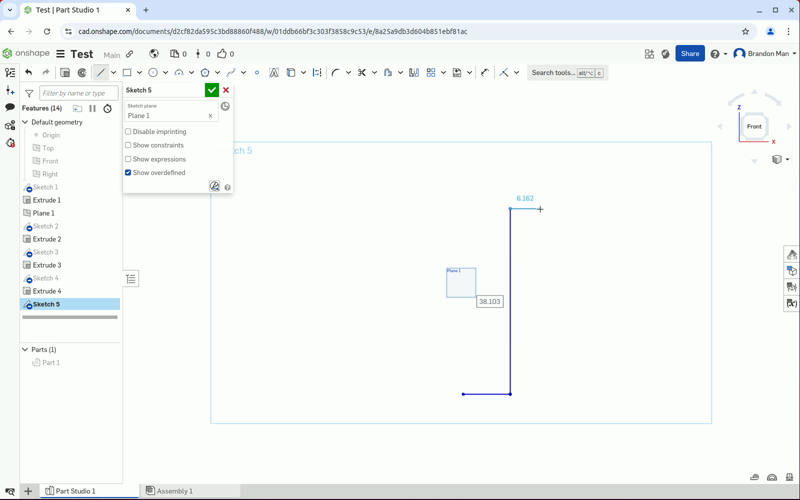
mouse_move(463, 208)
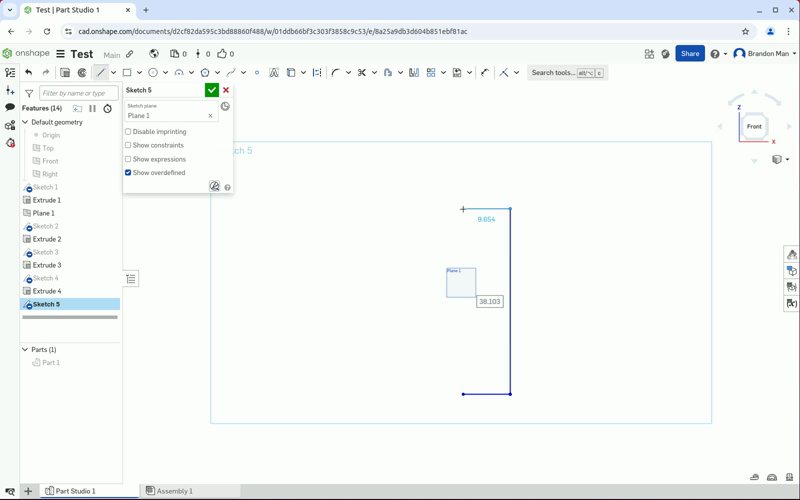
click(463, 208)
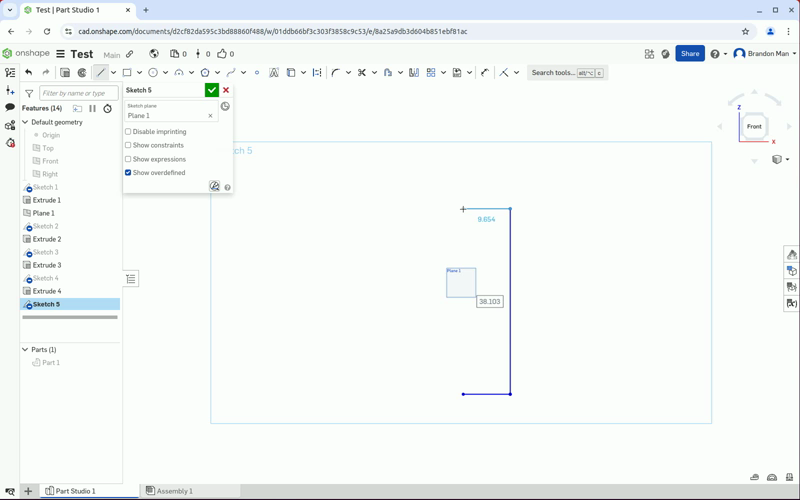
key_up(shift)
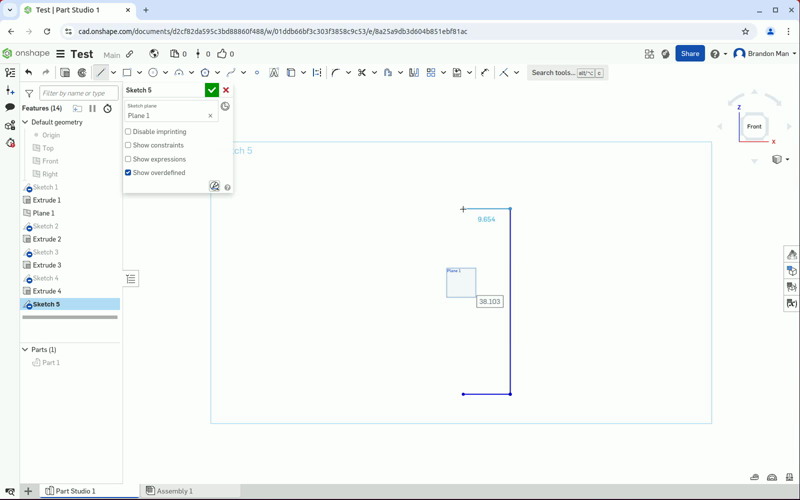
key_down(shift)
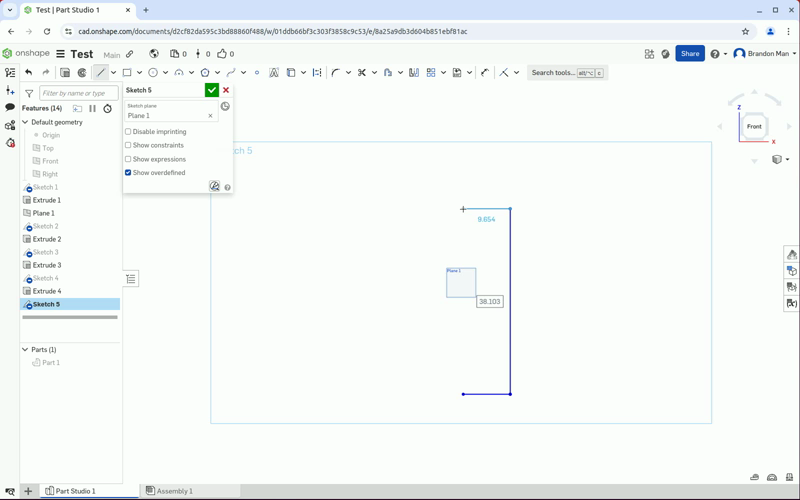
mouse_move(463, 394)
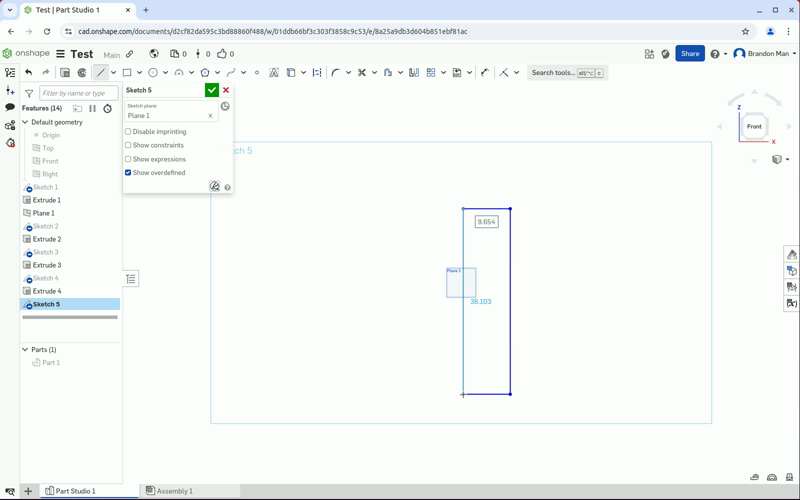
key_up(shift)
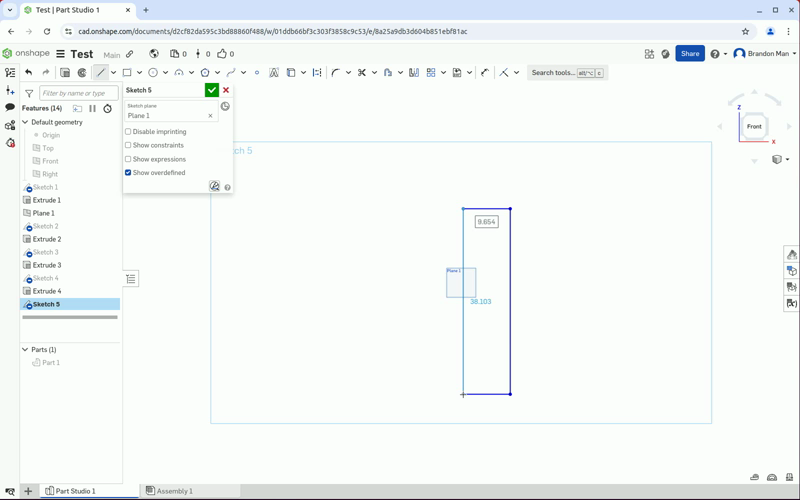
click(463, 394)
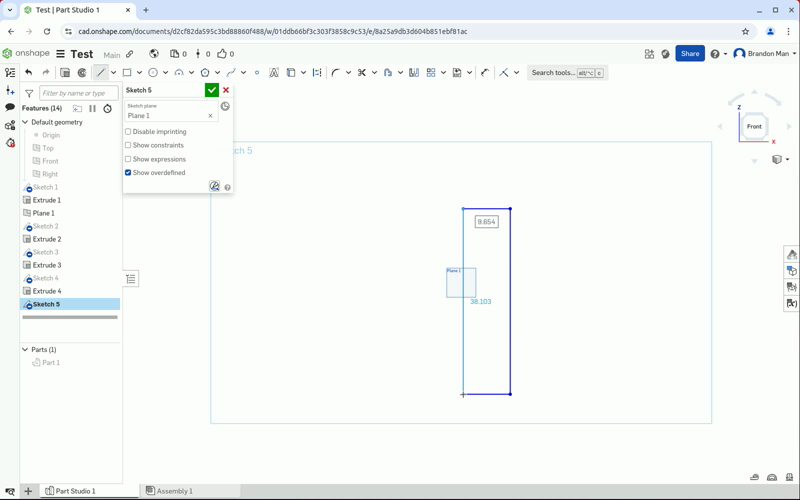
key(esc)
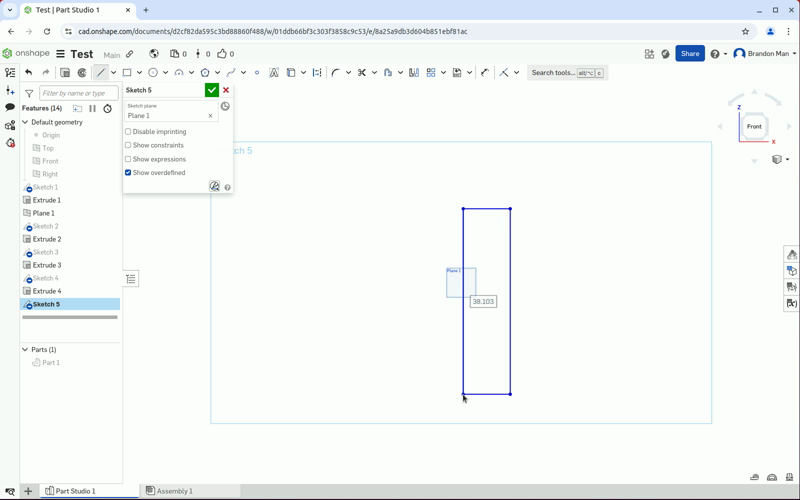
mouse_move(477, 338)
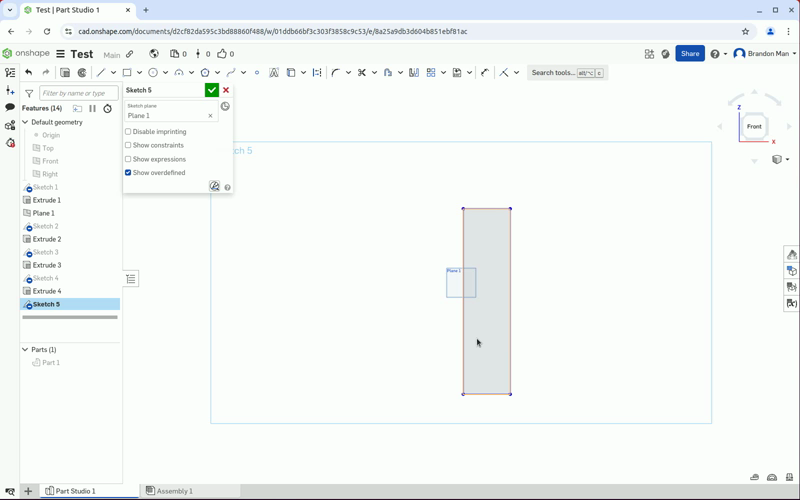
click(477, 338)
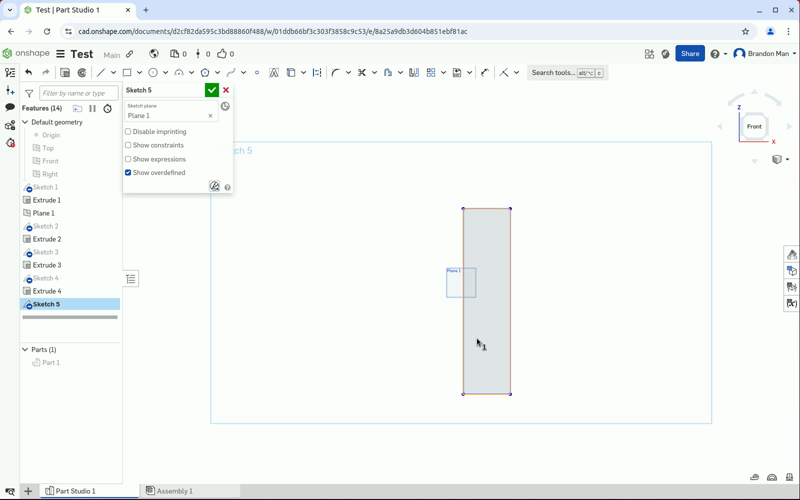
mouse_move(73, 352)
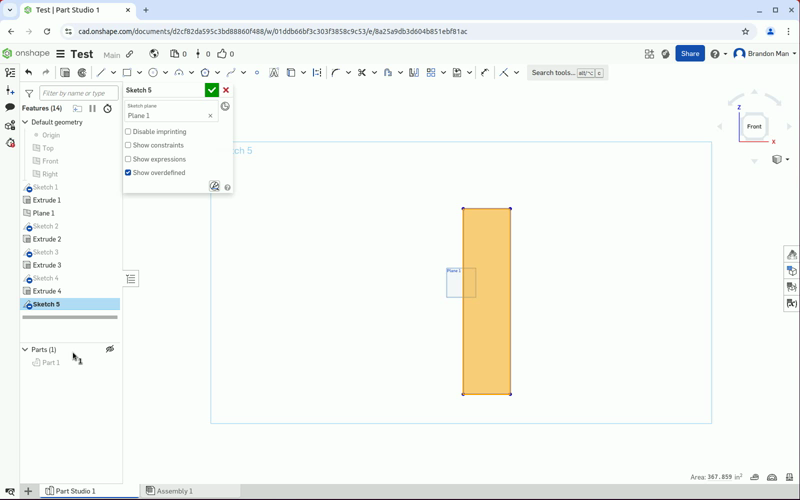
key(shift+y)
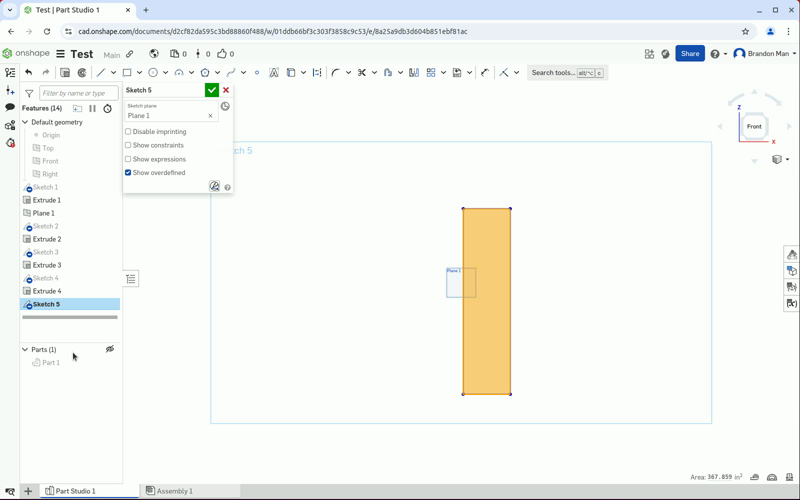
key(shift+e)
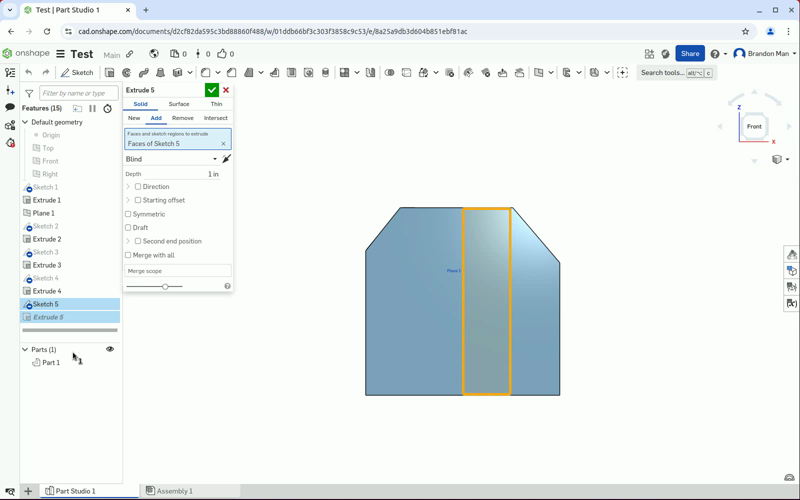
mouse_move(143, 106)
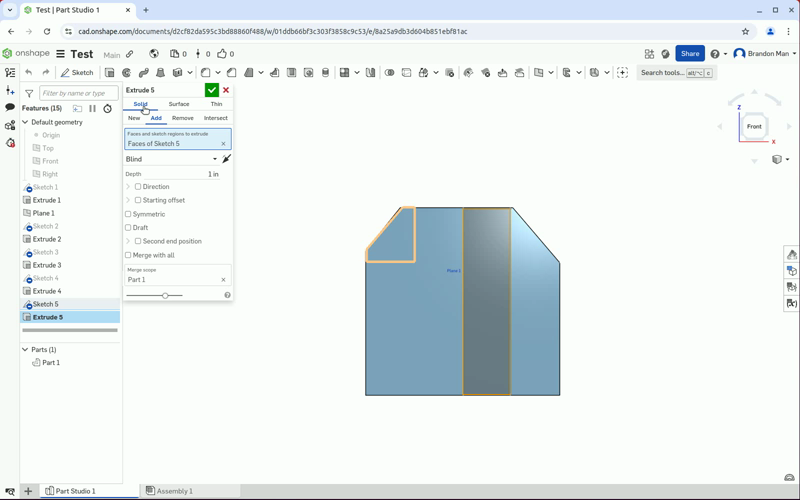
click(143, 106)
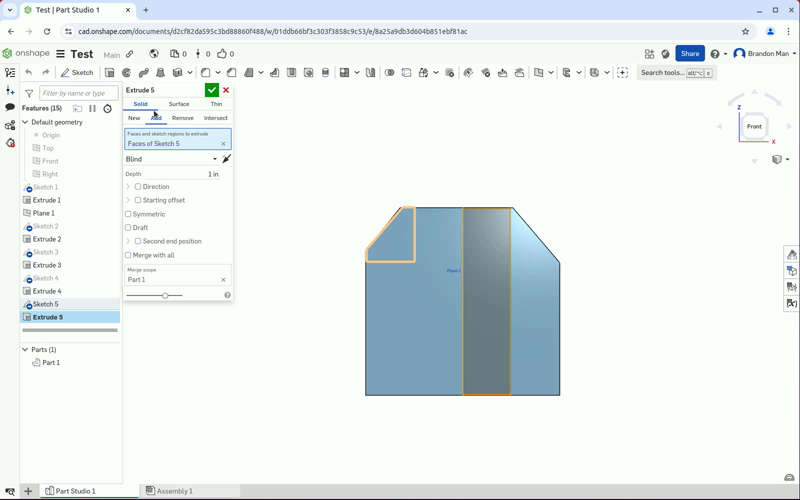
mouse_move(186, 120)
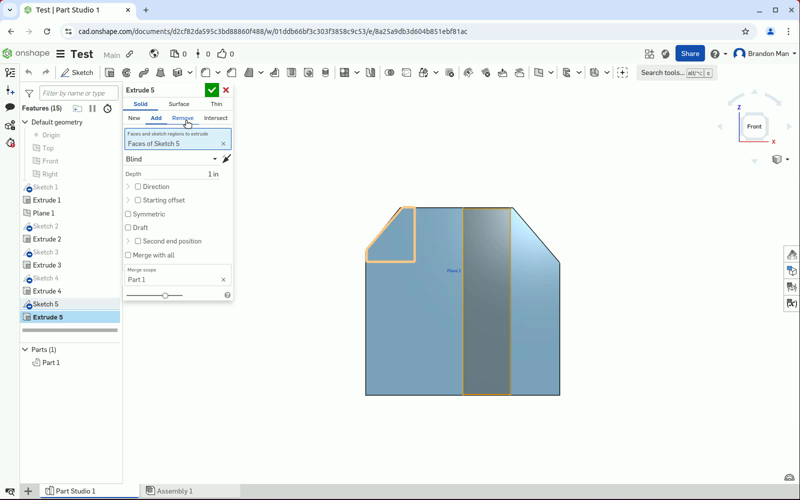
click(186, 120)
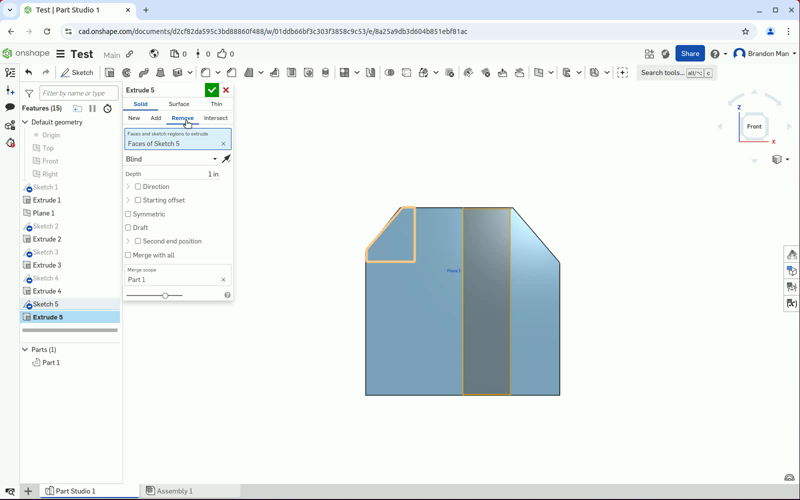
key(tab, 4)
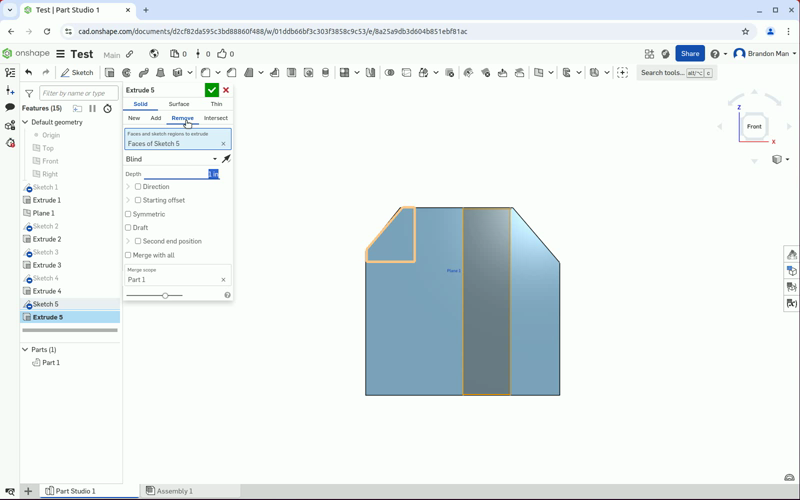
text(9.628)
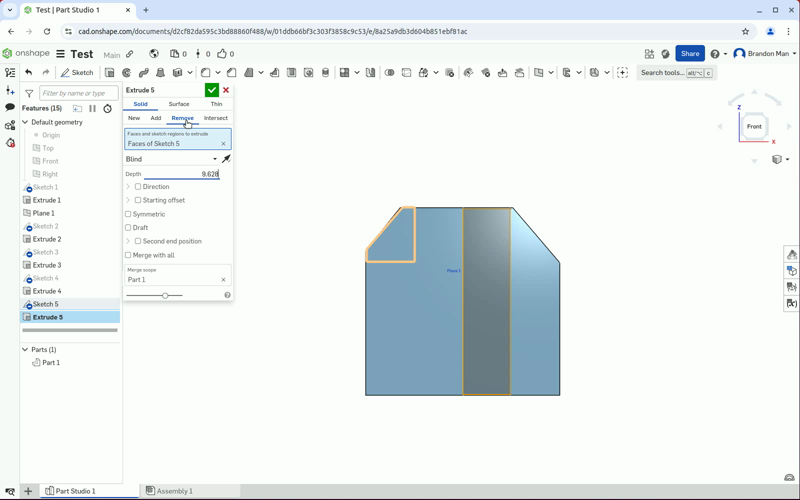
key(tab, 6)
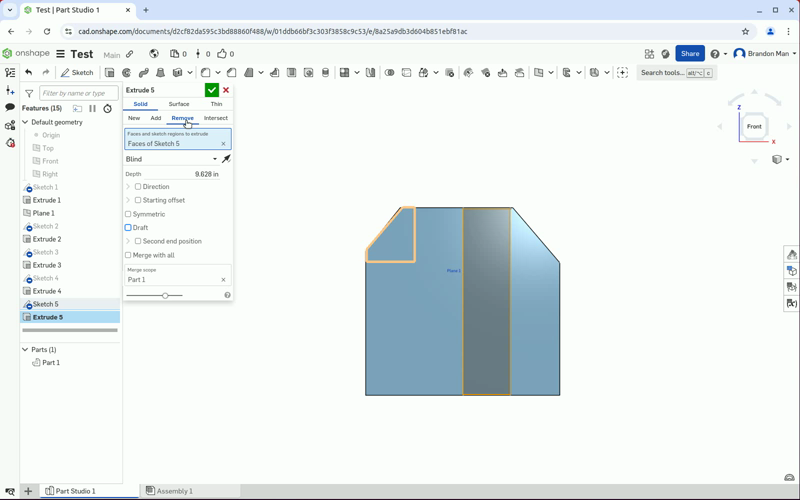
key(space)
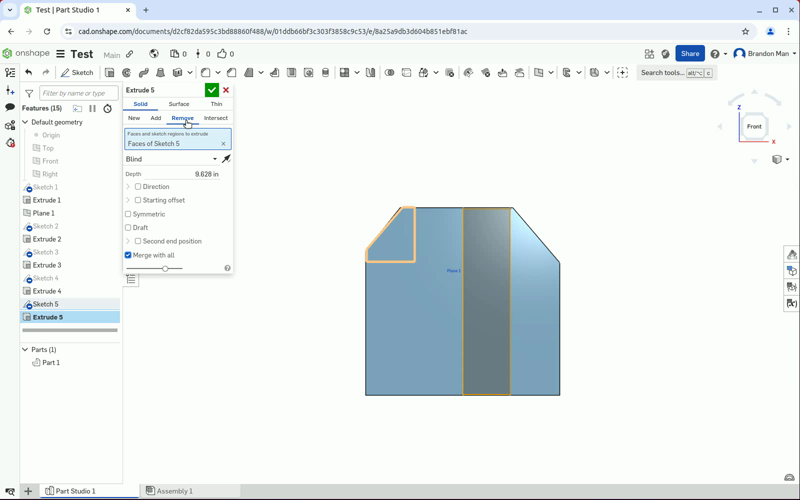
key(enter)
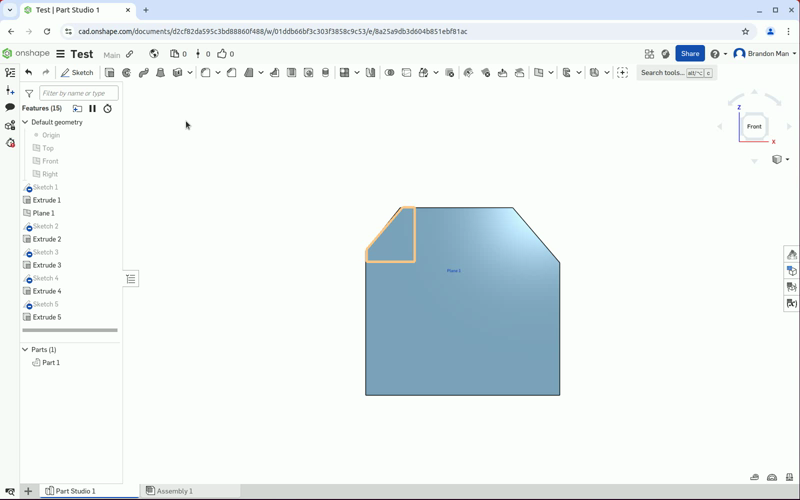
key(shift+h)
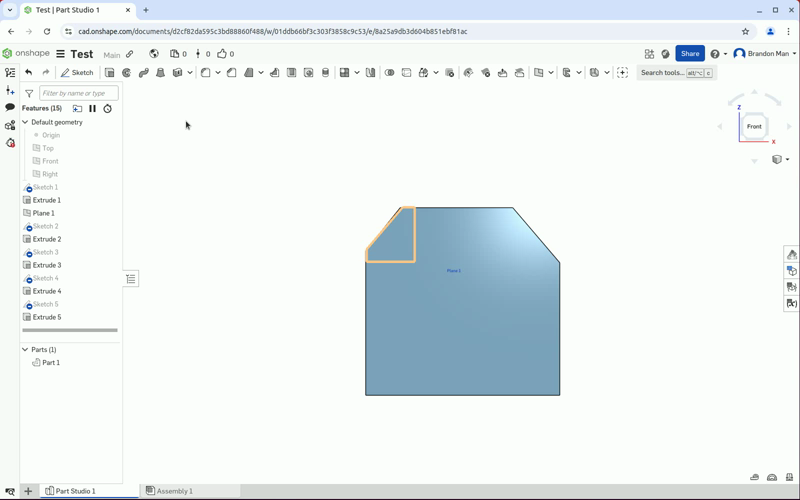
key(shift+h)
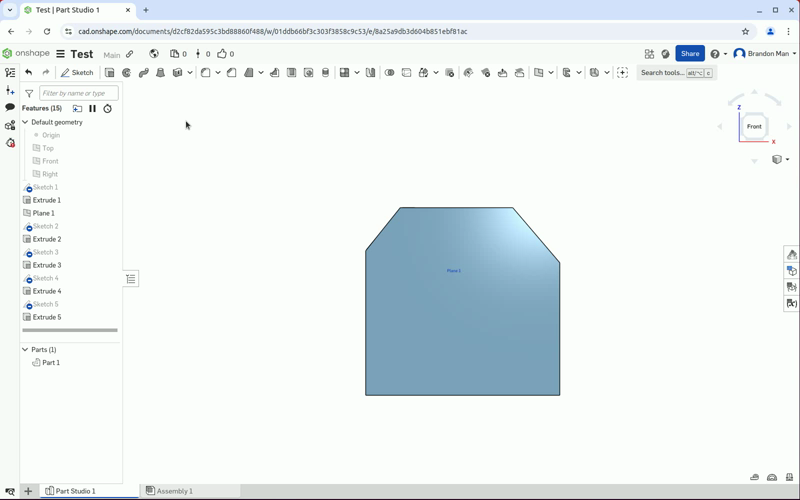
mouse_move(73, 189)
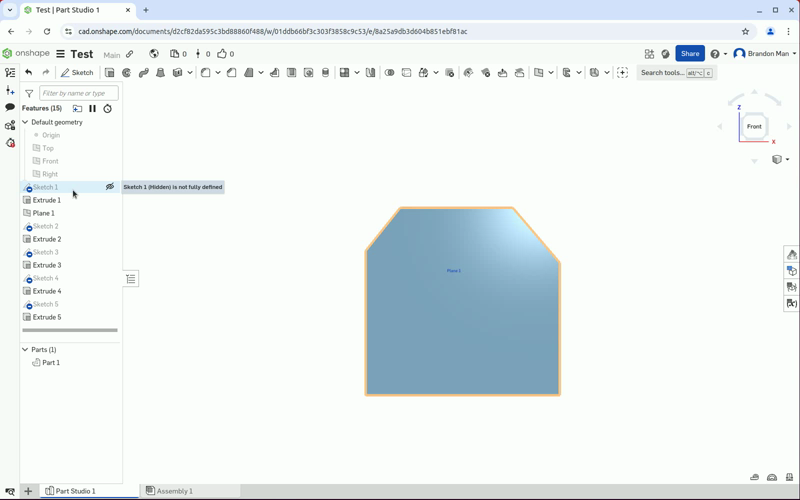
click(73, 189)
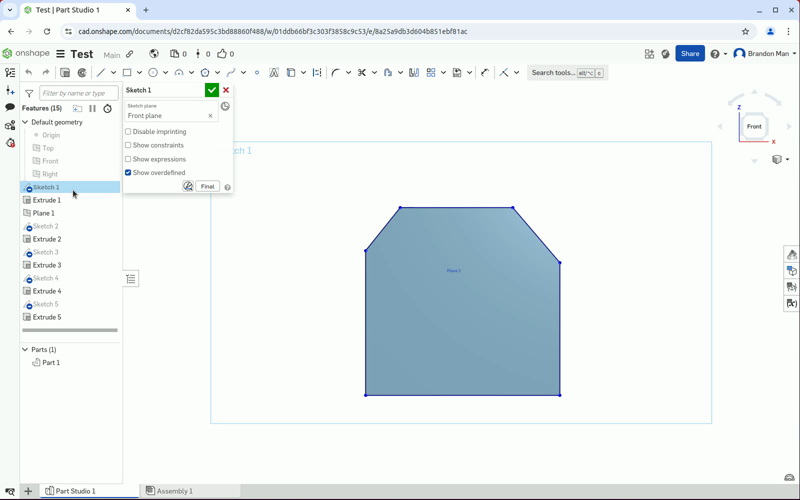
mouse_move(229, 92)
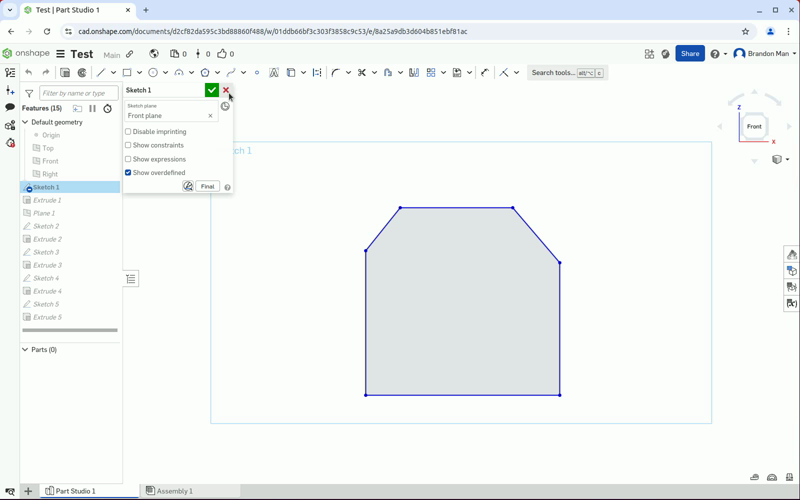
click(229, 92)
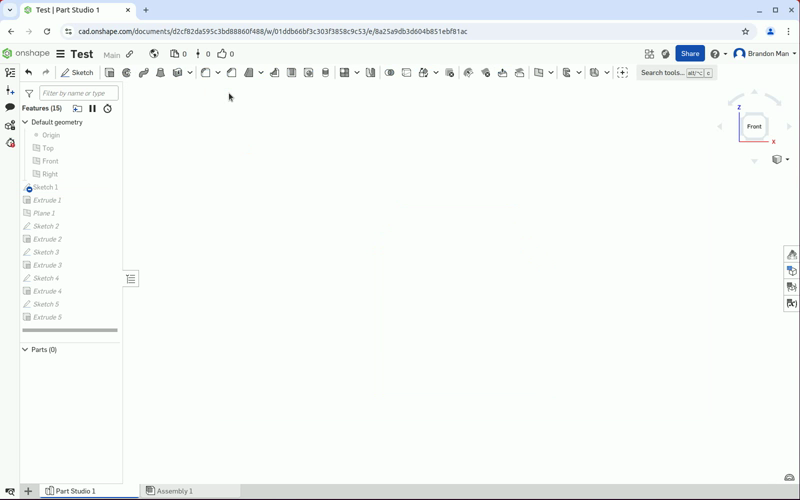
key(shift+s)
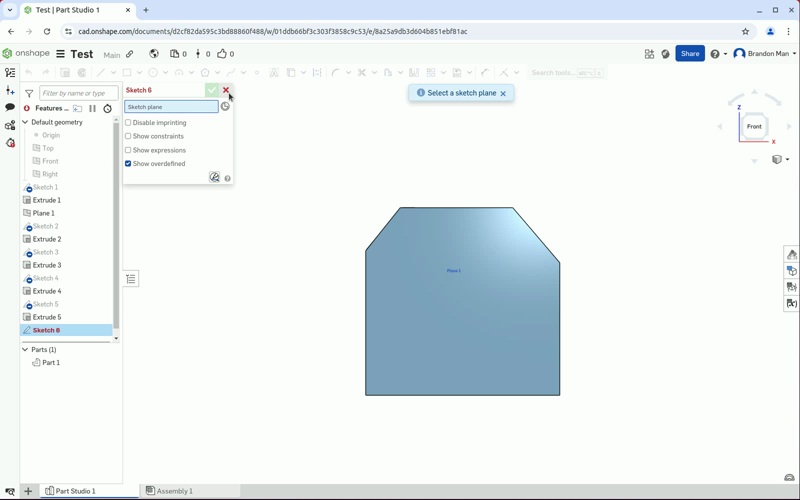
mouse_move(69, 215)
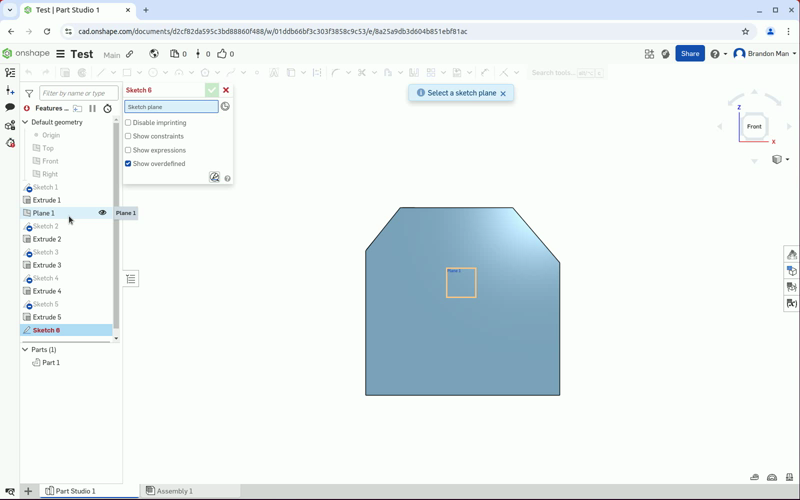
click(69, 215)
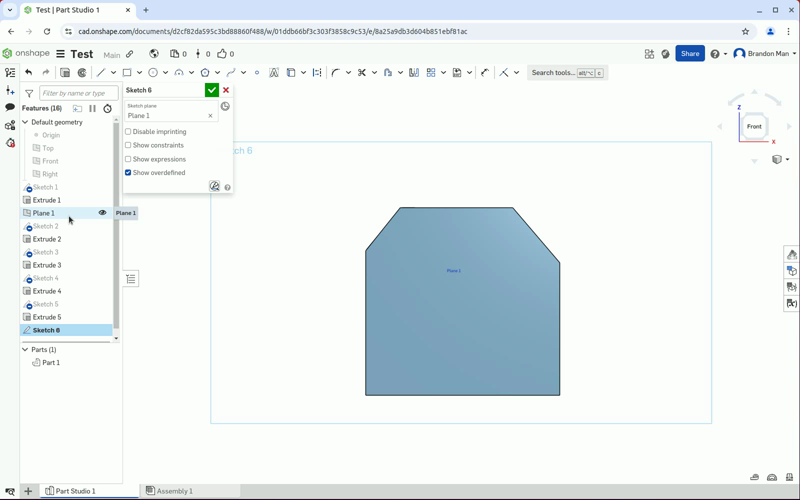
mouse_move(73, 352)
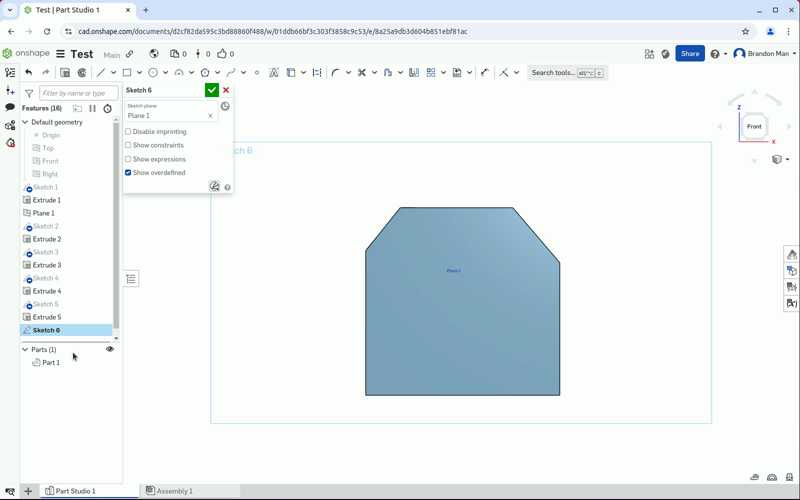
key(y)
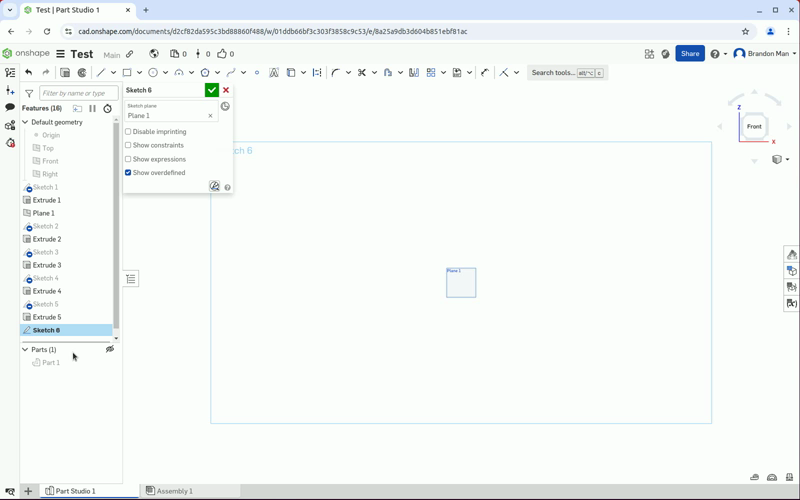
key(l)
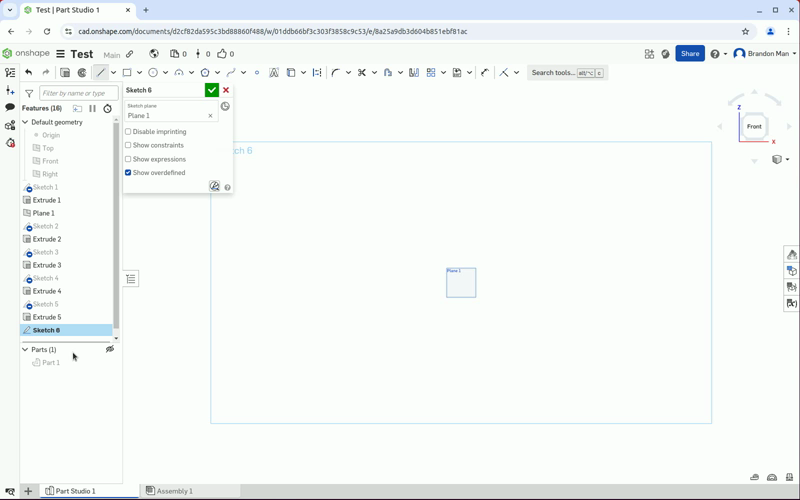
key_down(shift)
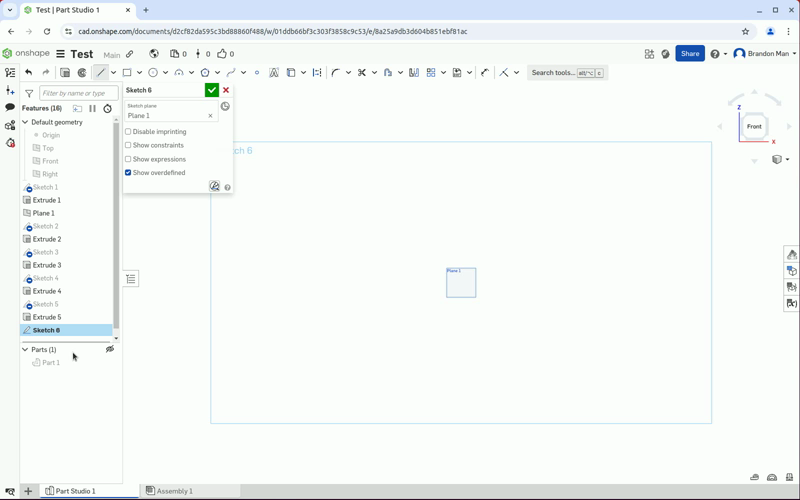
mouse_move(511, 261)
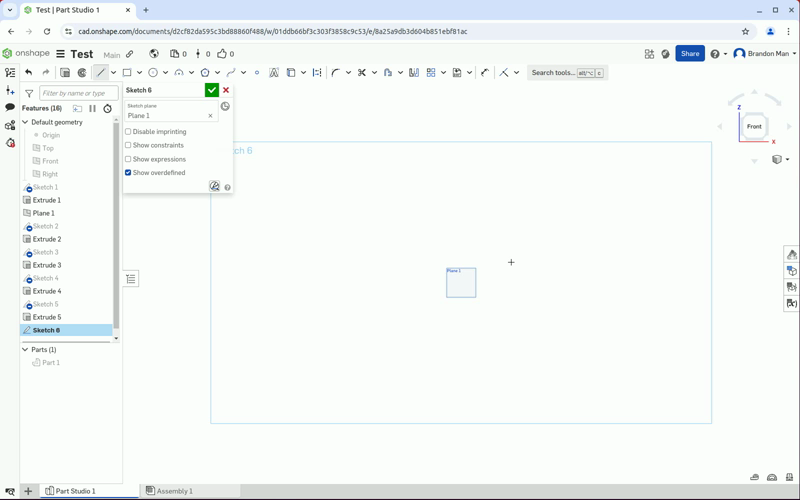
click(511, 261)
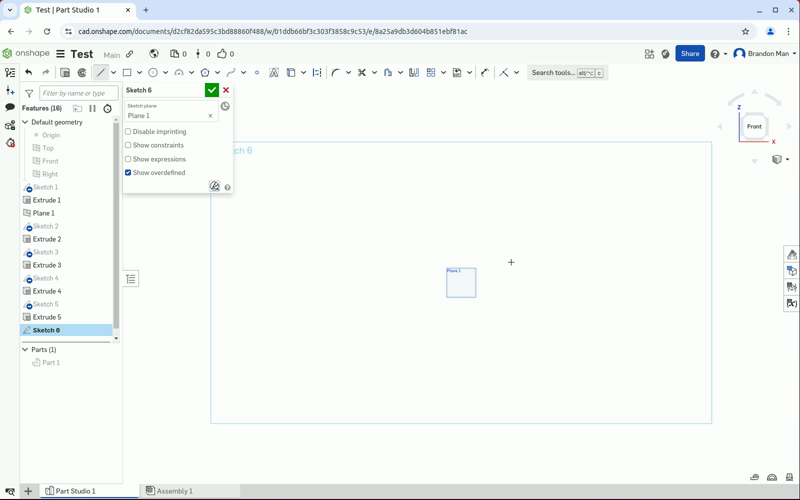
key_up(shift)
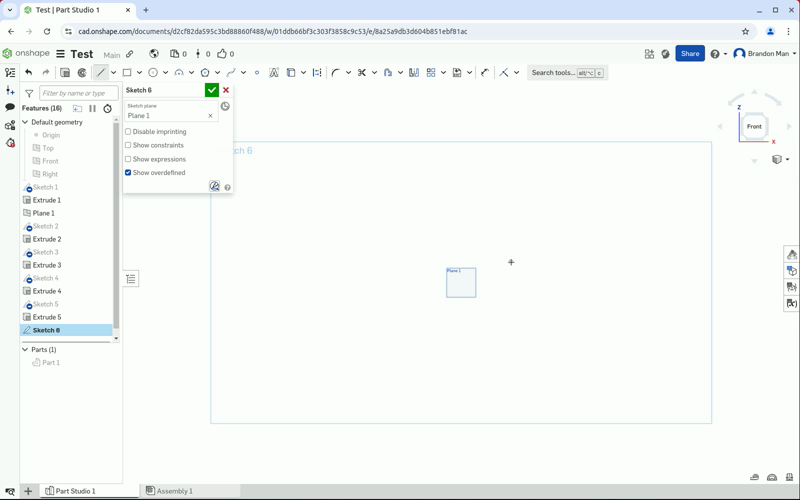
key_down(shift)
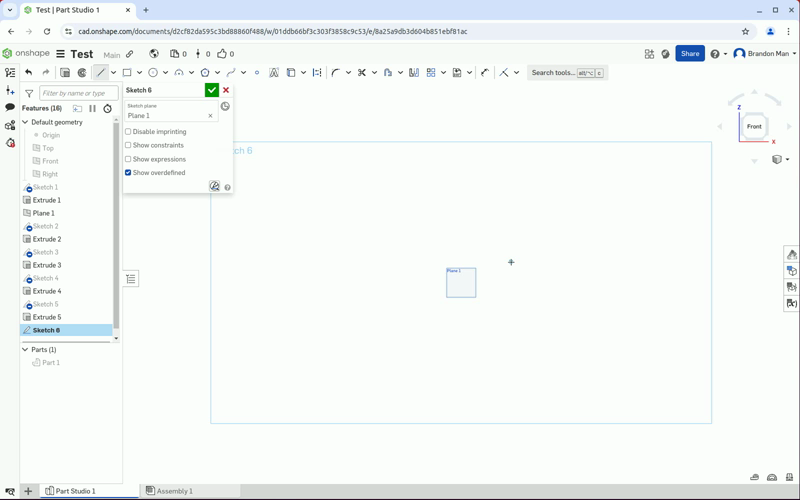
mouse_move(541, 261)
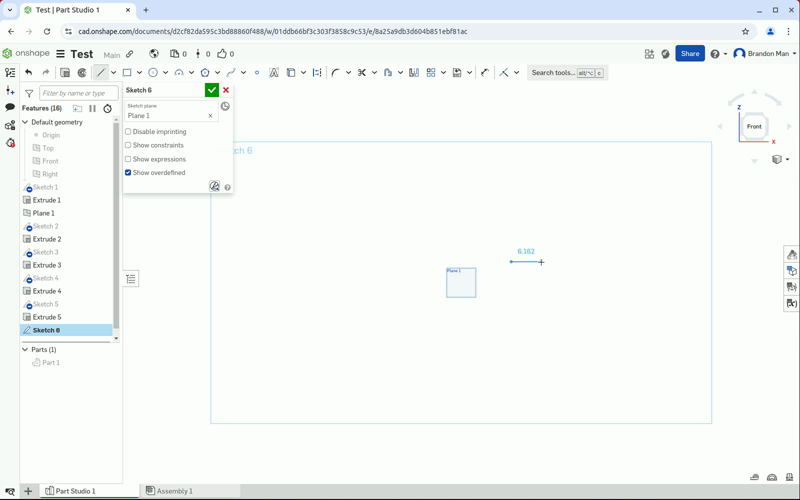
mouse_move(558, 261)
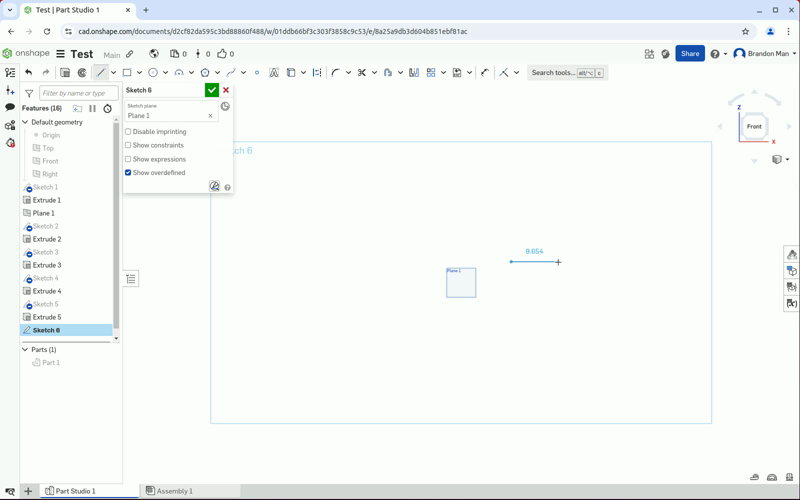
click(558, 261)
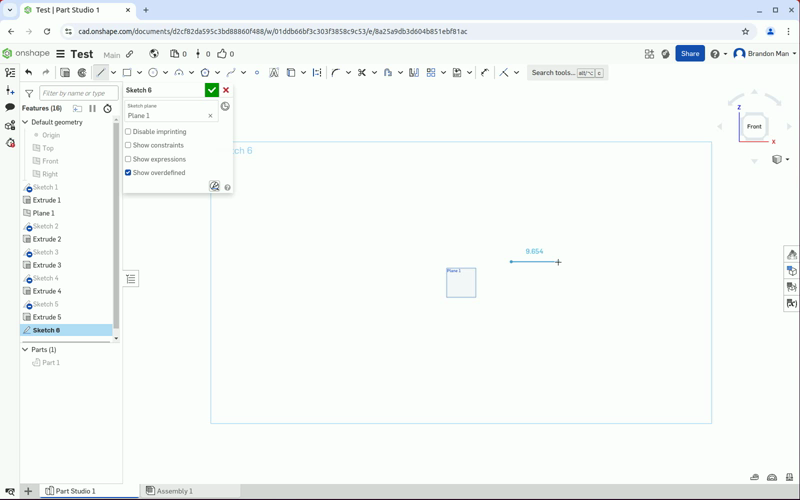
key_up(shift)
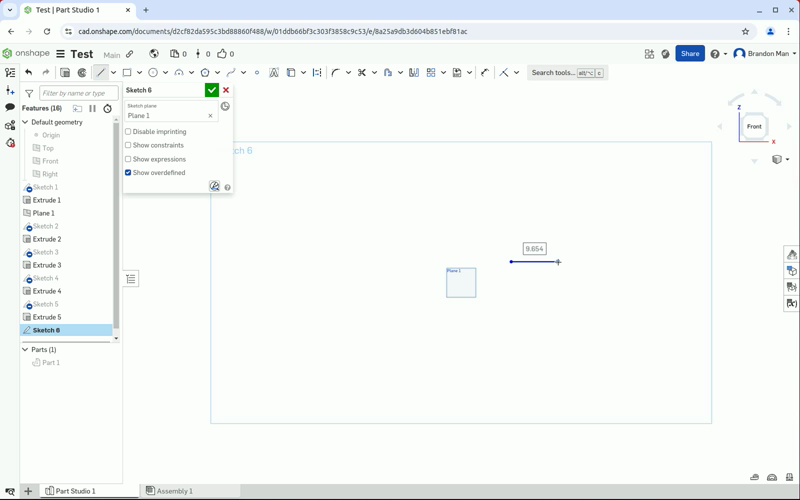
key_down(shift)
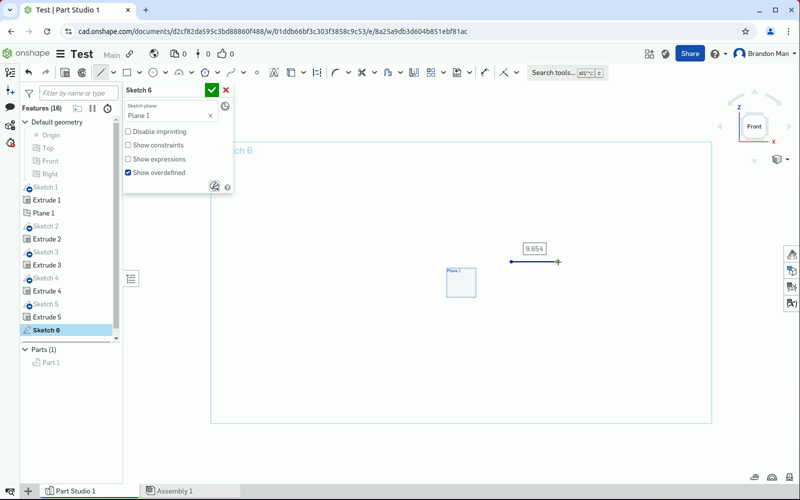
mouse_move(512, 207)
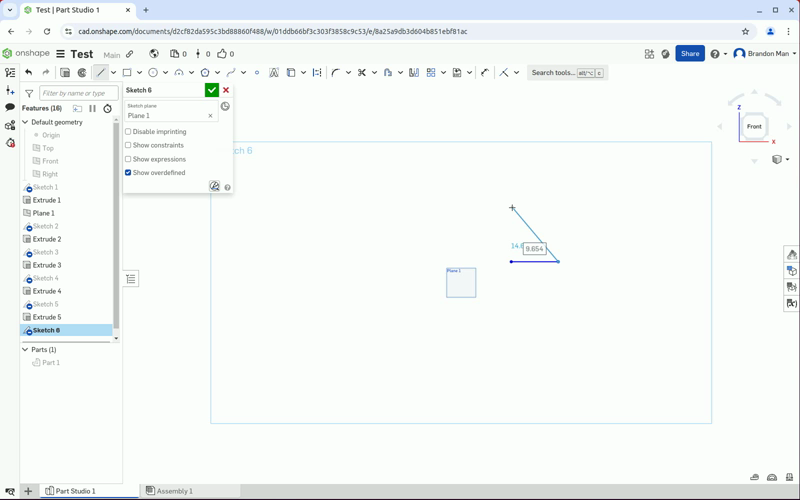
click(512, 207)
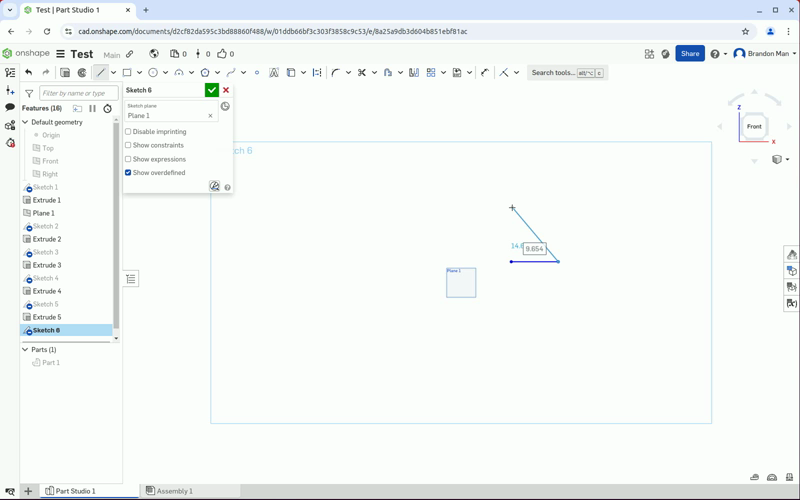
key_up(shift)
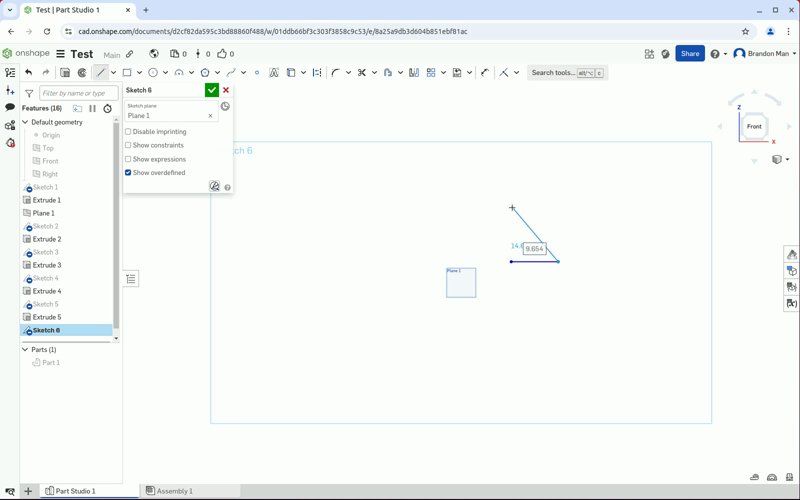
key_down(shift)
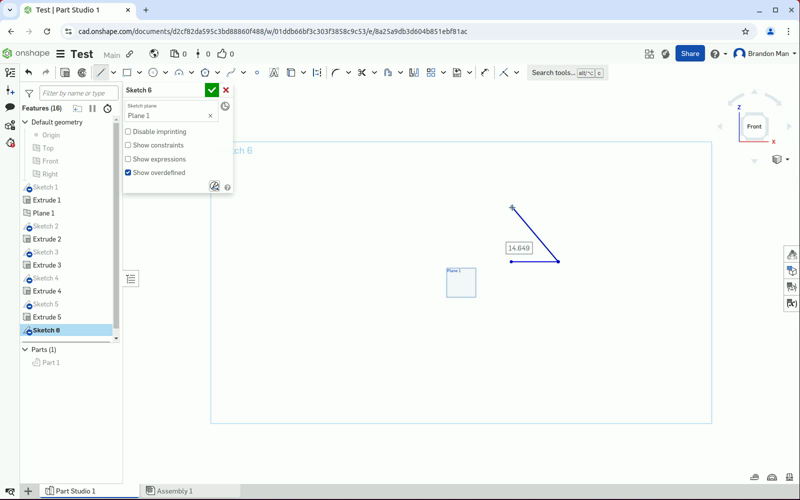
mouse_move(542, 207)
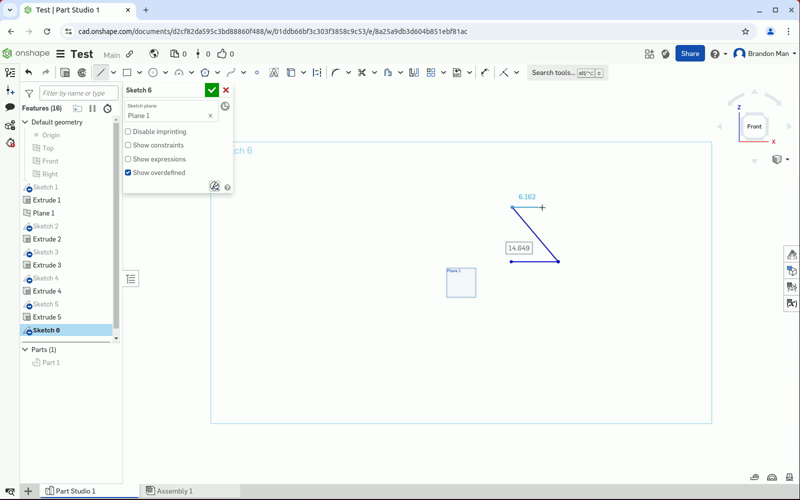
mouse_move(511, 207)
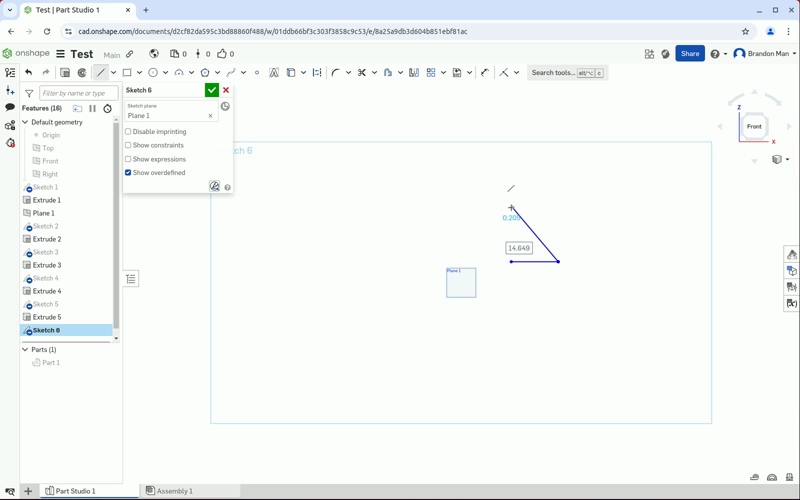
scroll(6)
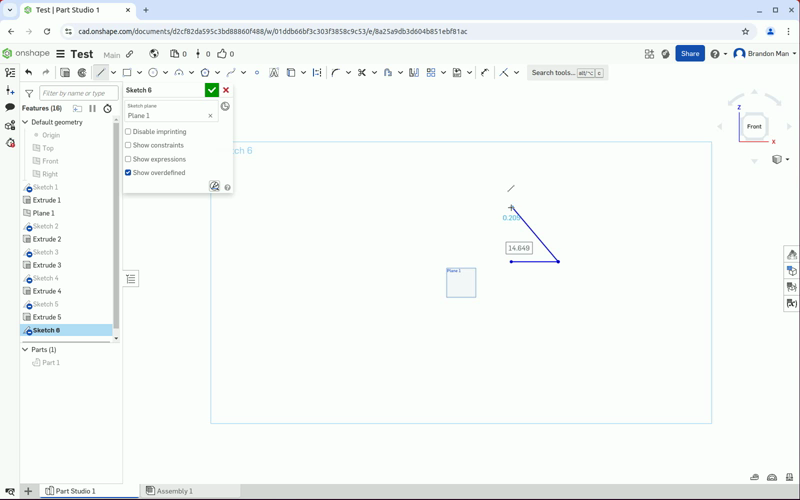
scroll(6)
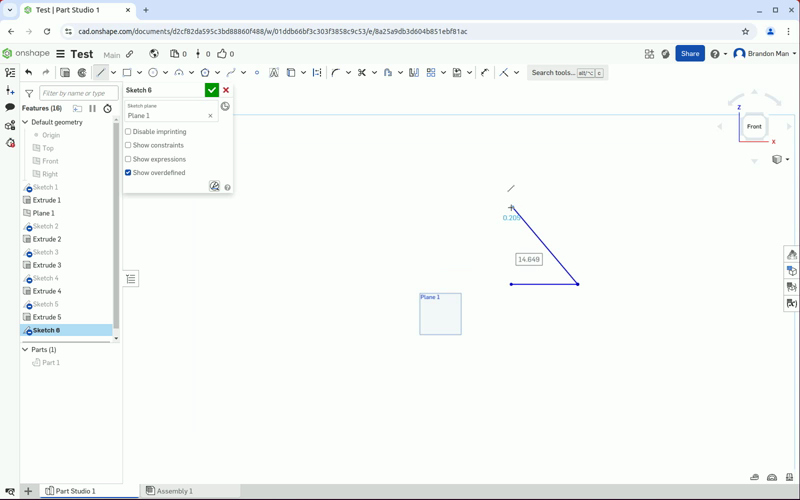
scroll(6)
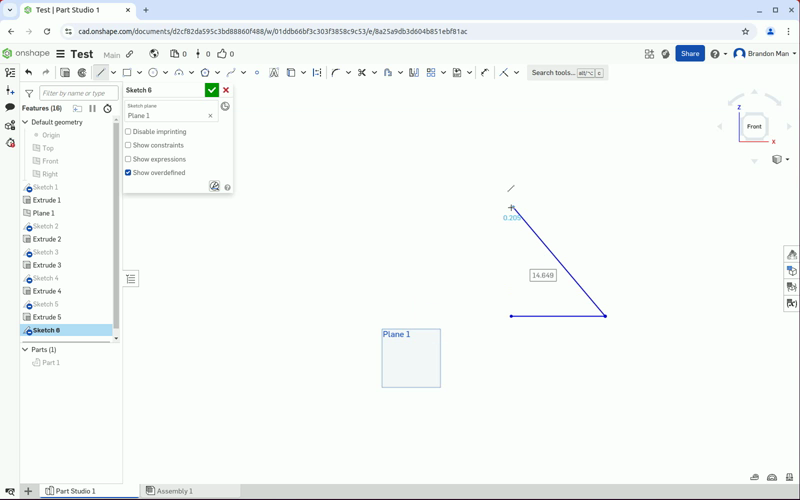
scroll(6)
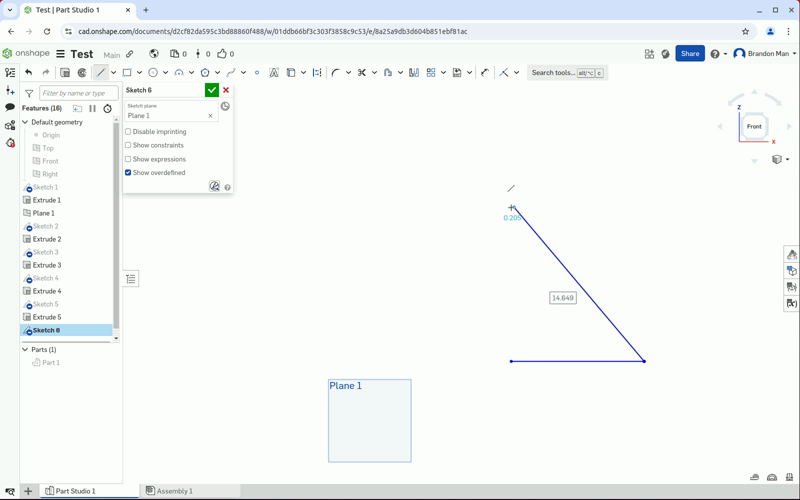
scroll(6)
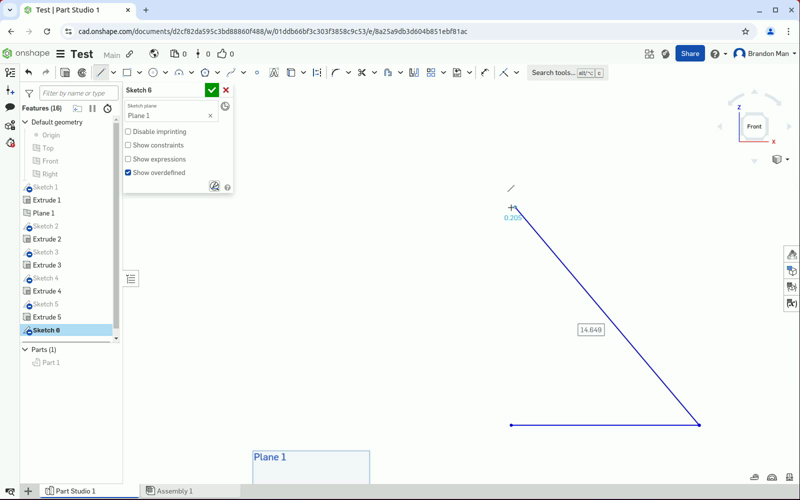
scroll(6)
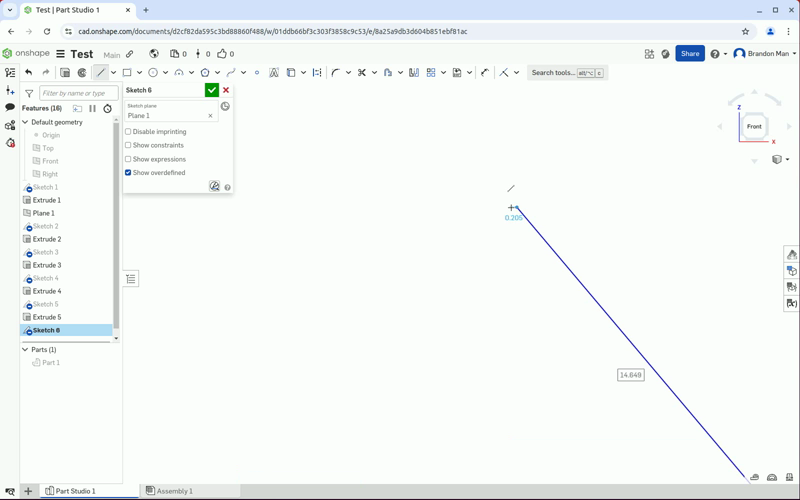
scroll(6)
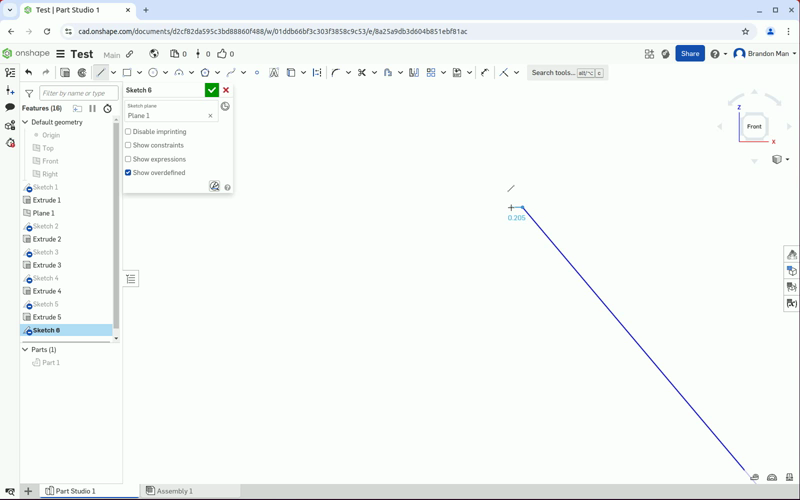
click(511, 207)
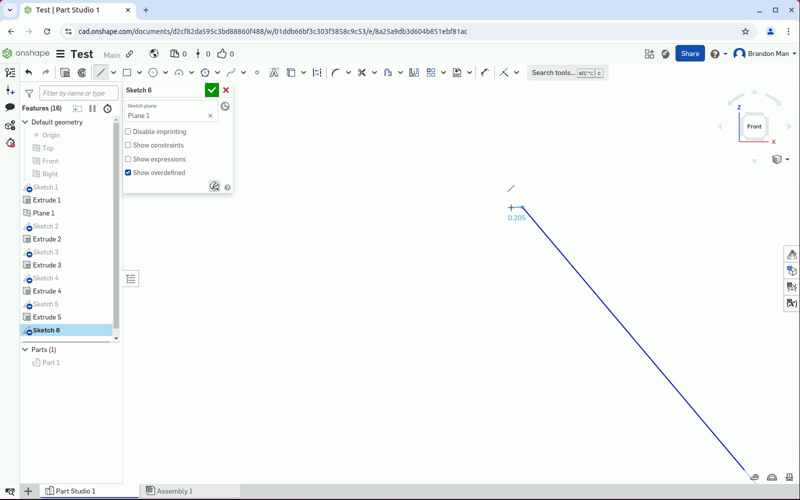
scroll(-6)
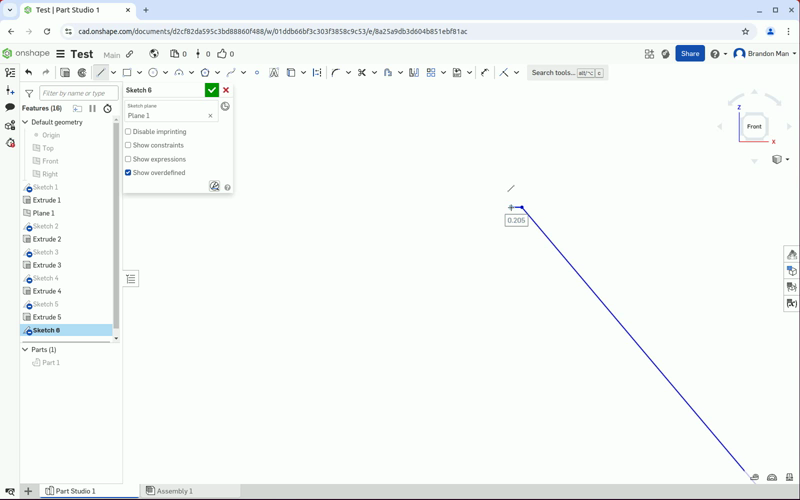
scroll(-6)
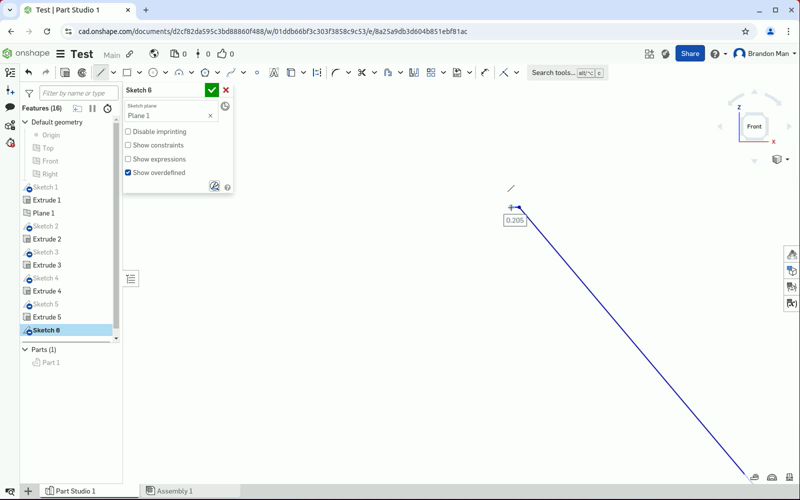
scroll(-6)
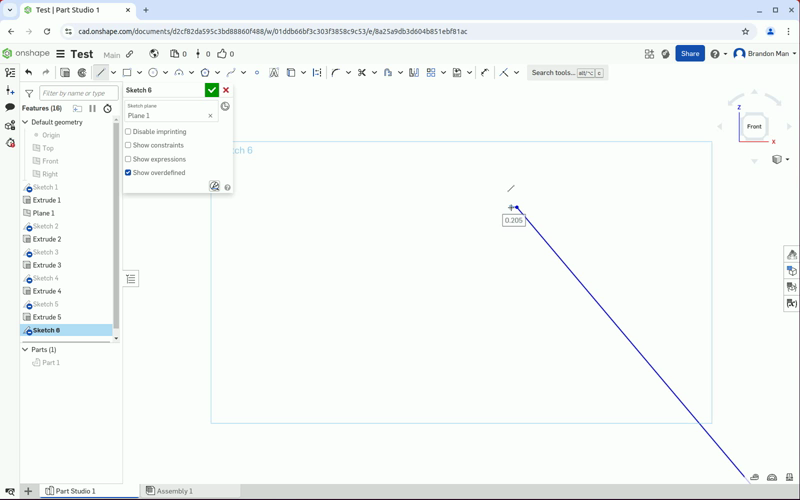
scroll(-6)
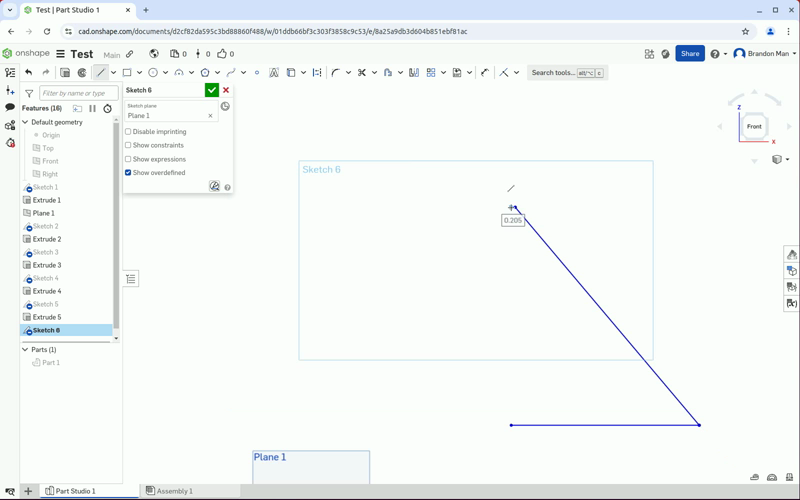
scroll(-6)
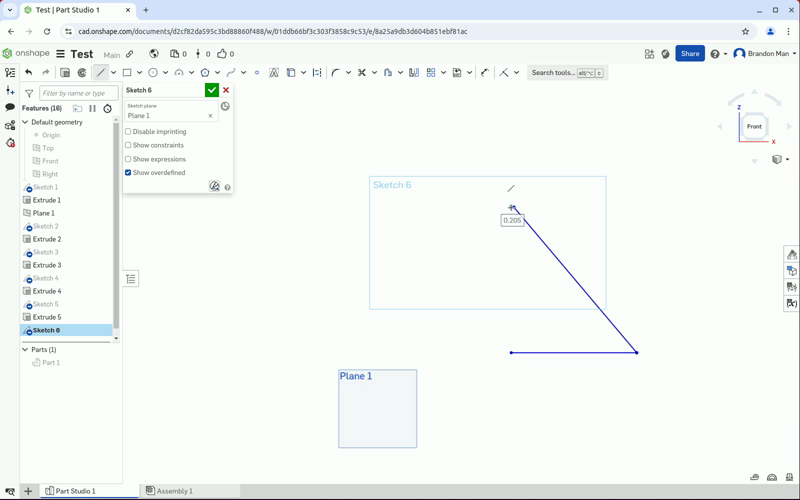
scroll(-6)
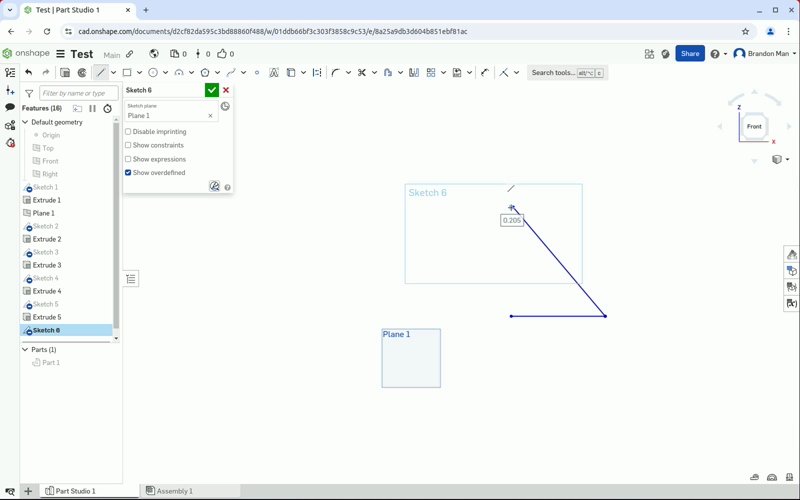
scroll(-6)
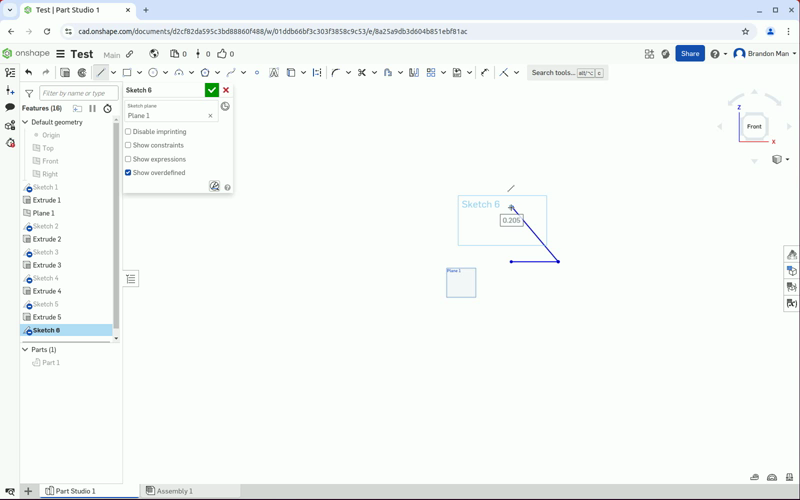
key_up(shift)
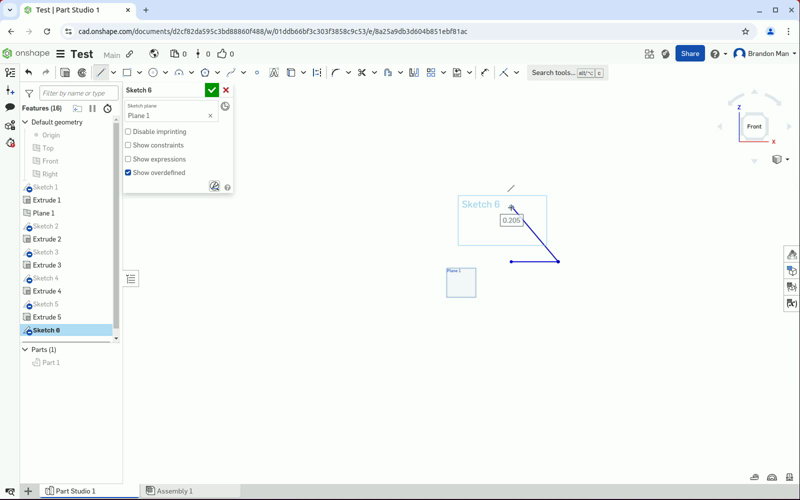
mouse_move(541, 207)
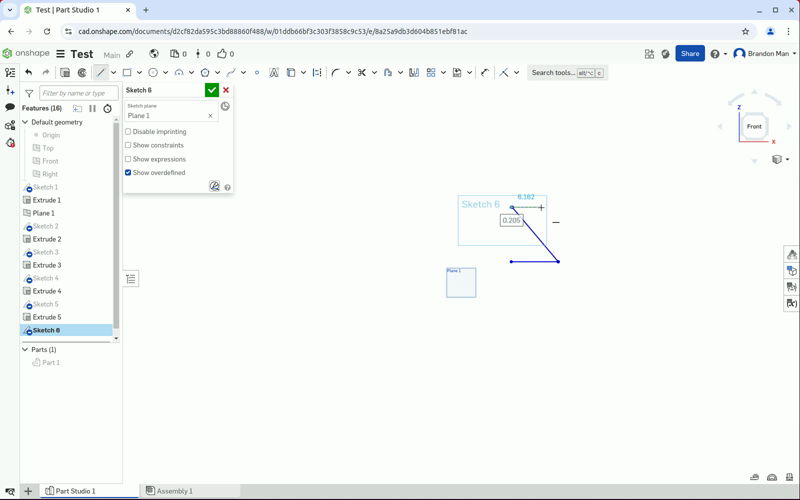
key_down(shift)
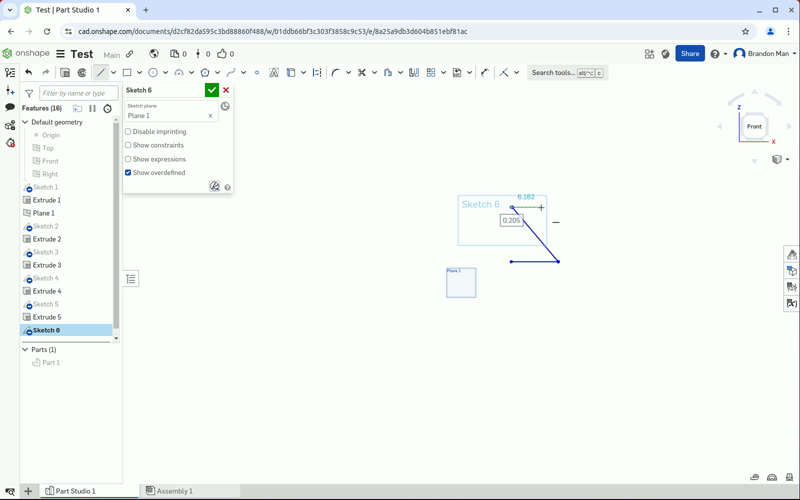
mouse_move(511, 261)
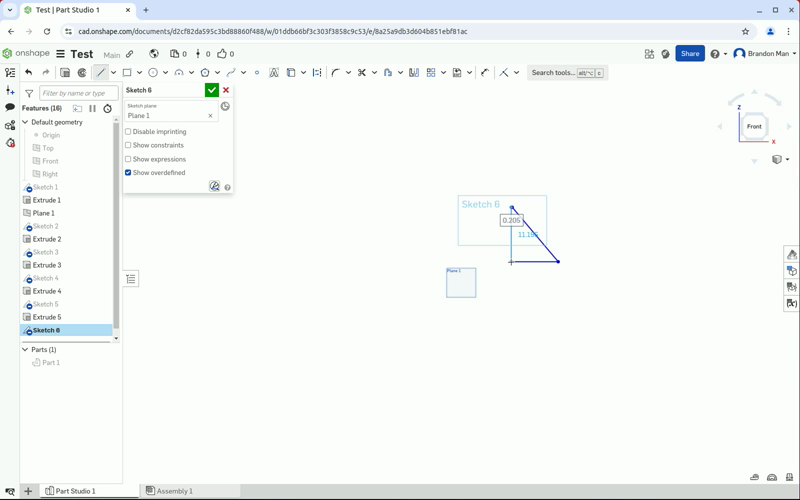
key_up(shift)
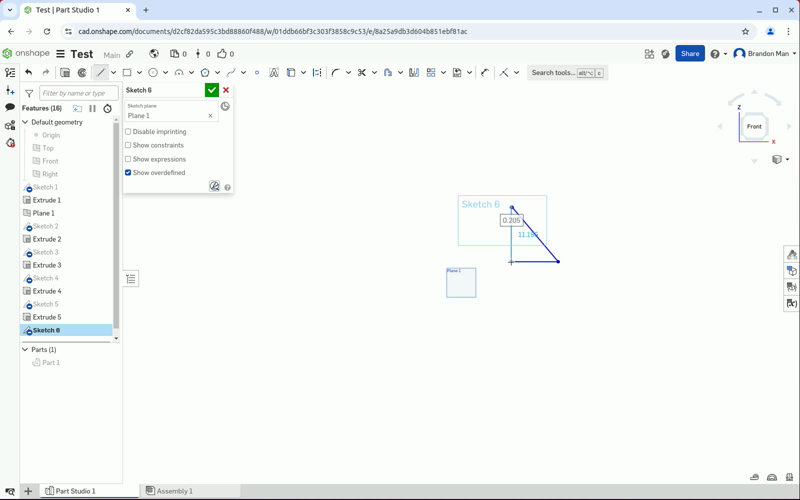
click(511, 261)
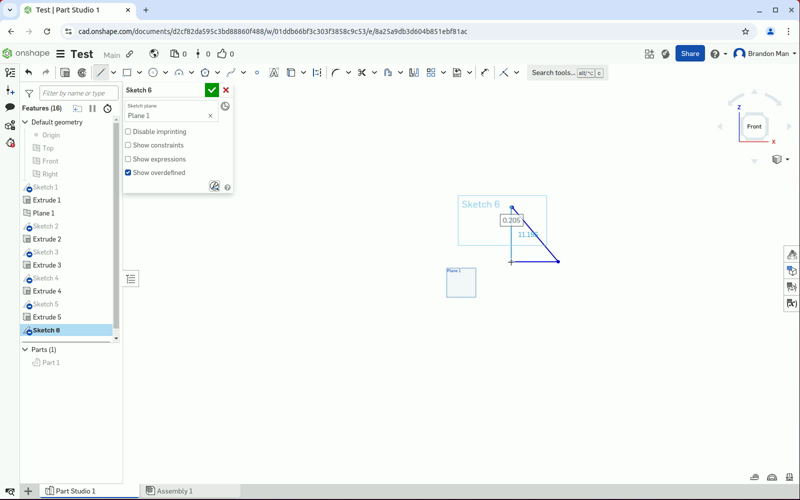
key(esc)
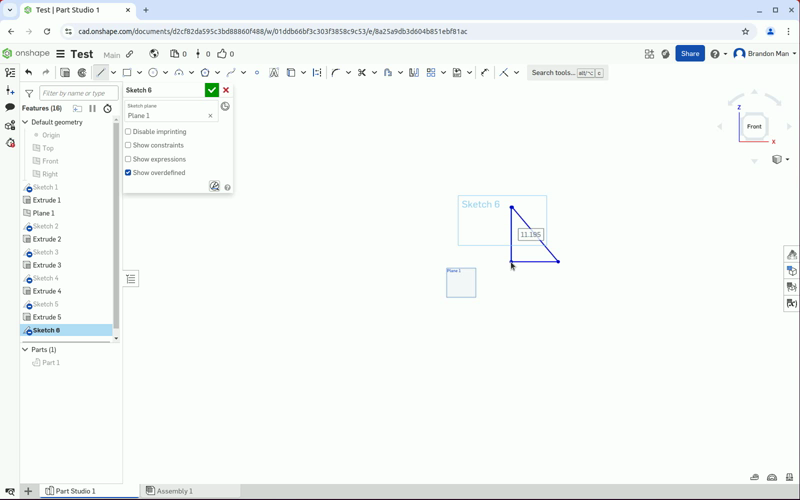
mouse_move(524, 250)
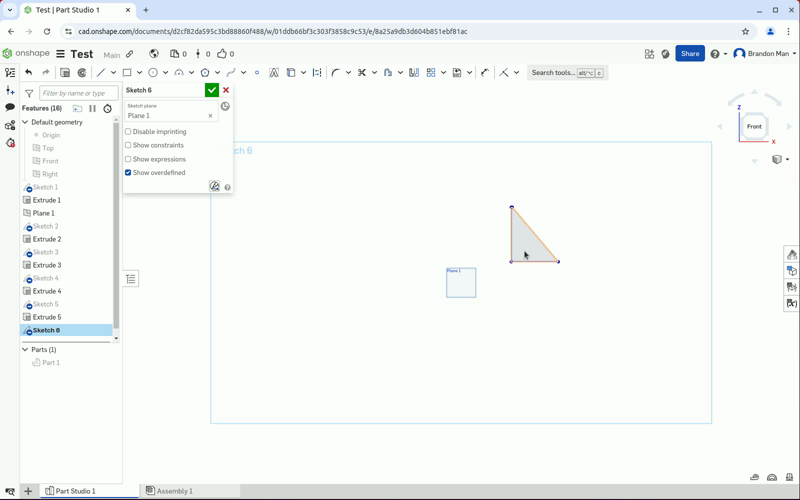
scroll(6)
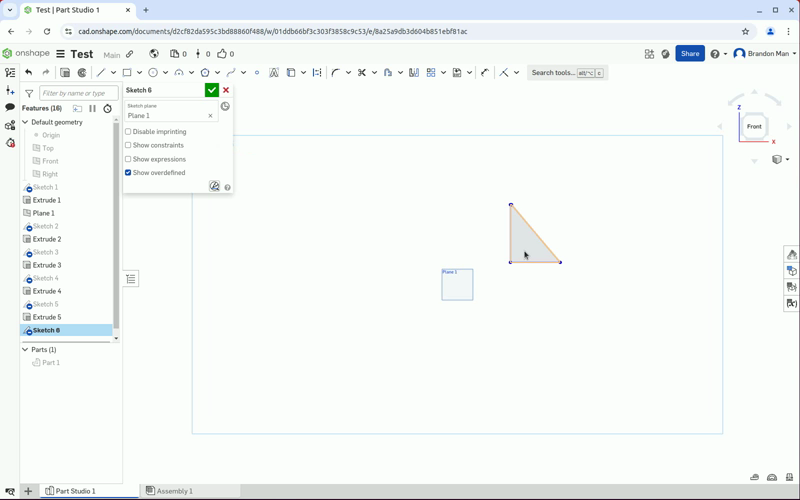
scroll(6)
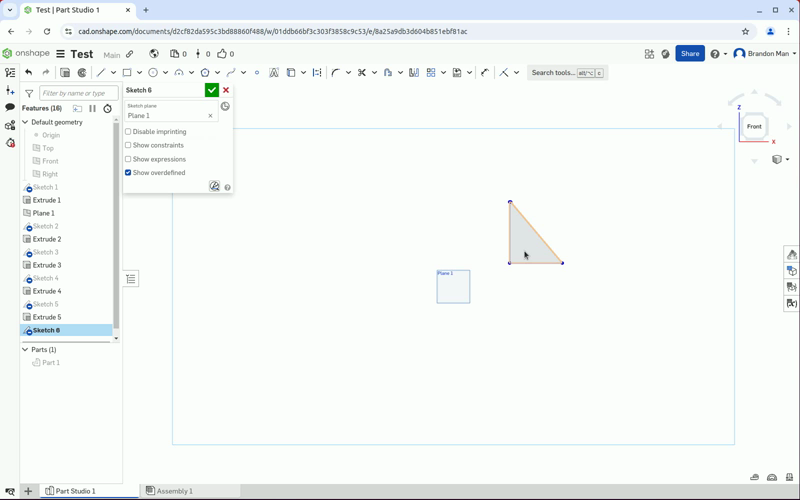
scroll(6)
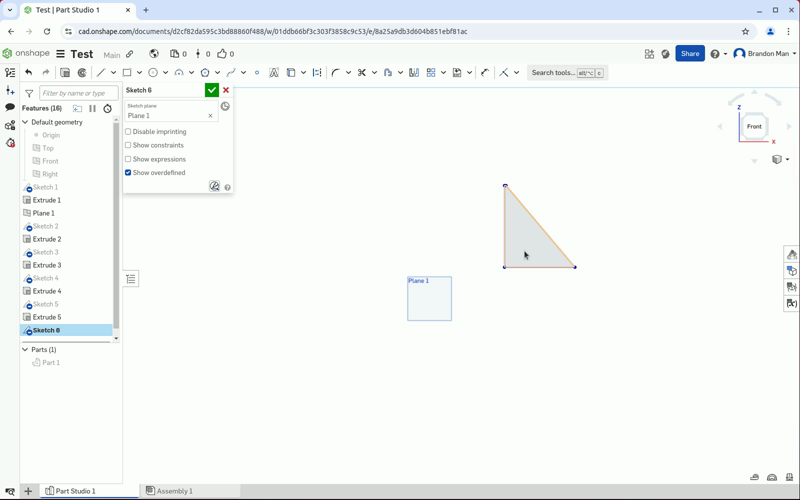
scroll(6)
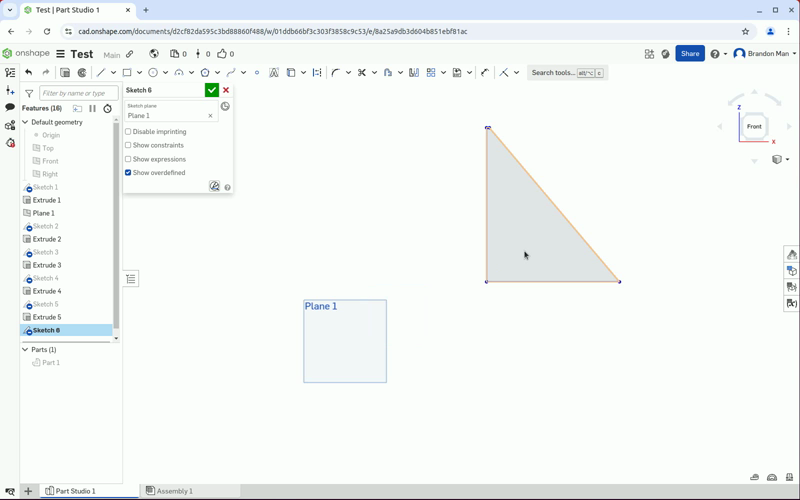
scroll(6)
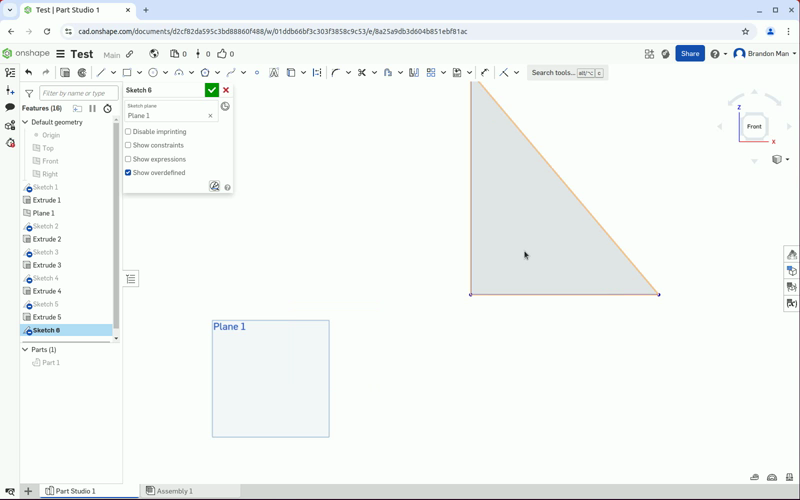
scroll(6)
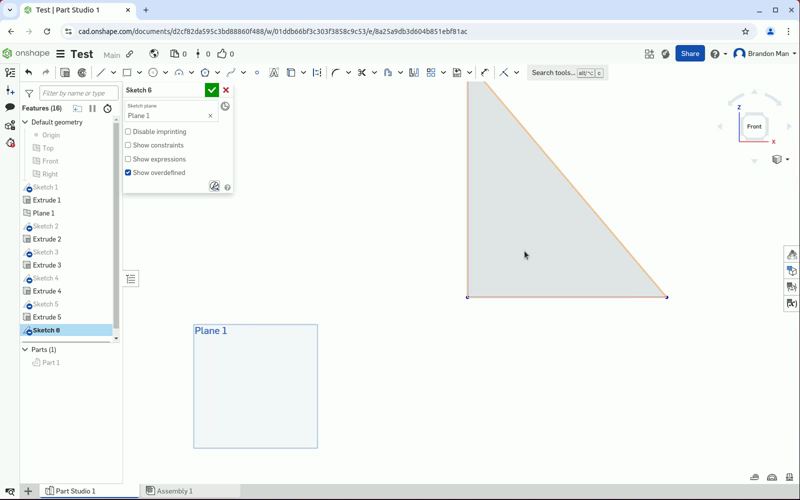
scroll(6)
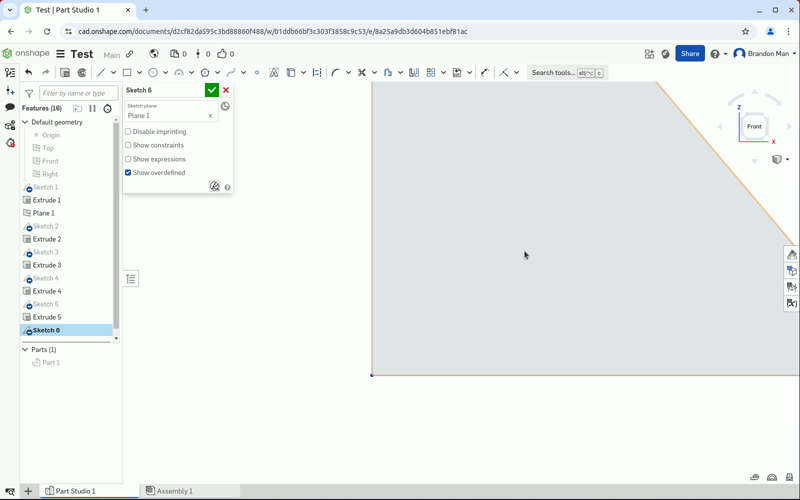
click(524, 250)
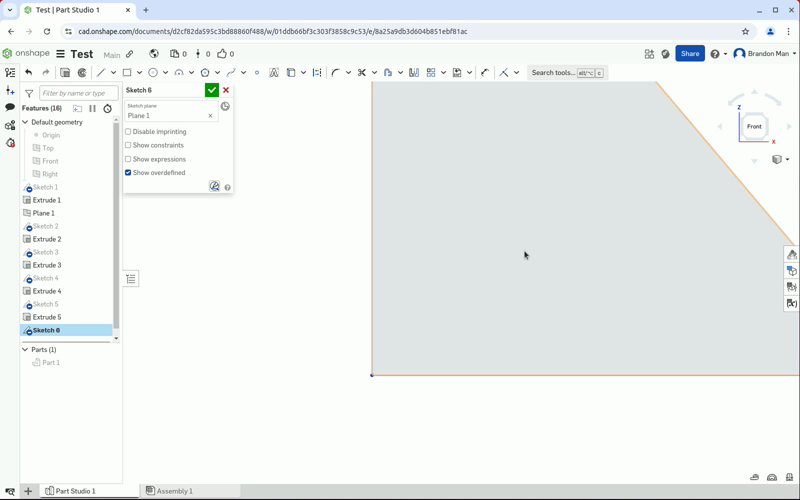
scroll(-6)
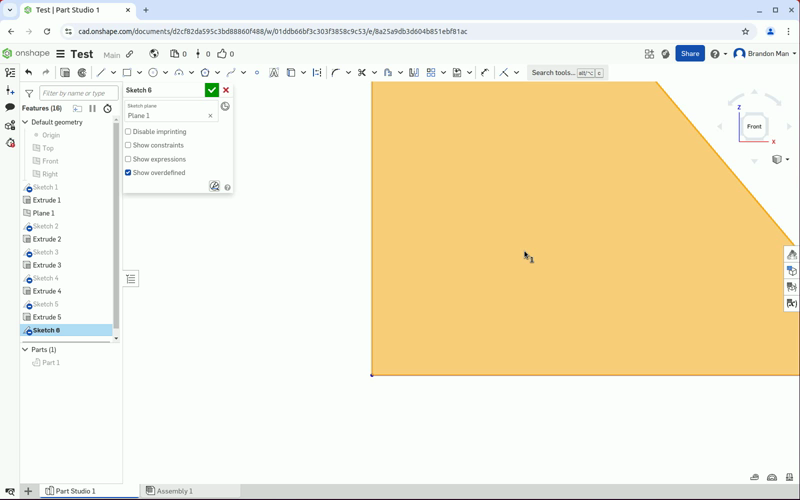
scroll(-6)
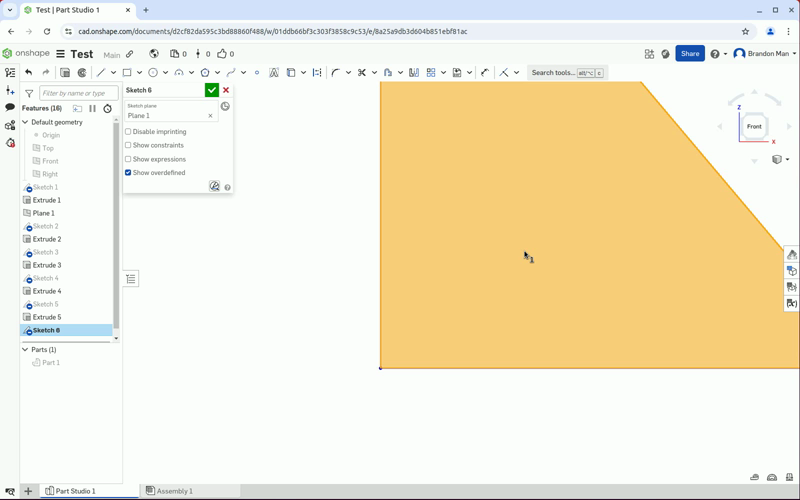
scroll(-6)
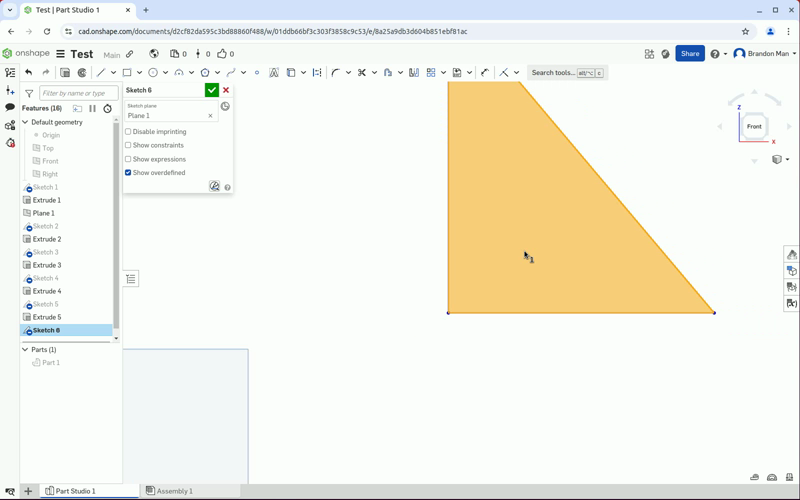
scroll(-6)
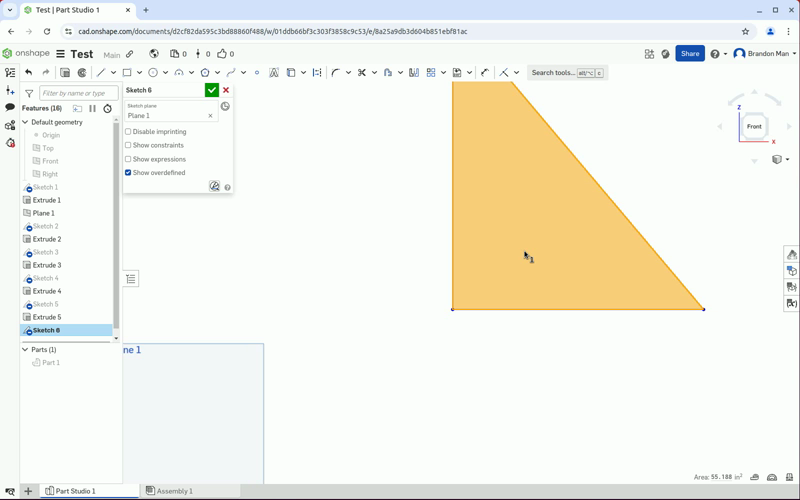
scroll(-6)
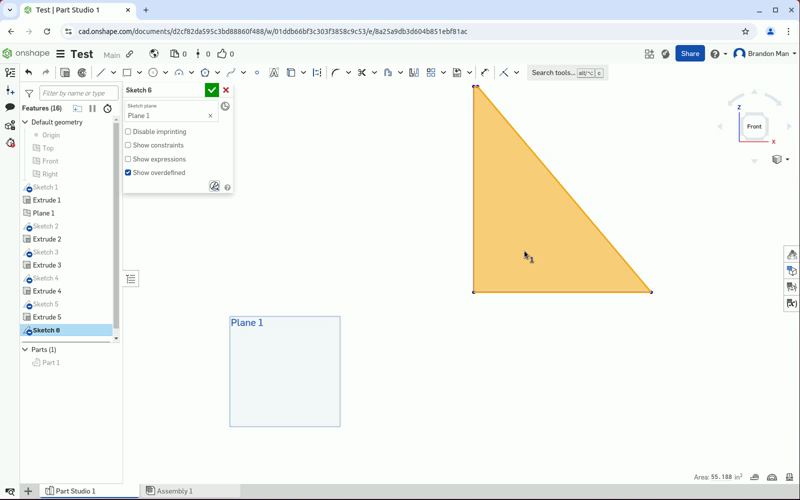
scroll(-6)
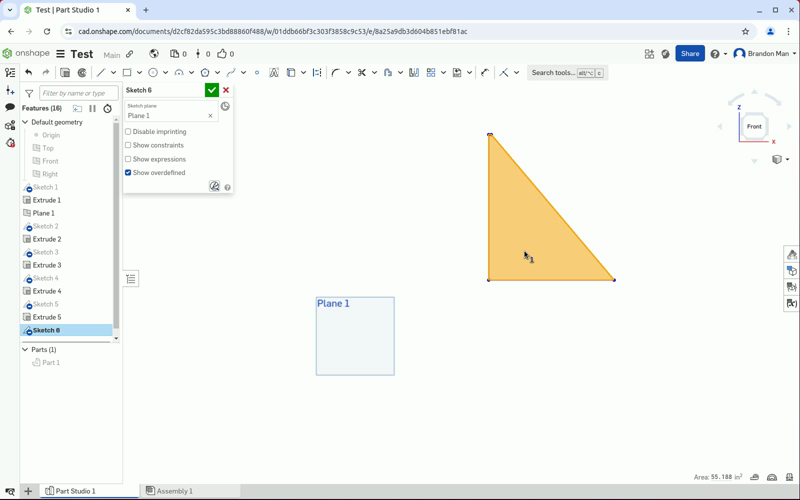
scroll(-6)
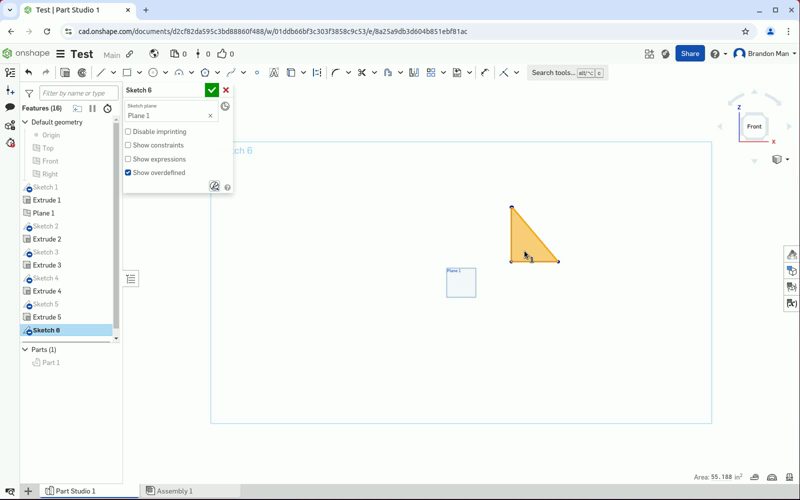
mouse_move(73, 352)
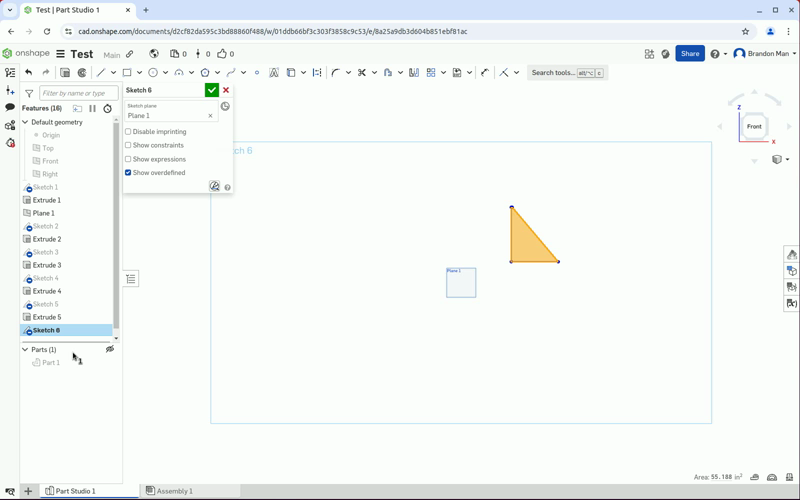
key(shift+y)
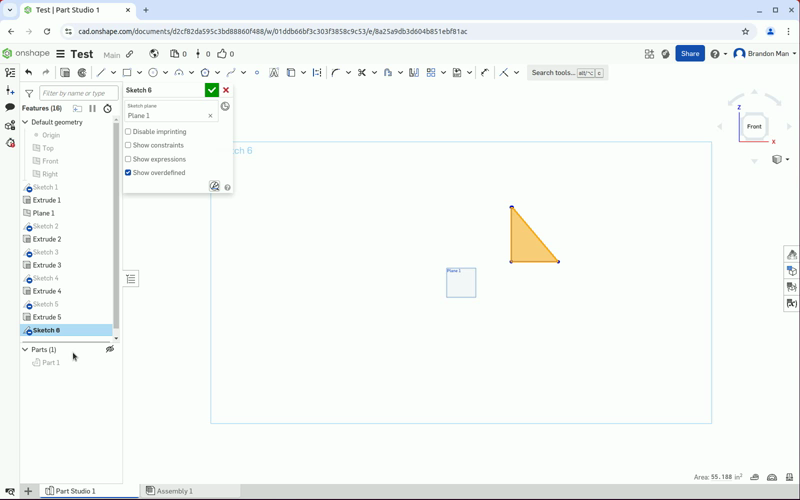
key(shift+e)
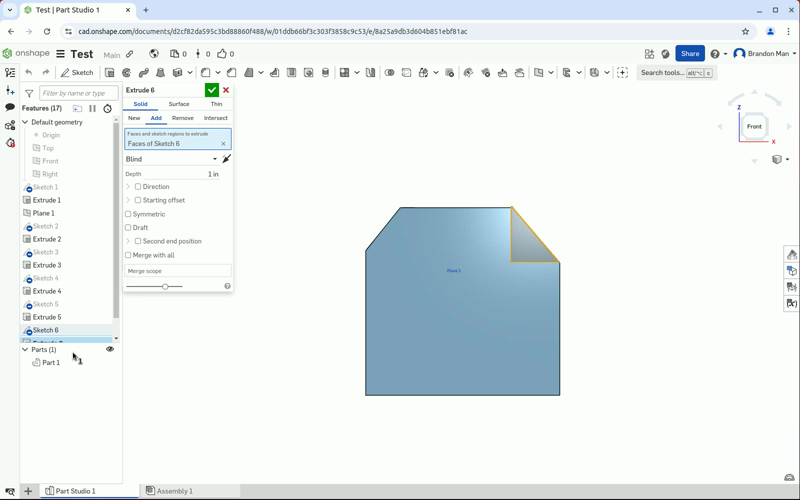
mouse_move(143, 106)
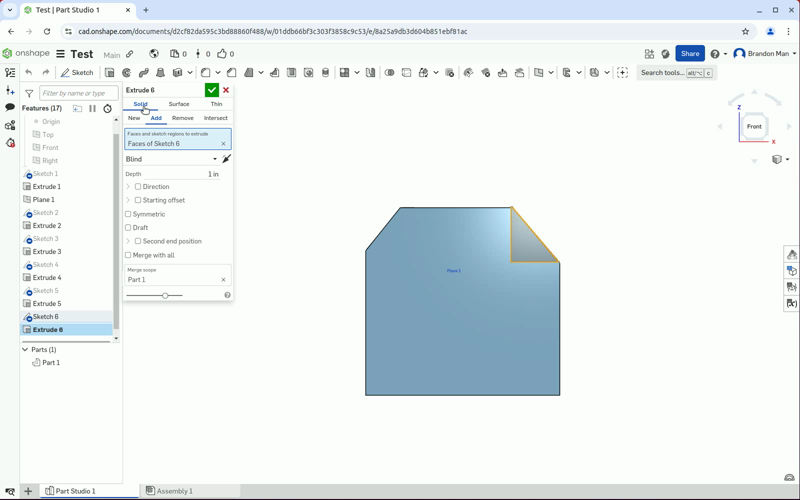
click(143, 106)
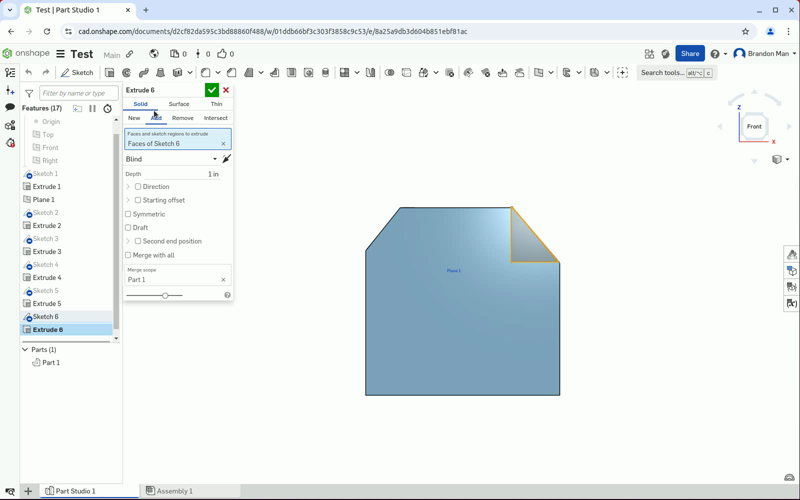
mouse_move(186, 120)
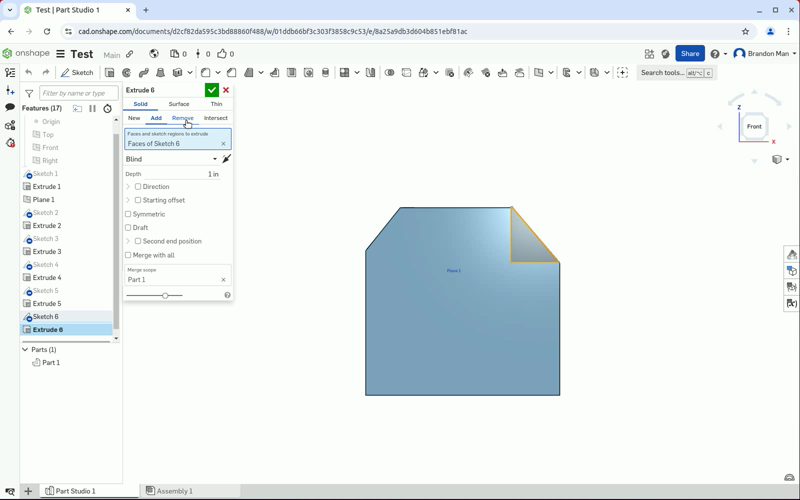
click(186, 120)
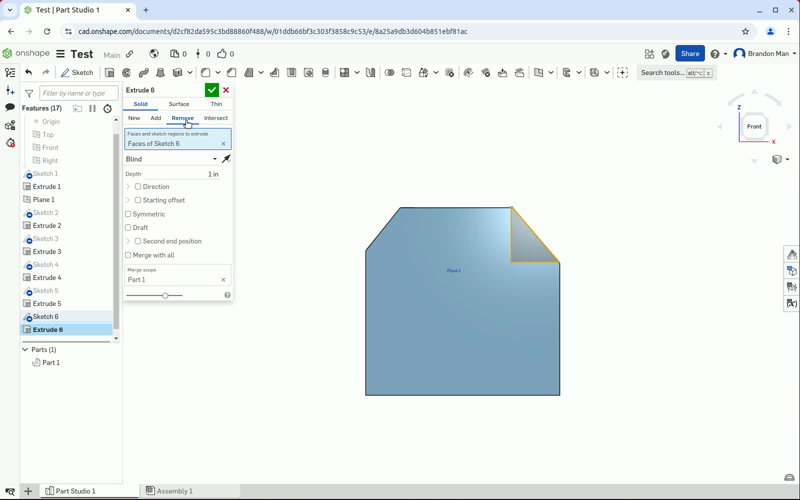
key(tab, 4)
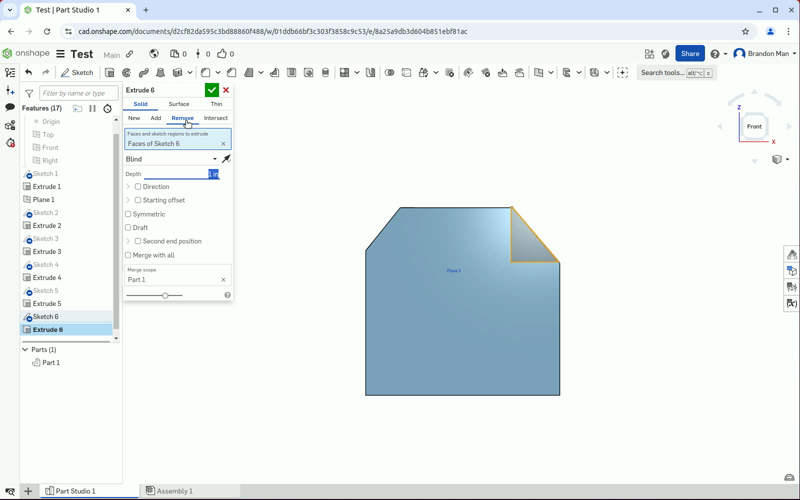
text(9.628)
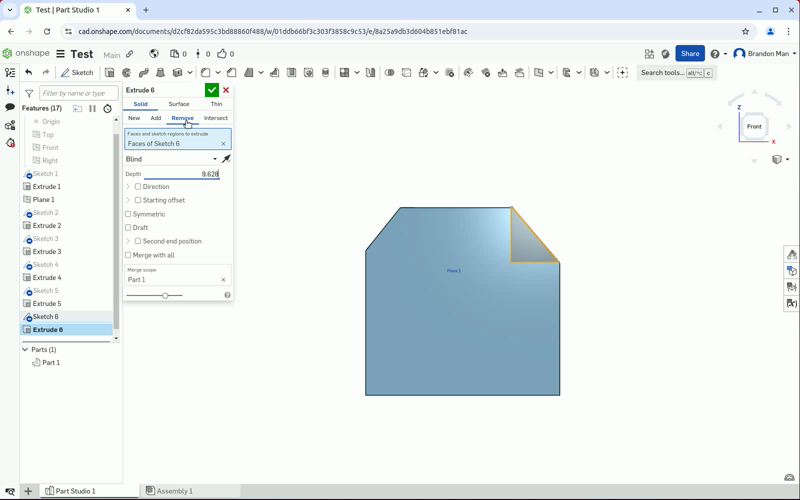
key(tab, 6)
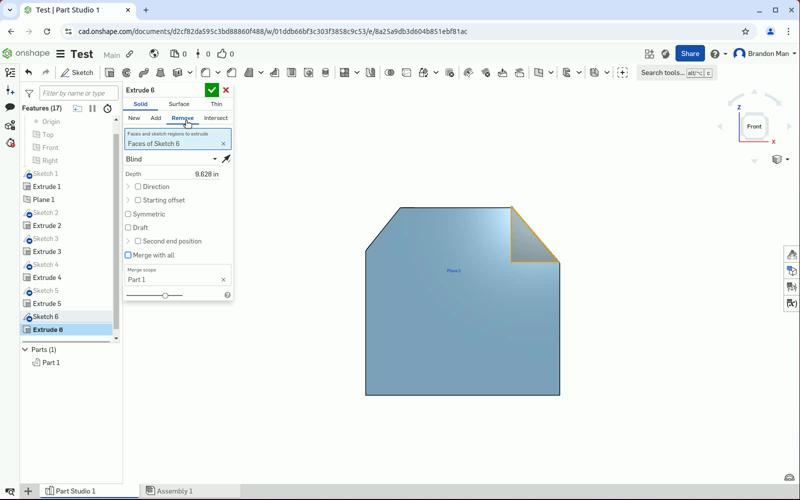
key(space)
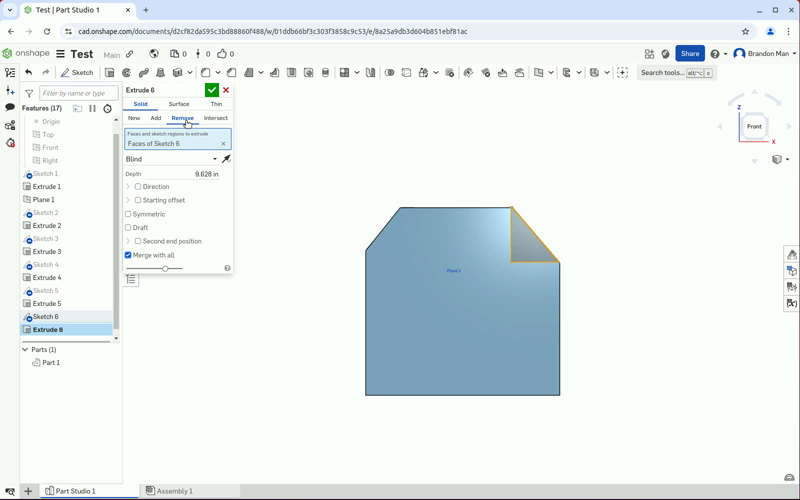
key(enter)
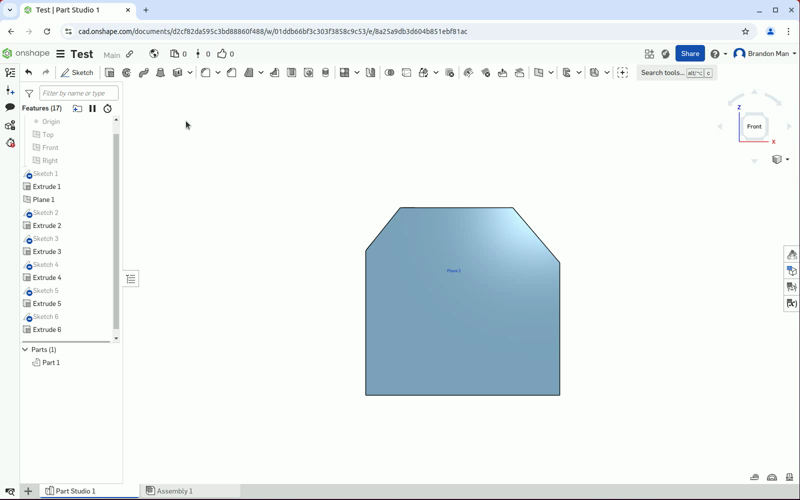
key(shift+h)
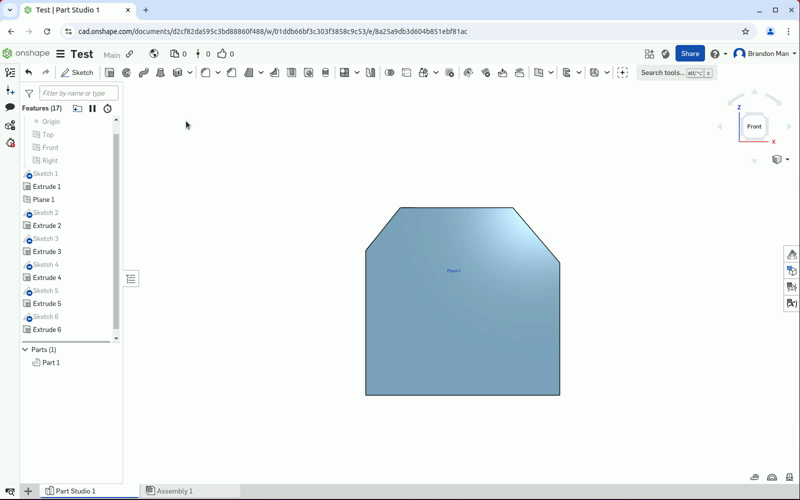
key(shift+h)
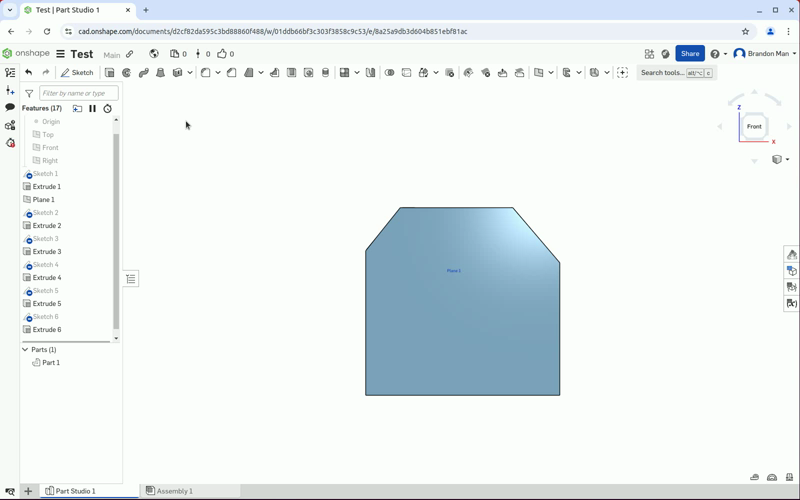
mouse_move(69, 176)
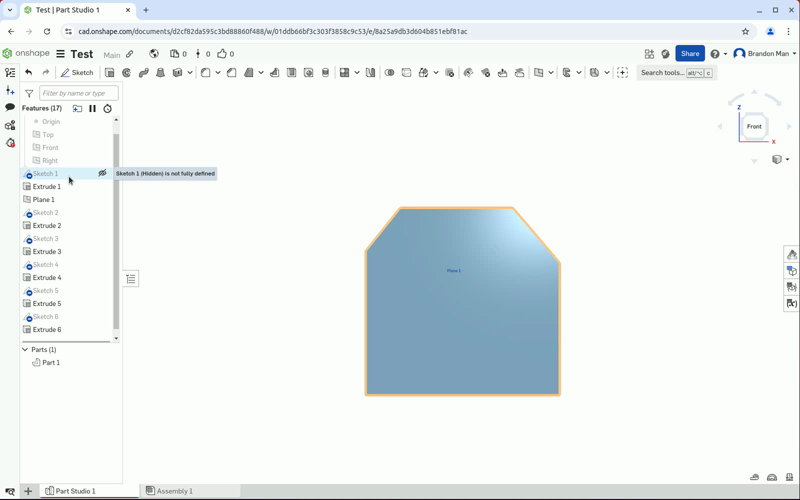
click(69, 176)
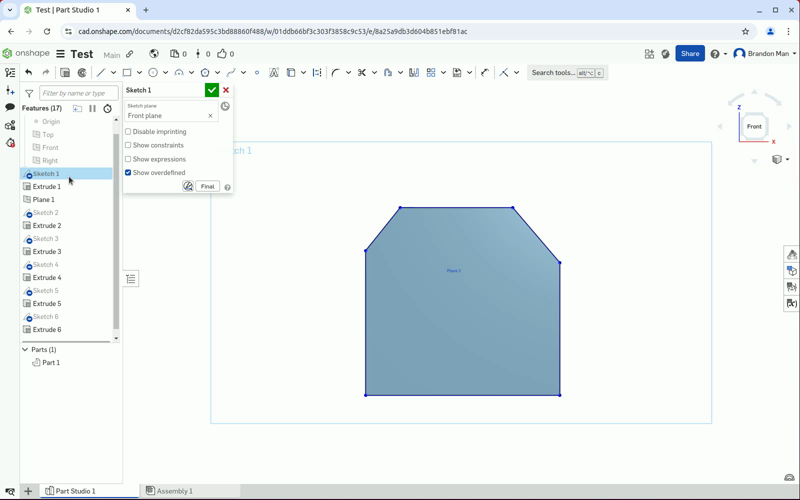
mouse_move(229, 92)
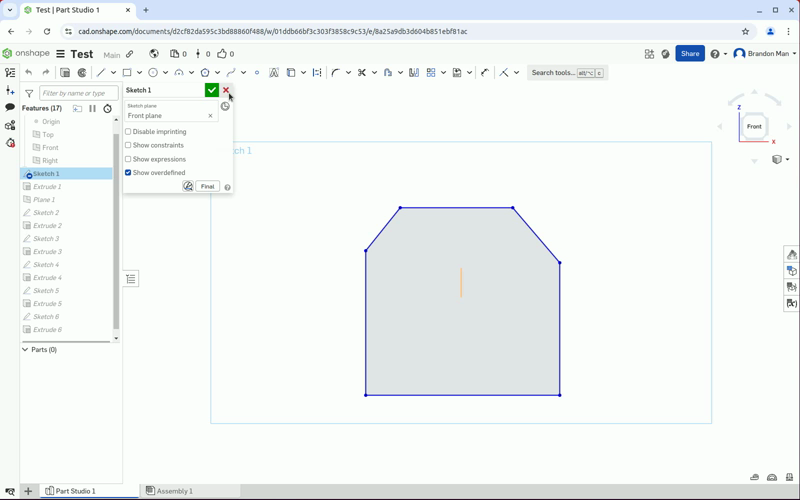
click(229, 92)
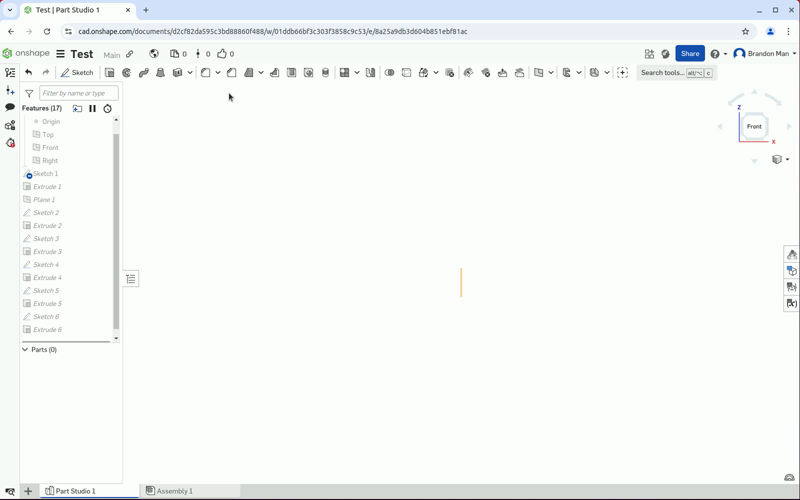
key(shift+s)
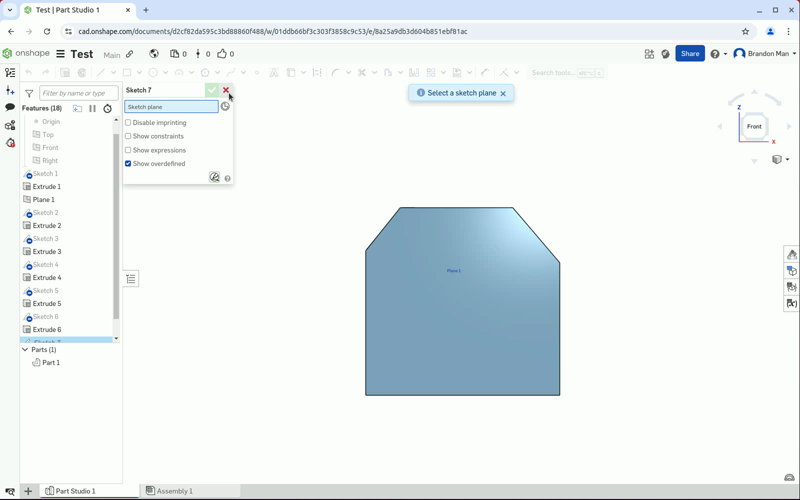
mouse_move(69, 189)
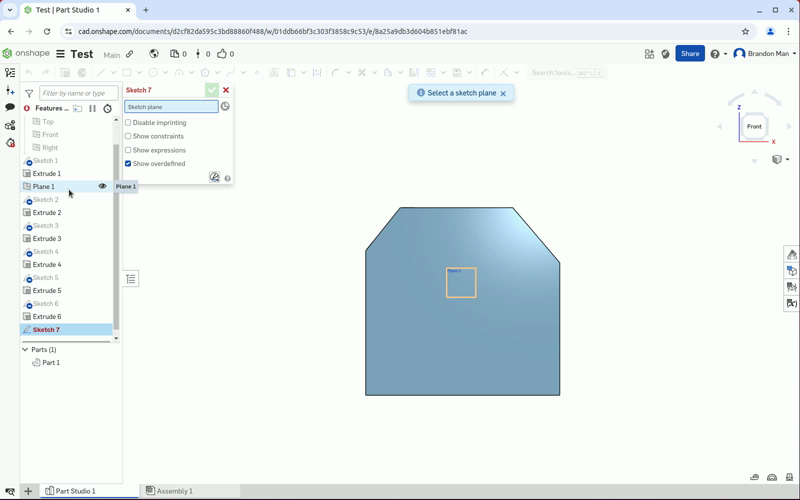
click(69, 189)
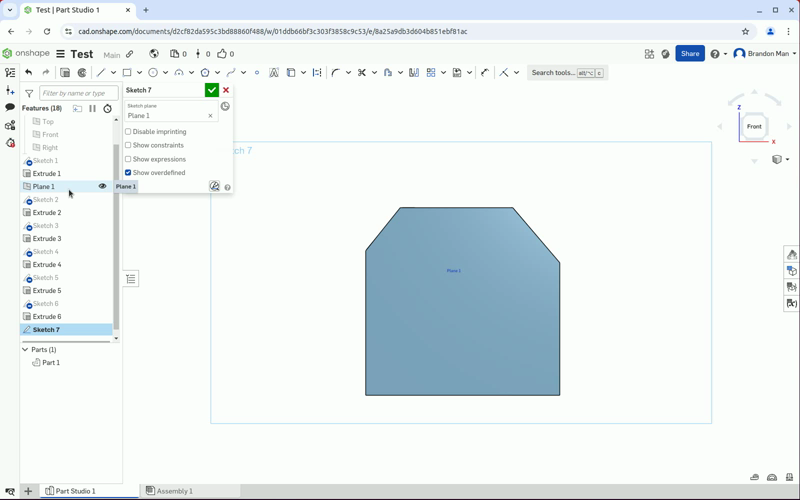
mouse_move(73, 352)
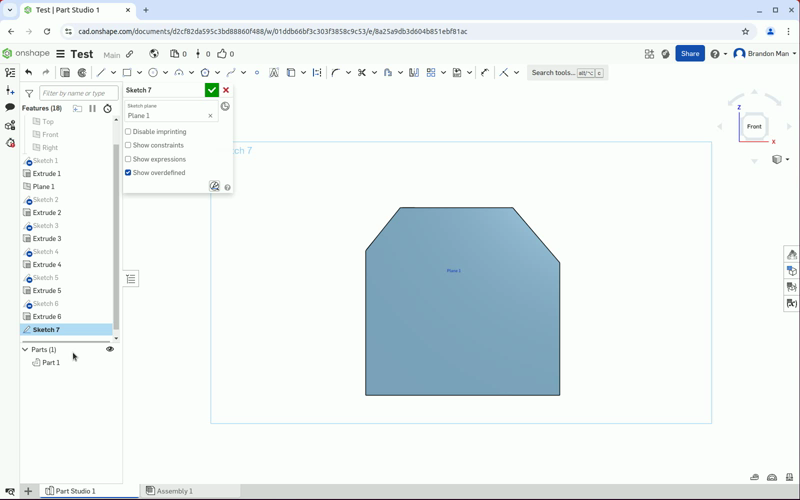
key(y)
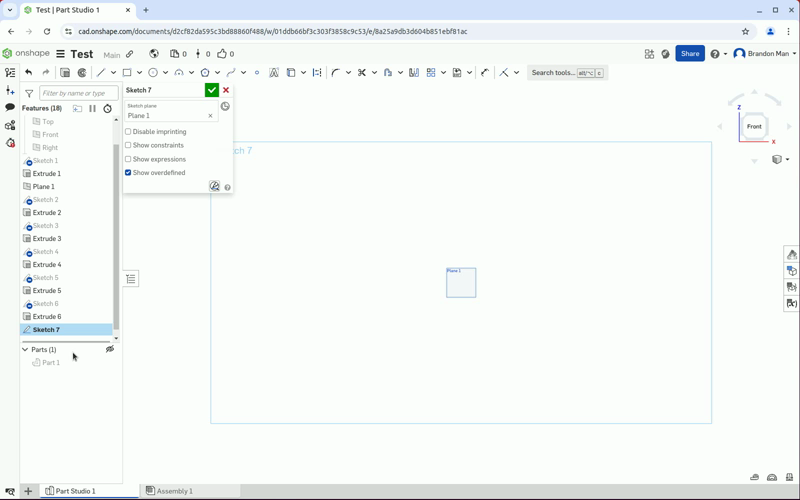
key(l)
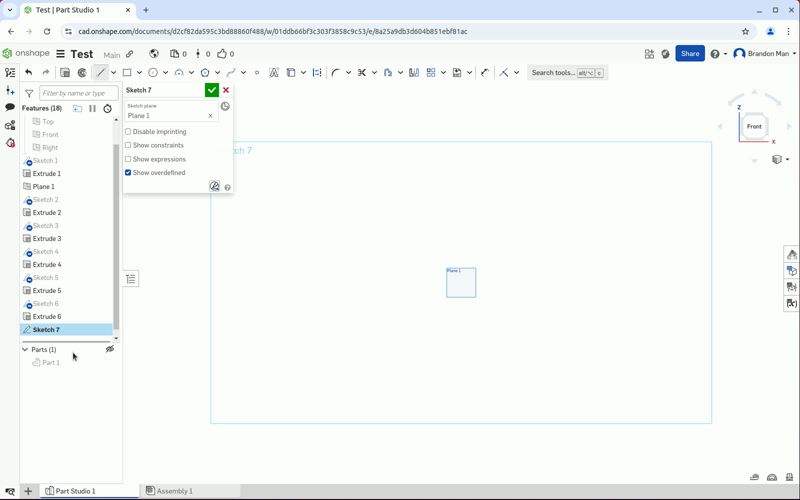
key_down(shift)
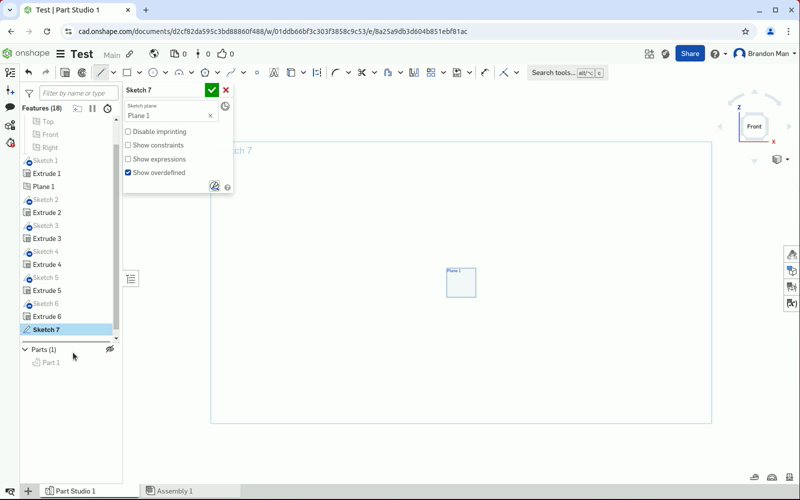
mouse_move(511, 394)
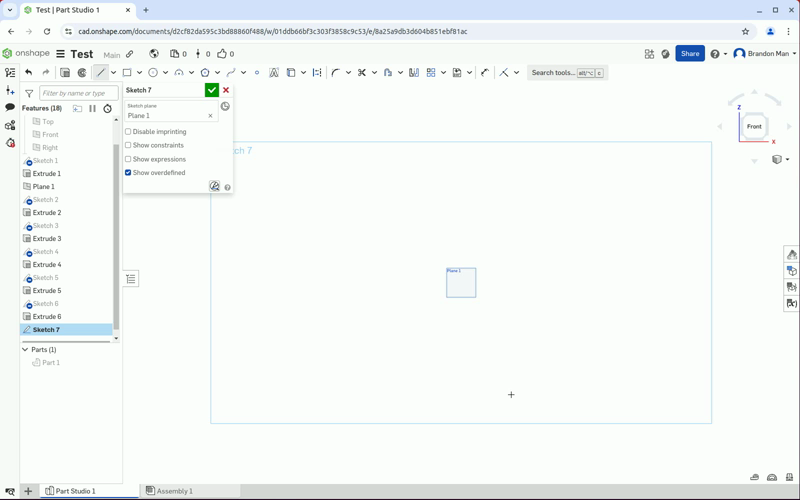
click(511, 394)
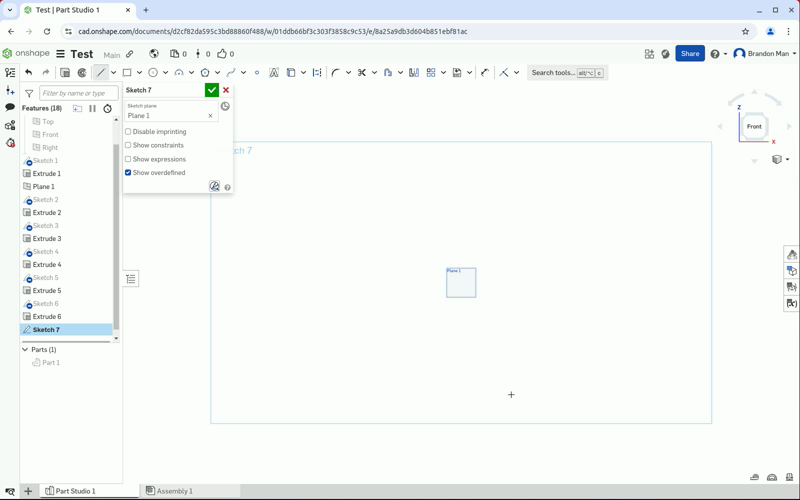
key_up(shift)
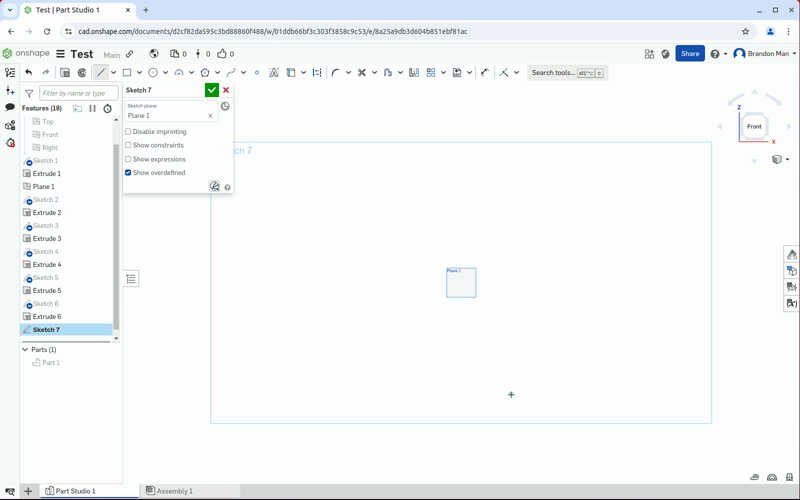
key_down(shift)
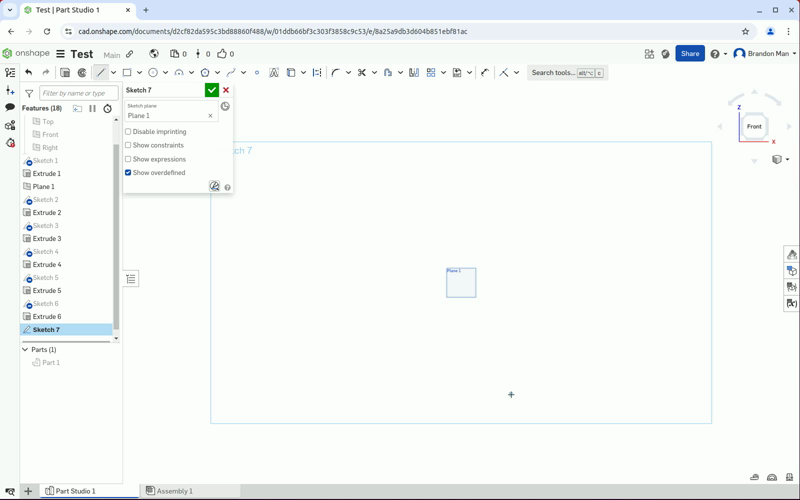
mouse_move(541, 394)
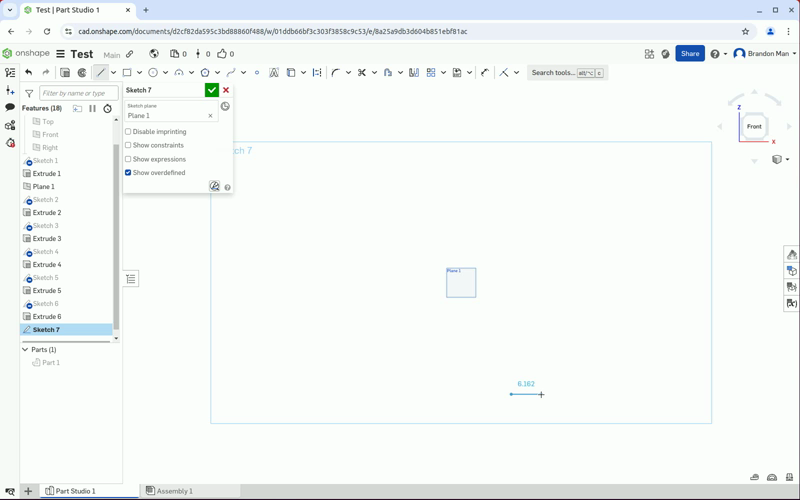
mouse_move(558, 394)
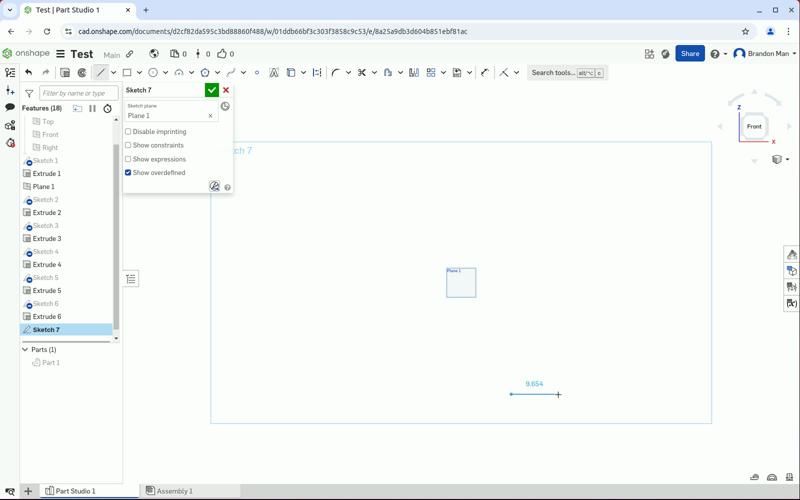
click(558, 394)
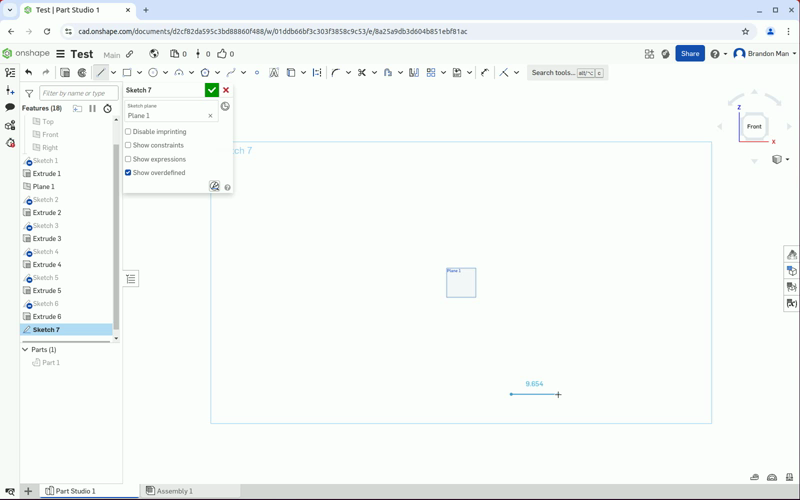
key_up(shift)
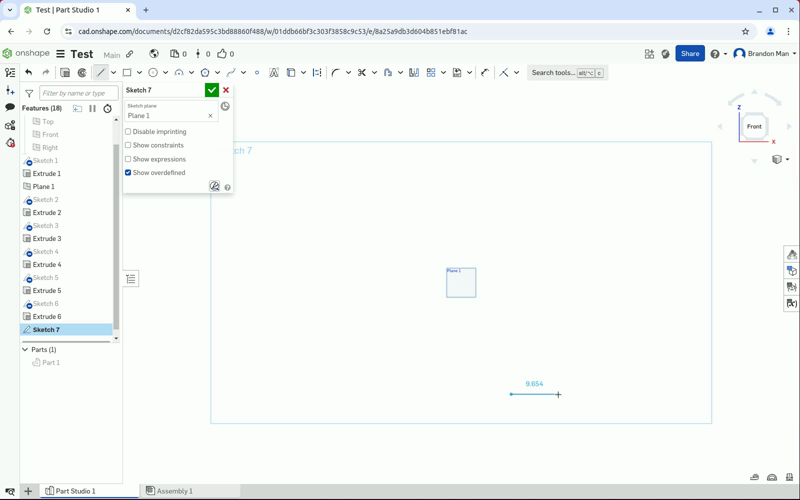
key_down(shift)
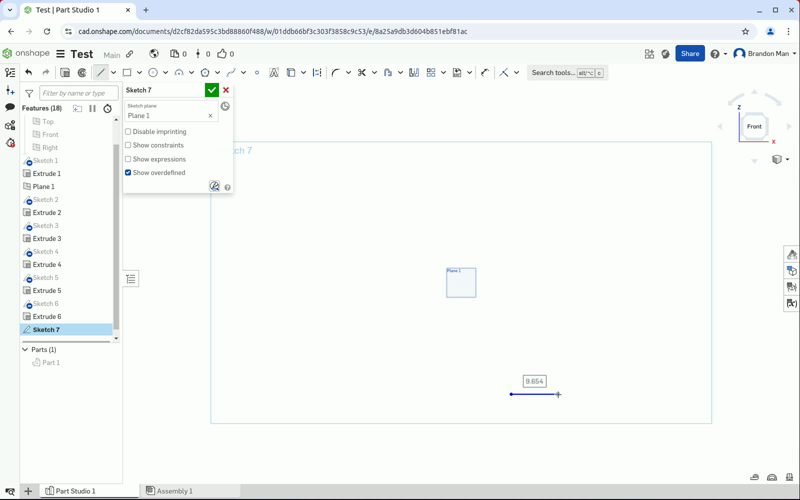
mouse_move(558, 263)
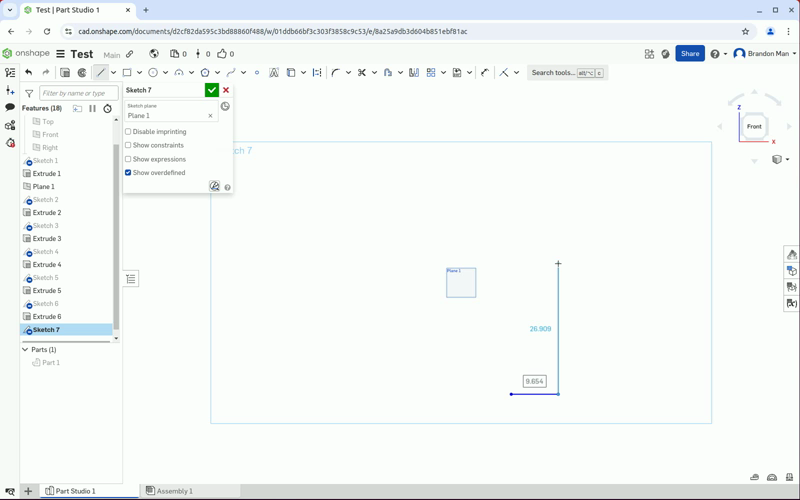
click(558, 263)
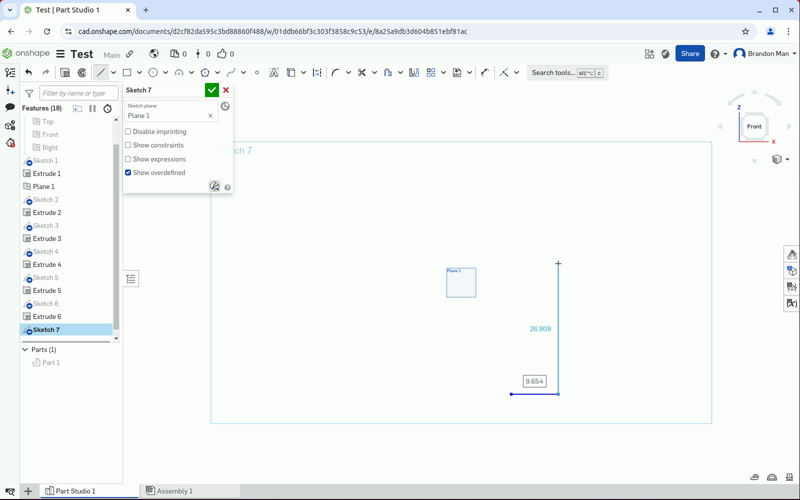
key_up(shift)
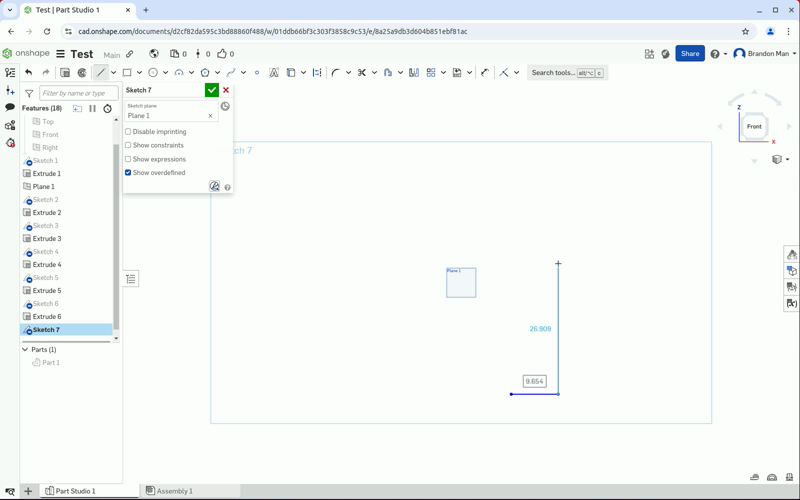
key_down(shift)
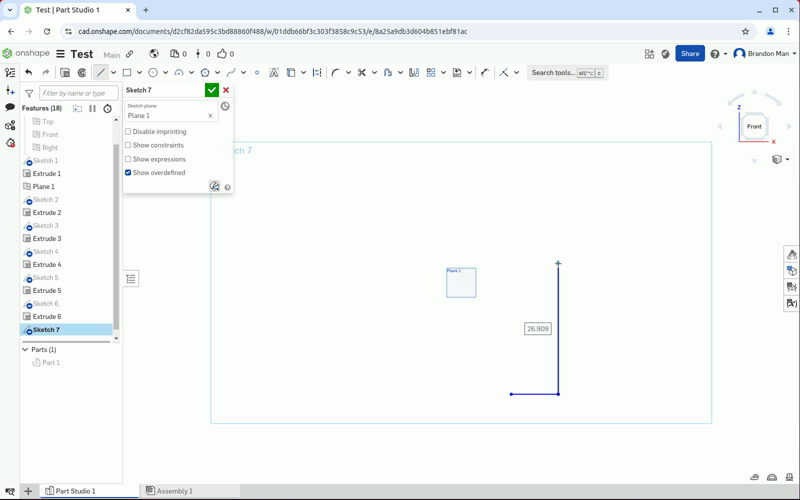
mouse_move(588, 263)
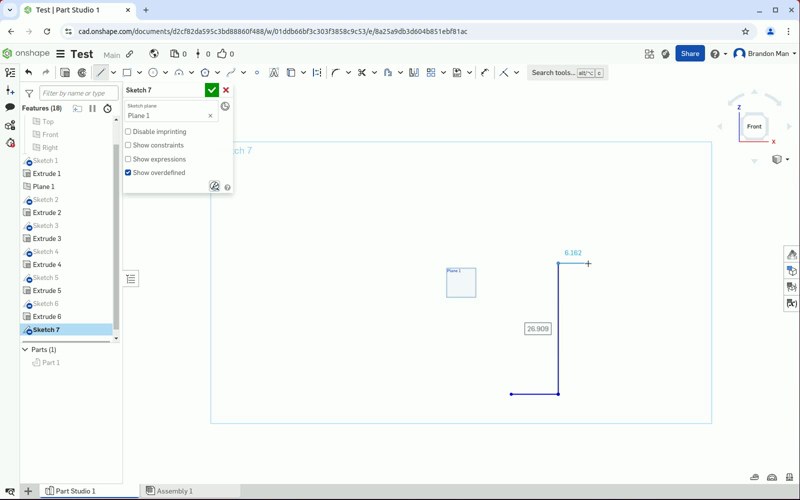
mouse_move(511, 263)
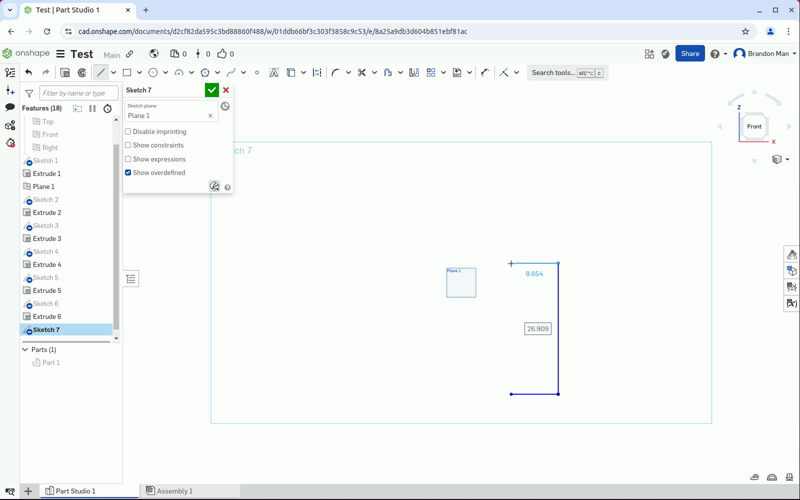
click(511, 263)
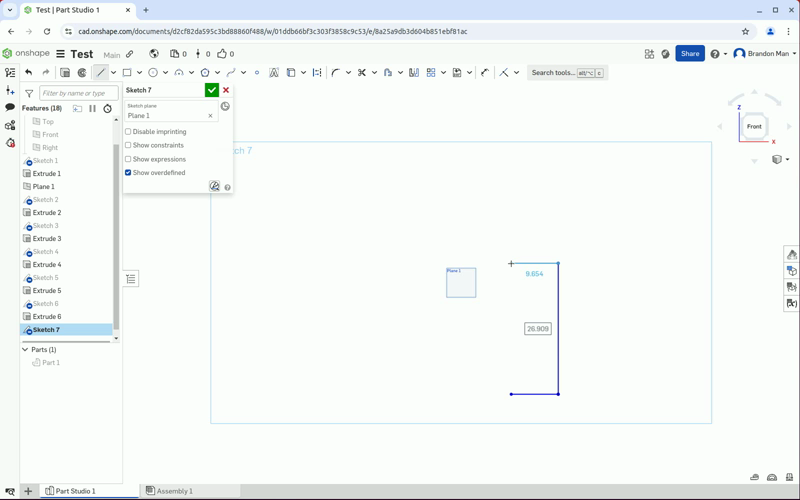
key_up(shift)
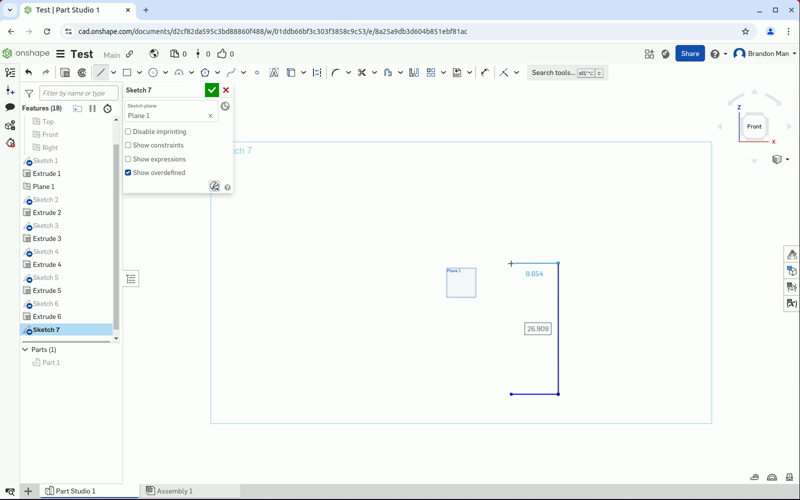
key_down(shift)
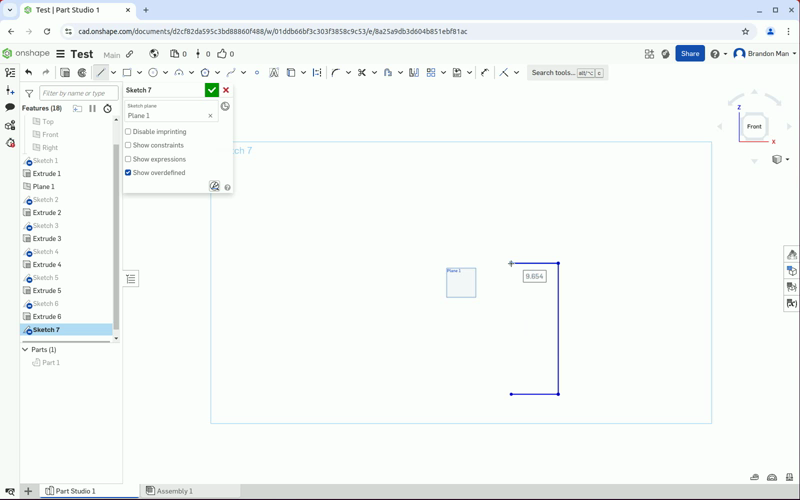
mouse_move(511, 394)
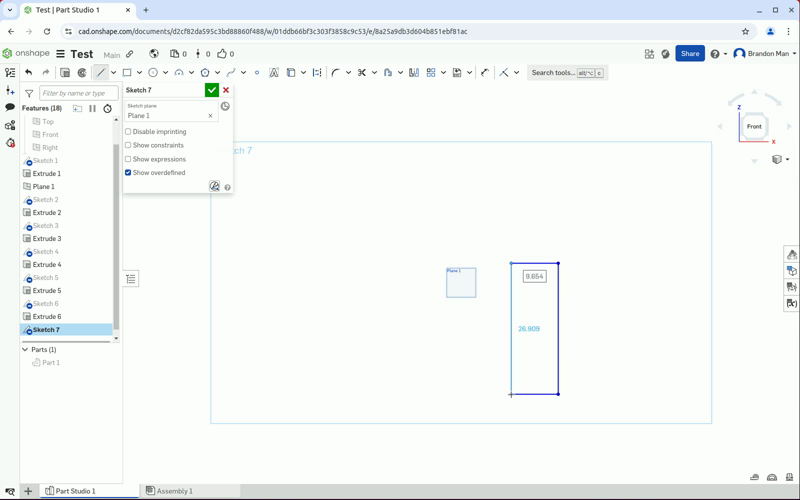
key_up(shift)
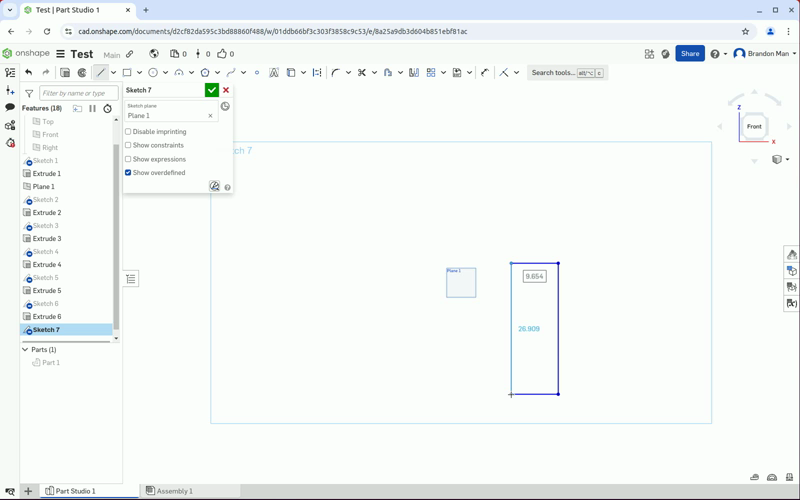
click(511, 394)
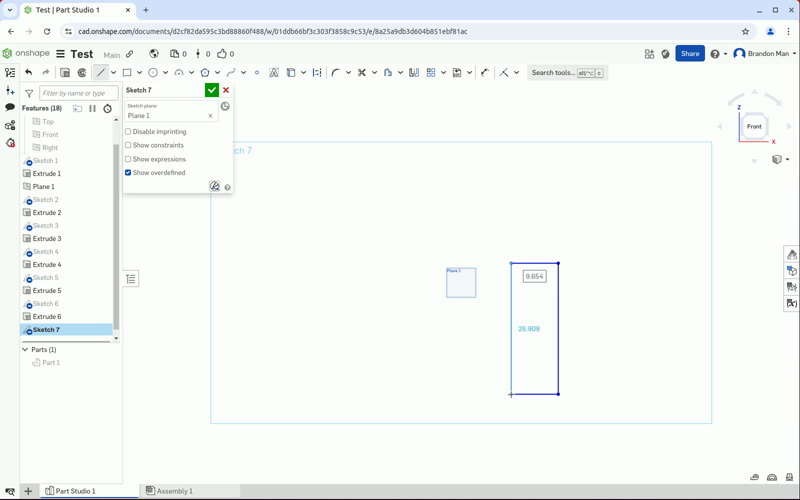
key(esc)
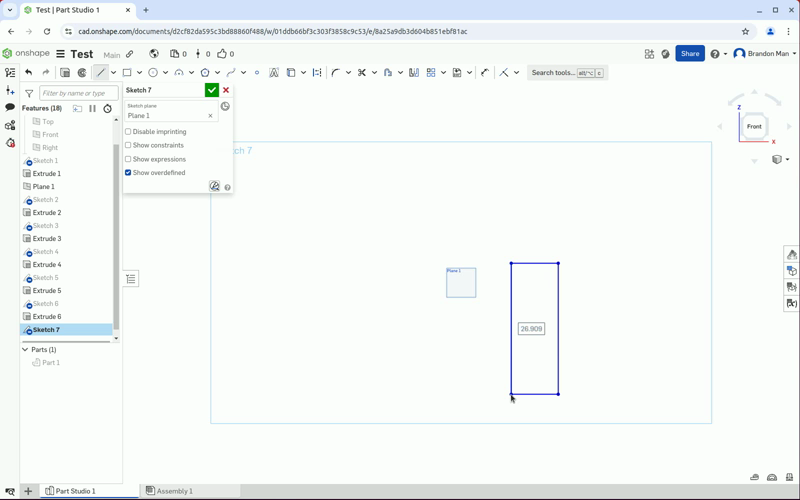
mouse_move(521, 293)
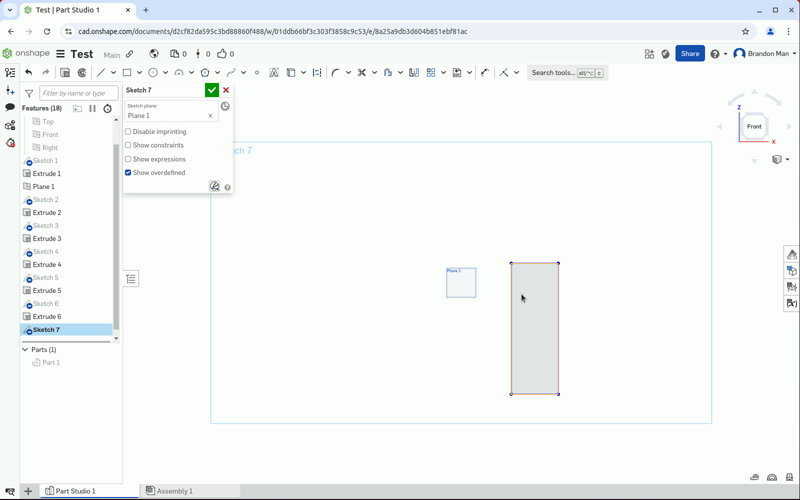
click(521, 293)
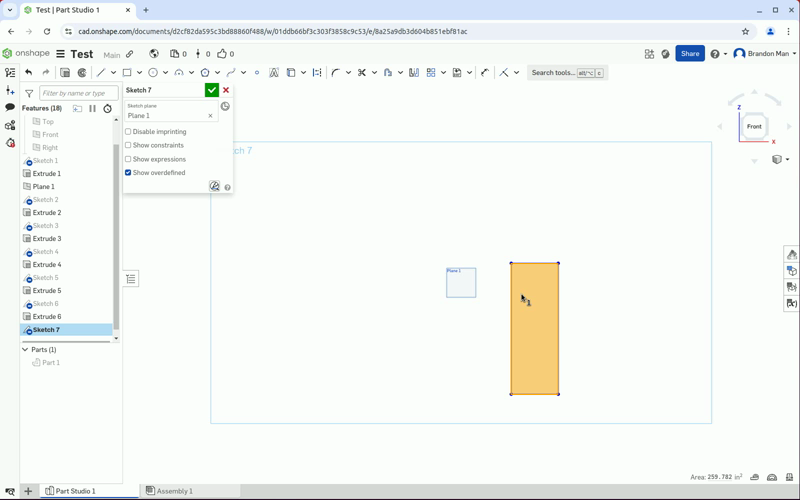
mouse_move(73, 352)
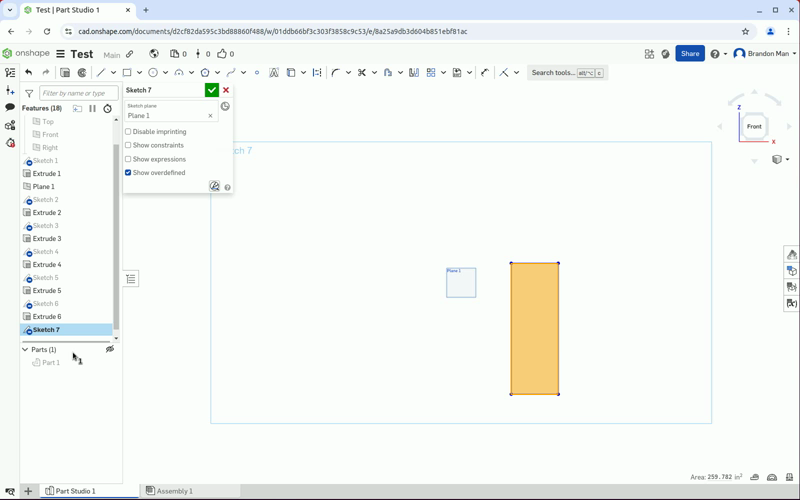
key(shift+y)
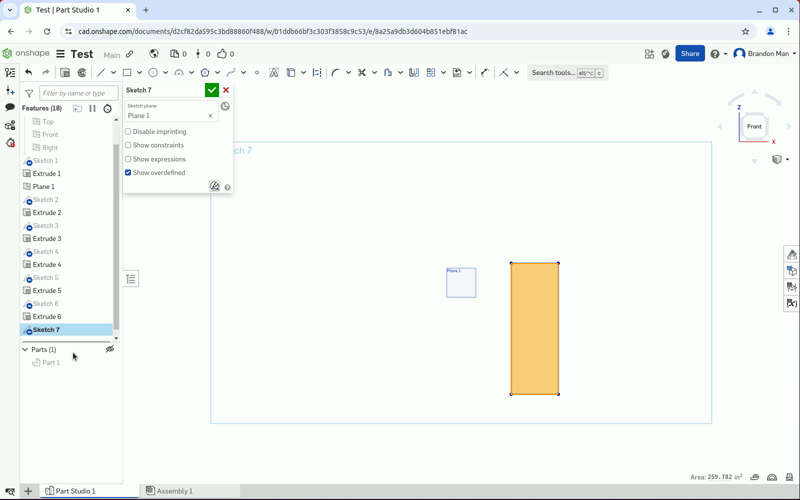
key(shift+e)
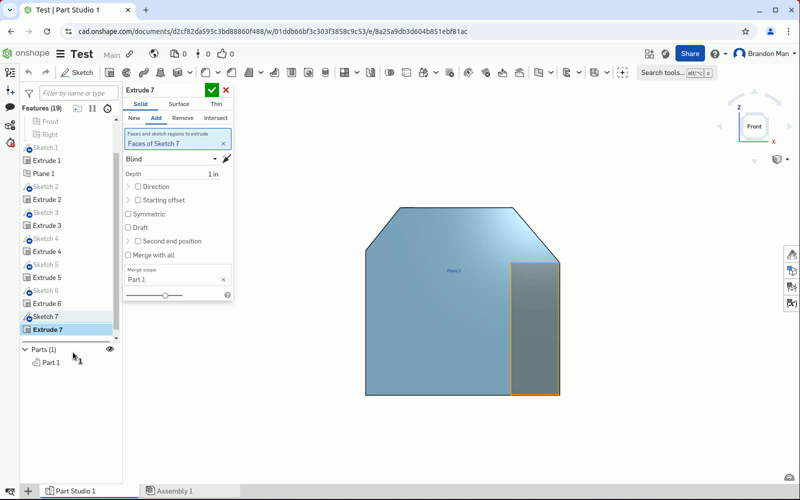
mouse_move(143, 106)
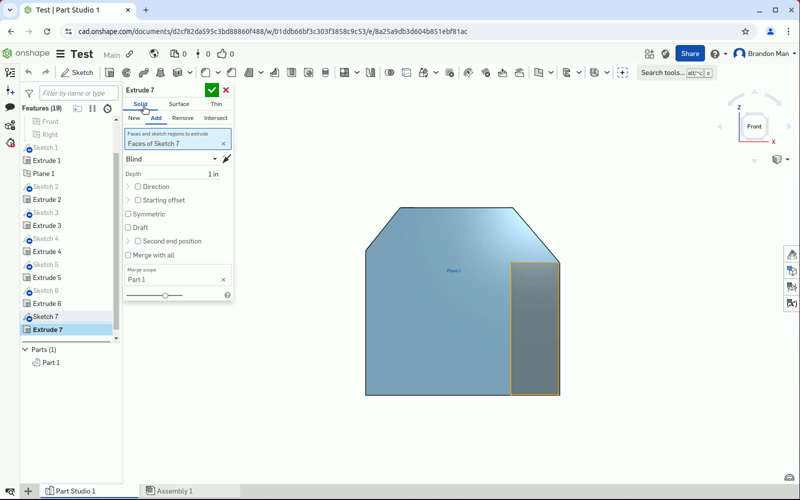
click(143, 106)
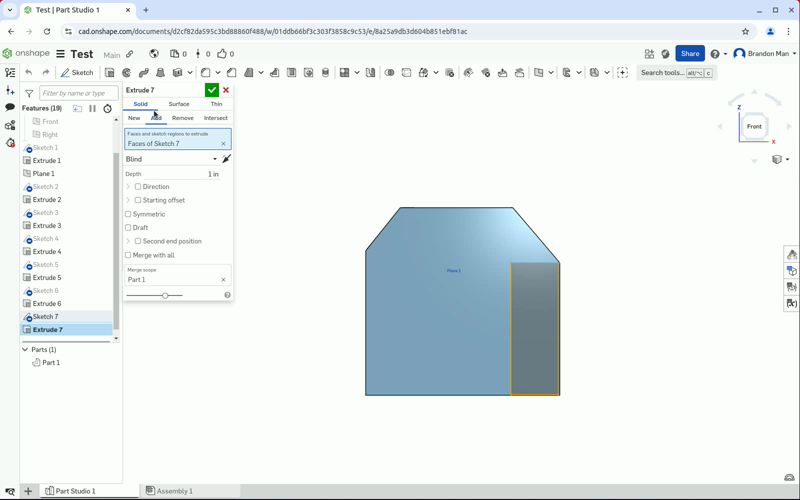
mouse_move(186, 120)
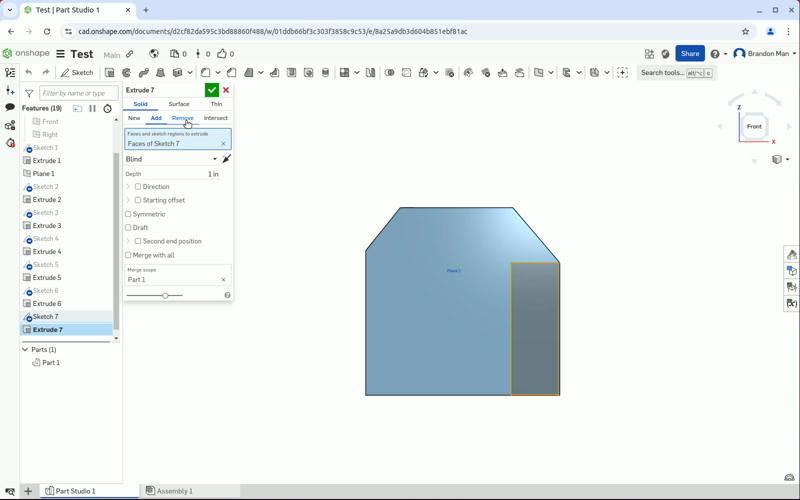
click(186, 120)
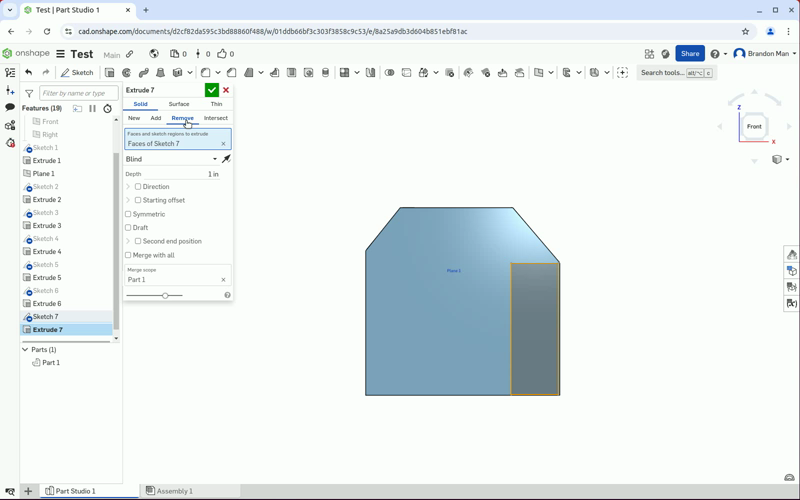
key(tab, 4)
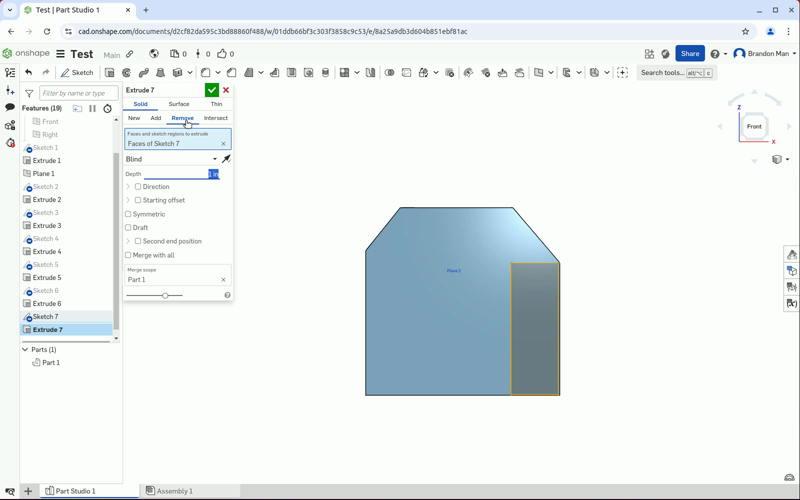
text(9.628)
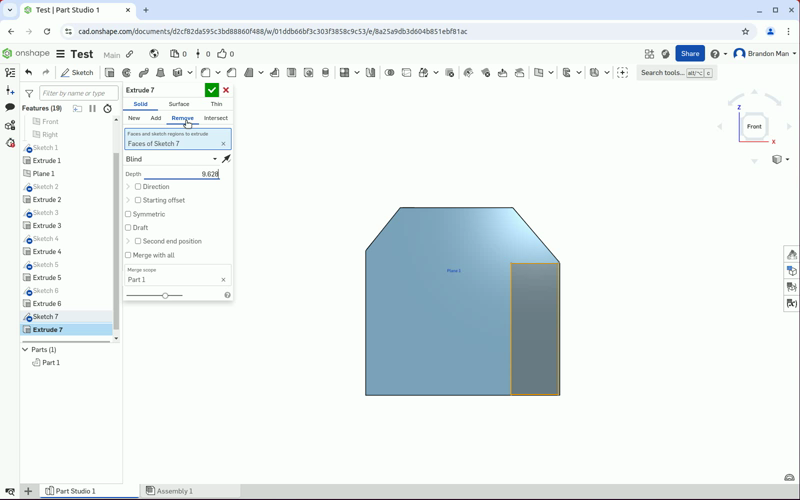
key(tab, 6)
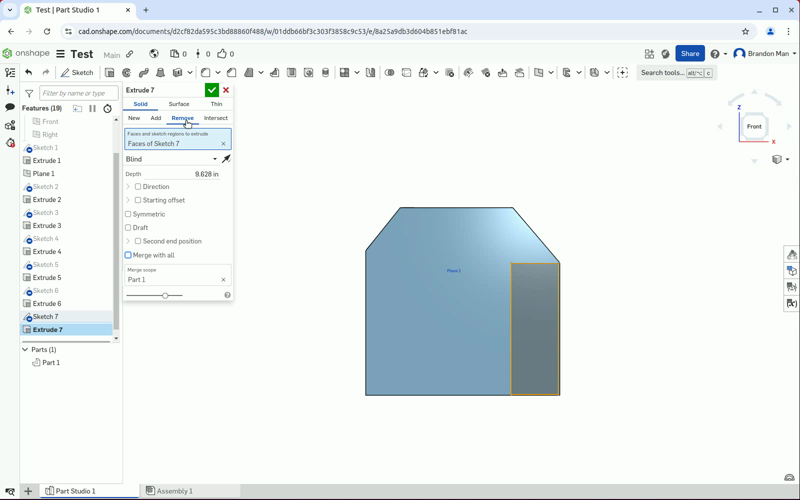
key(space)
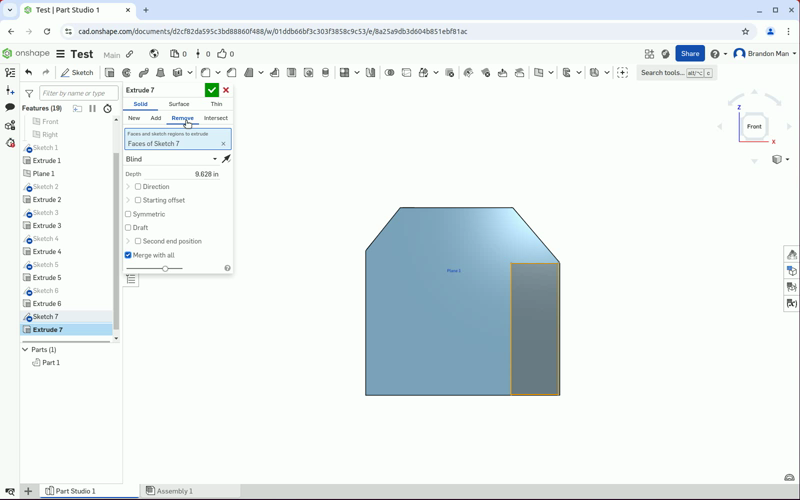
key(enter)
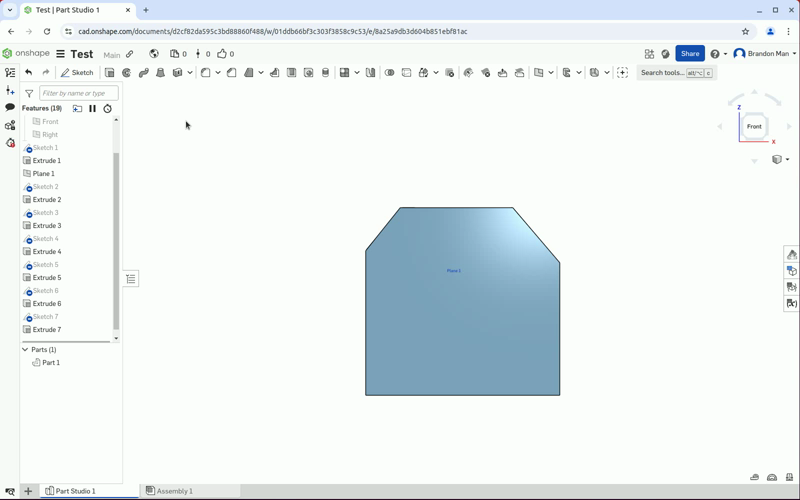
key(shift+h)
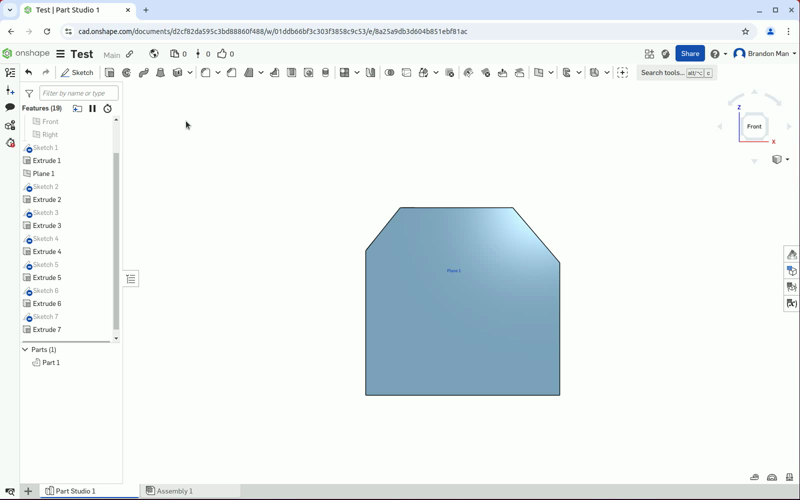
key(shift+h)
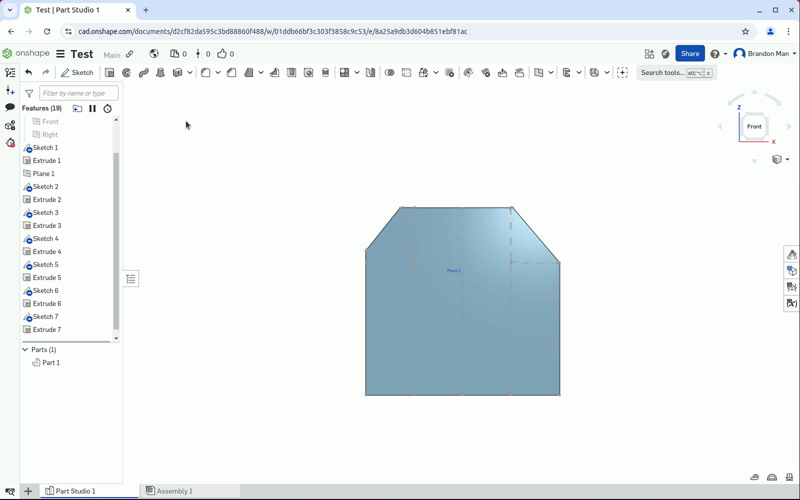
key(shift+7)
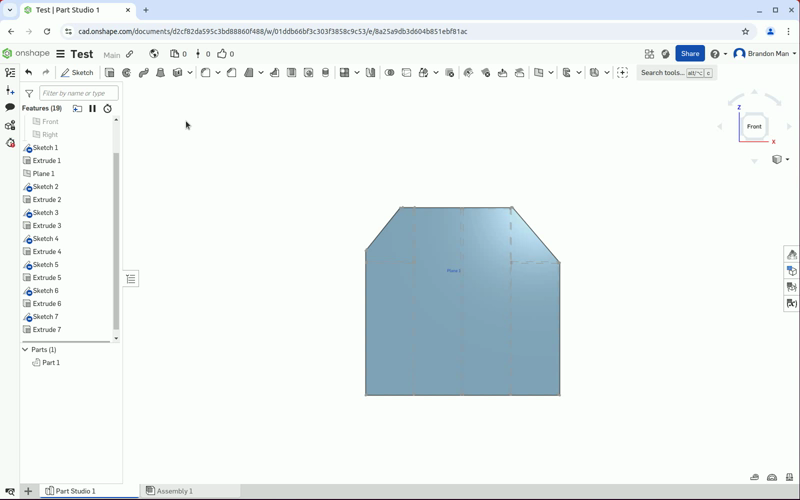
key(left, 2)
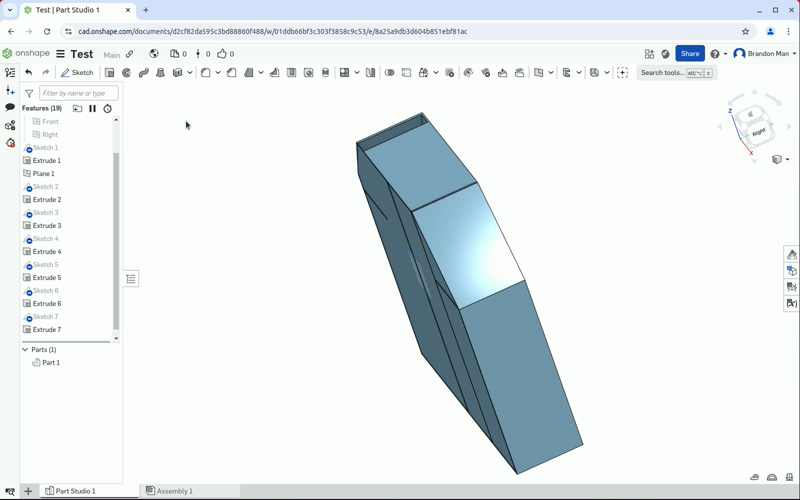
key(down, 2)
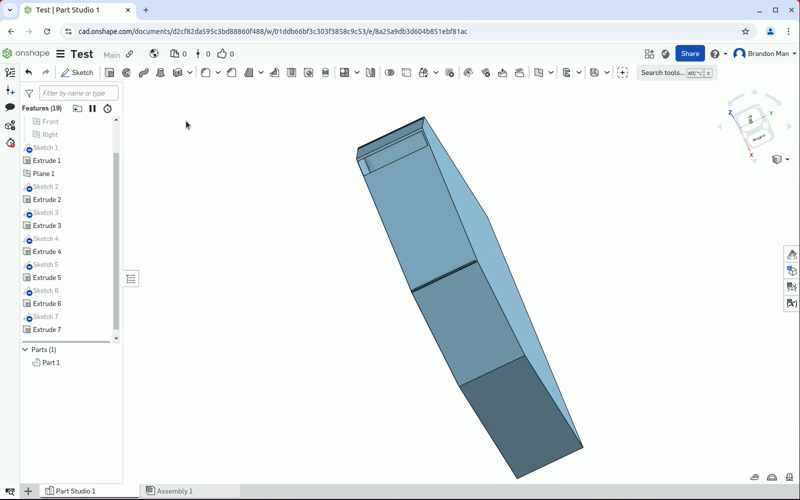
key(up, 2)
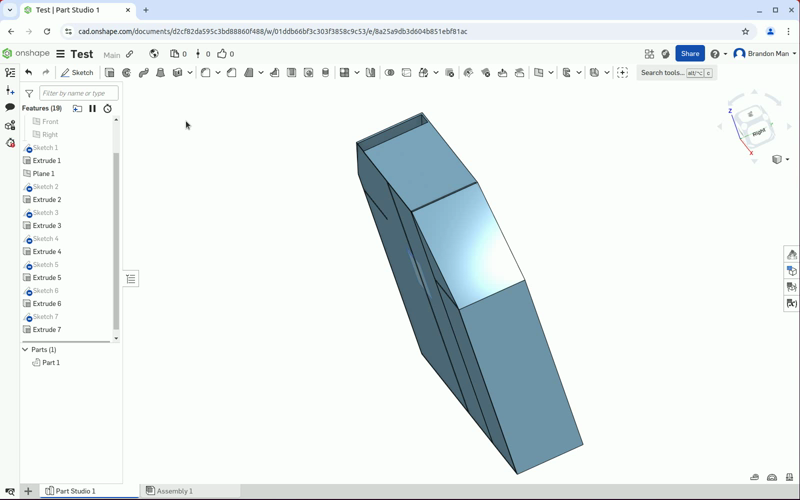
key(right, 2)
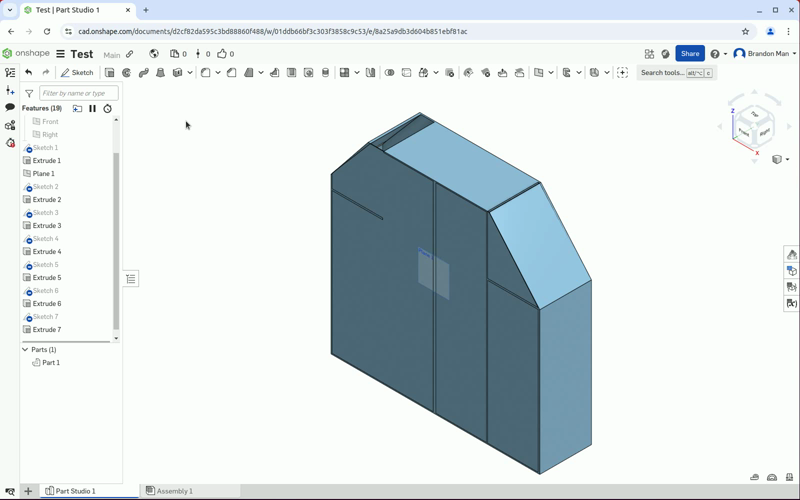
mouse_move(69, 150)
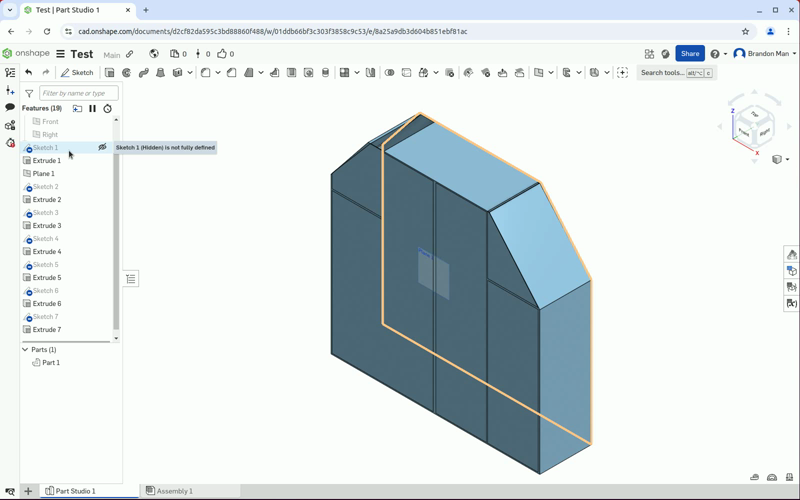
click(69, 150)